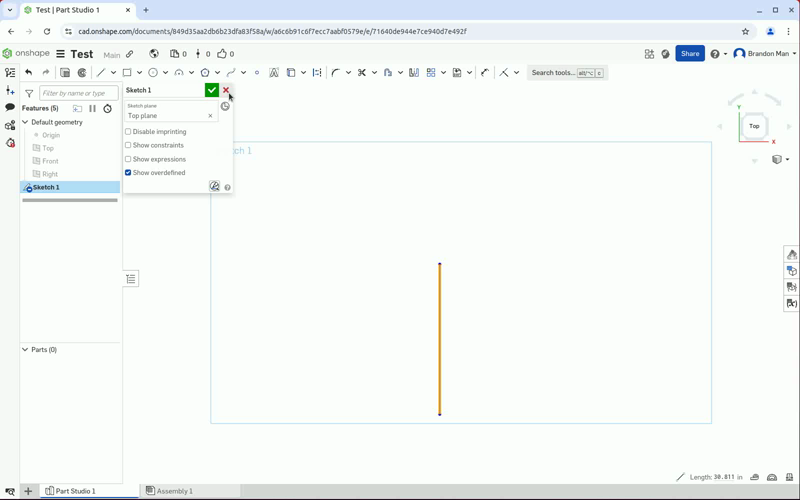
key(shift+h)
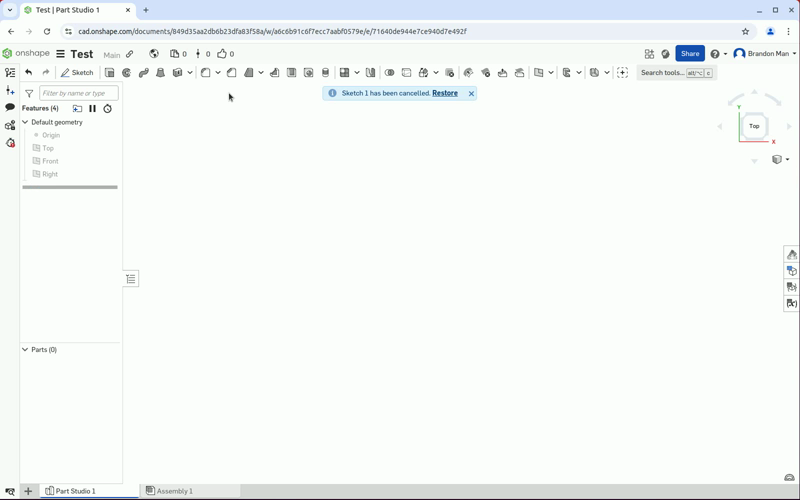
mouse_move(73, 352)
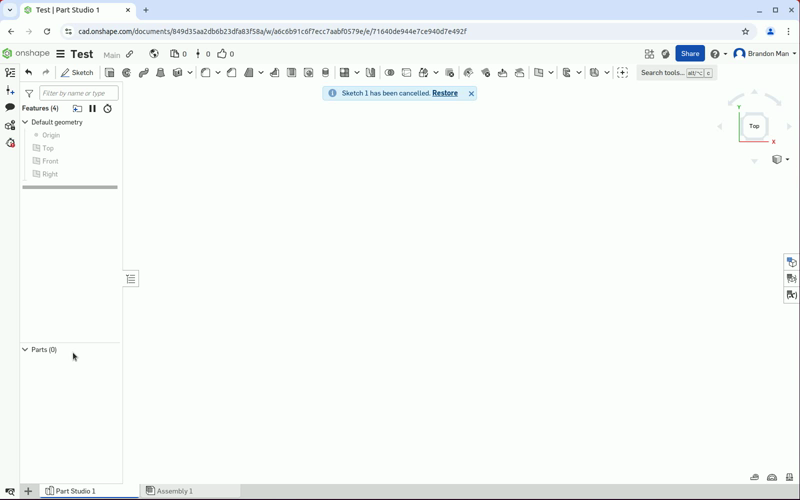
key(y)
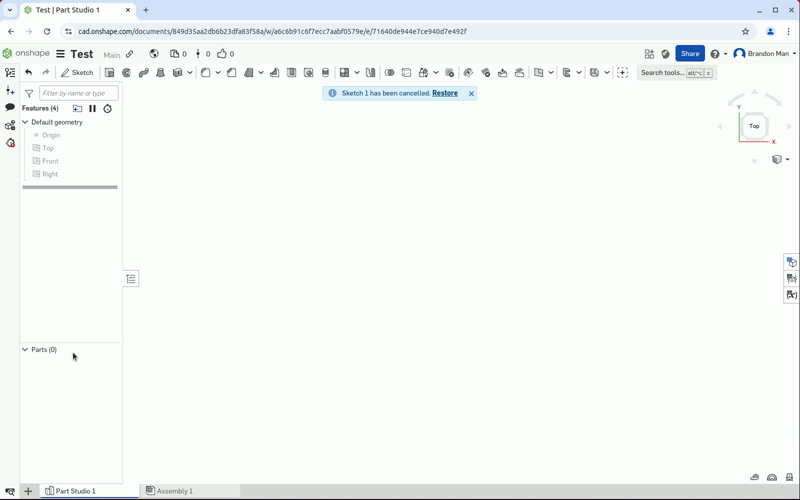
key(shift+p)
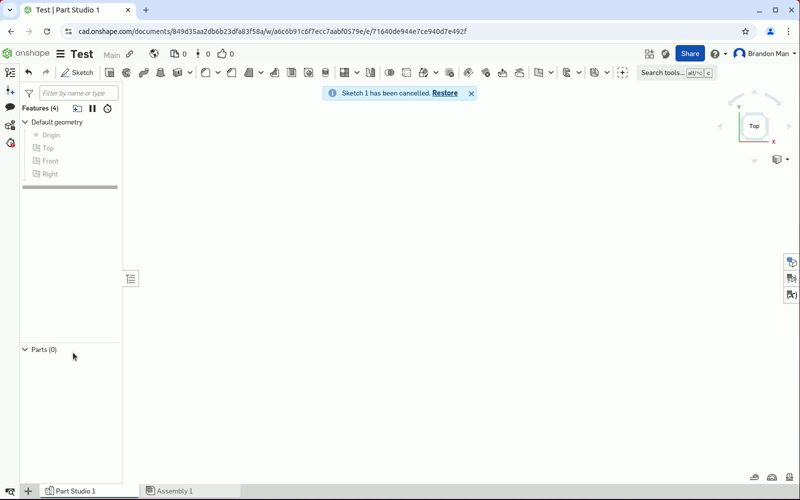
key(space)
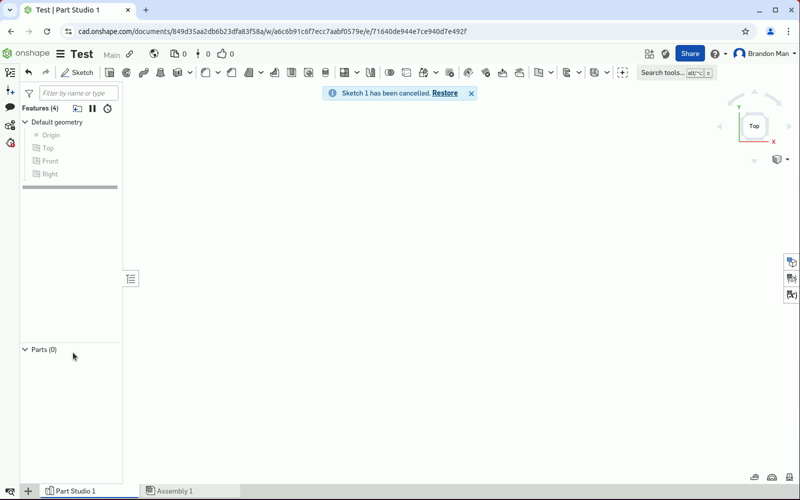
key_down(shift)
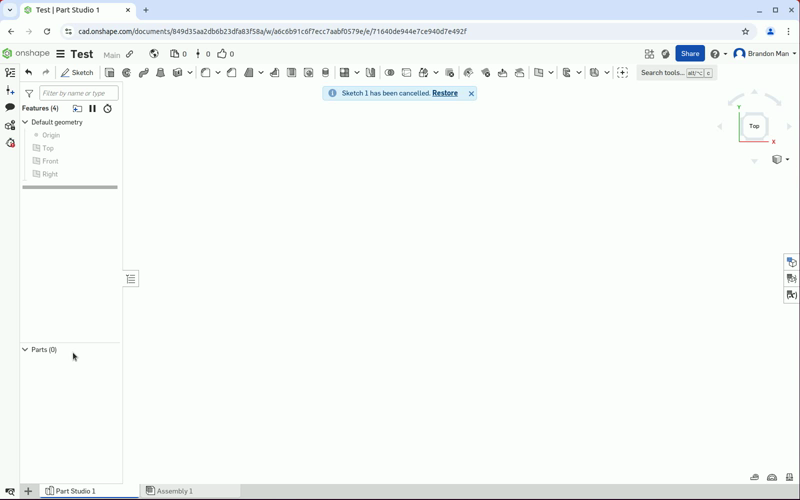
key(up)
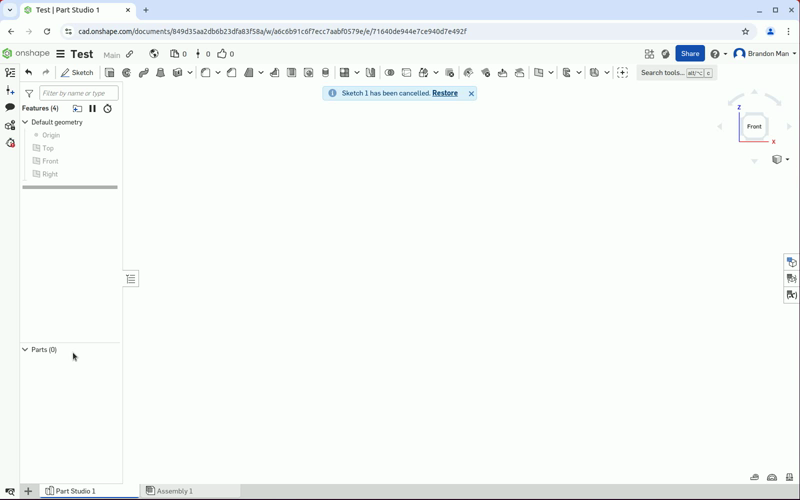
key_up(shift)
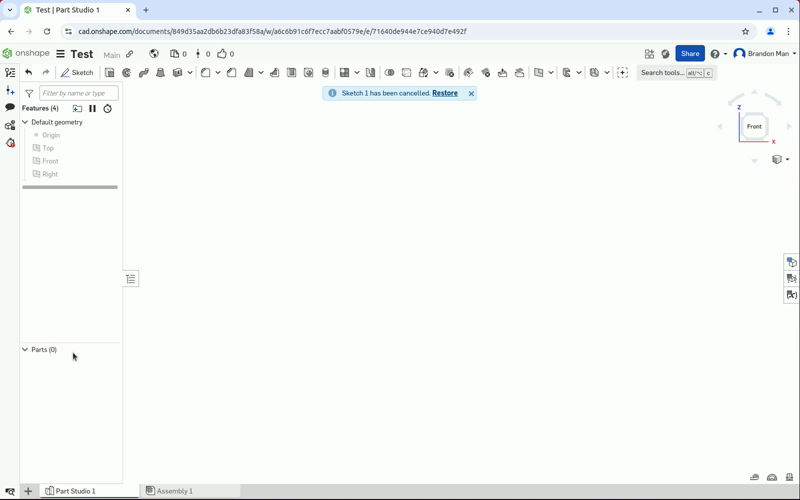
mouse_move(73, 352)
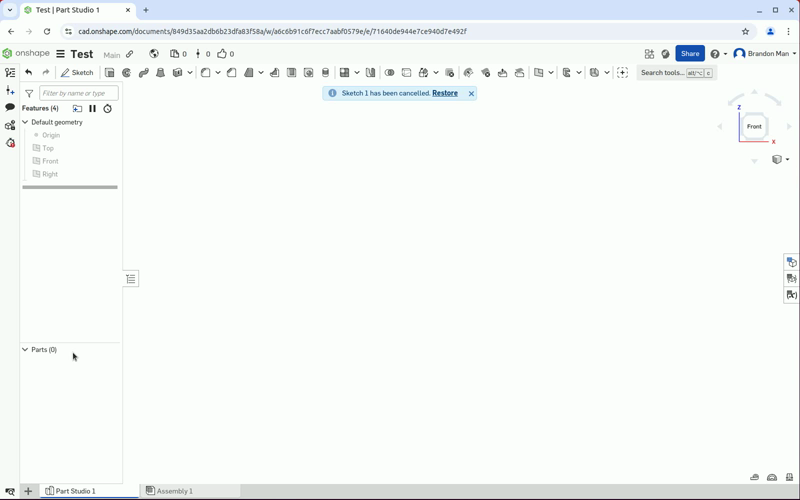
key(shift+y)
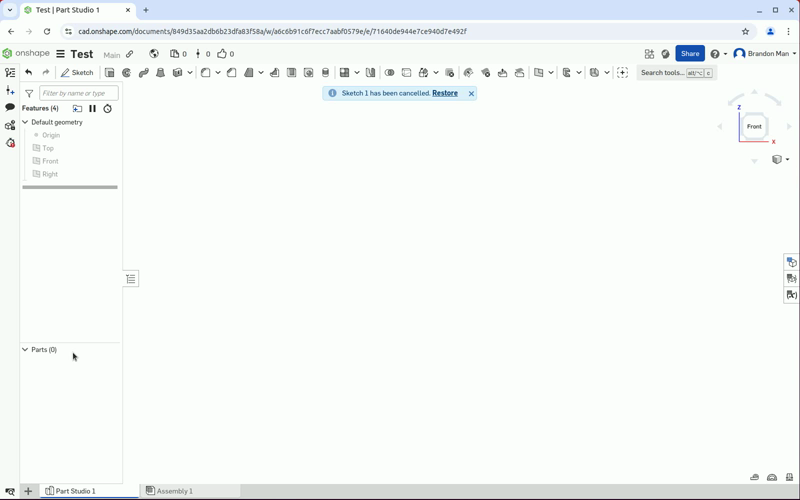
key(shift+s)
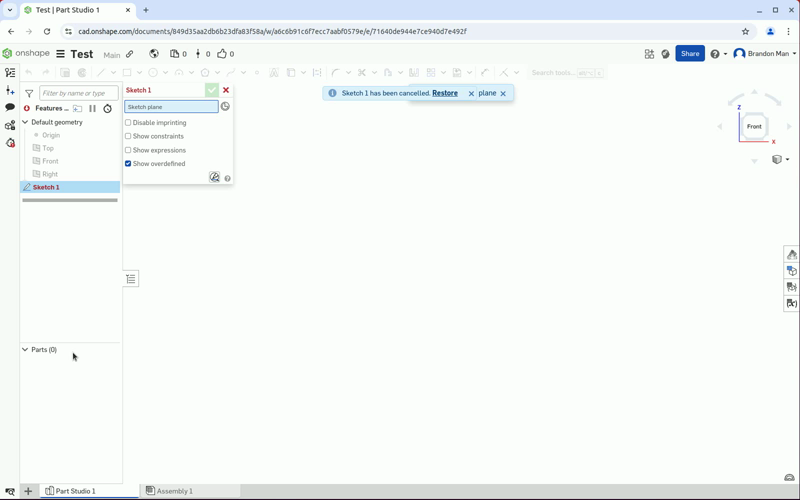
mouse_move(73, 163)
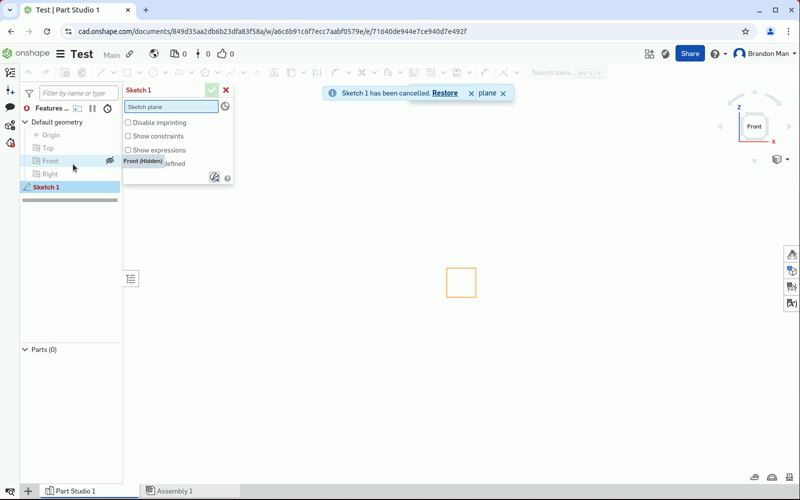
click(73, 163)
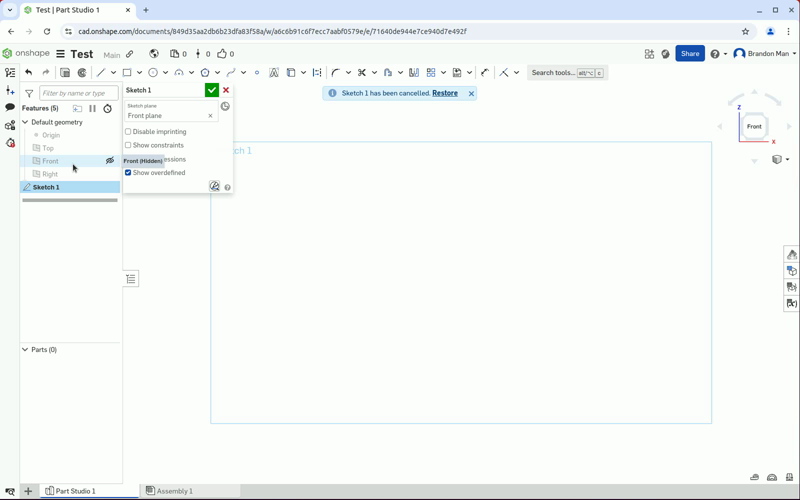
mouse_move(73, 352)
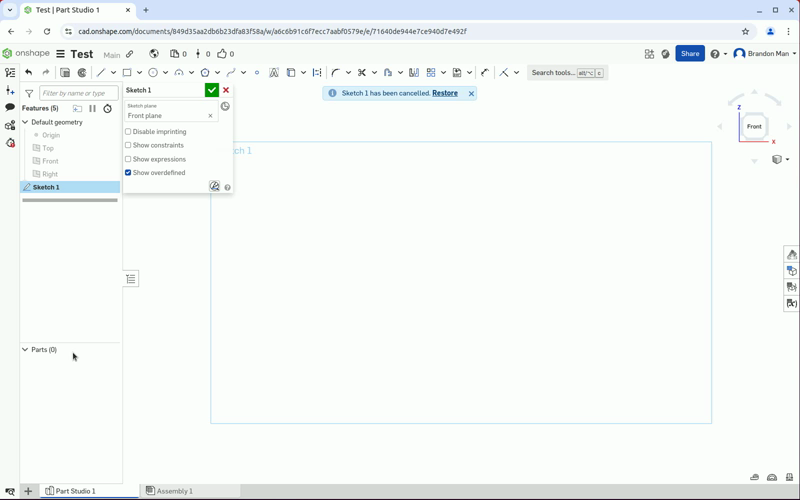
key(y)
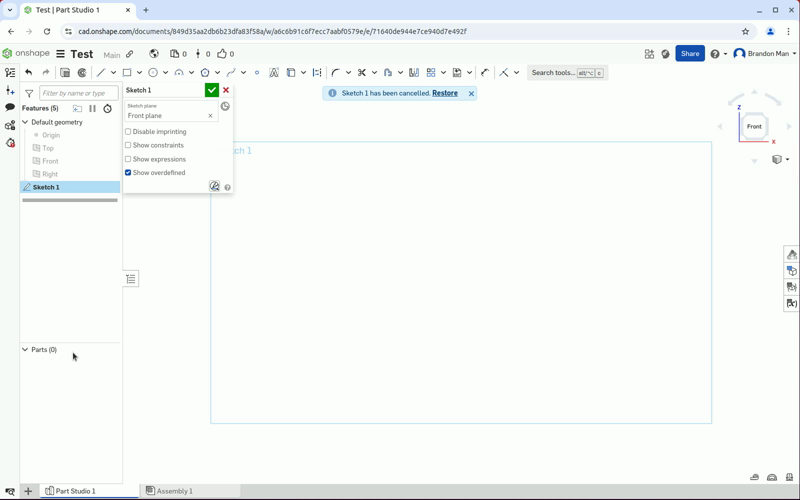
key(c)
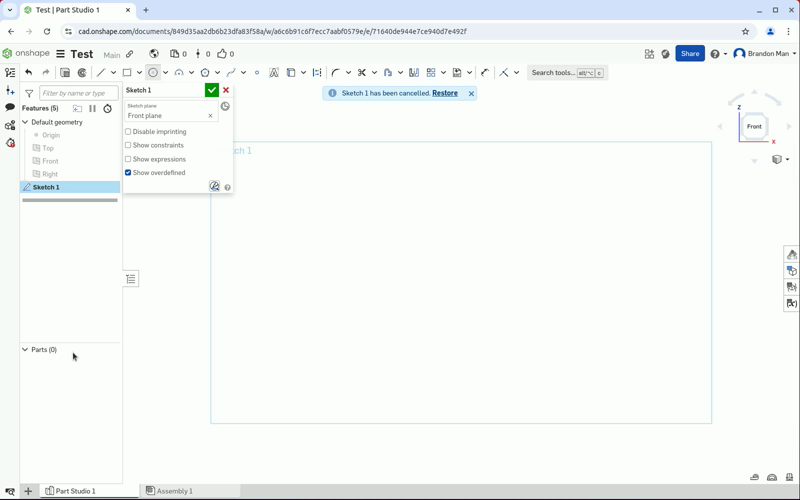
key_down(shift)
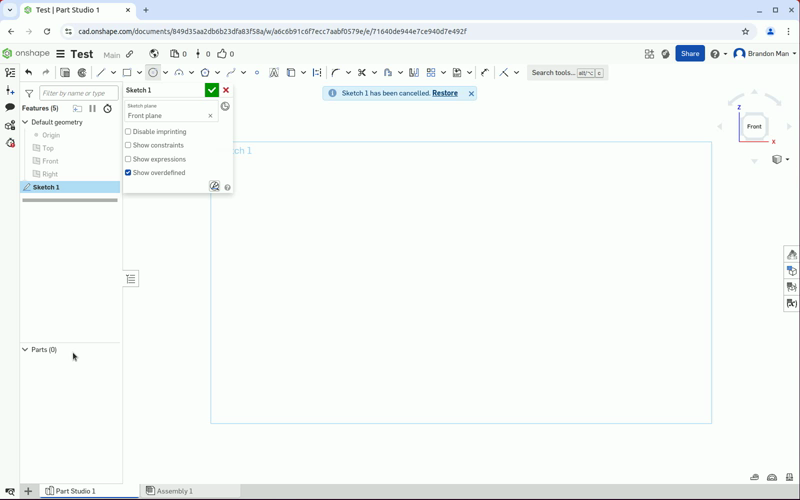
mouse_move(461, 178)
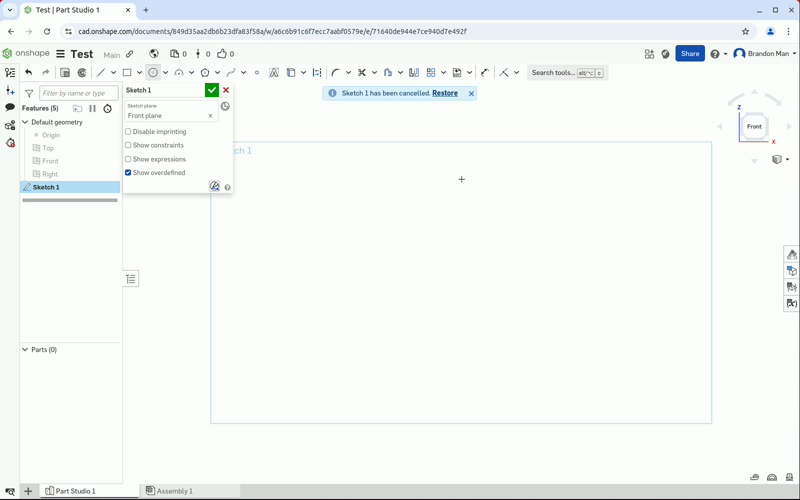
click(461, 178)
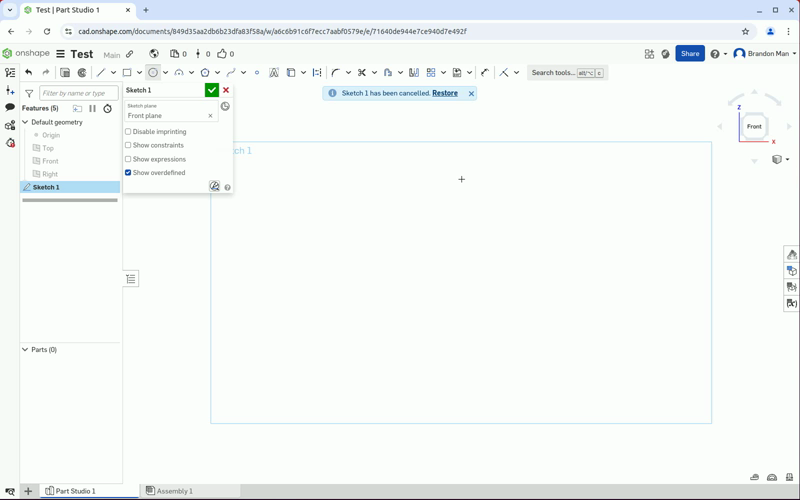
key_up(shift)
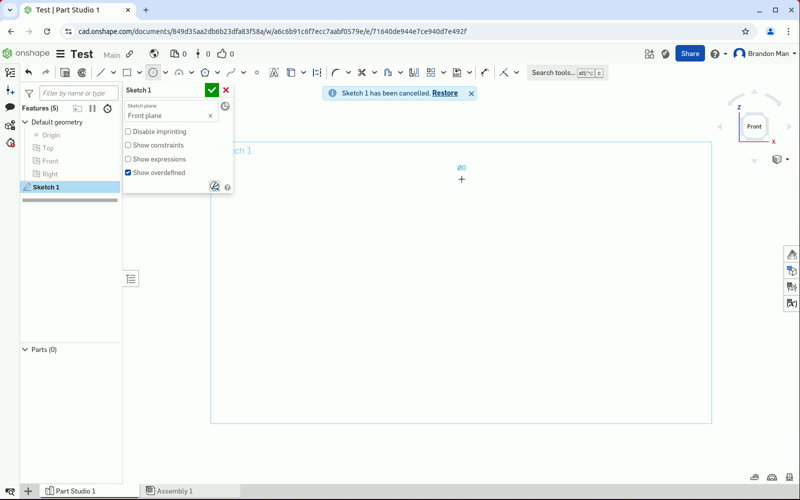
mouse_move(471, 178)
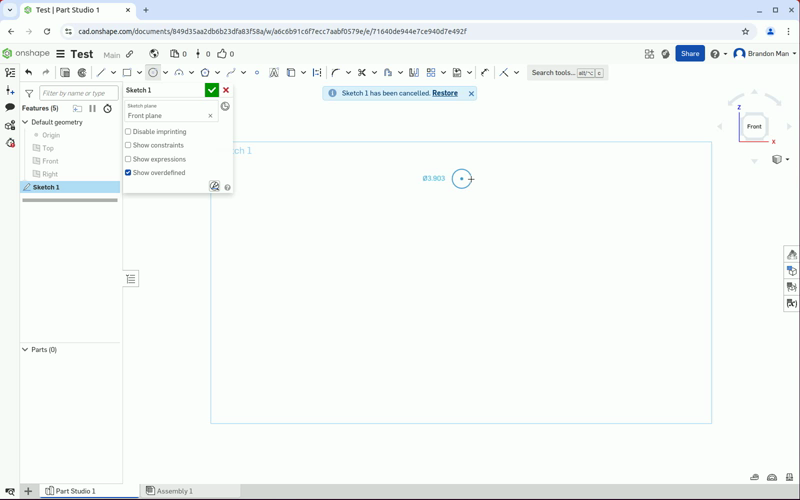
click(471, 178)
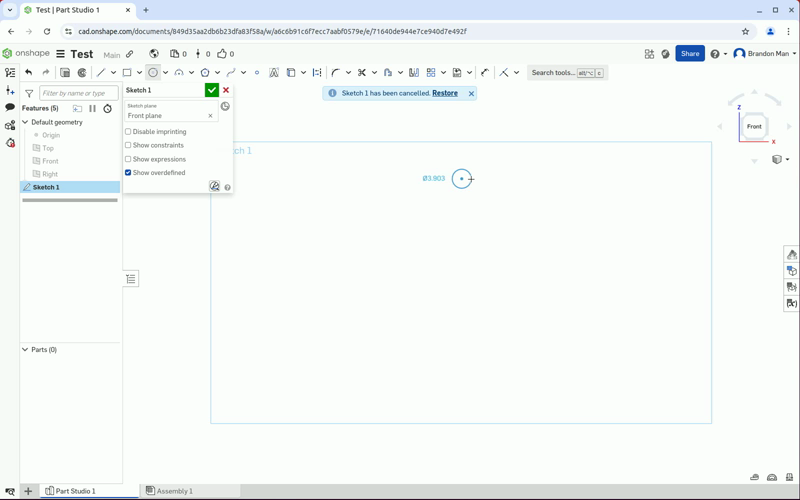
key(esc)
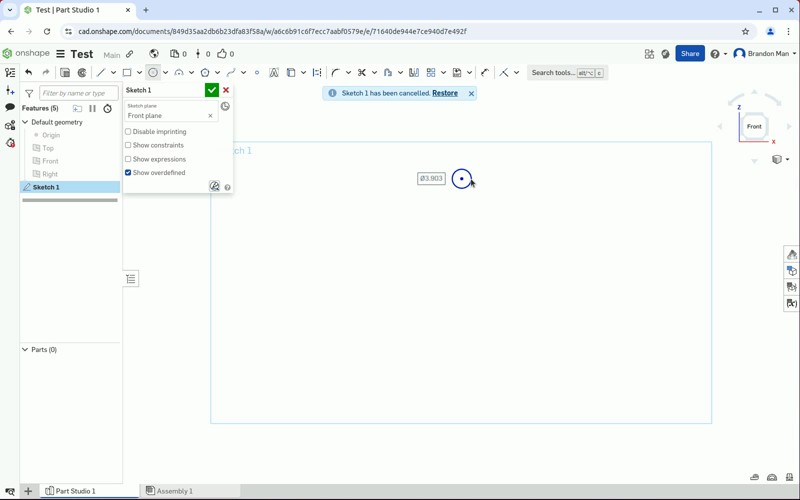
key(c)
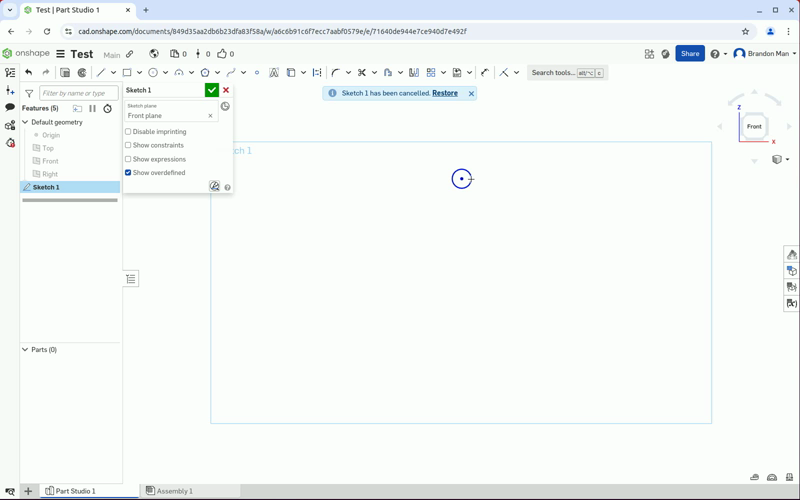
key_down(shift)
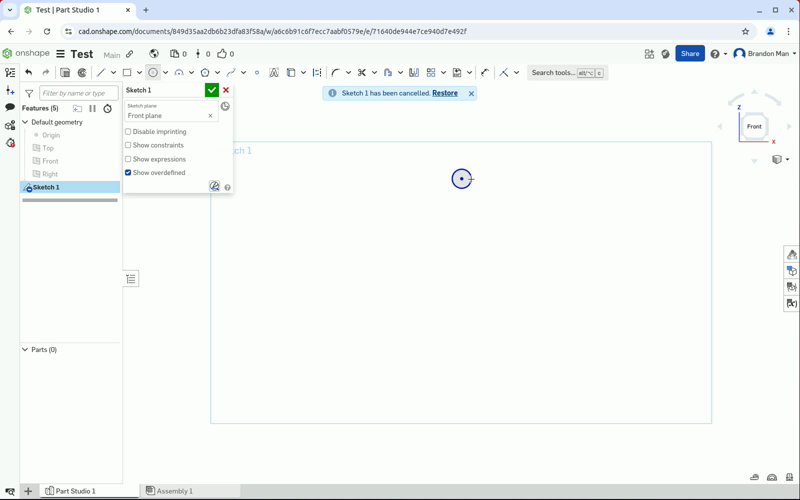
mouse_move(461, 178)
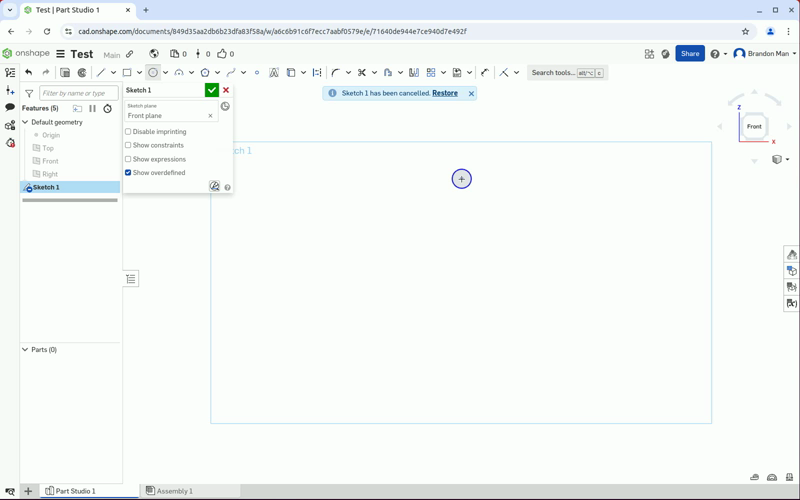
click(461, 178)
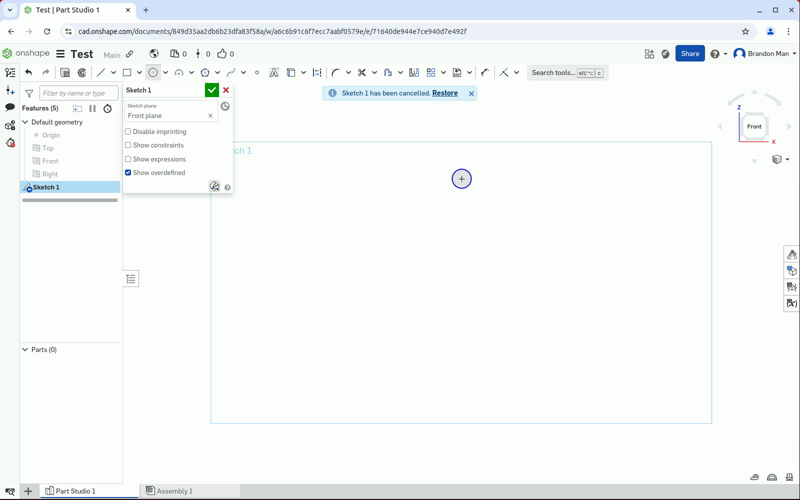
key_up(shift)
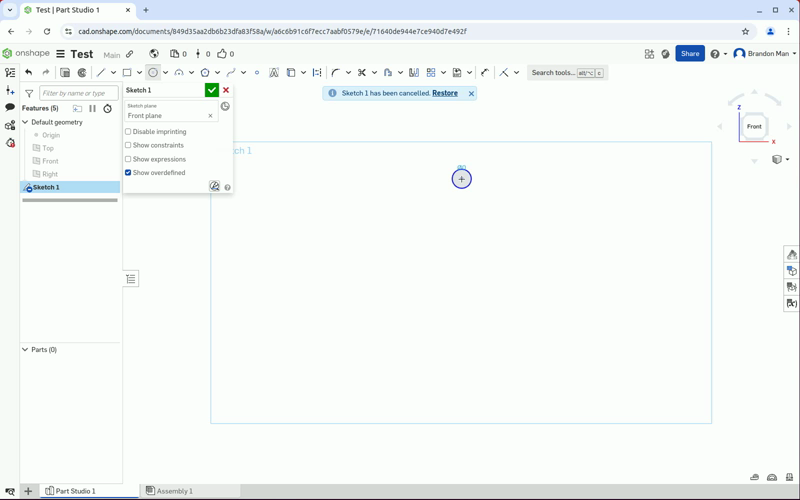
mouse_move(464, 178)
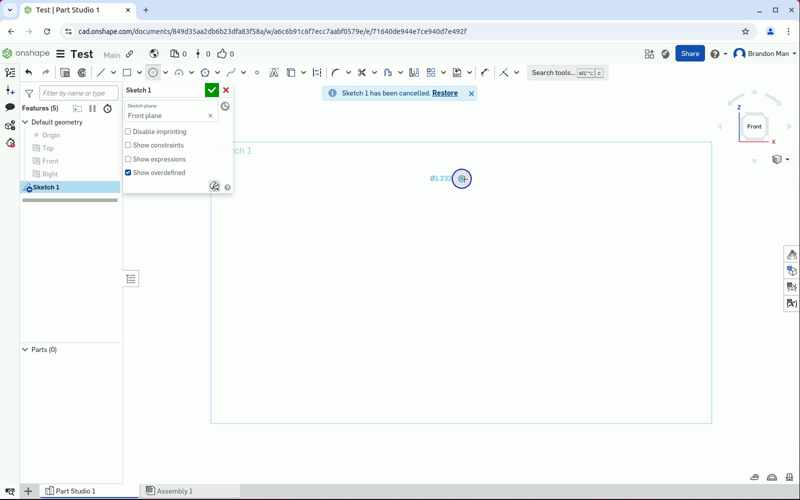
scroll(6)
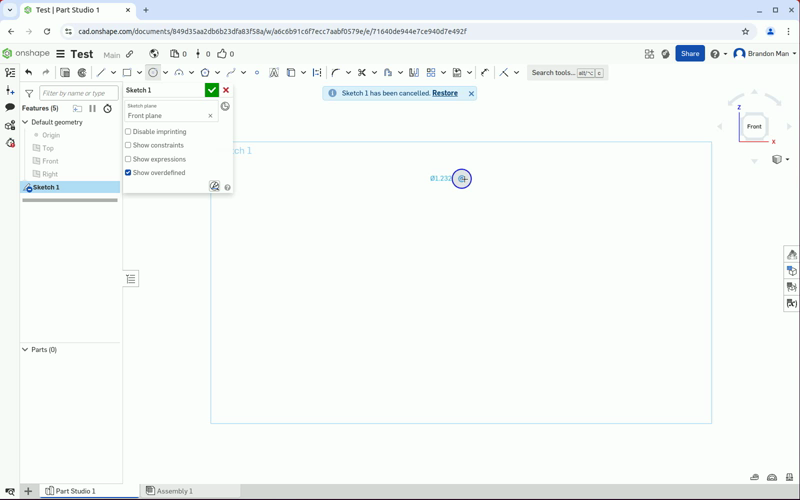
scroll(6)
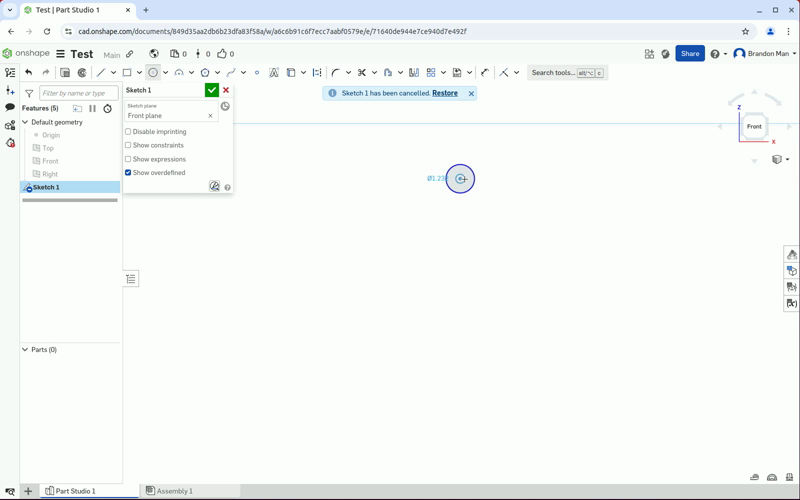
scroll(6)
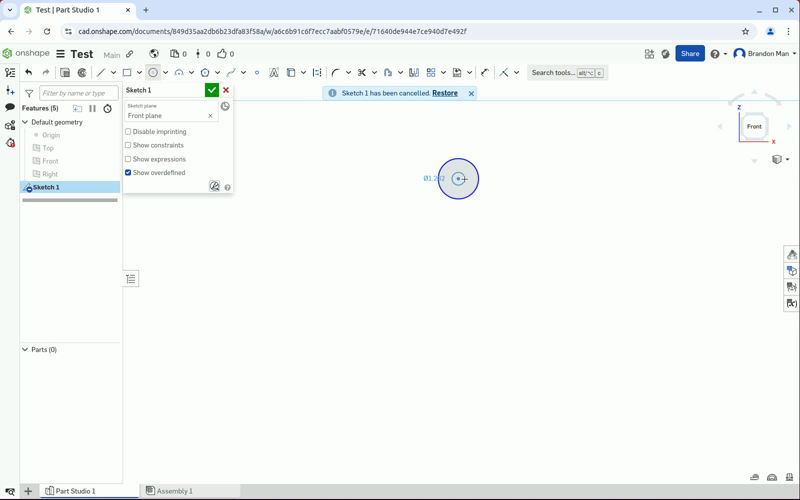
scroll(6)
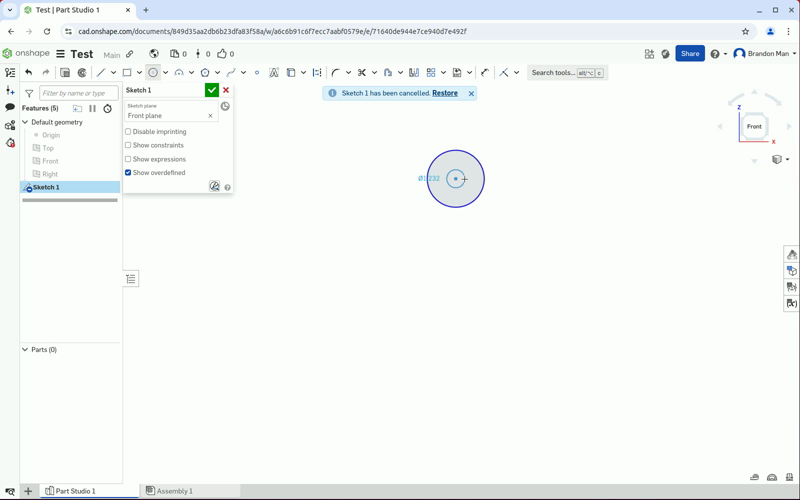
scroll(6)
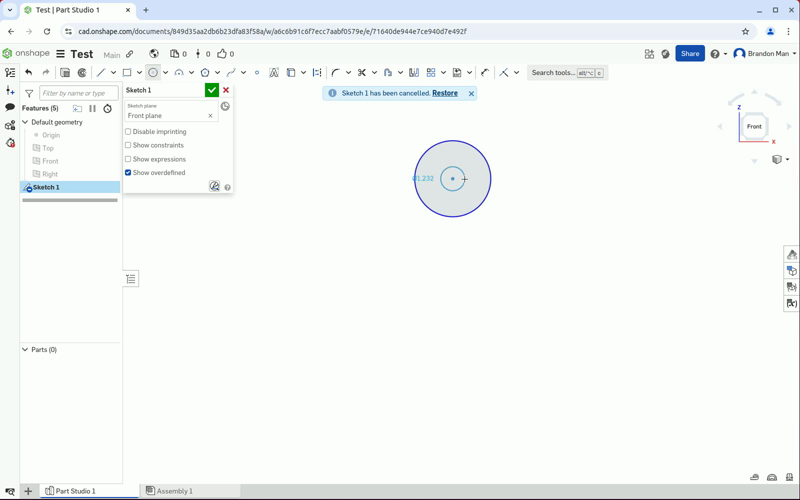
scroll(6)
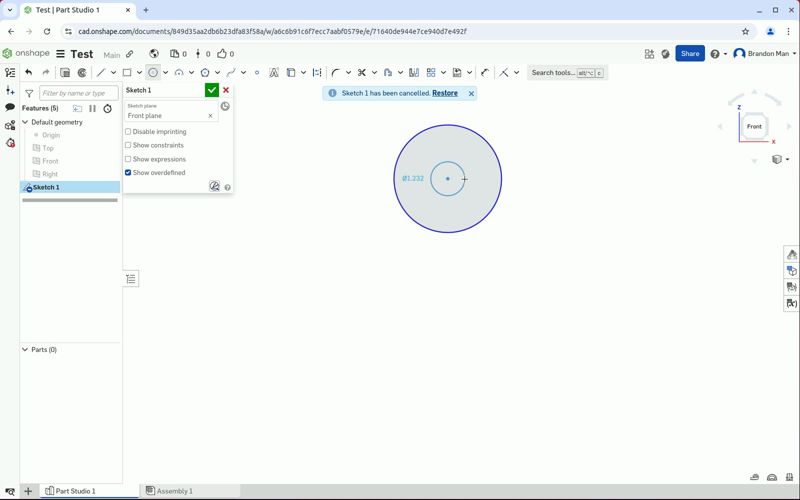
scroll(6)
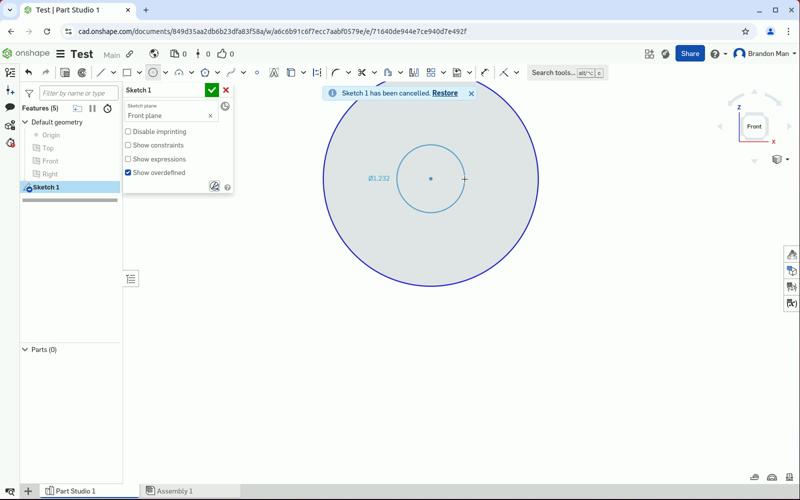
click(464, 178)
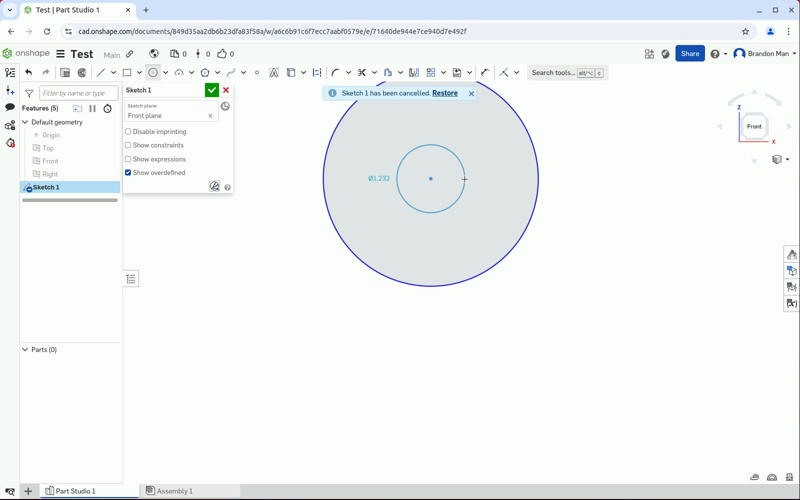
scroll(-6)
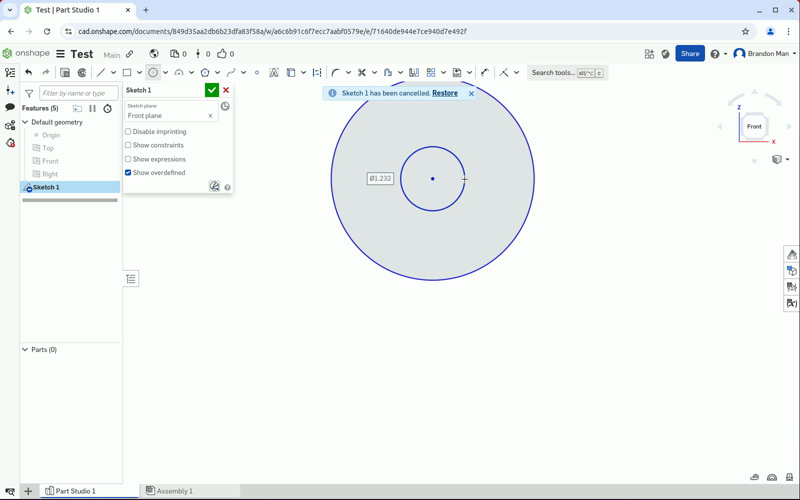
scroll(-6)
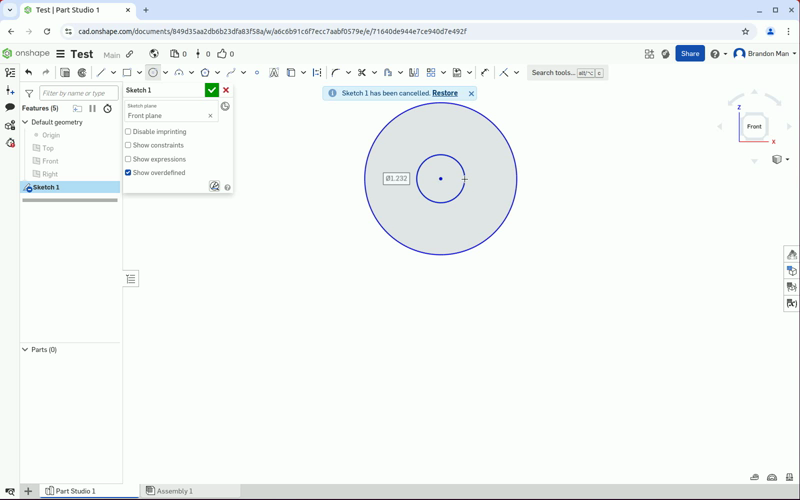
scroll(-6)
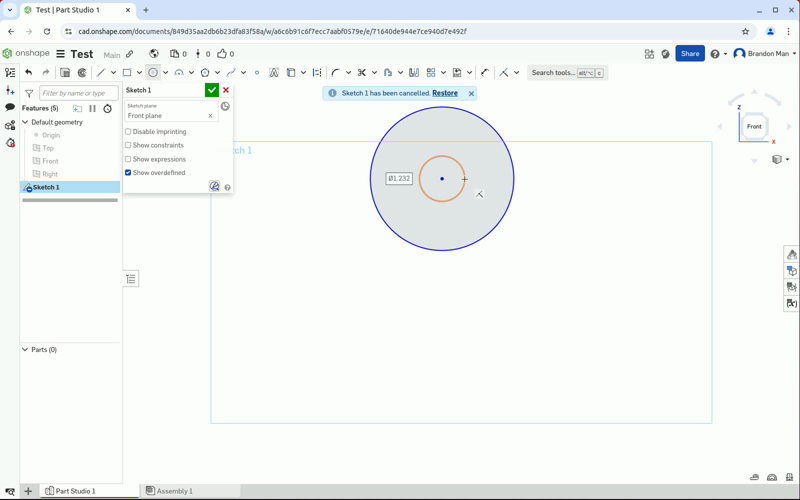
scroll(-6)
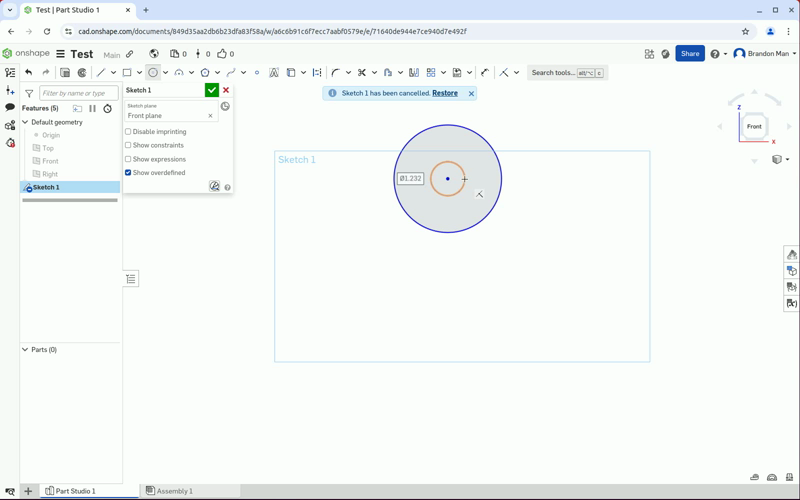
scroll(-6)
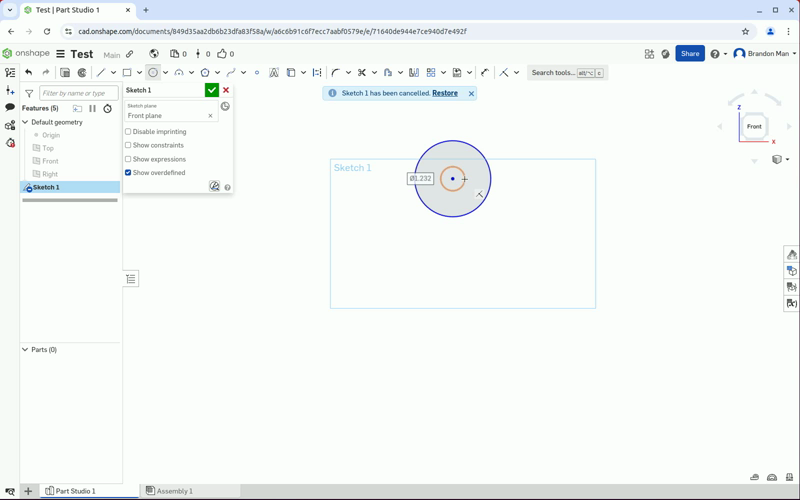
scroll(-6)
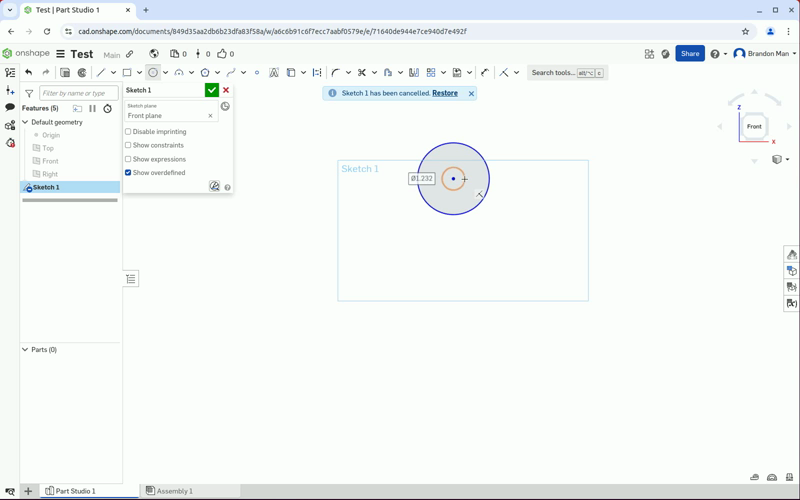
scroll(-6)
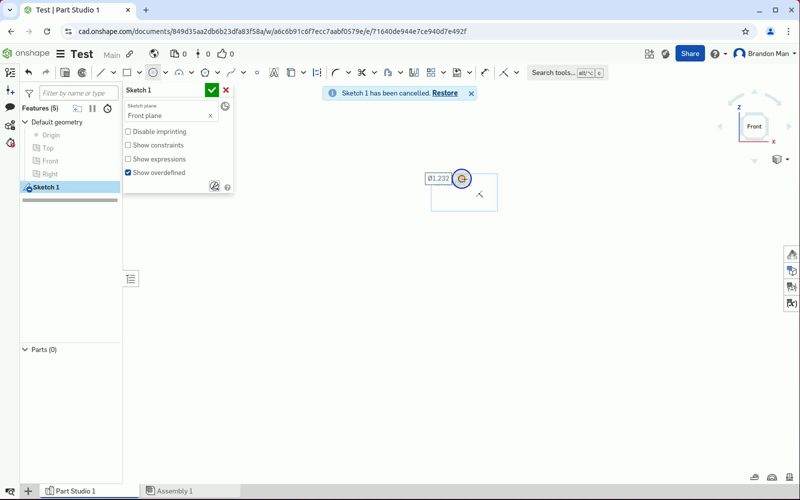
key(esc)
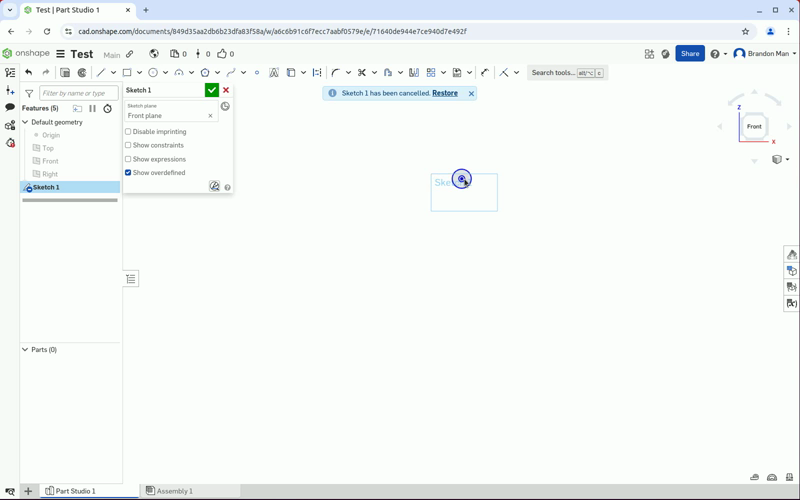
mouse_move(455, 174)
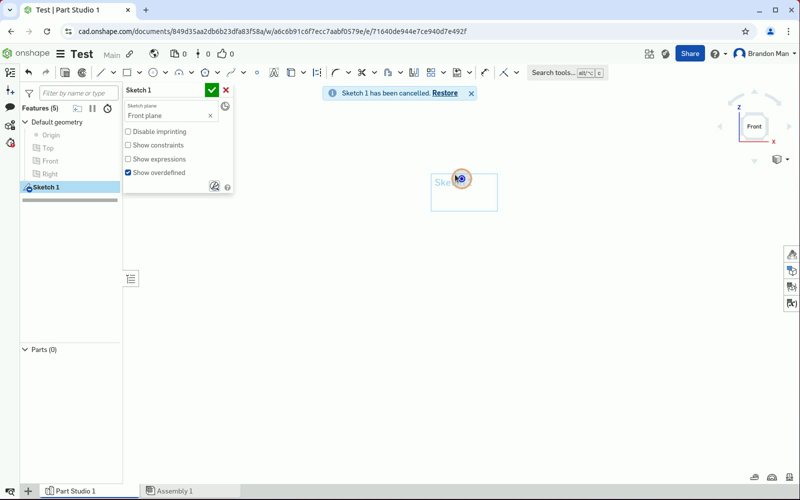
scroll(6)
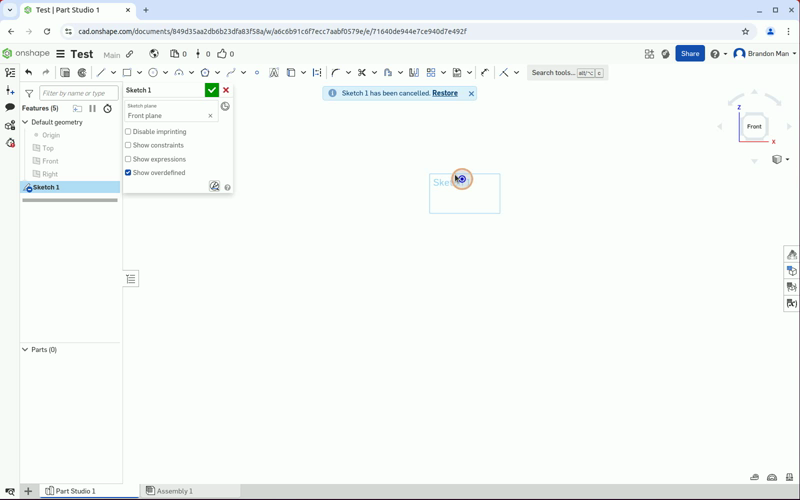
scroll(6)
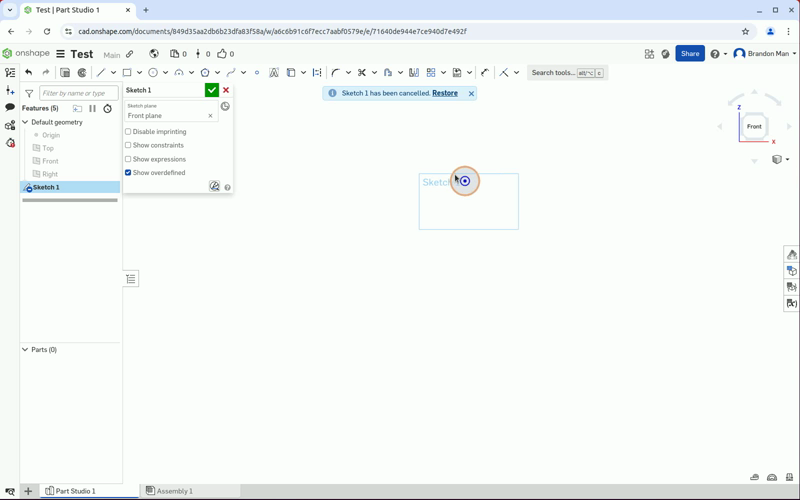
scroll(6)
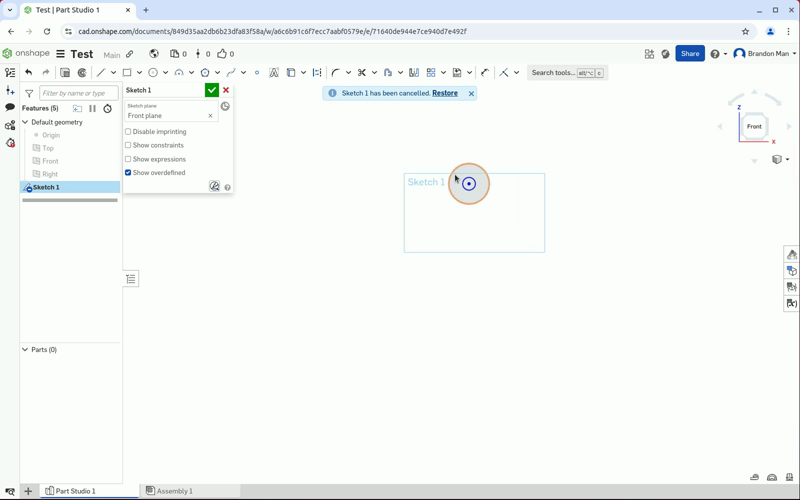
scroll(6)
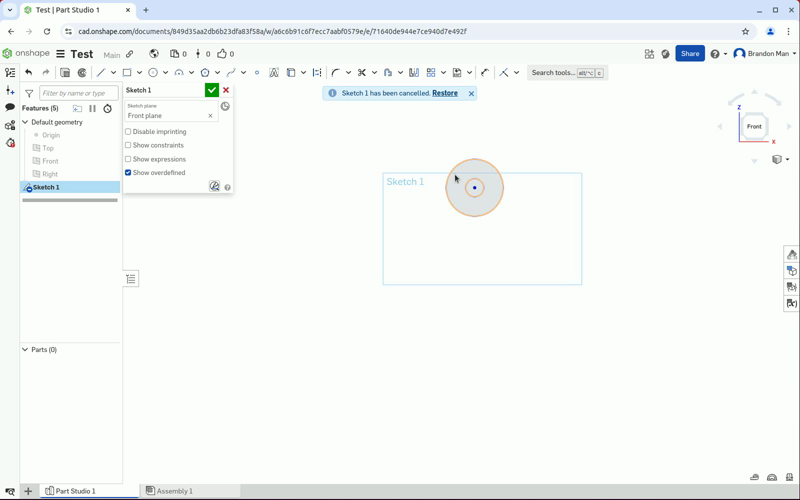
scroll(6)
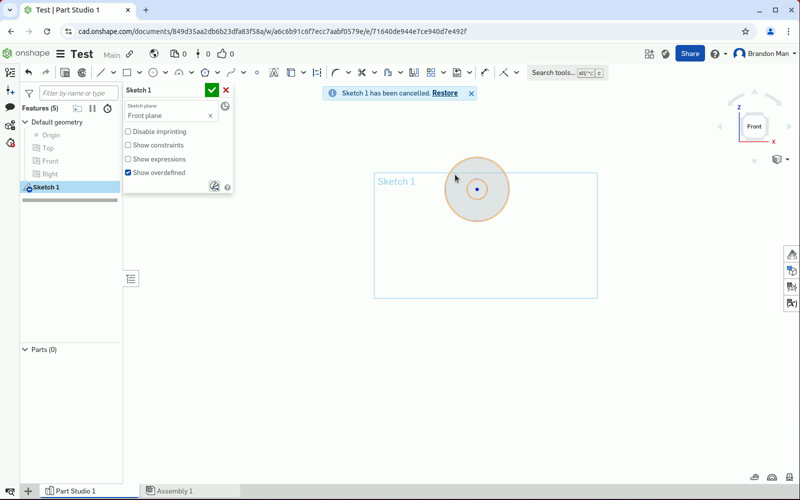
scroll(6)
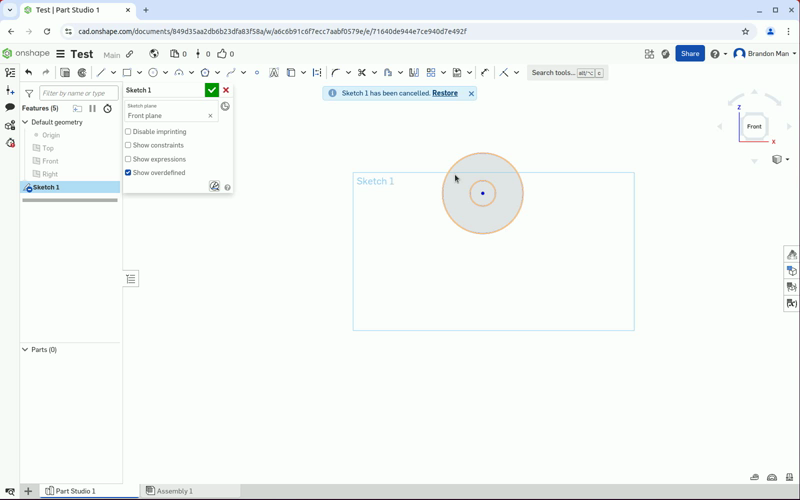
scroll(6)
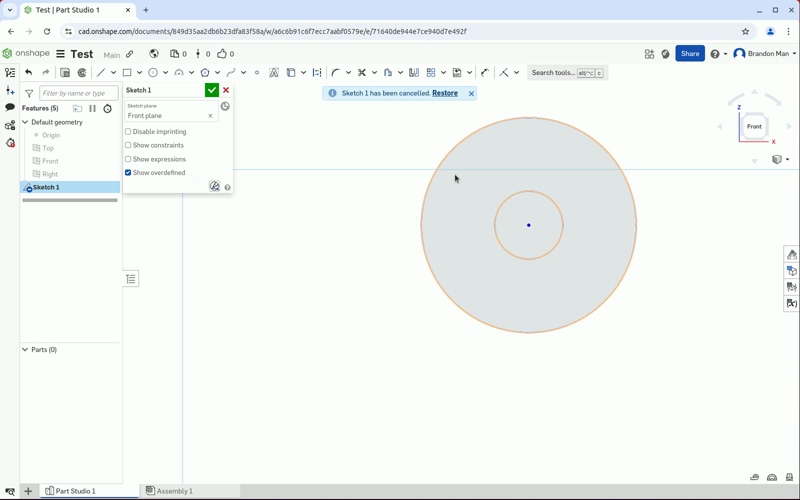
click(455, 174)
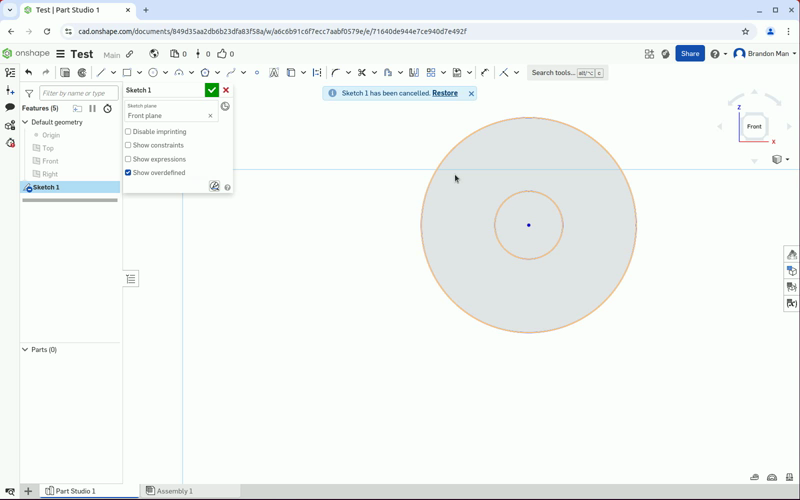
scroll(-6)
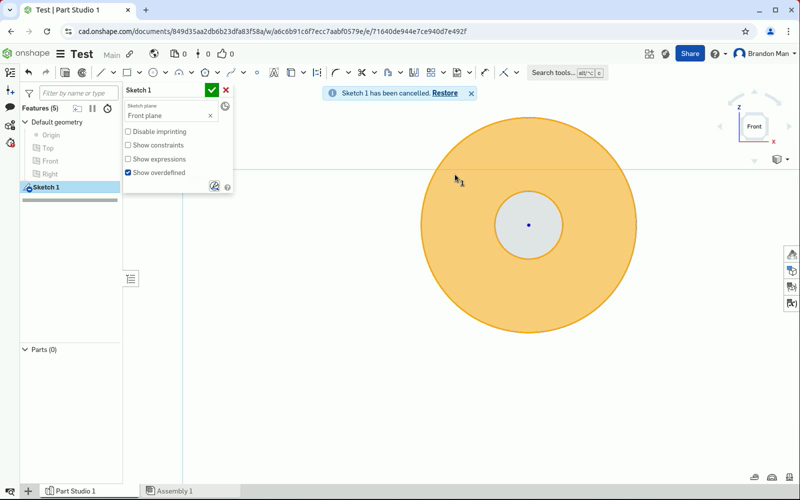
scroll(-6)
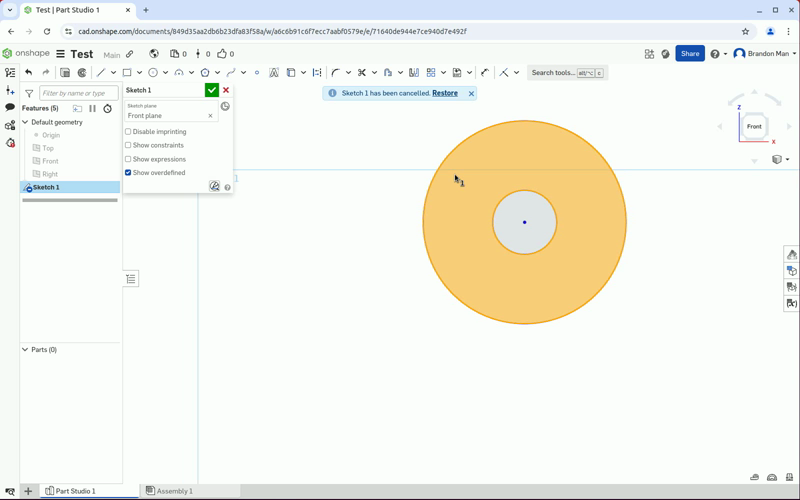
scroll(-6)
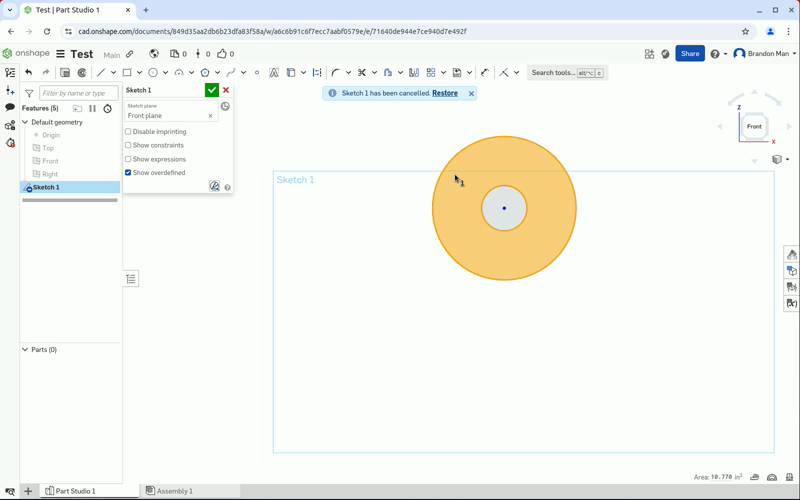
scroll(-6)
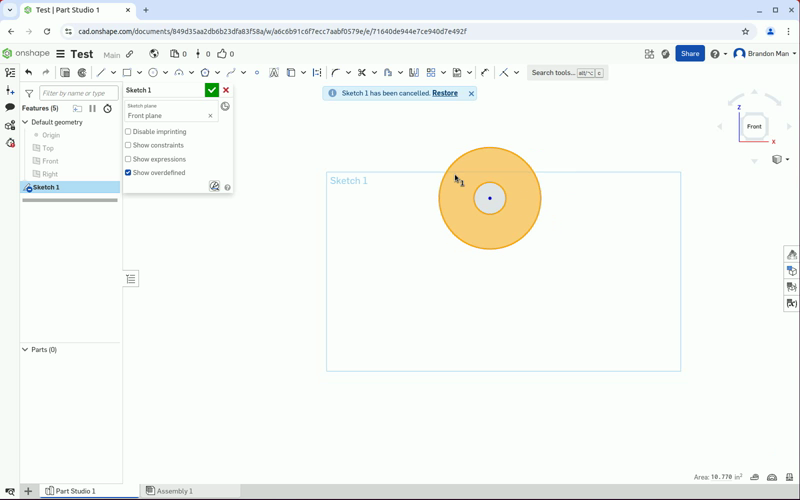
scroll(-6)
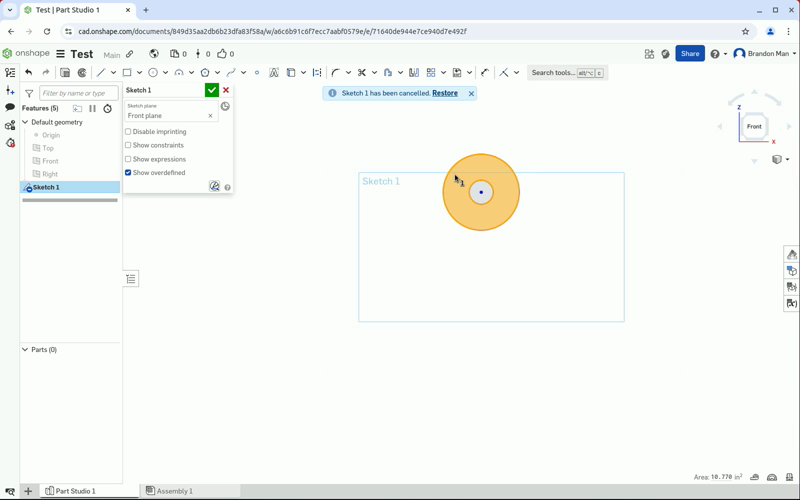
scroll(-6)
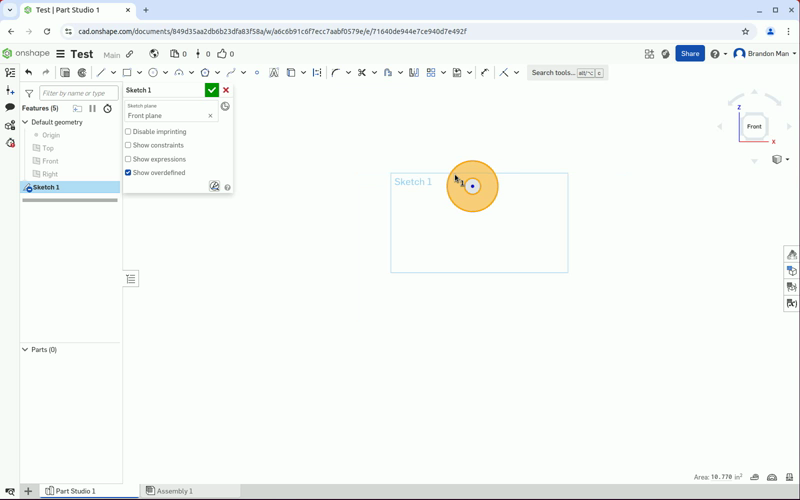
scroll(-6)
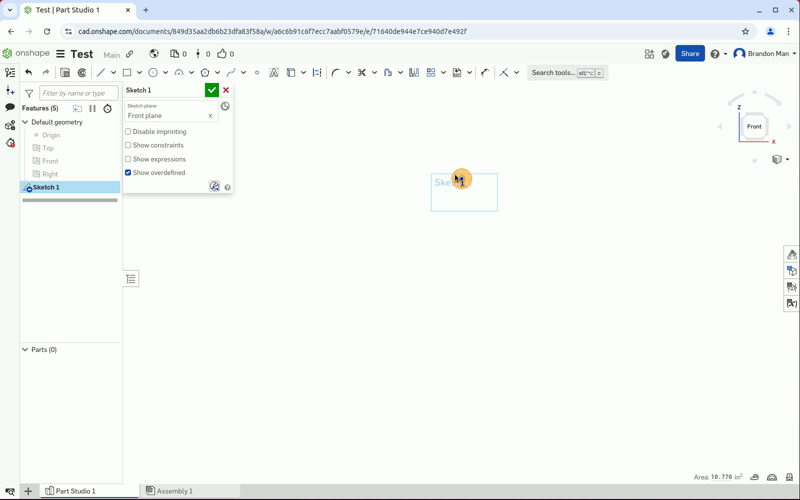
mouse_move(73, 352)
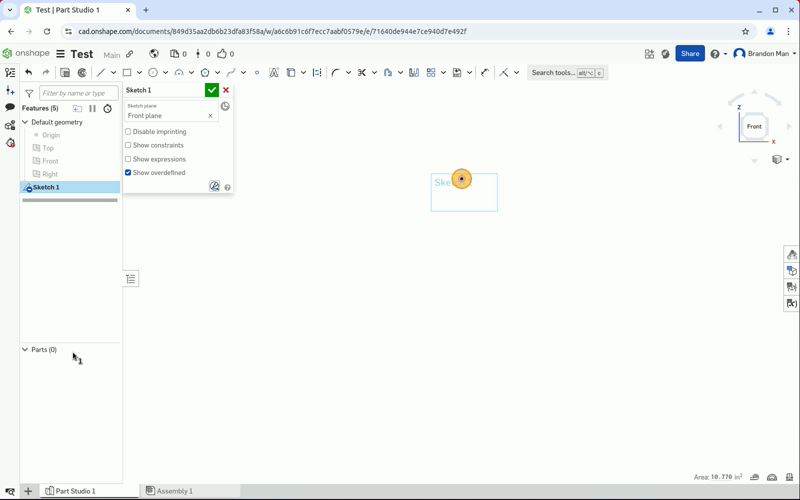
key(shift+y)
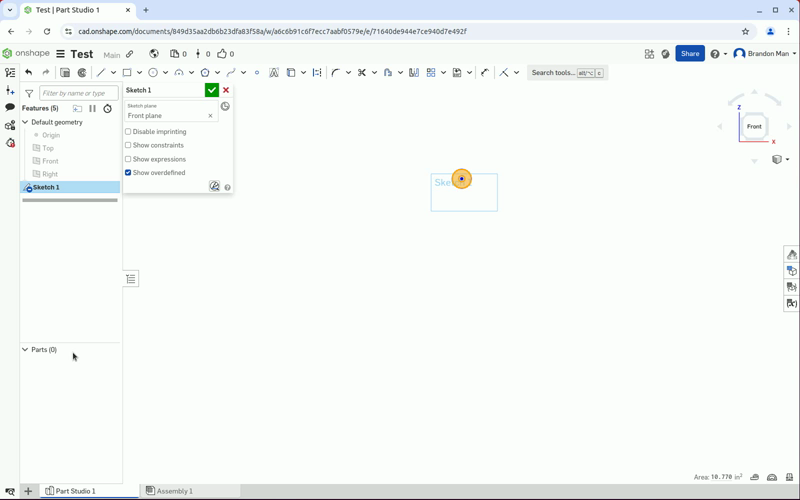
key(shift+e)
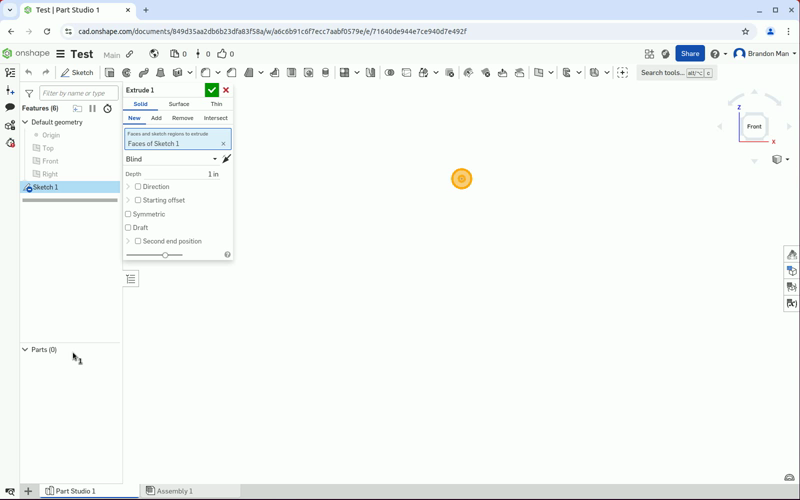
mouse_move(143, 106)
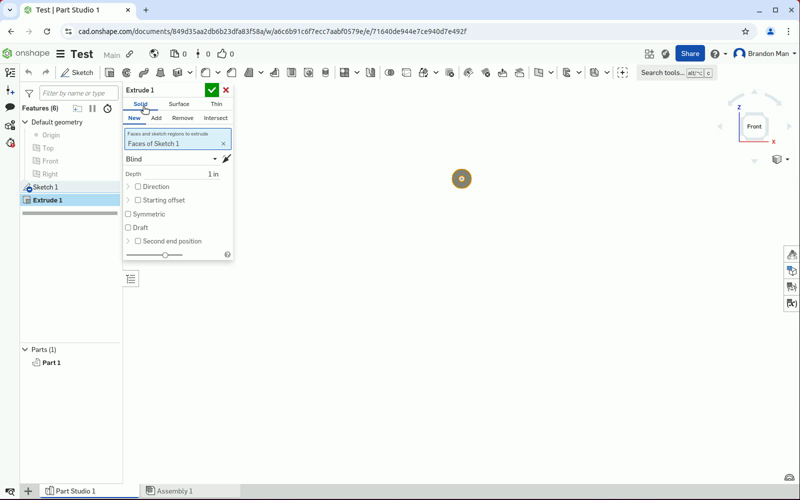
click(143, 106)
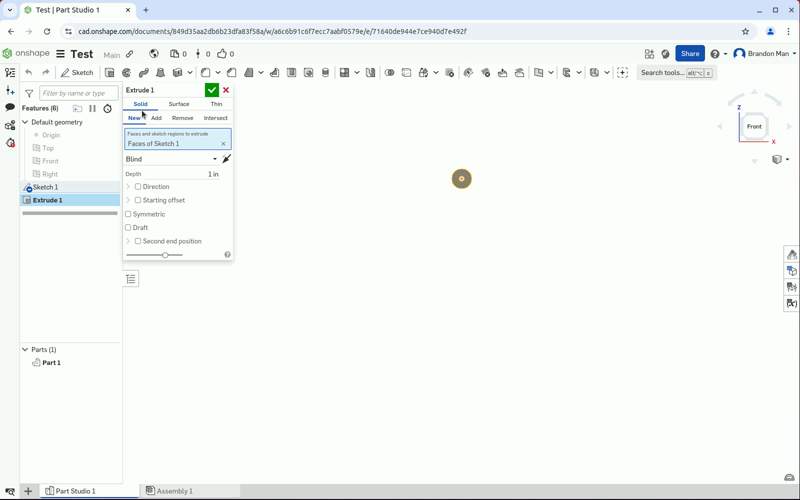
mouse_move(137, 120)
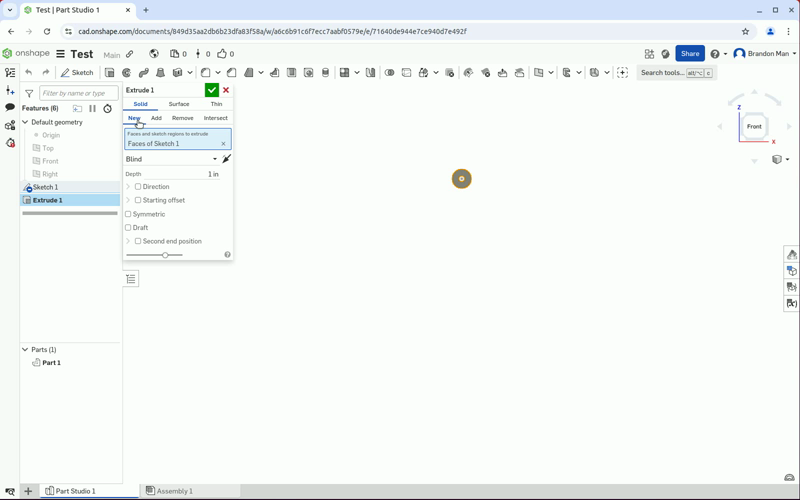
click(137, 120)
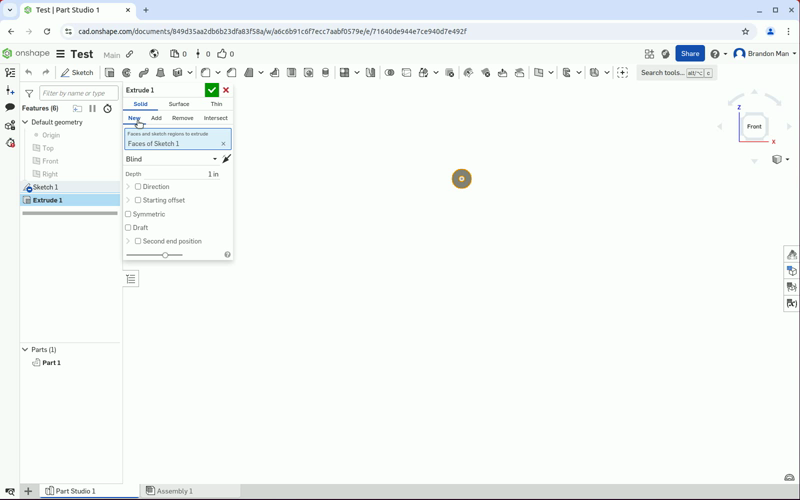
key(tab, 4)
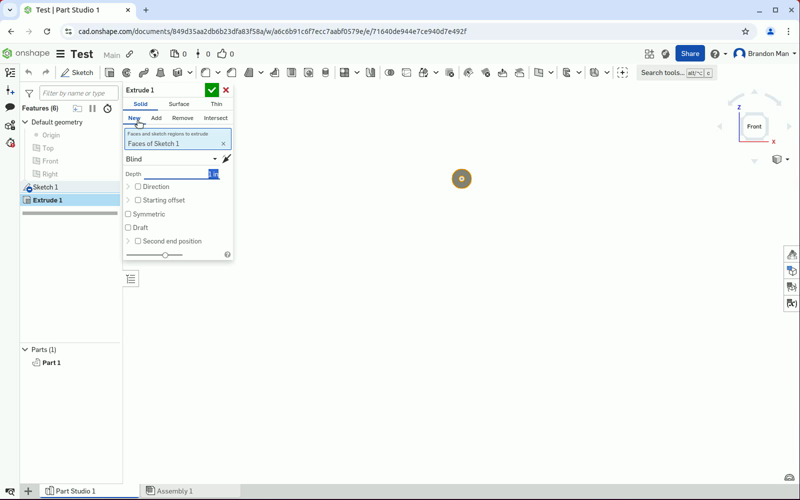
text(0.481)
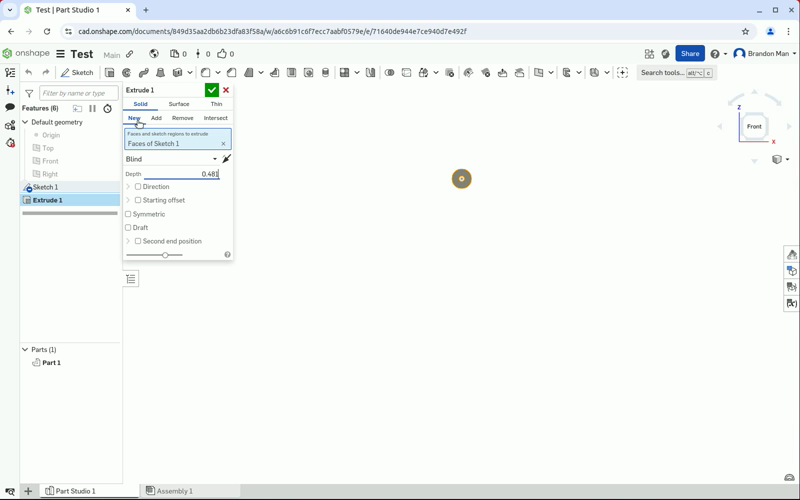
key(enter)
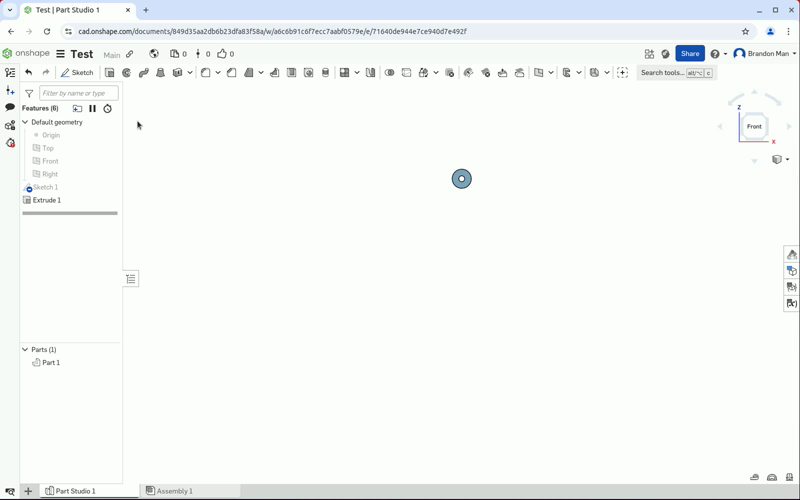
key(shift+h)
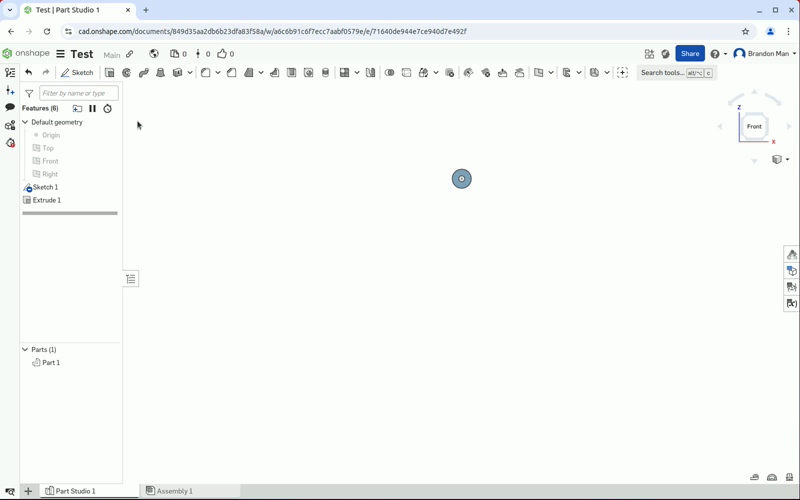
key(shift+h)
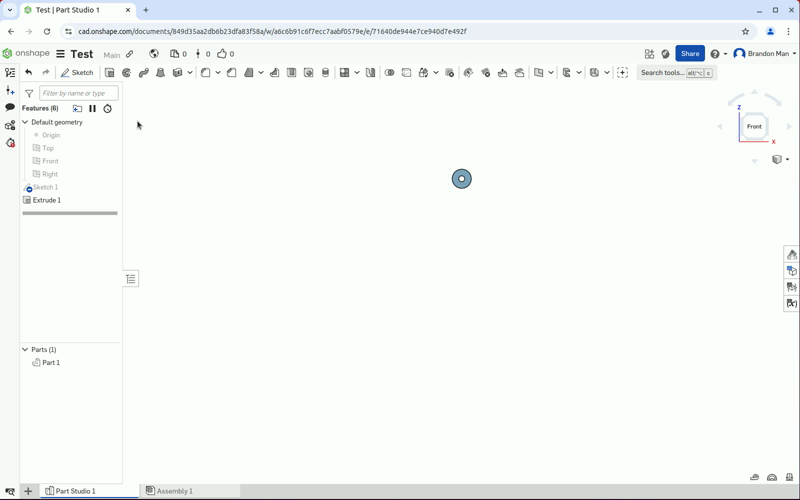
mouse_move(73, 189)
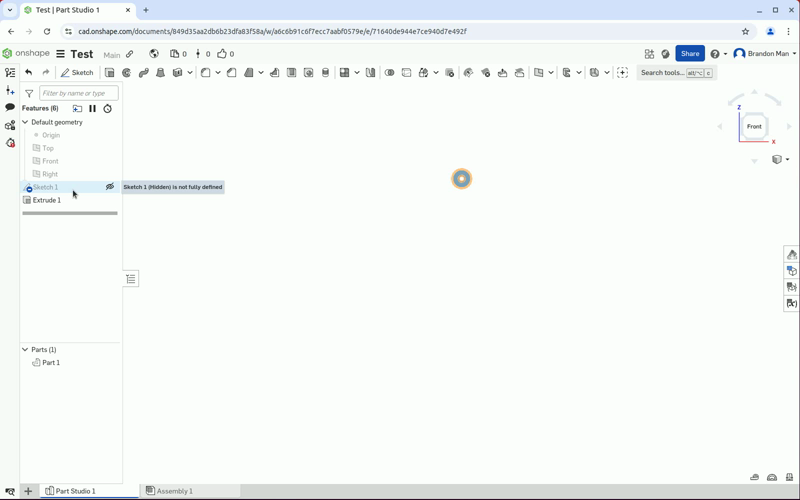
click(73, 189)
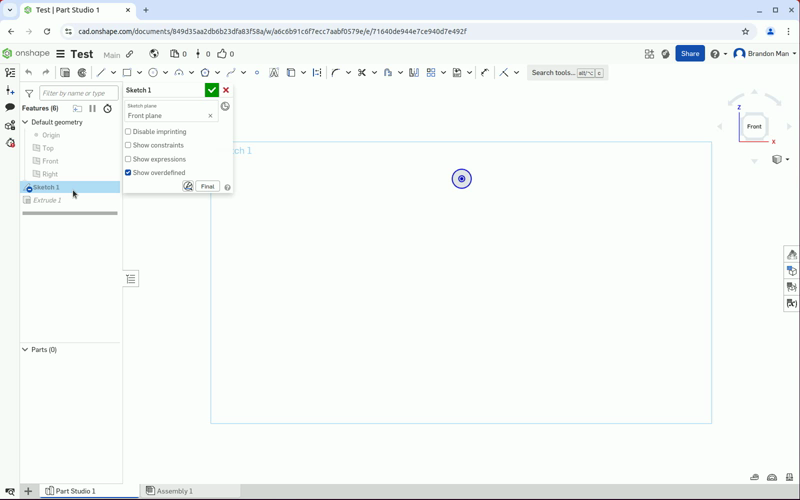
mouse_move(229, 92)
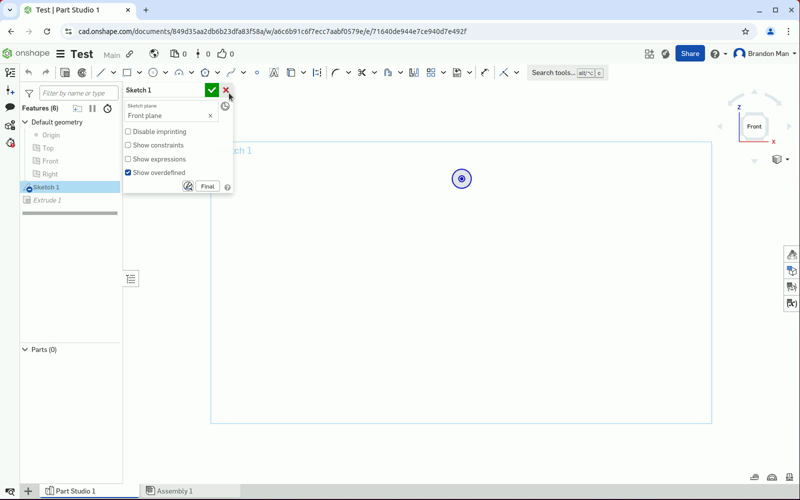
click(229, 92)
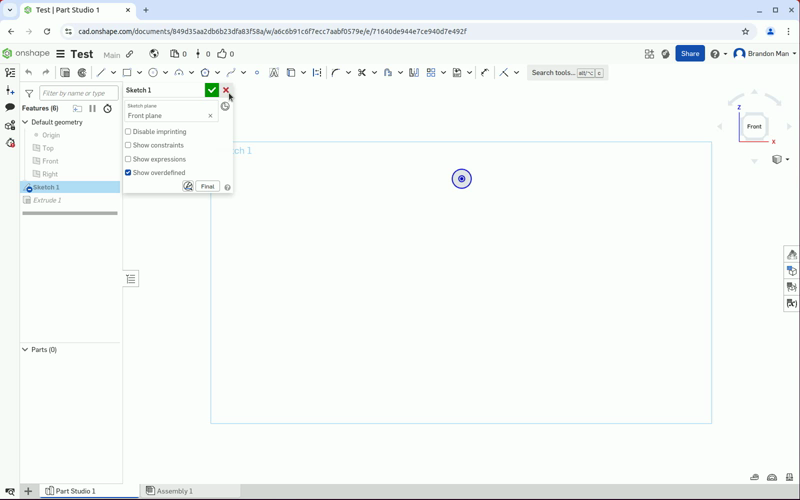
key(shift+s)
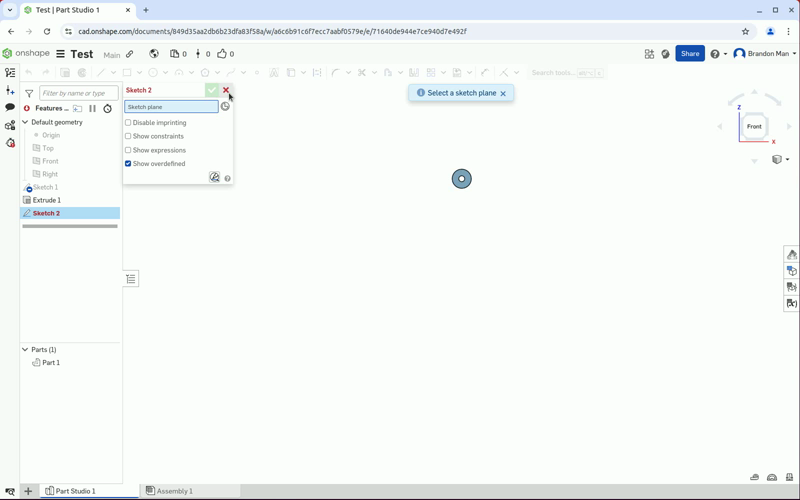
mouse_move(73, 163)
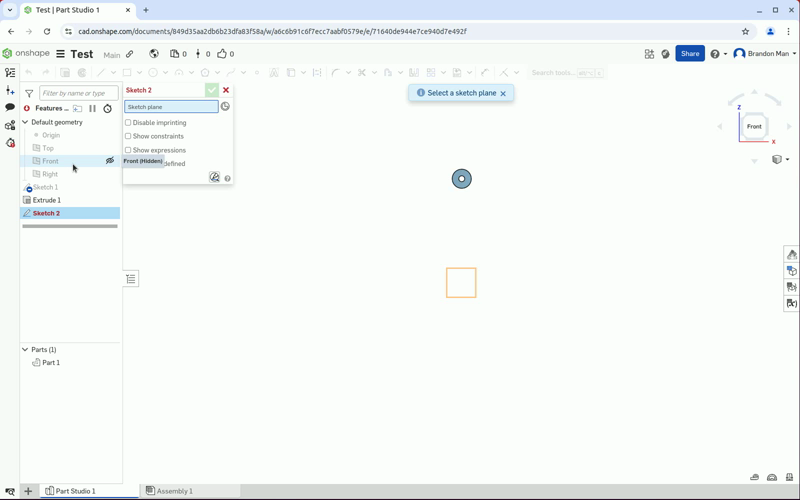
click(73, 163)
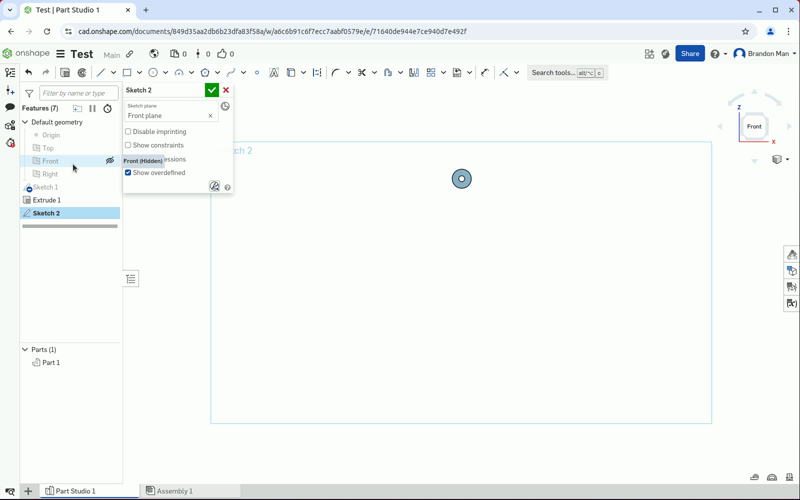
mouse_move(73, 352)
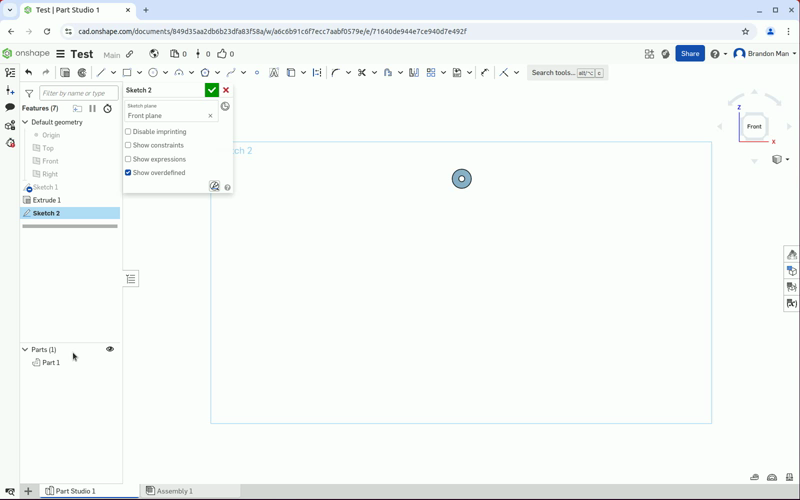
key(y)
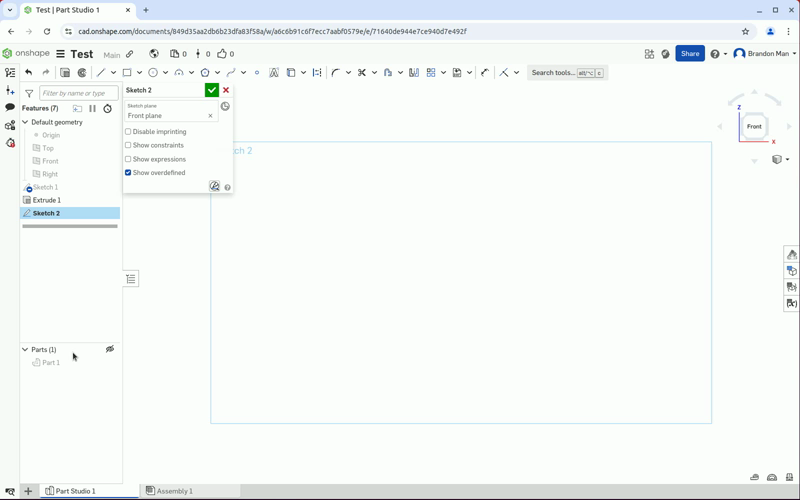
key(c)
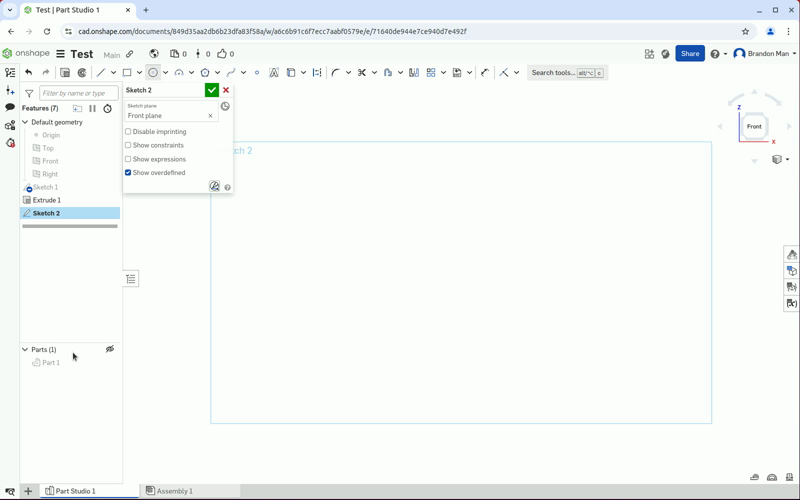
key_down(shift)
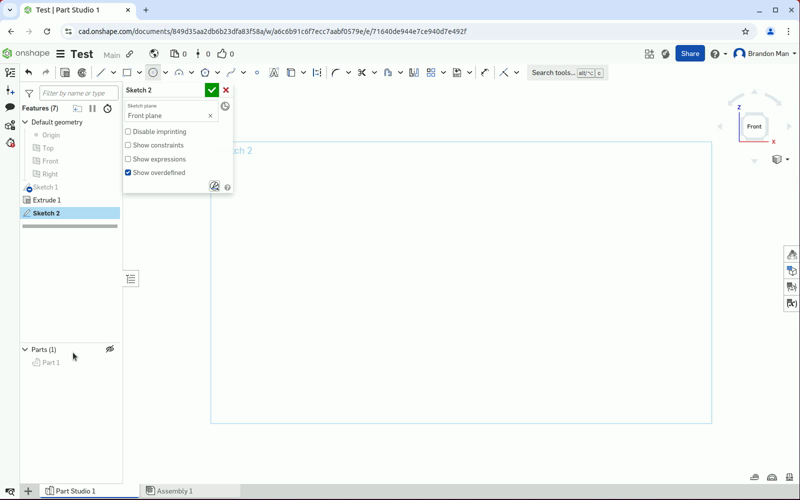
mouse_move(461, 282)
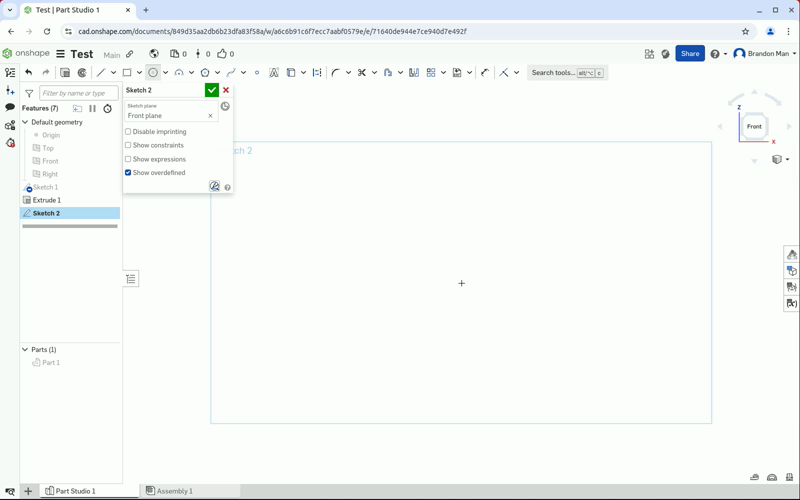
click(461, 282)
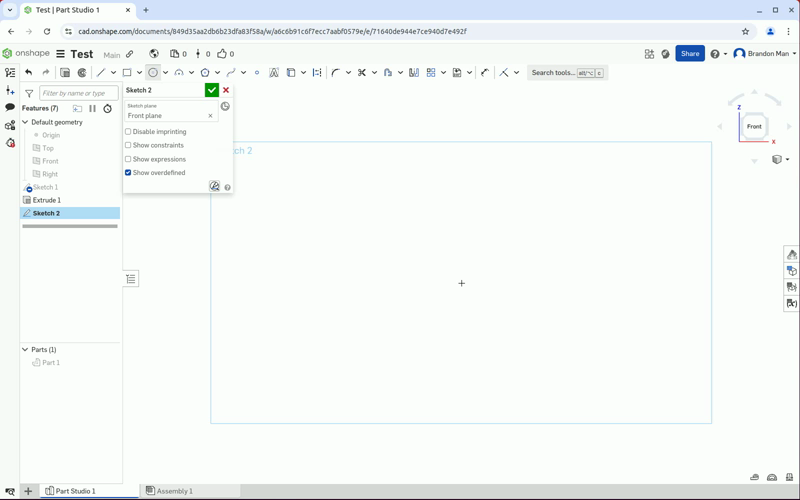
key_up(shift)
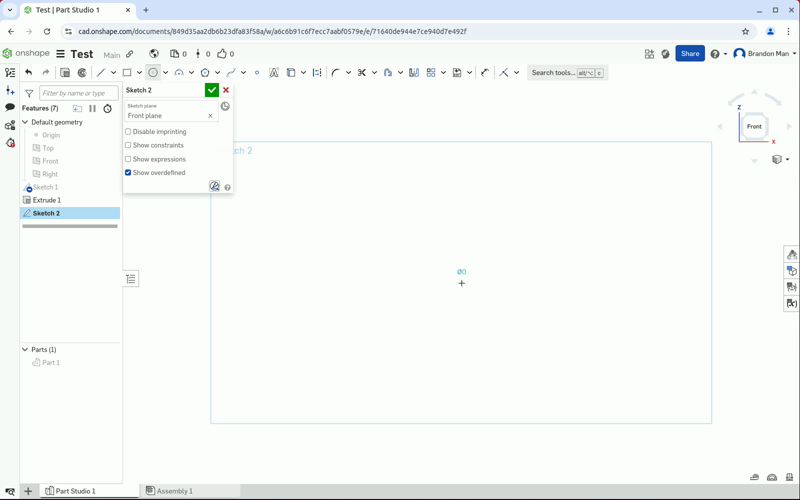
mouse_move(471, 282)
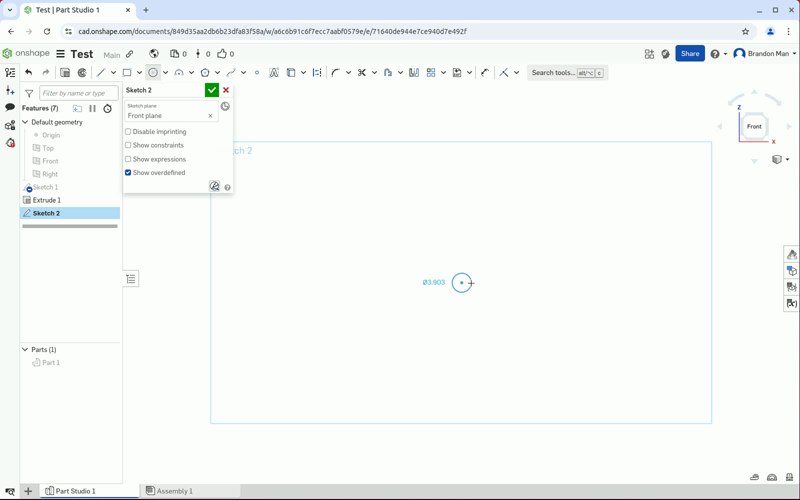
click(471, 282)
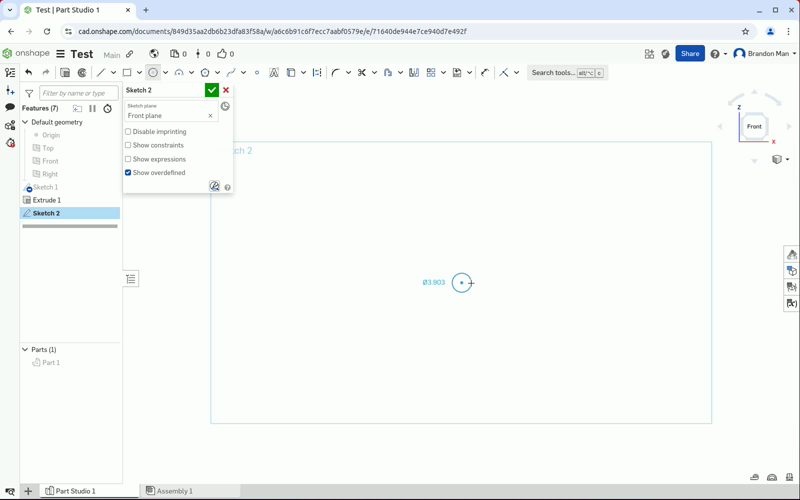
key(esc)
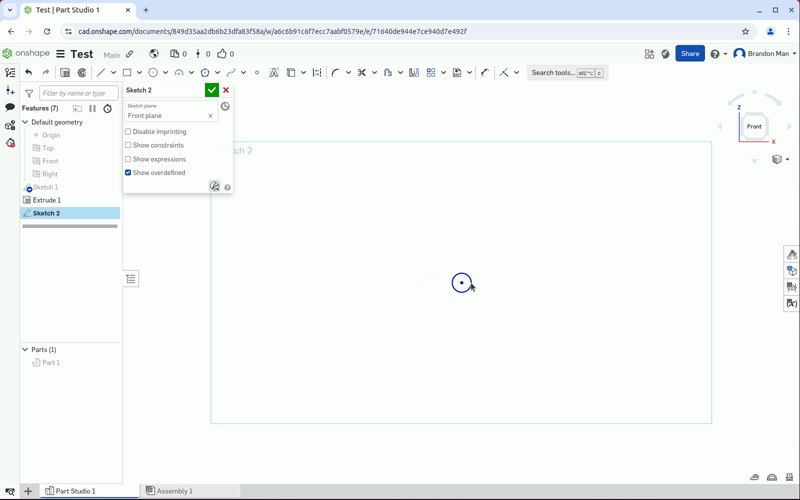
key(c)
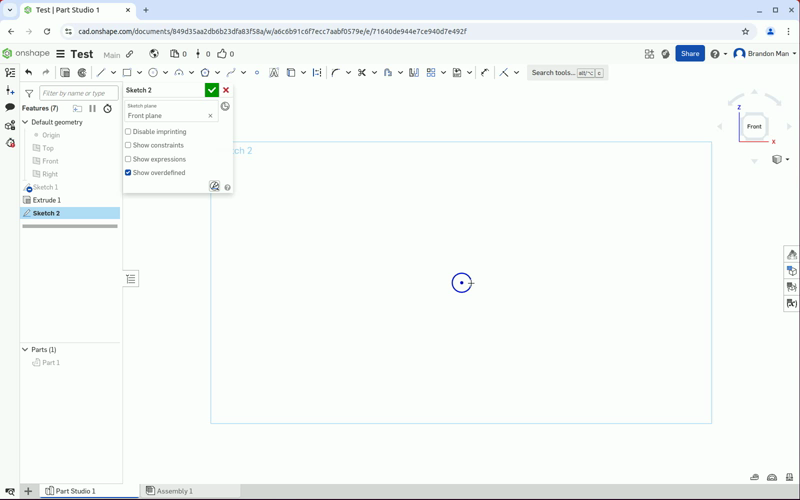
key_down(shift)
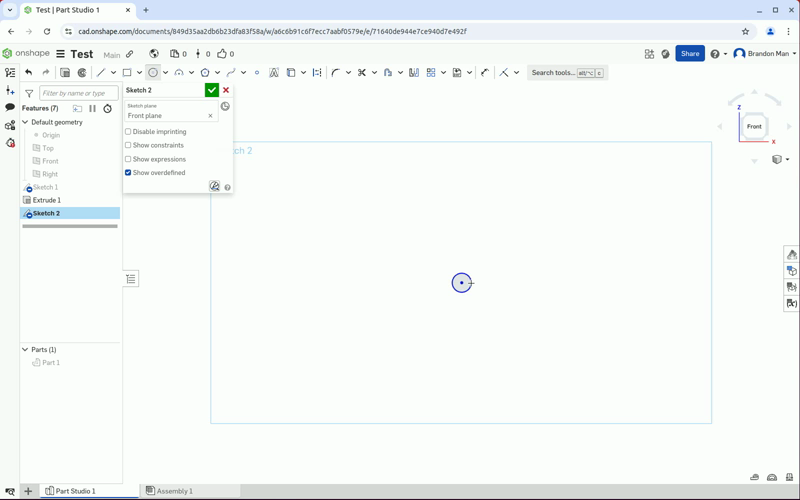
mouse_move(461, 282)
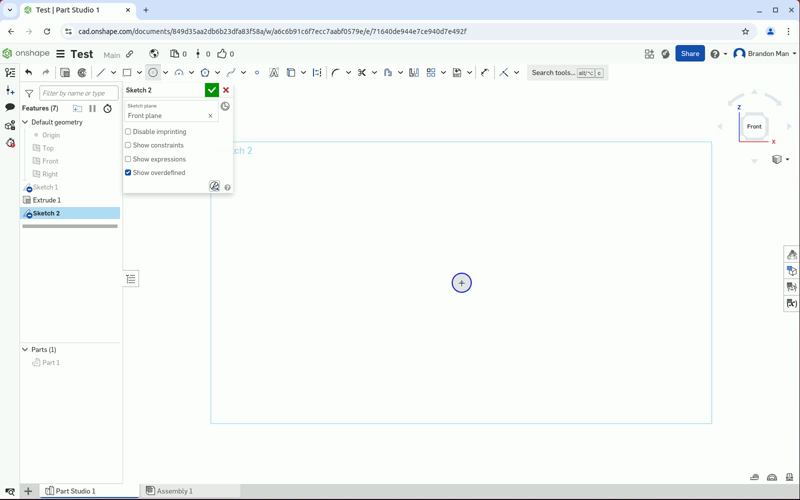
click(461, 282)
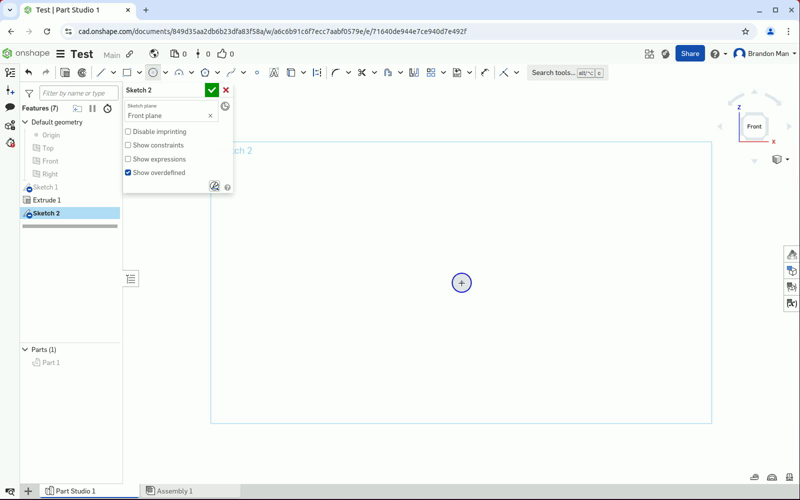
key_up(shift)
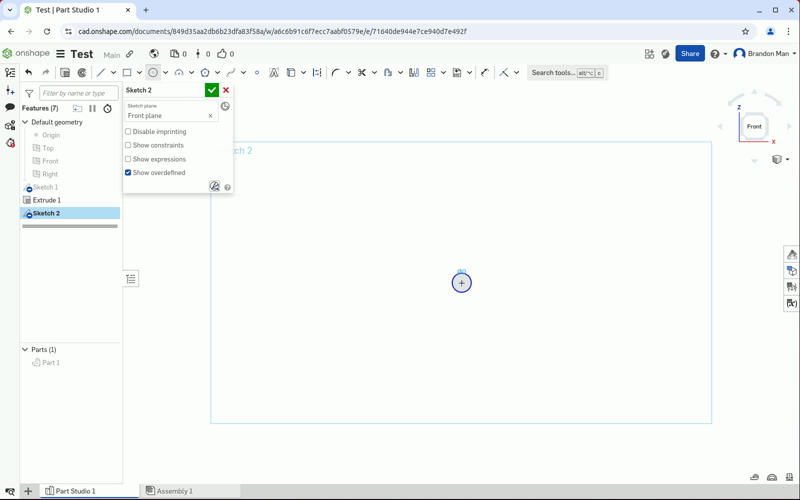
mouse_move(464, 282)
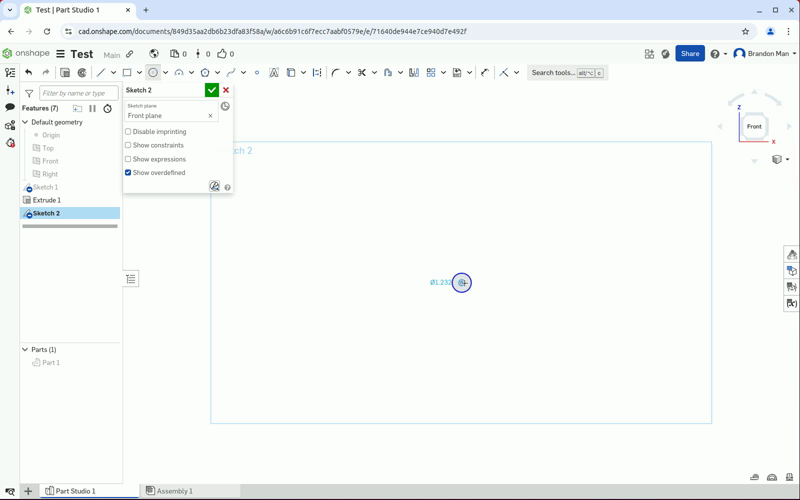
scroll(6)
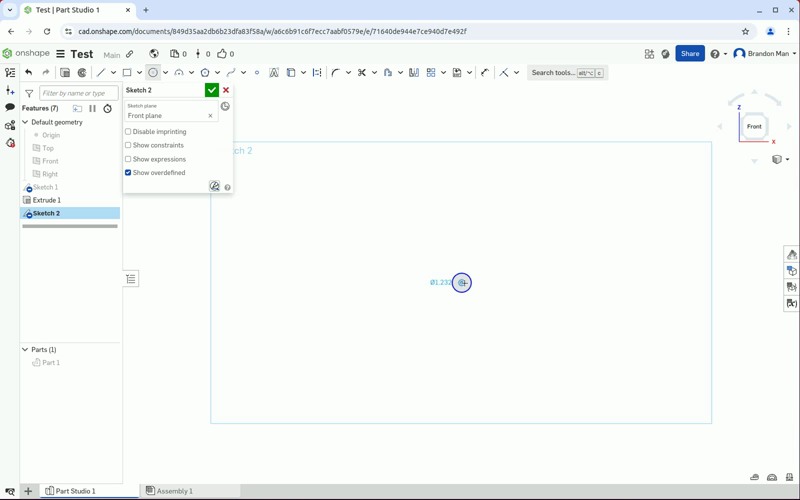
scroll(6)
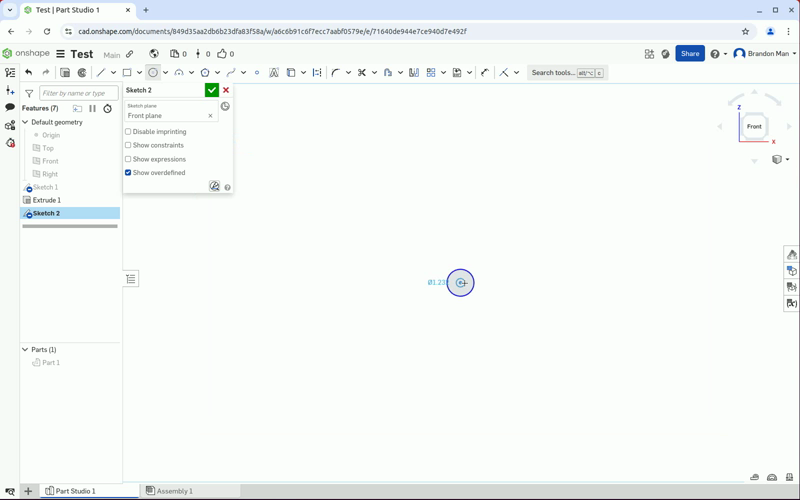
scroll(6)
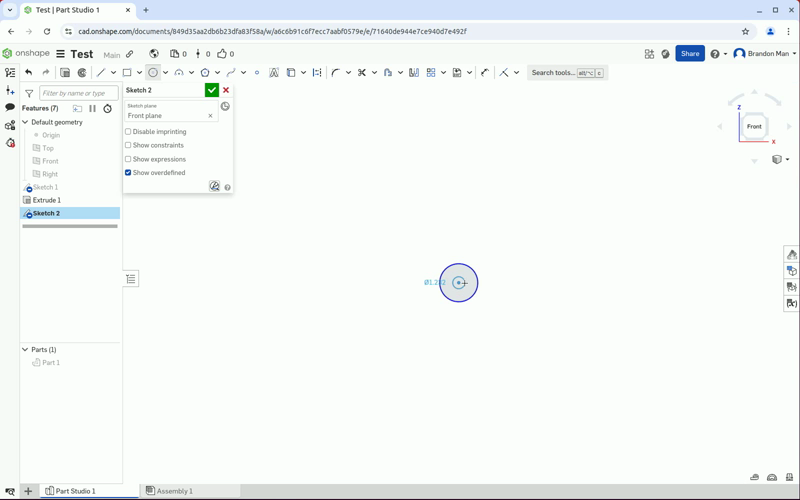
scroll(6)
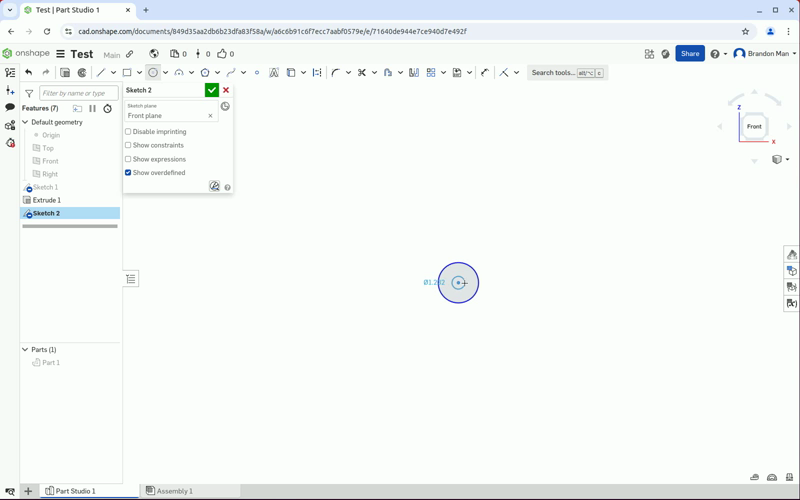
scroll(6)
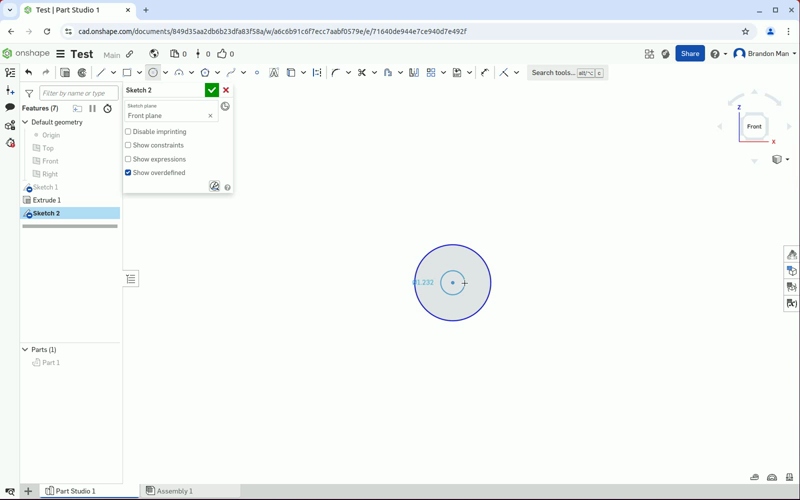
scroll(6)
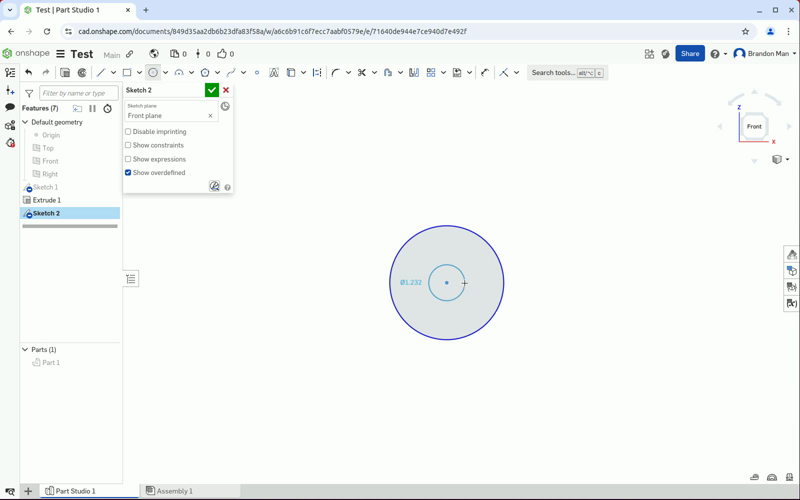
scroll(6)
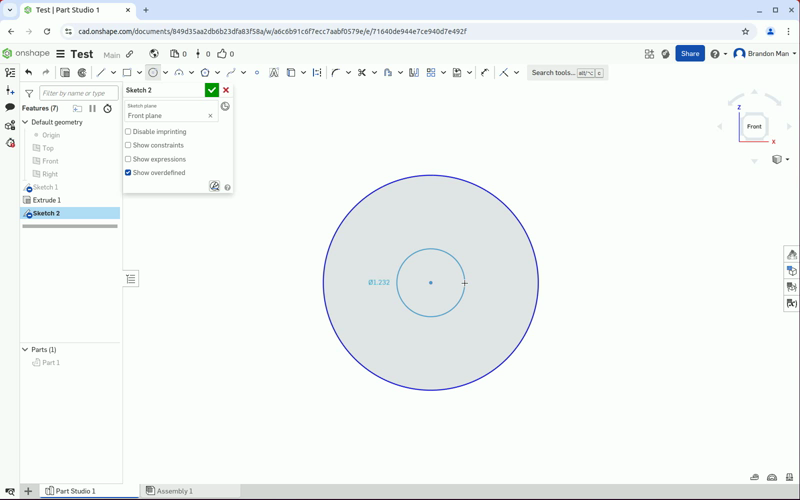
click(464, 282)
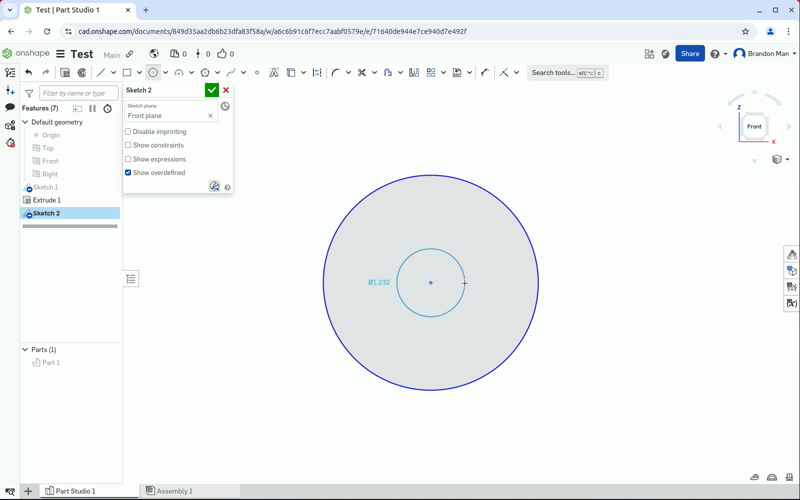
scroll(-6)
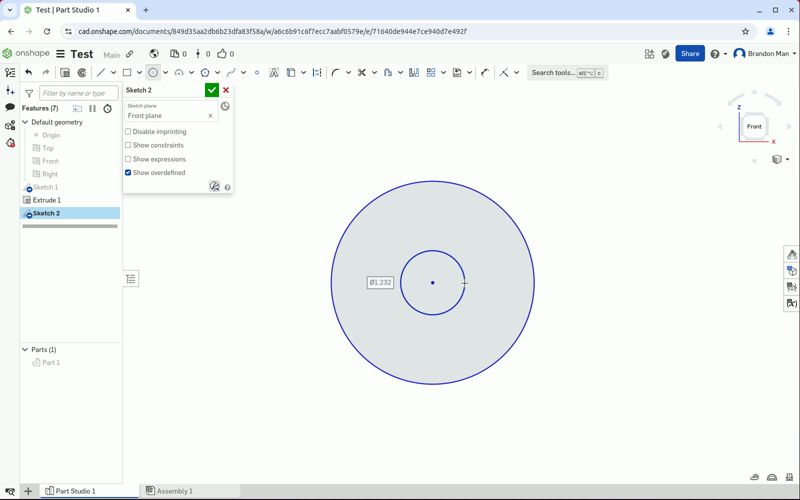
scroll(-6)
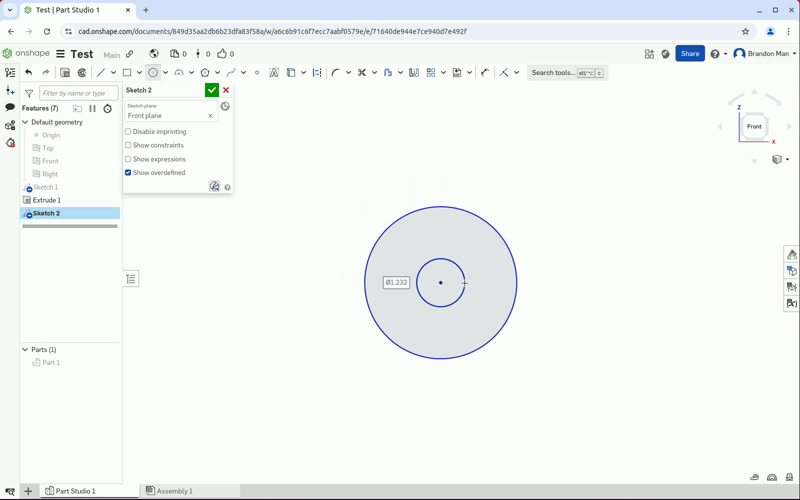
scroll(-6)
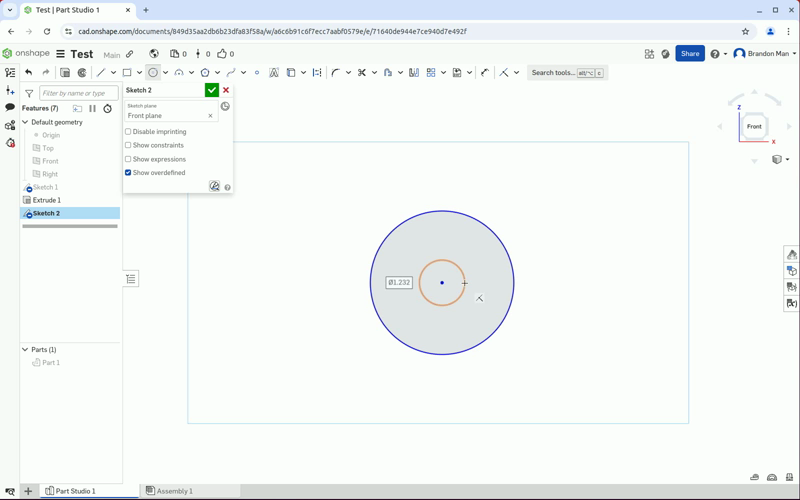
scroll(-6)
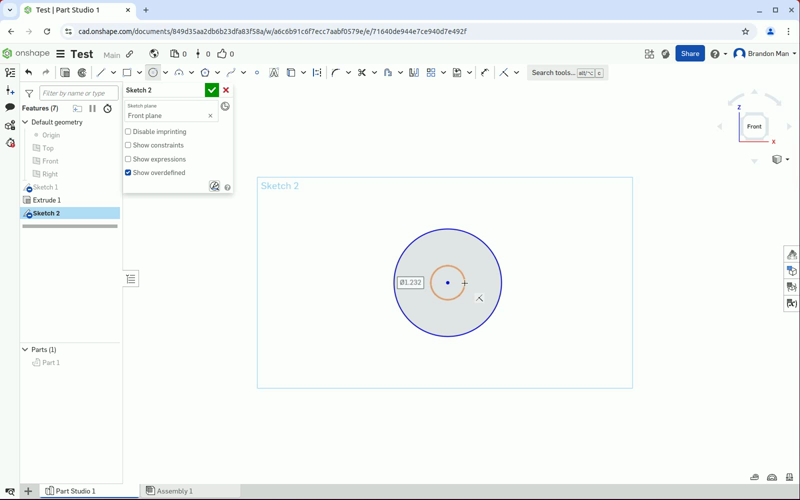
scroll(-6)
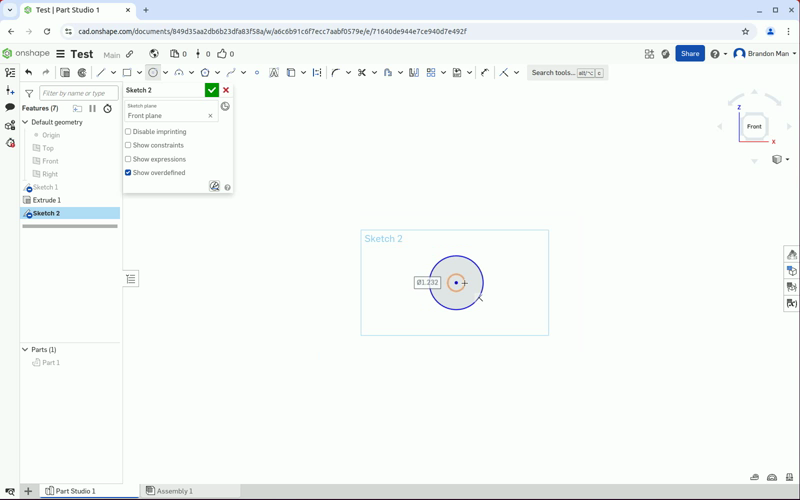
scroll(-6)
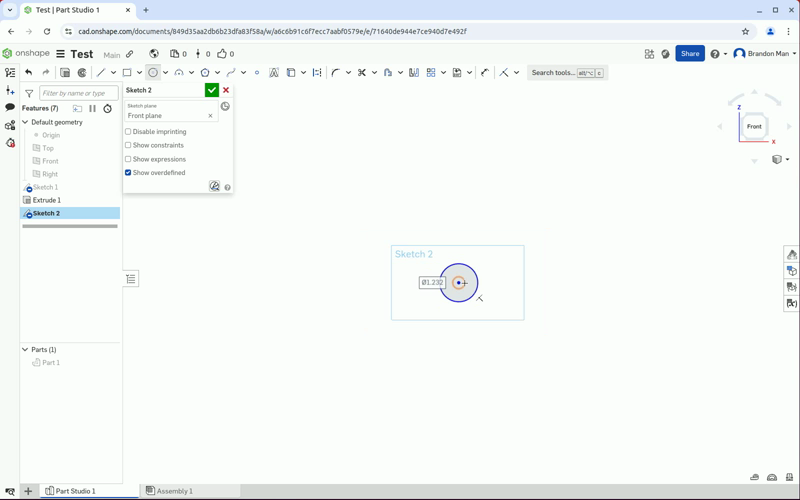
scroll(-6)
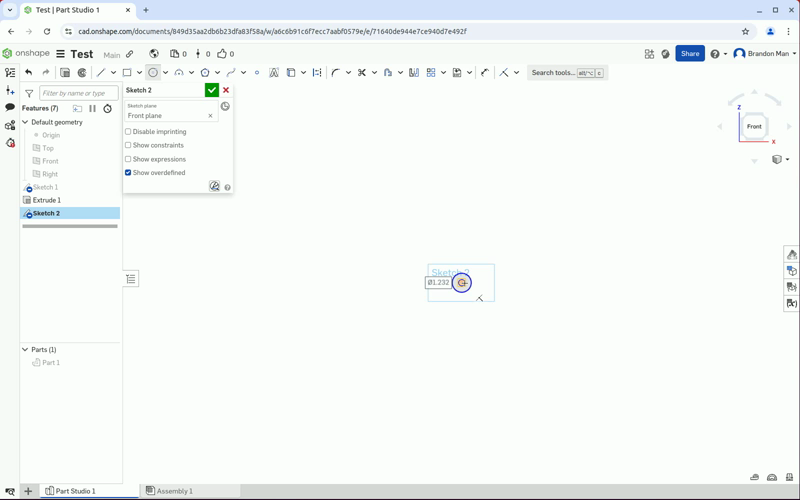
key(esc)
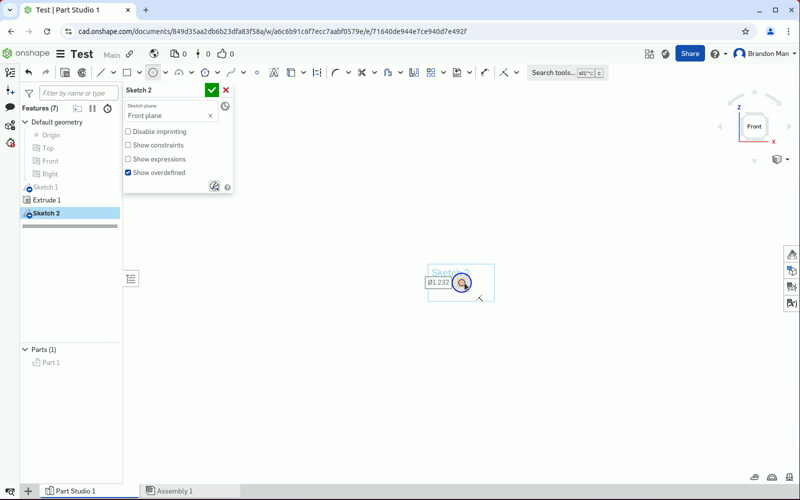
mouse_move(470, 282)
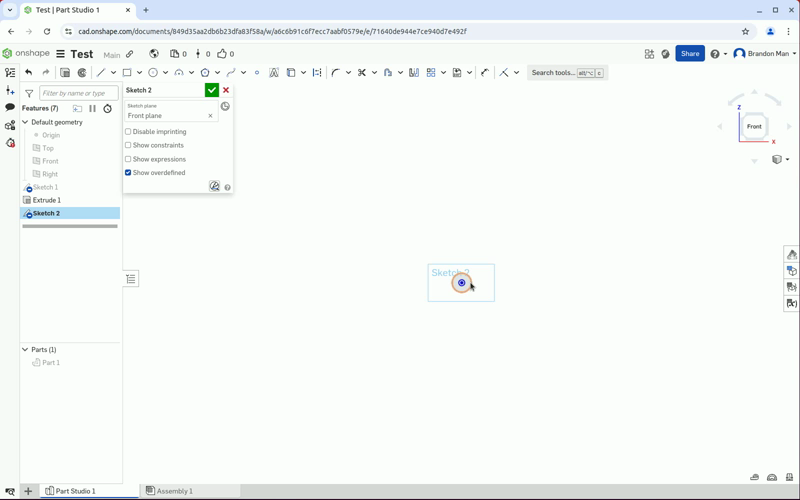
scroll(6)
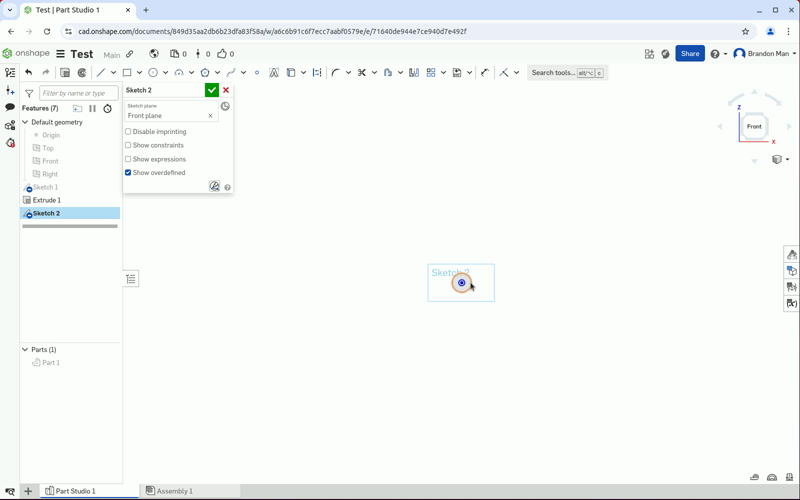
scroll(6)
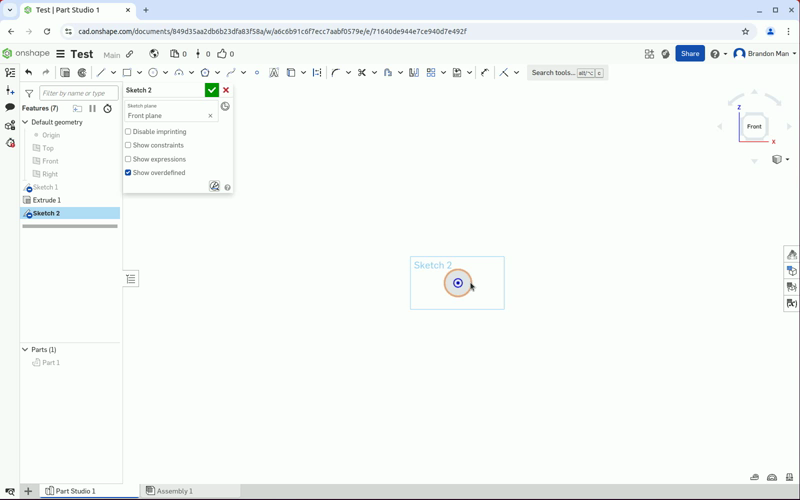
scroll(6)
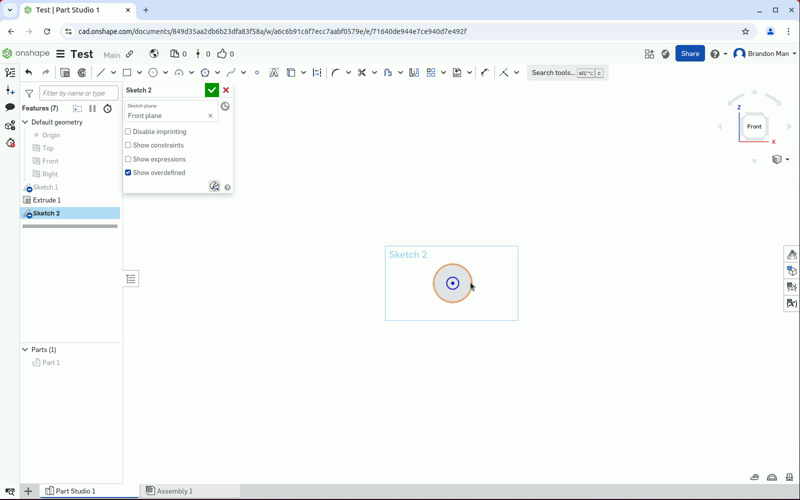
scroll(6)
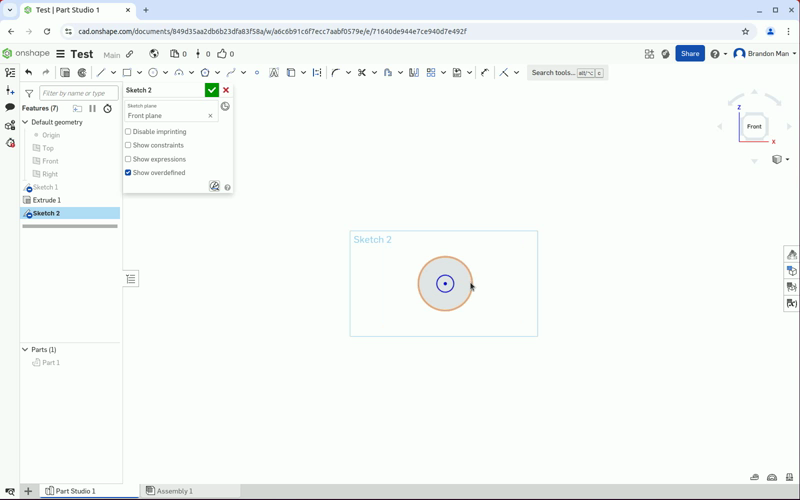
scroll(6)
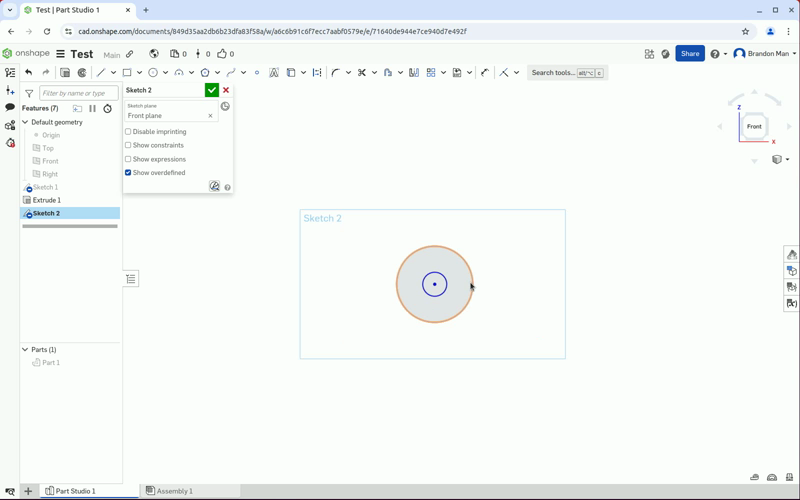
scroll(6)
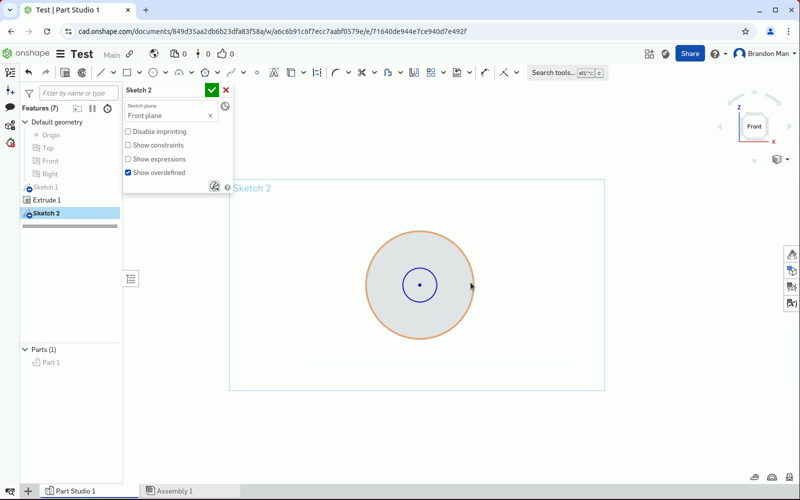
scroll(6)
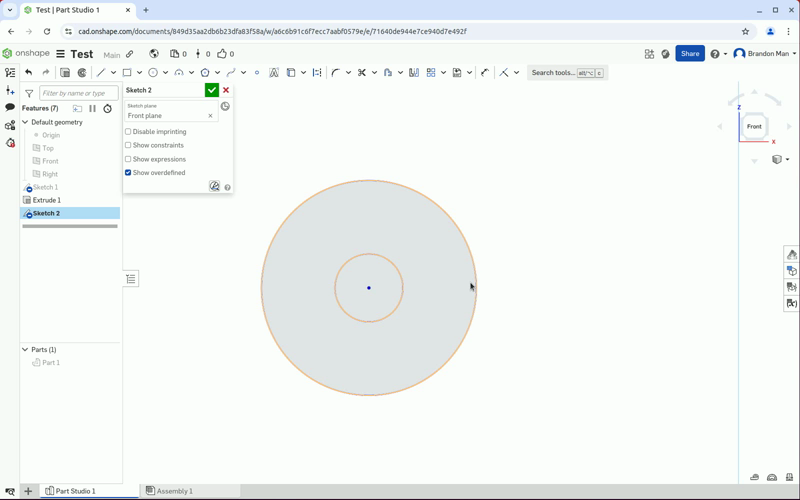
click(470, 282)
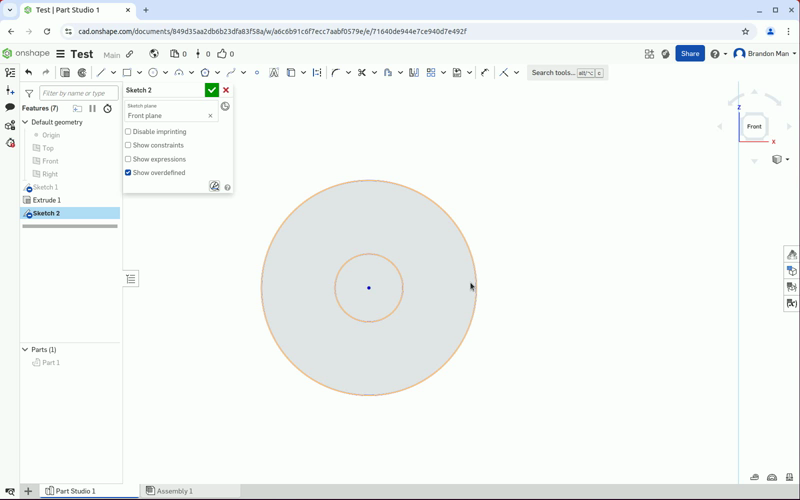
scroll(-6)
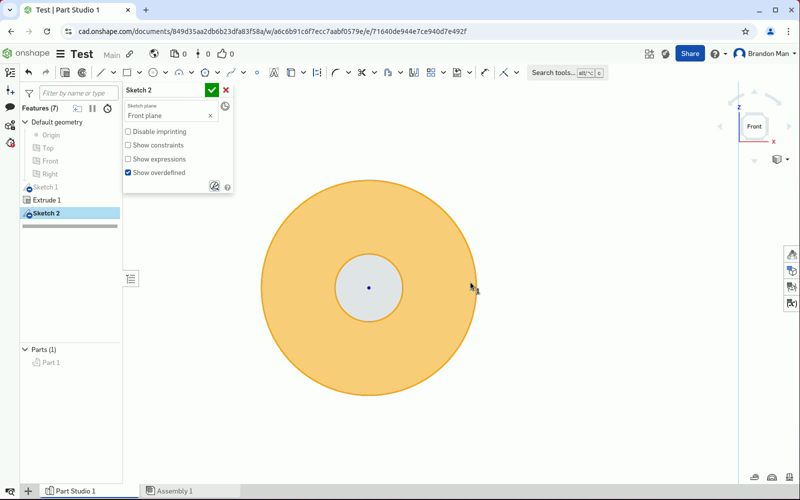
scroll(-6)
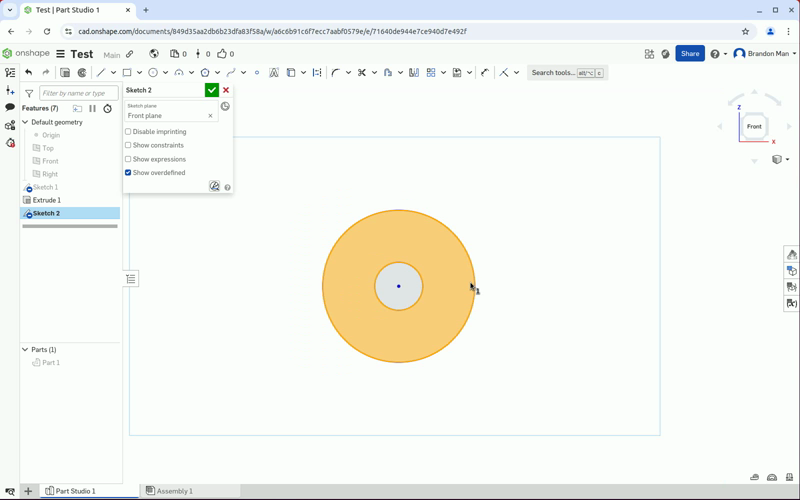
scroll(-6)
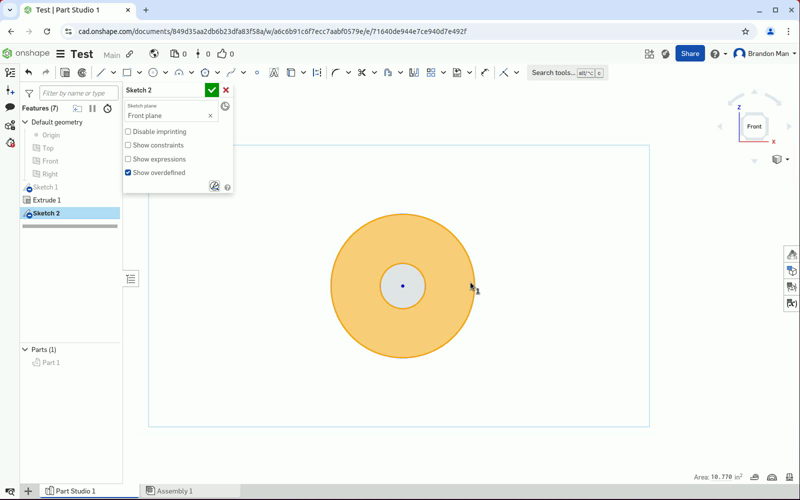
scroll(-6)
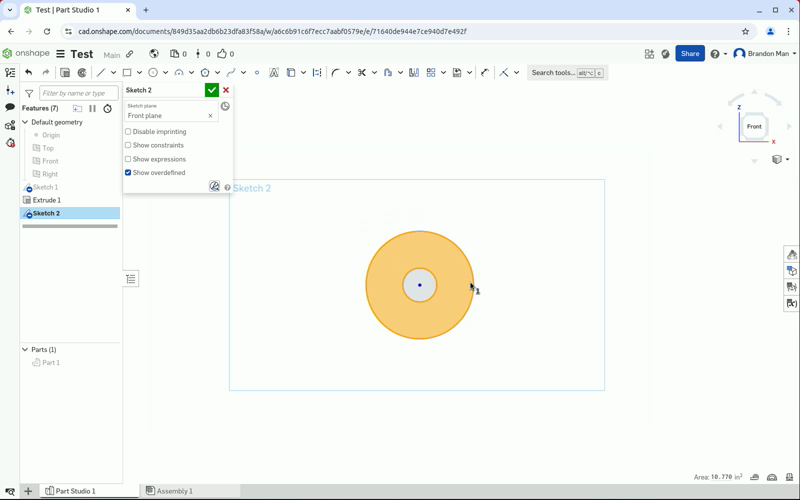
scroll(-6)
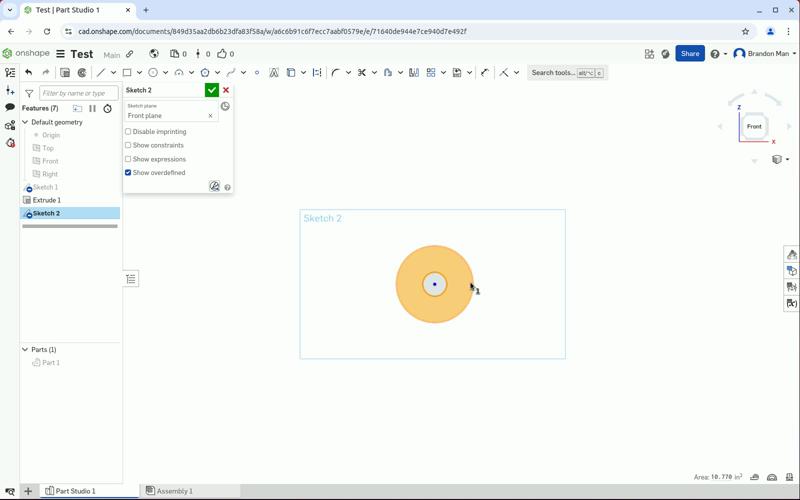
scroll(-6)
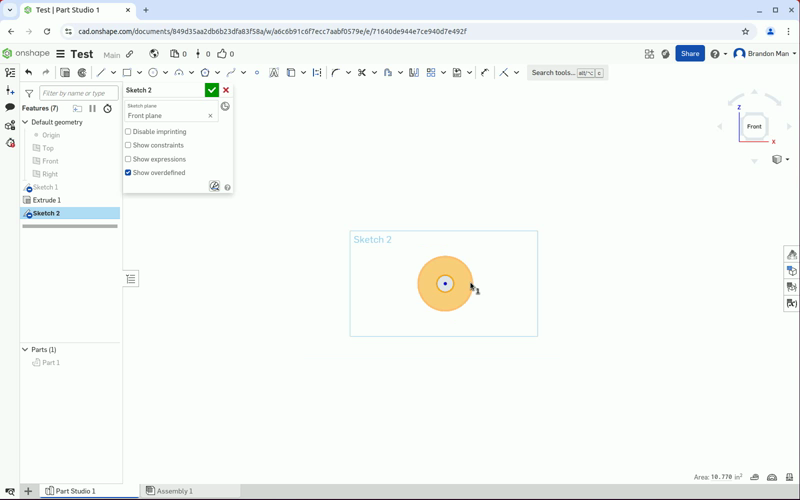
scroll(-6)
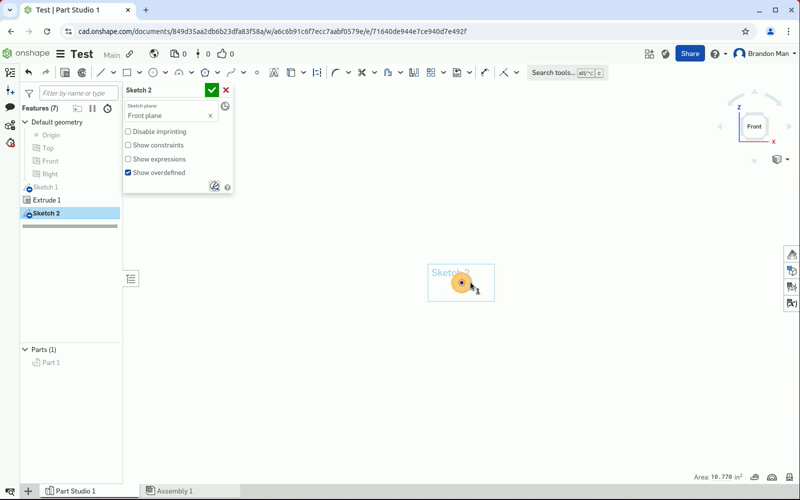
mouse_move(73, 352)
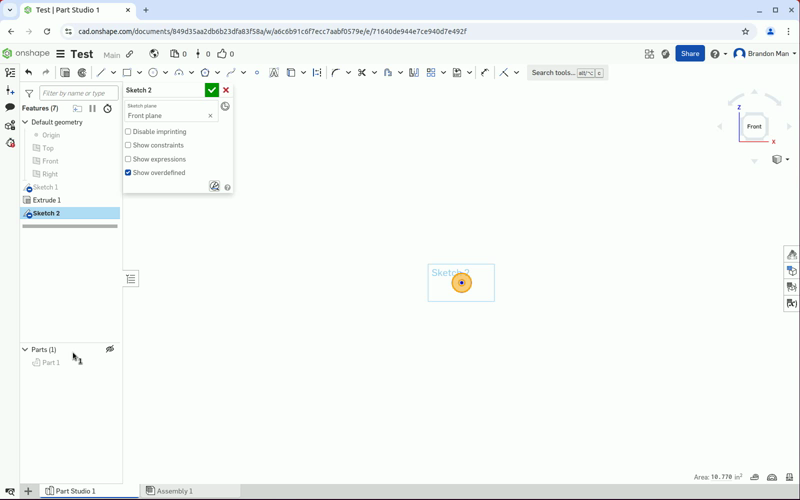
key(shift+y)
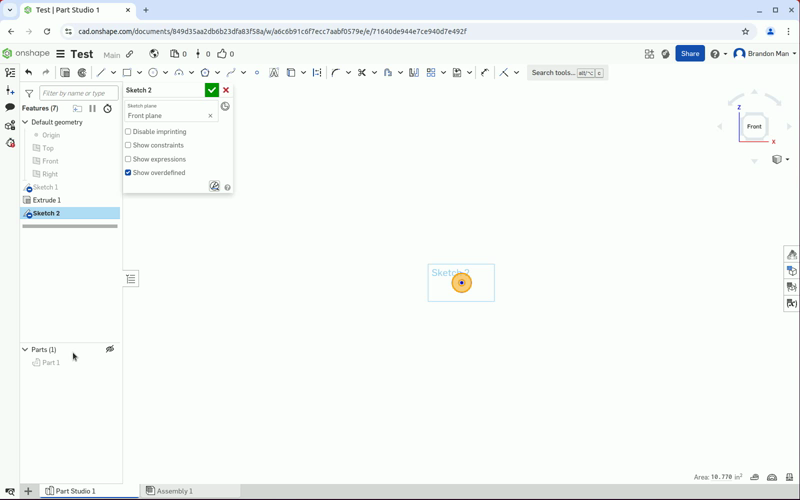
key(shift+e)
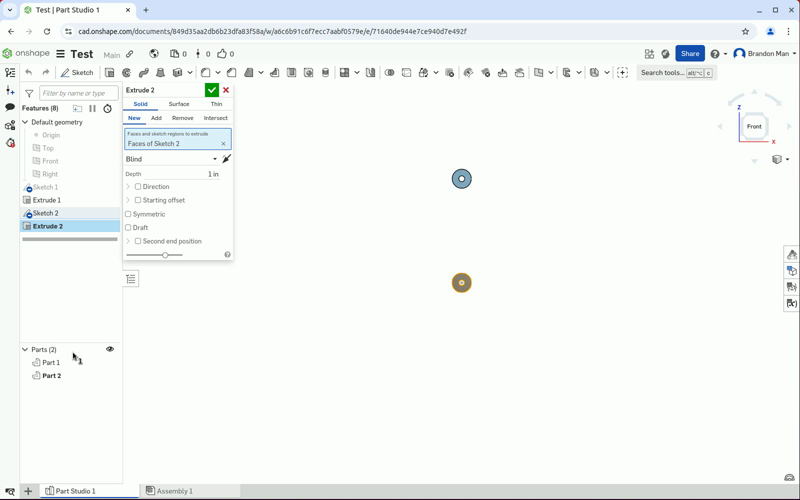
mouse_move(143, 106)
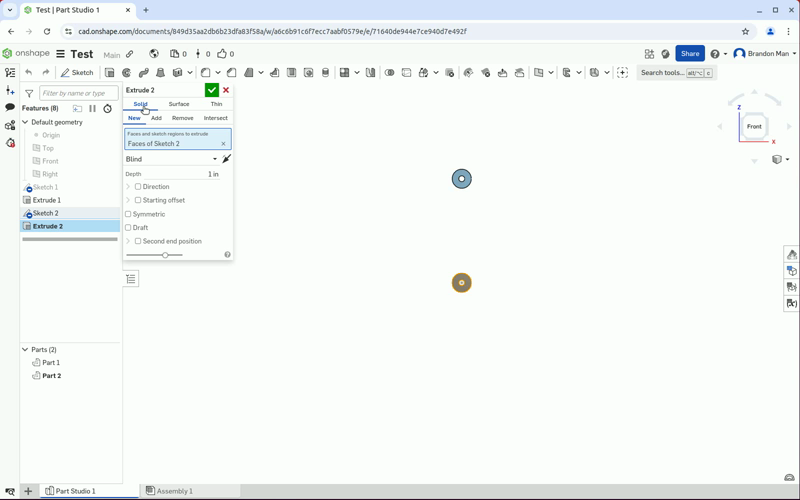
click(143, 106)
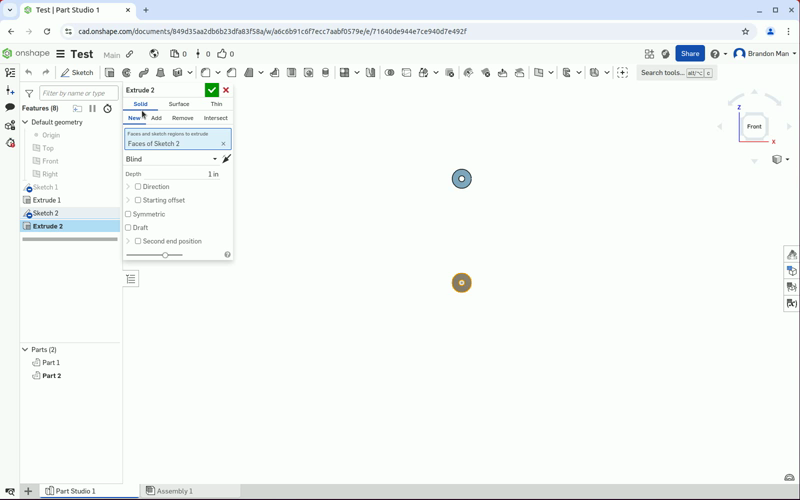
mouse_move(137, 120)
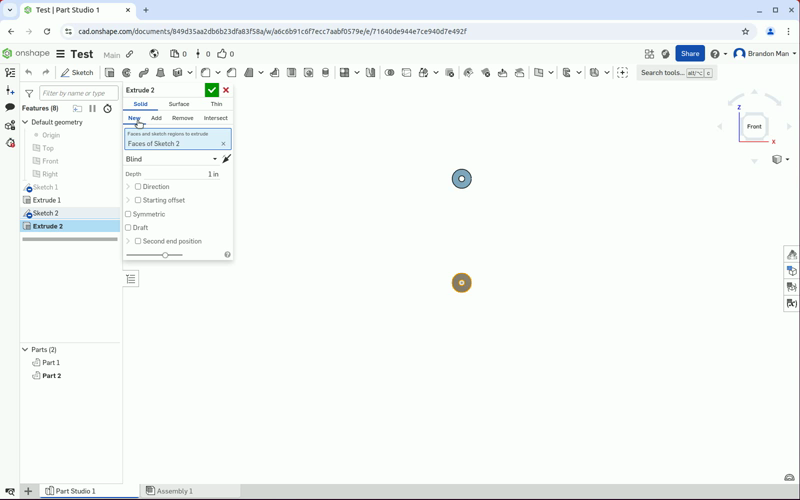
click(137, 120)
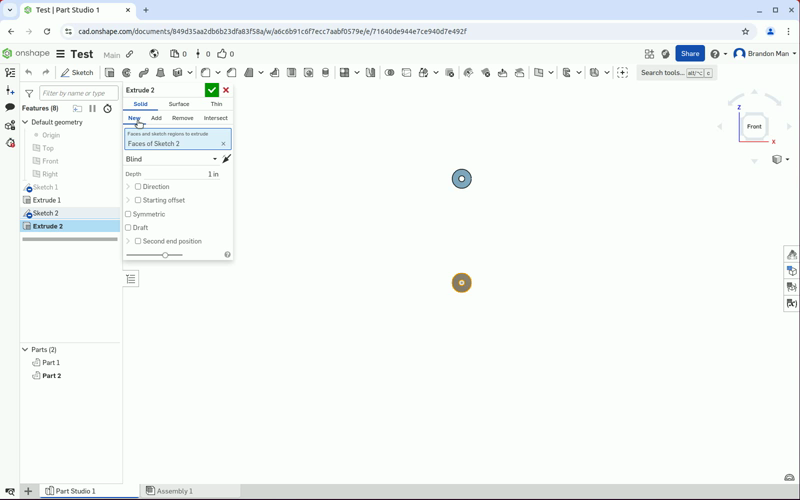
key(tab, 4)
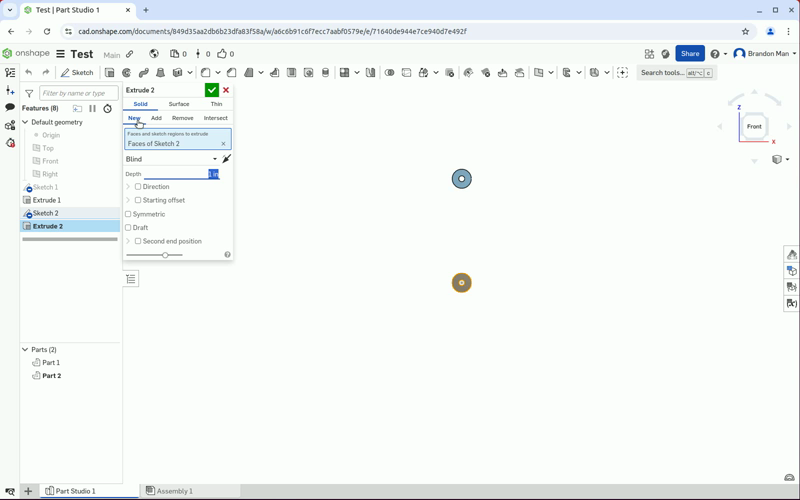
text(0.481)
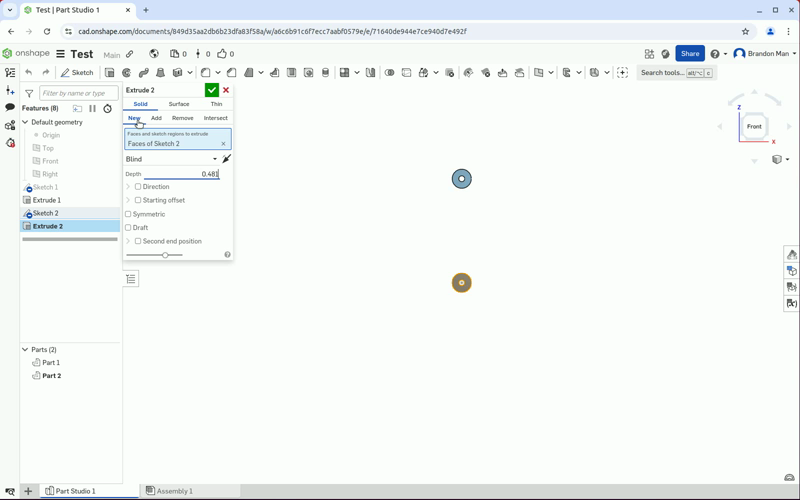
key(enter)
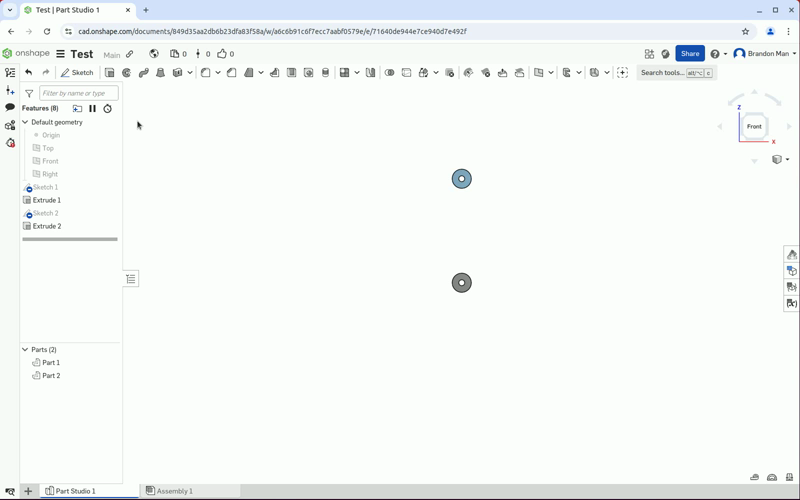
key(shift+h)
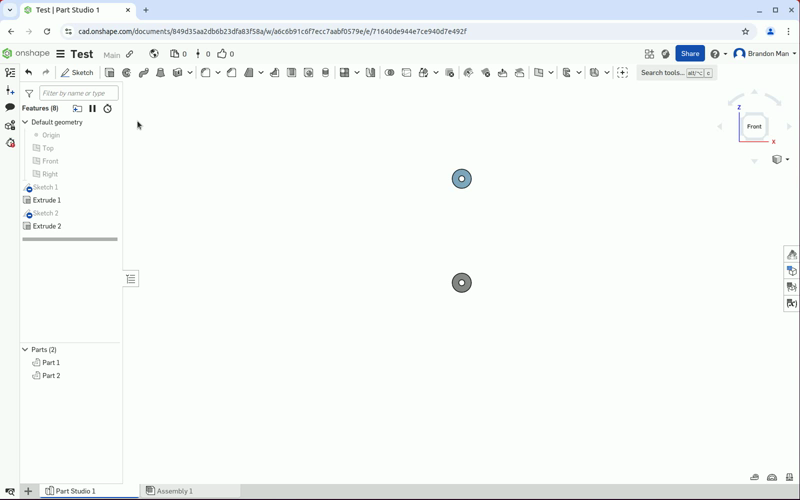
key(shift+h)
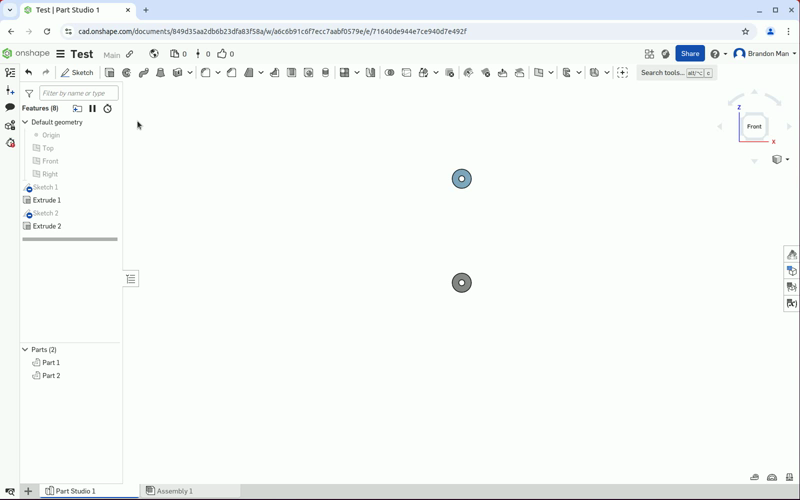
mouse_move(73, 189)
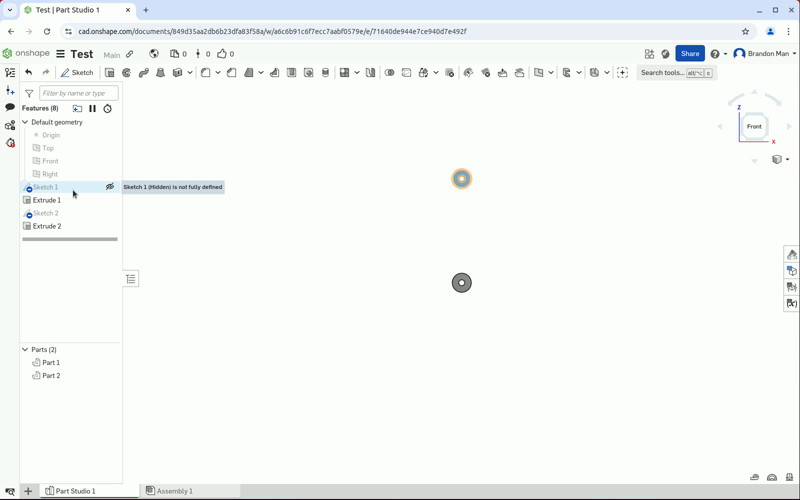
click(73, 189)
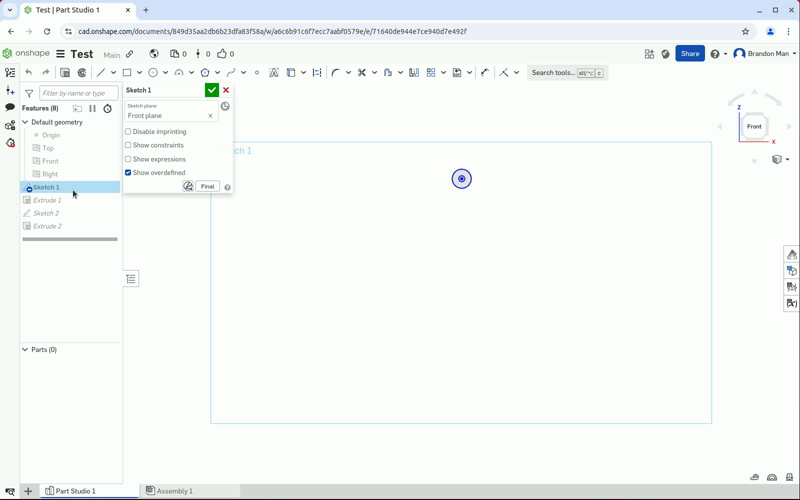
mouse_move(229, 92)
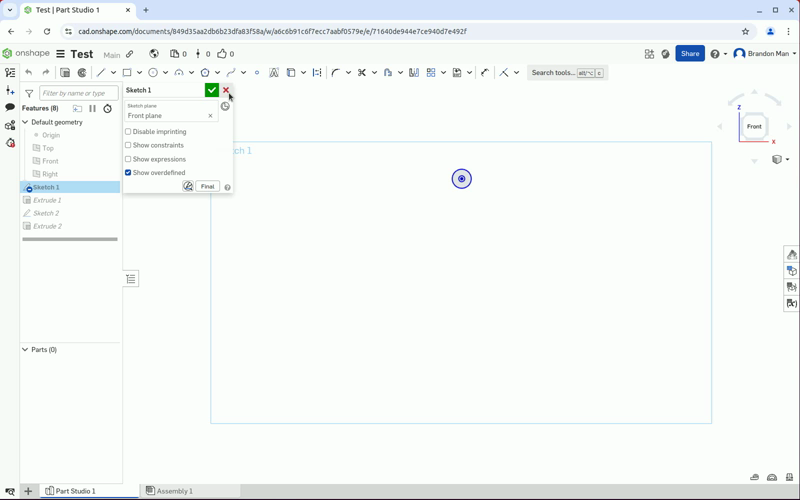
click(229, 92)
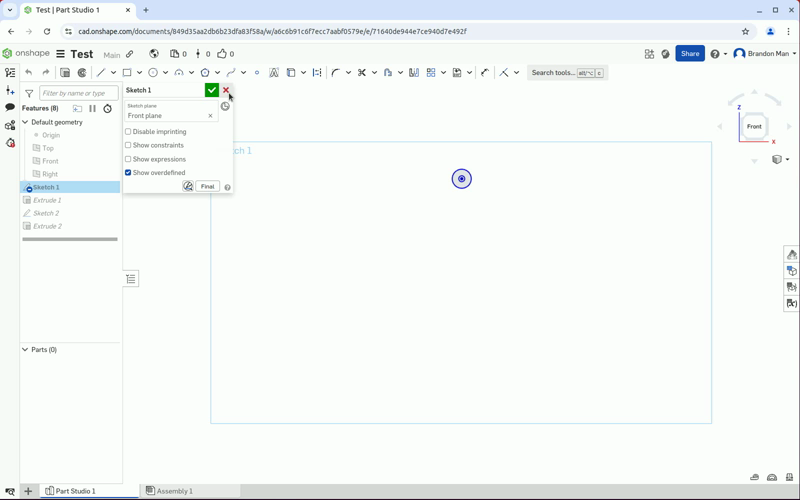
key(shift+s)
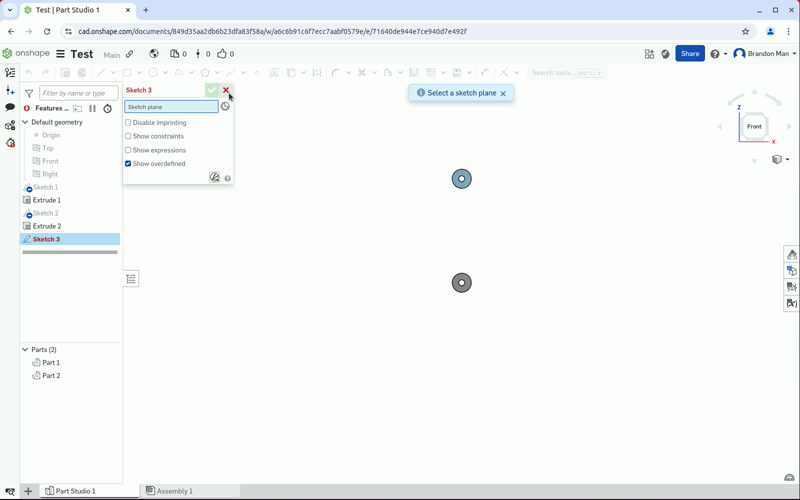
mouse_move(73, 163)
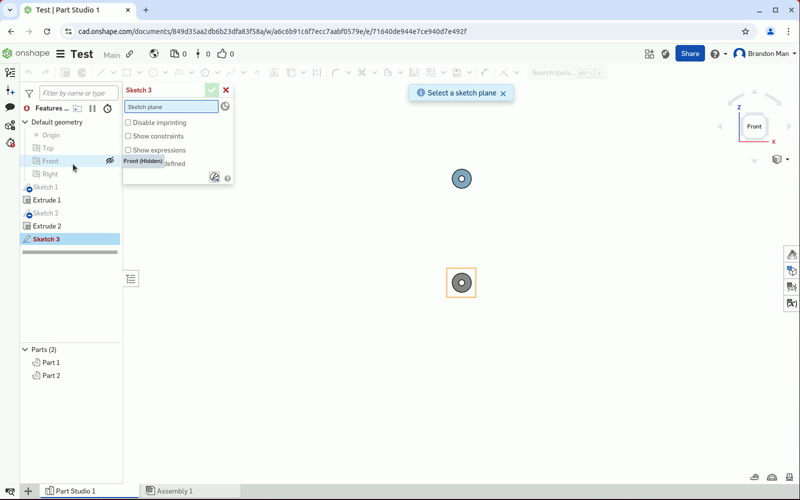
click(73, 163)
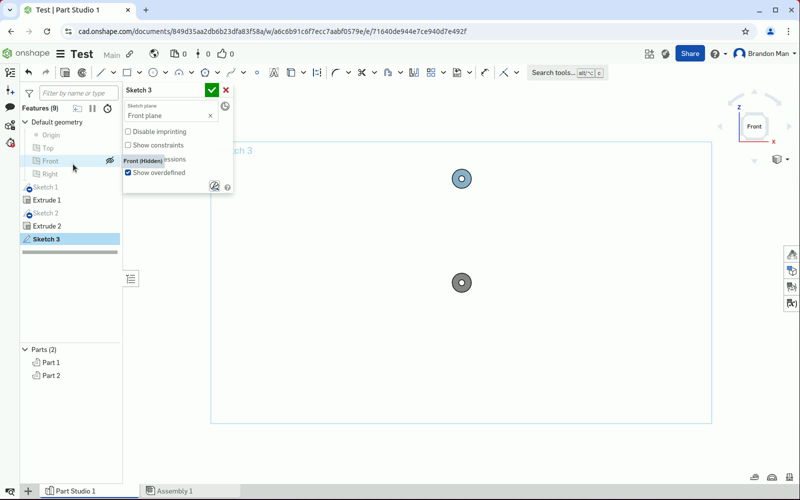
mouse_move(73, 352)
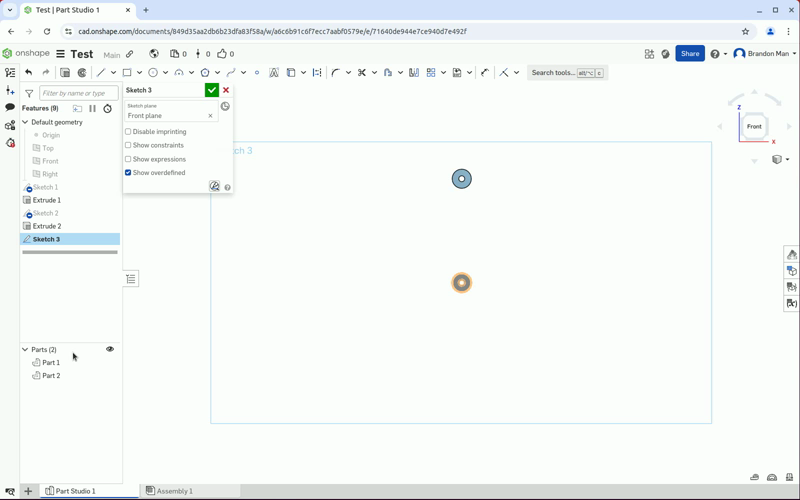
key(y)
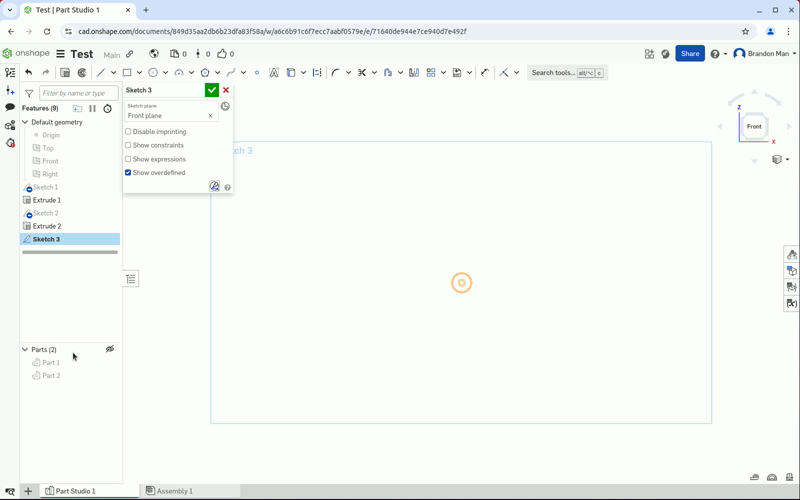
key(c)
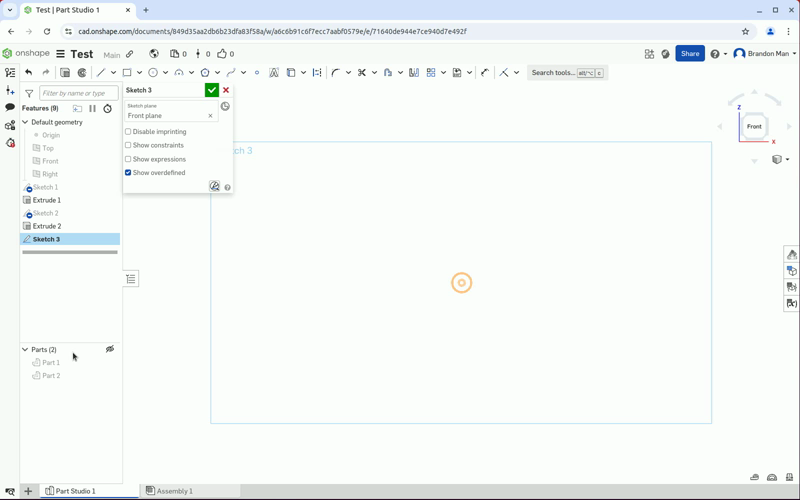
key_down(shift)
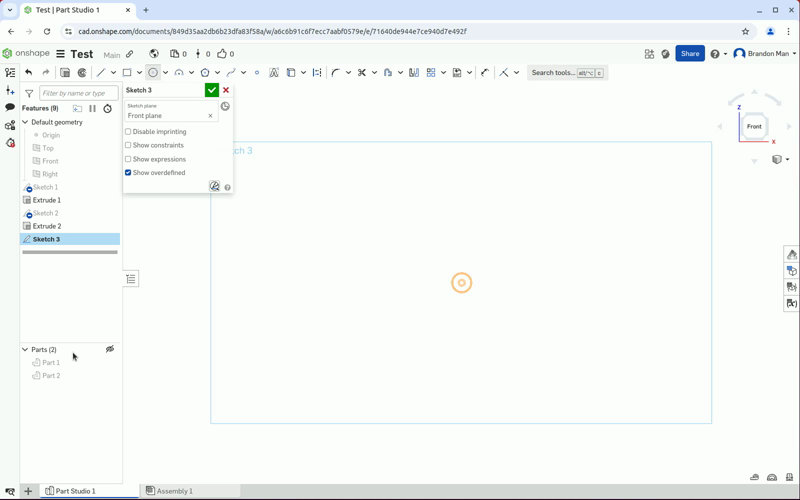
mouse_move(501, 282)
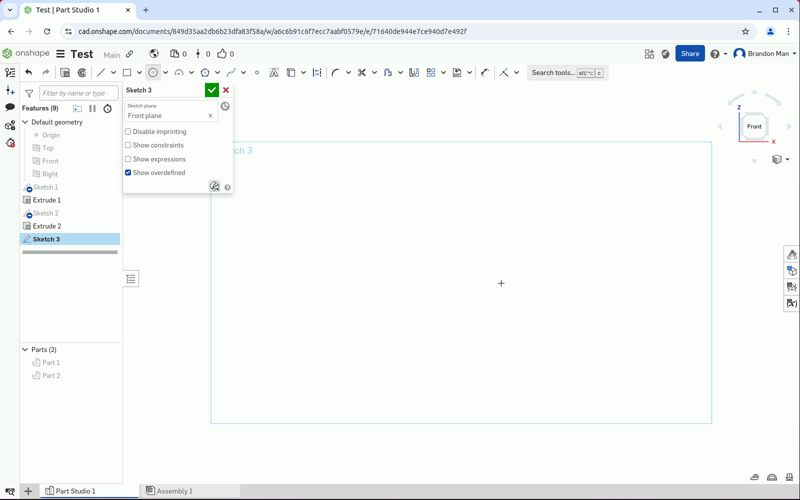
click(501, 282)
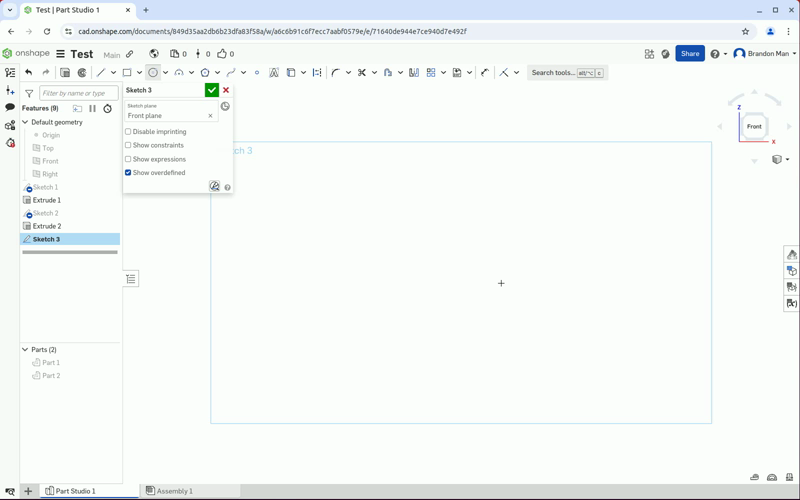
key_up(shift)
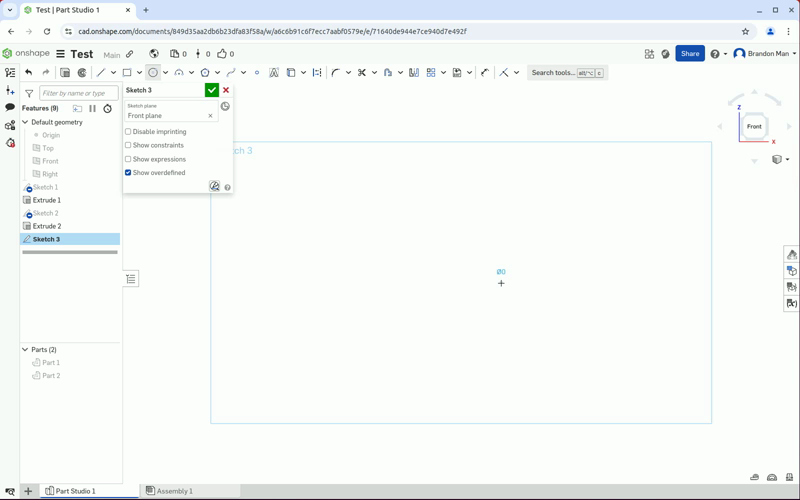
mouse_move(508, 282)
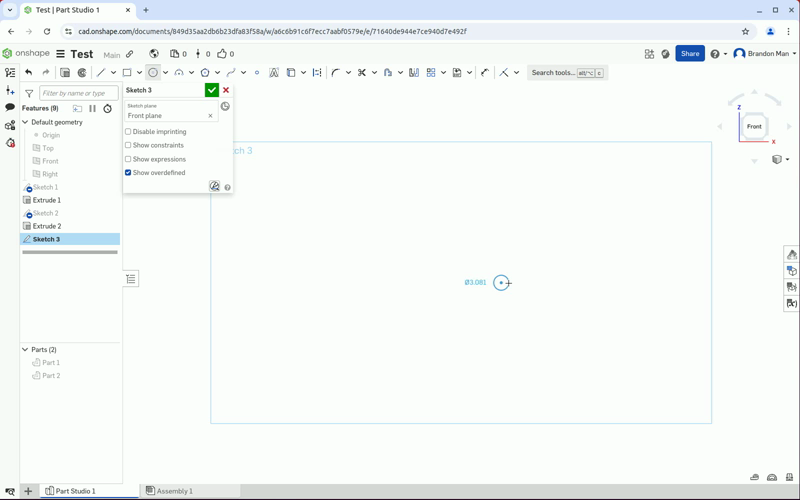
click(508, 282)
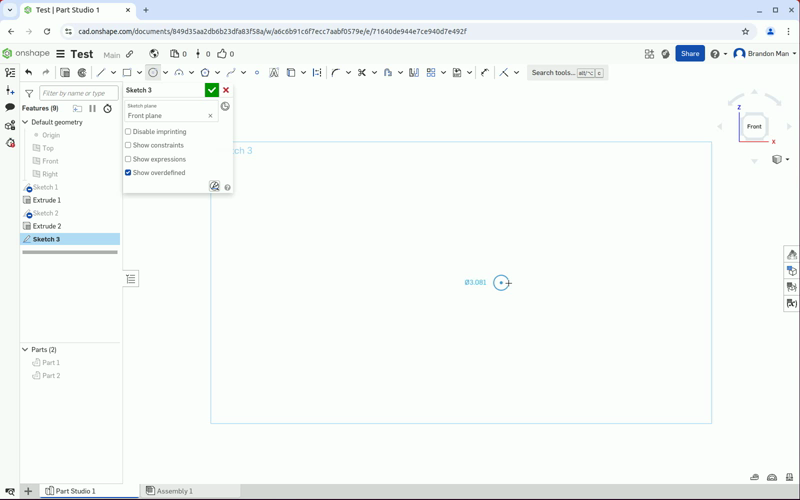
key(esc)
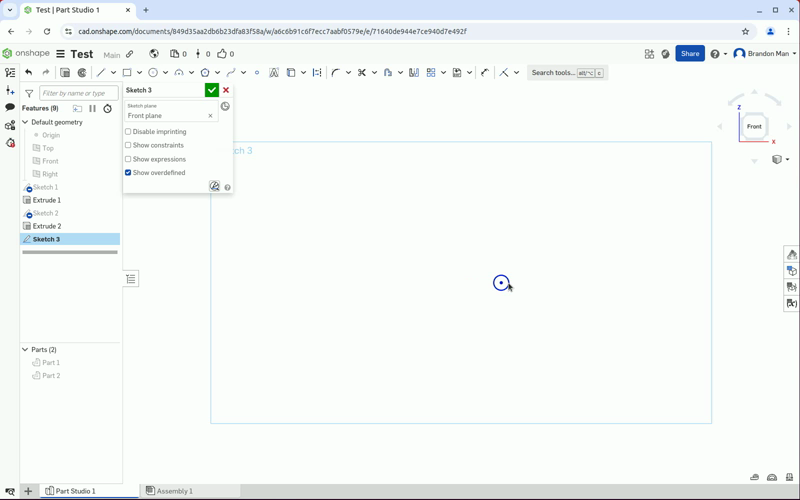
key(c)
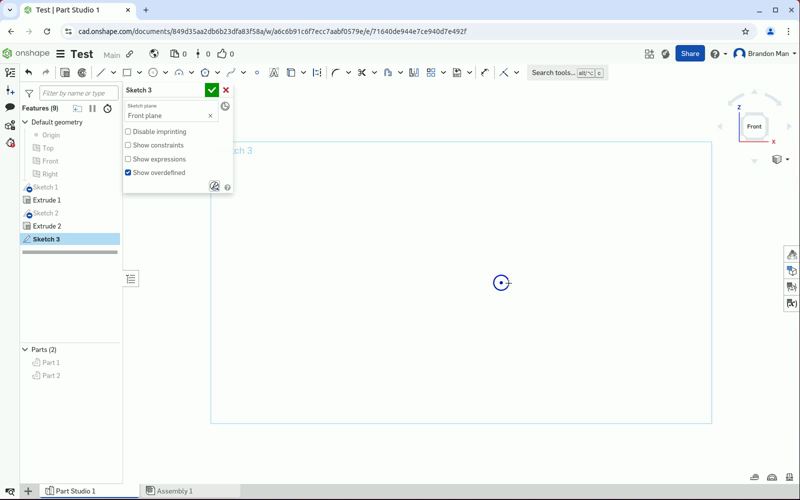
key_down(shift)
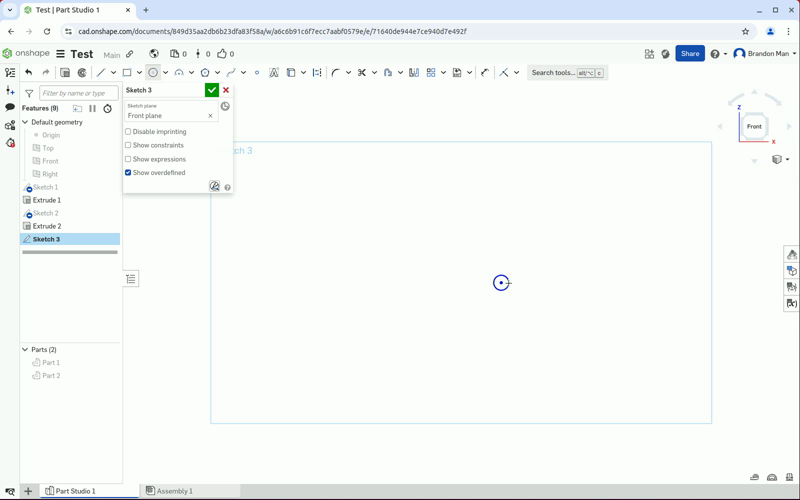
mouse_move(501, 282)
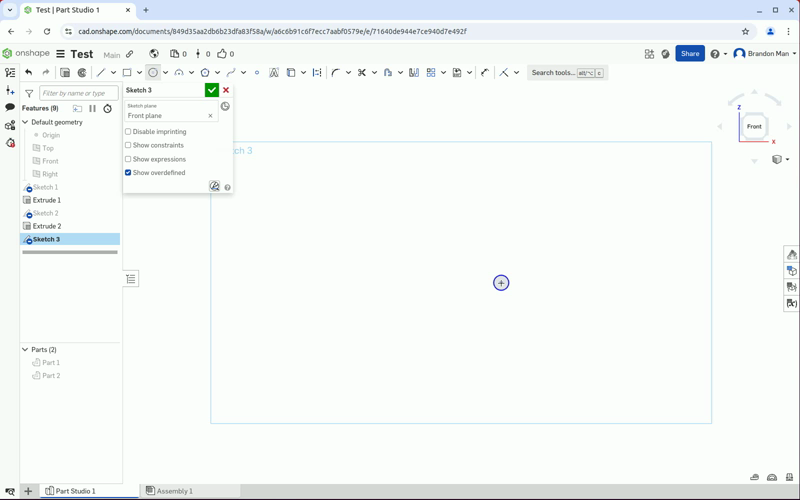
click(501, 282)
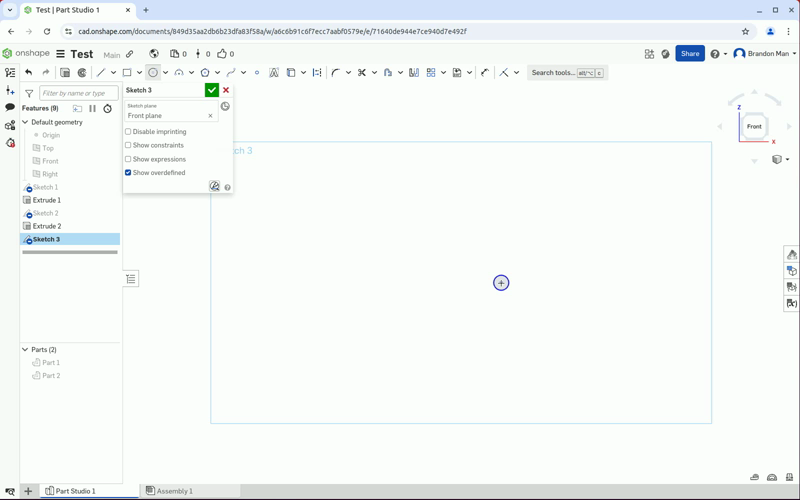
key_up(shift)
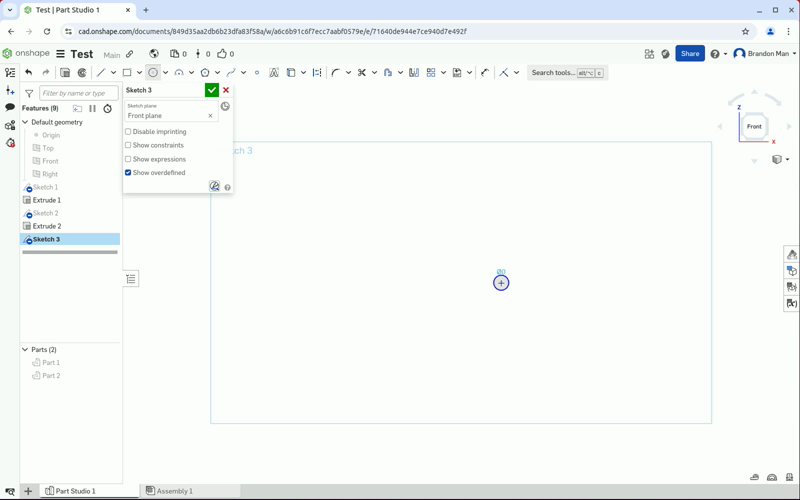
mouse_move(504, 282)
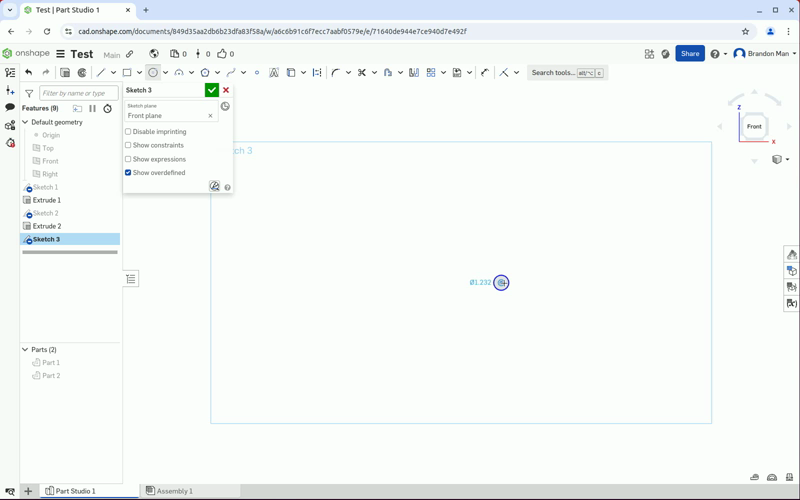
scroll(6)
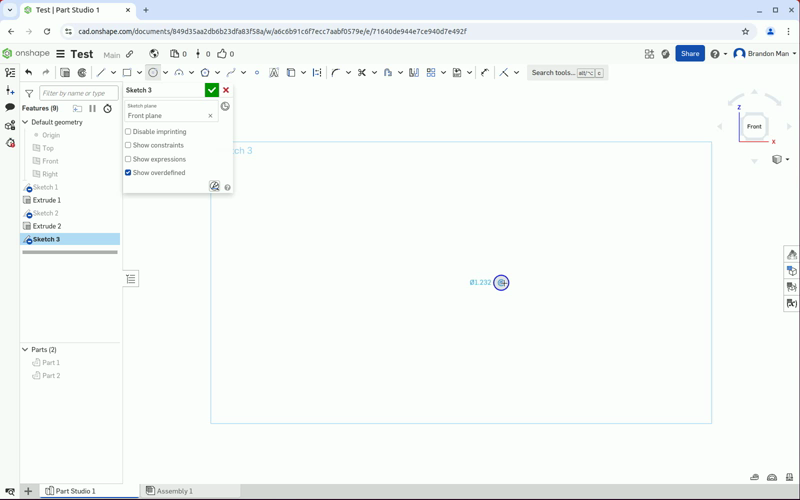
scroll(6)
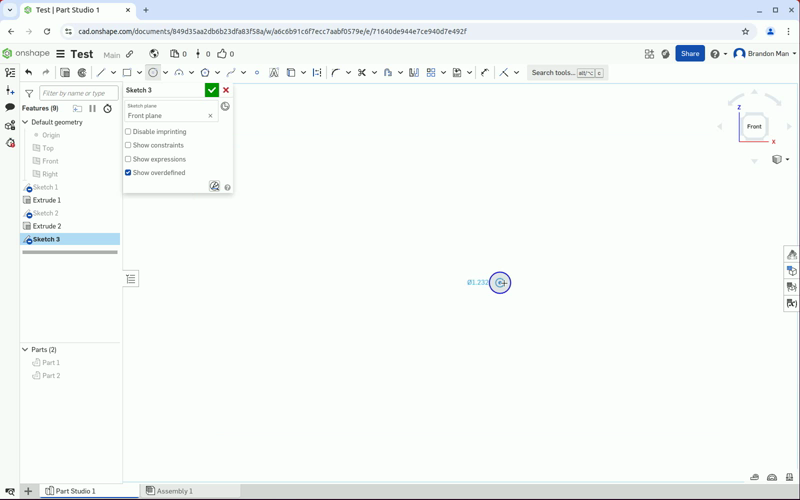
scroll(6)
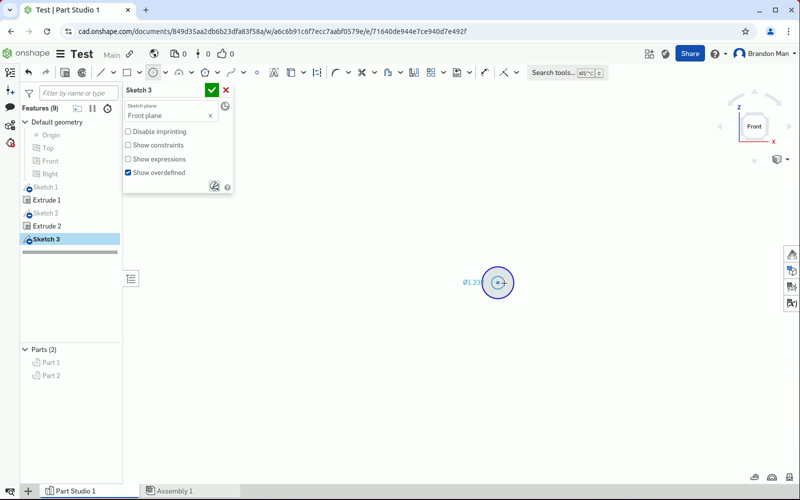
scroll(6)
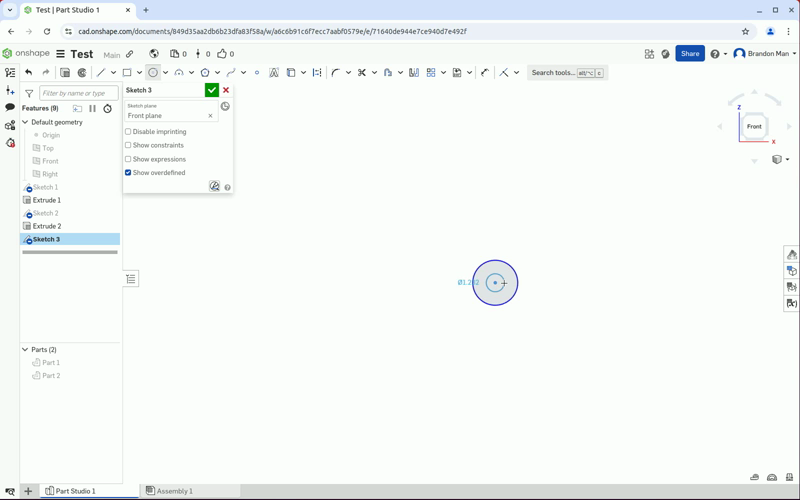
scroll(6)
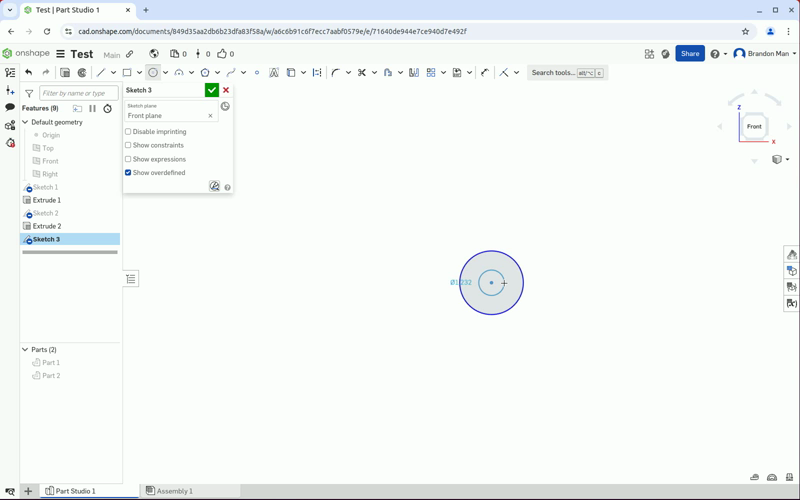
scroll(6)
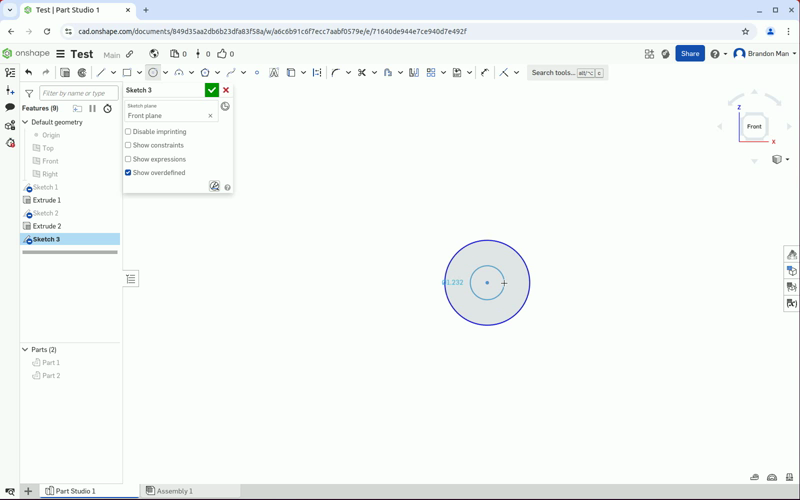
scroll(6)
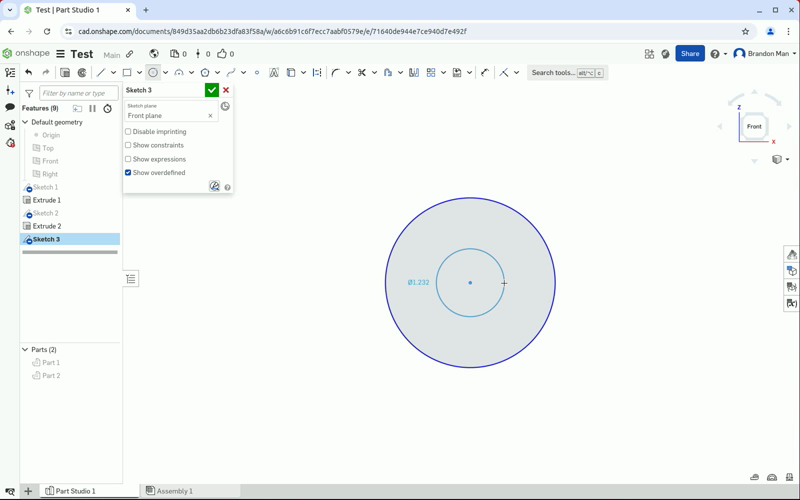
click(504, 282)
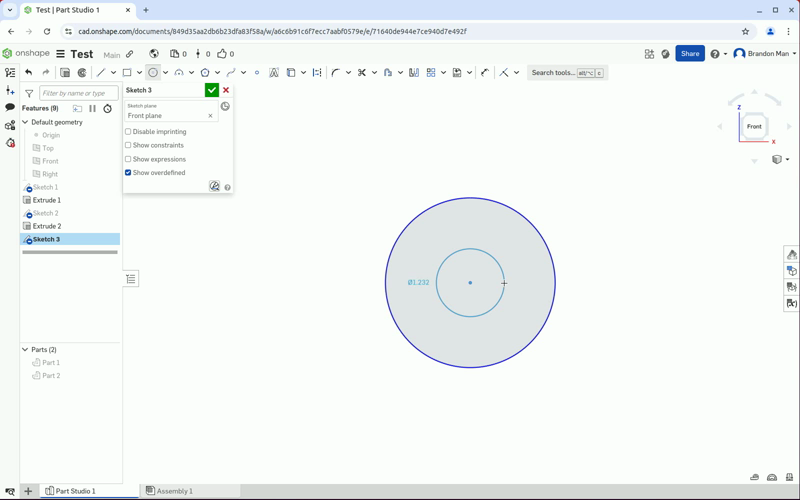
scroll(-6)
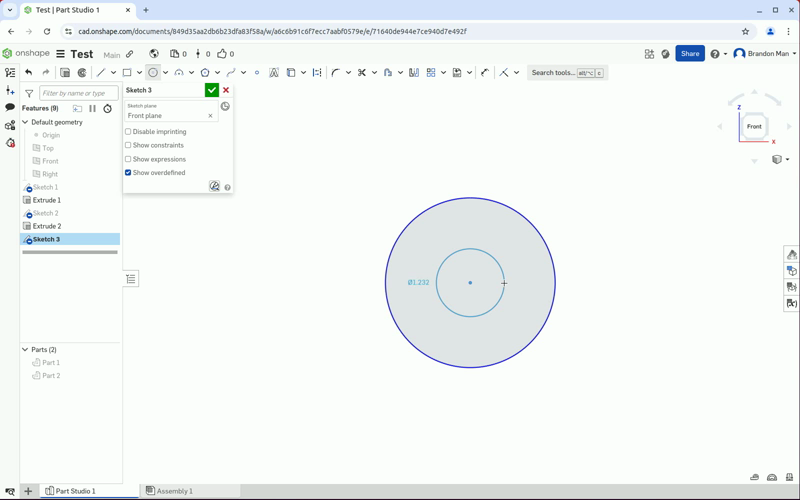
scroll(-6)
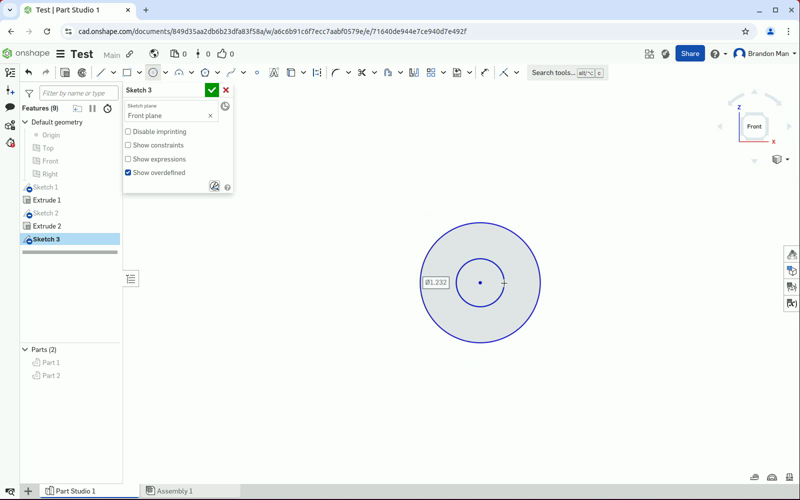
scroll(-6)
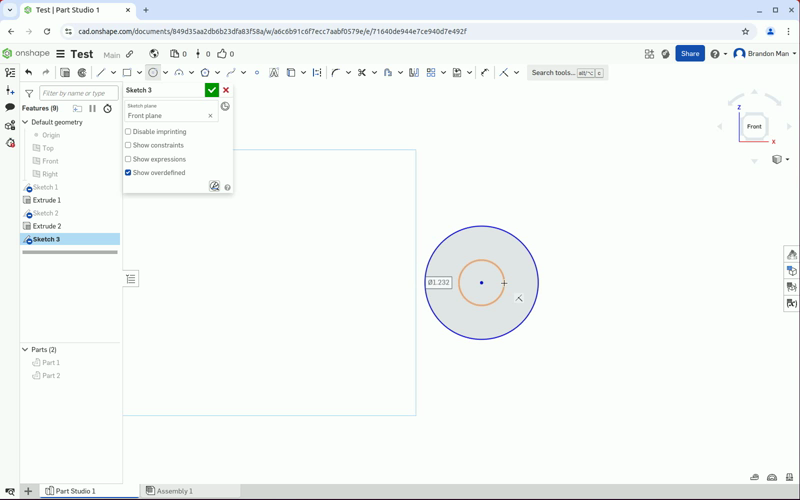
scroll(-6)
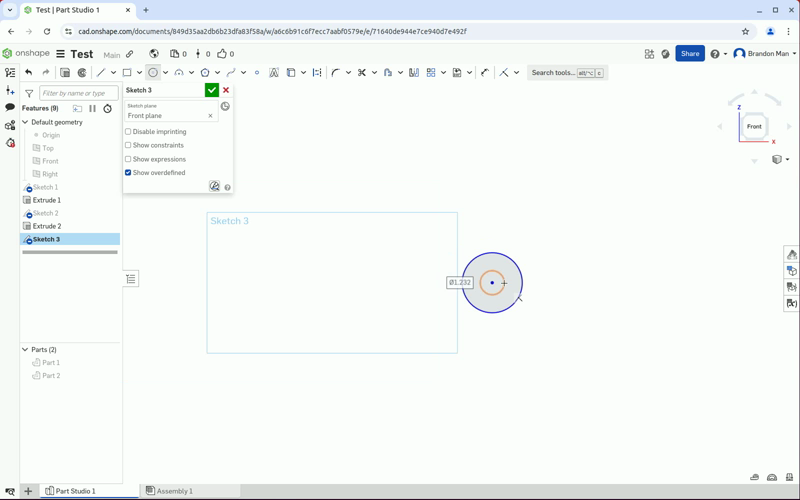
scroll(-6)
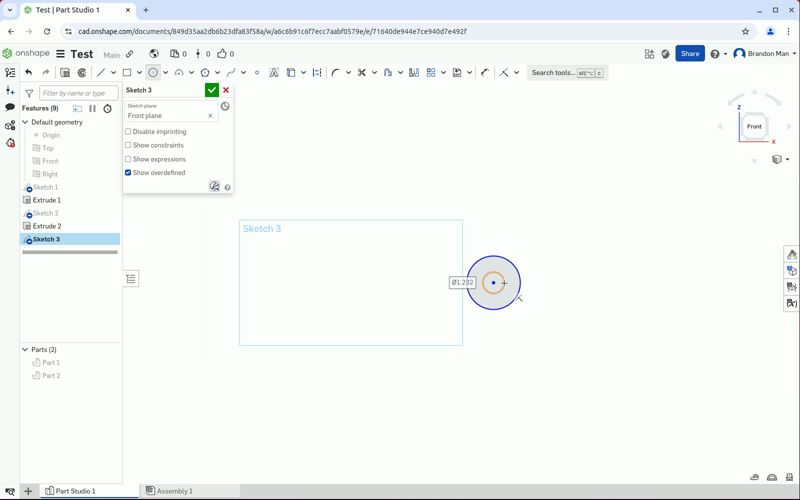
scroll(-6)
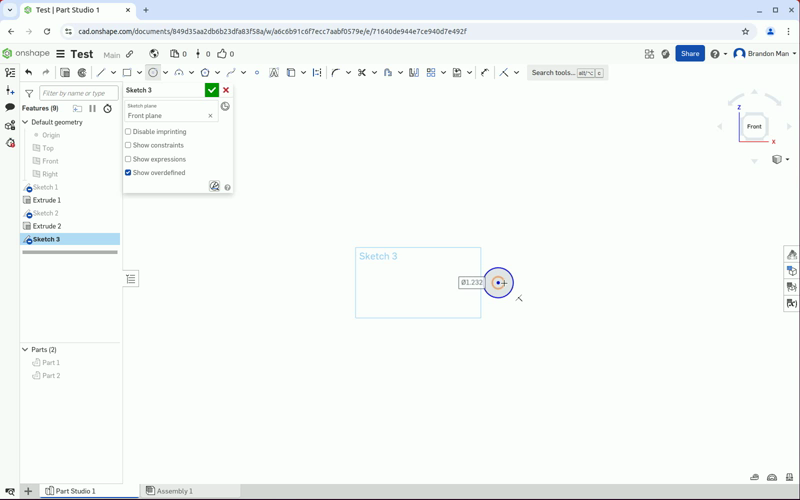
scroll(-6)
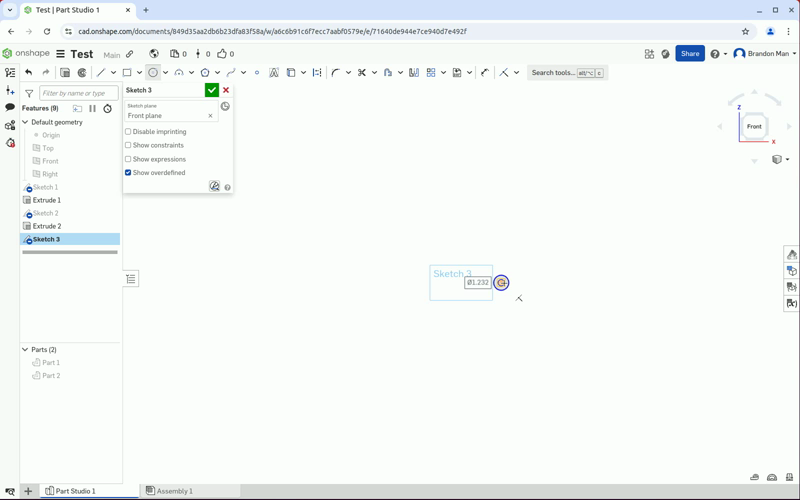
key(esc)
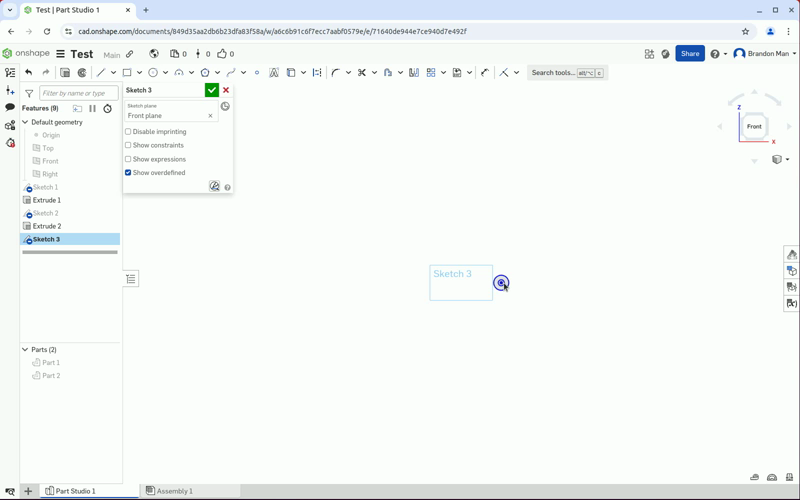
mouse_move(505, 288)
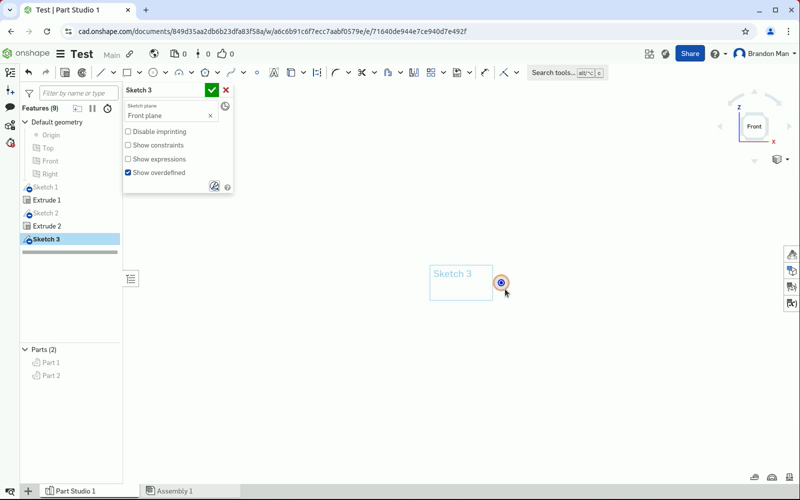
scroll(6)
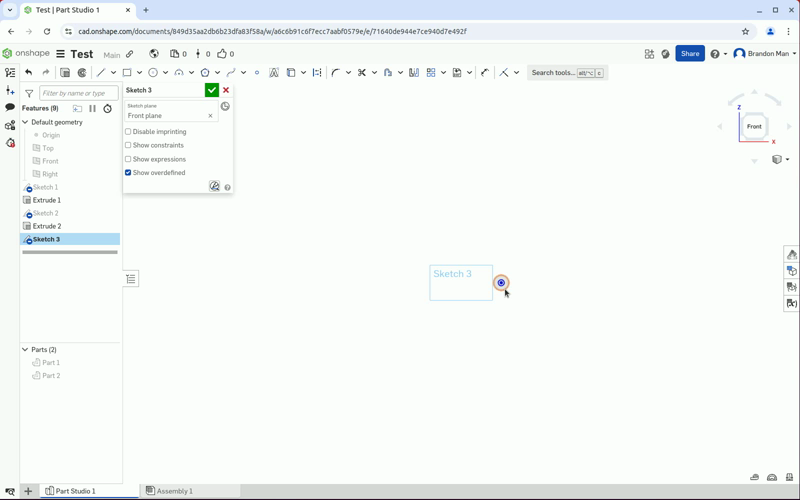
scroll(6)
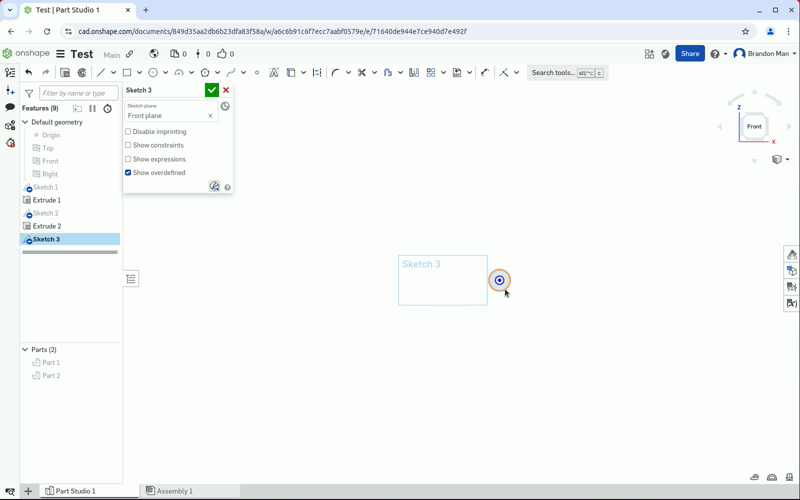
scroll(6)
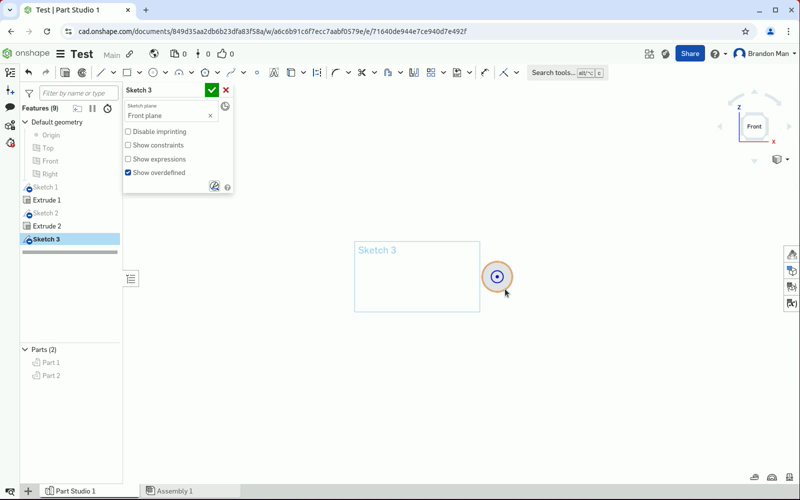
scroll(6)
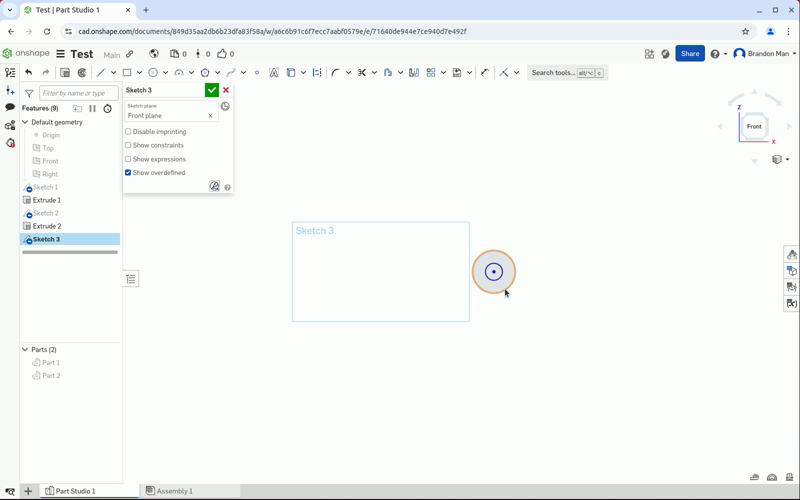
scroll(6)
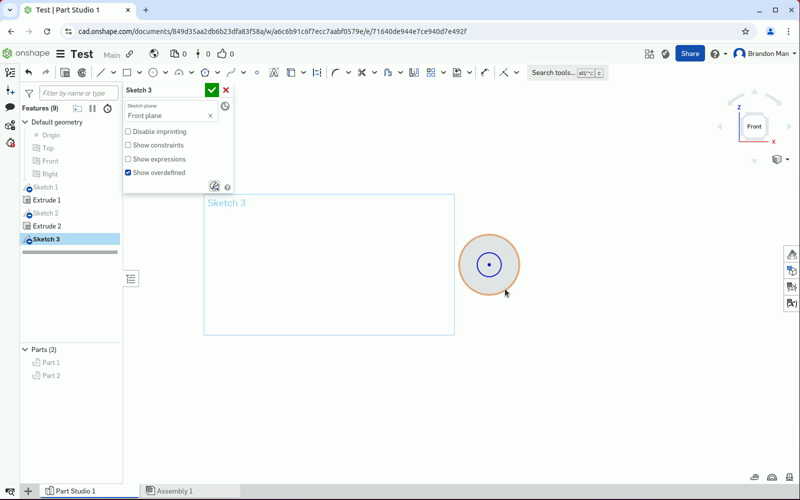
scroll(6)
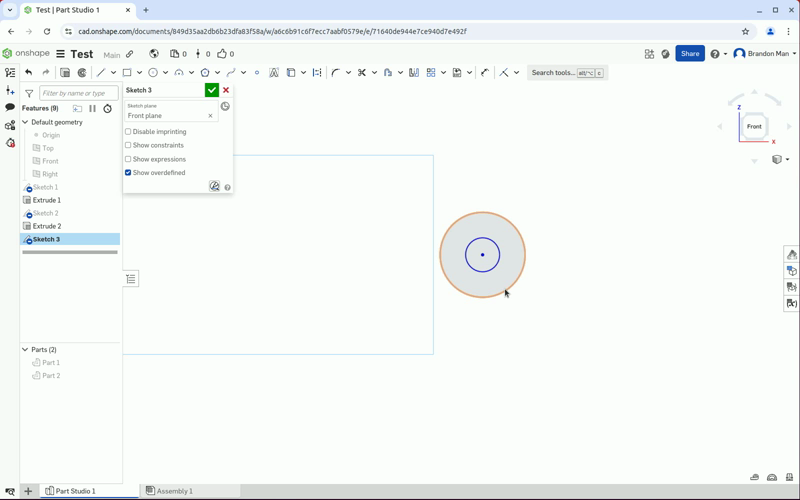
scroll(6)
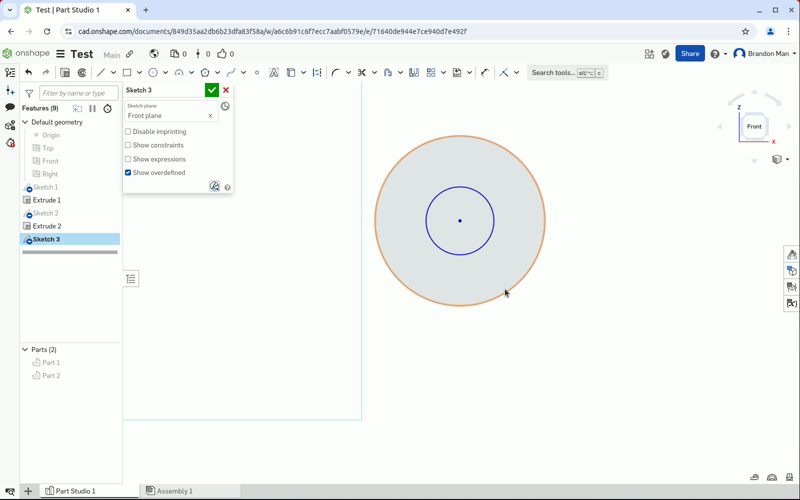
click(505, 288)
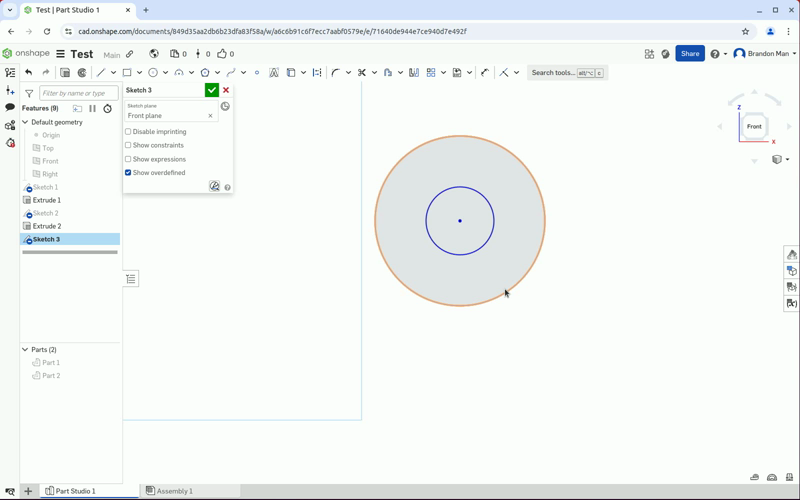
scroll(-6)
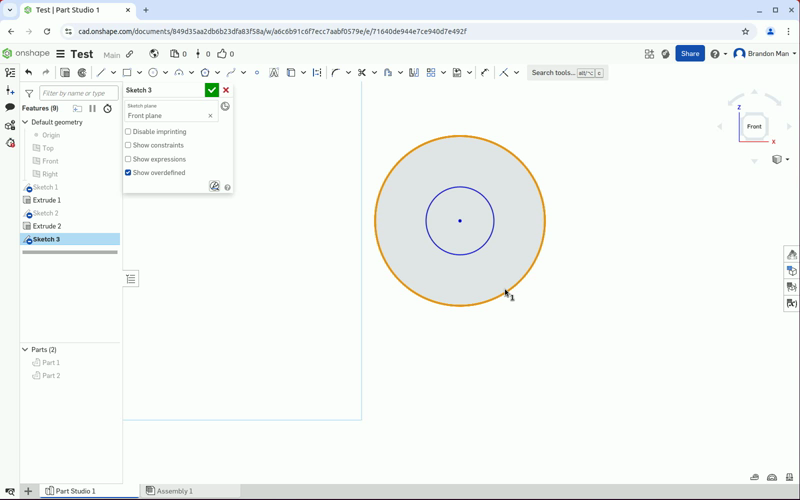
scroll(-6)
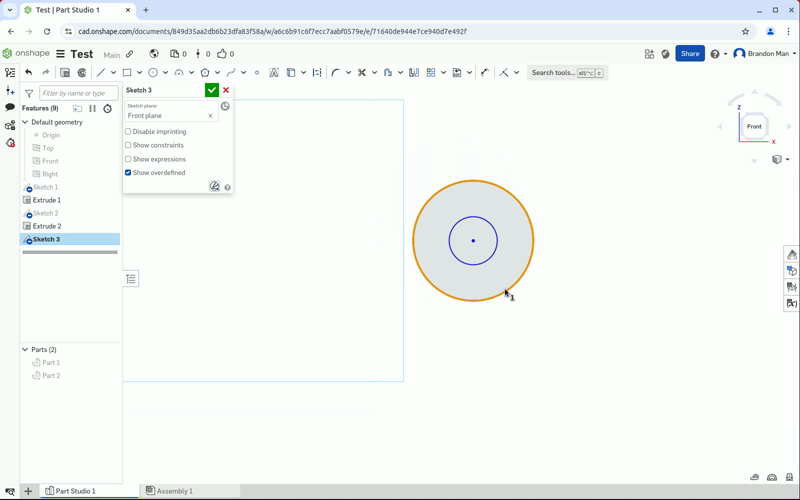
scroll(-6)
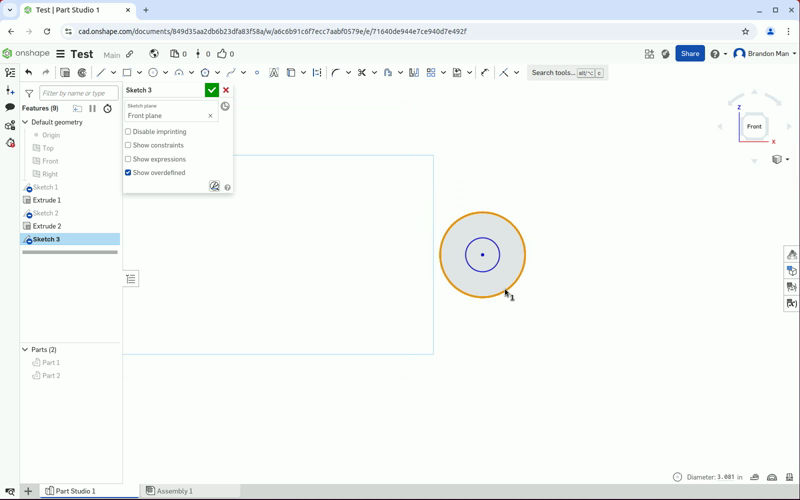
scroll(-6)
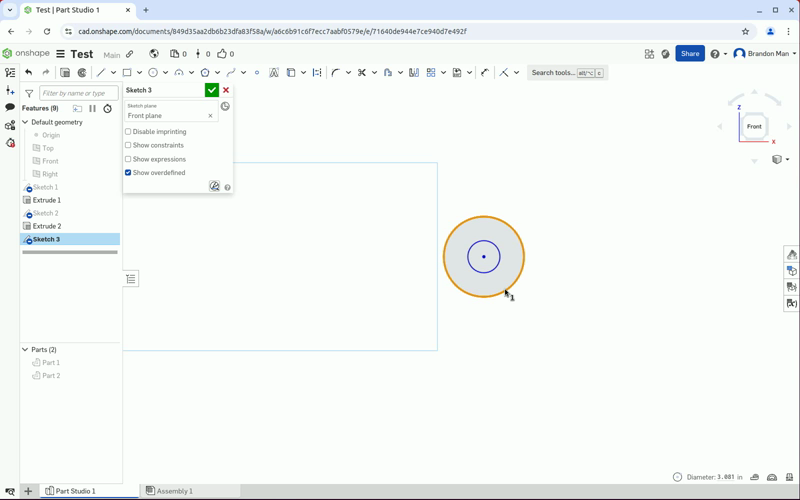
scroll(-6)
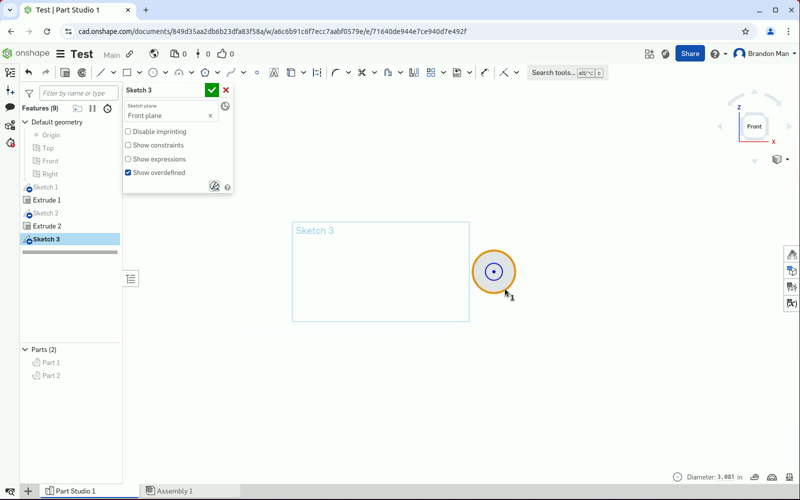
scroll(-6)
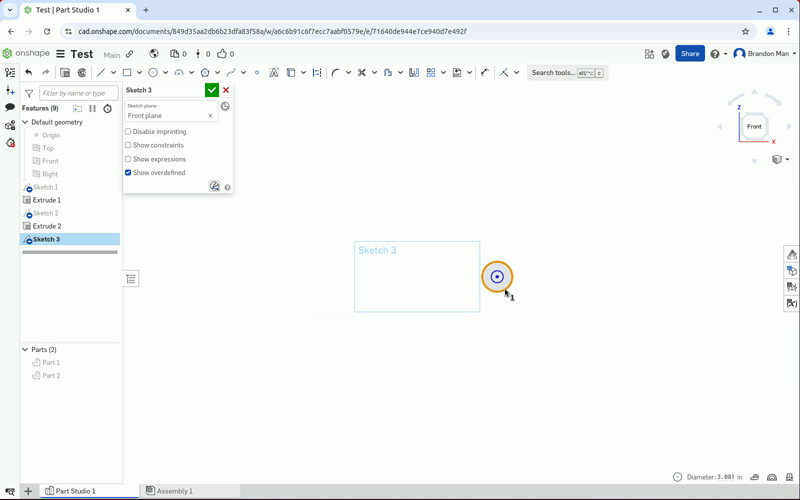
scroll(-6)
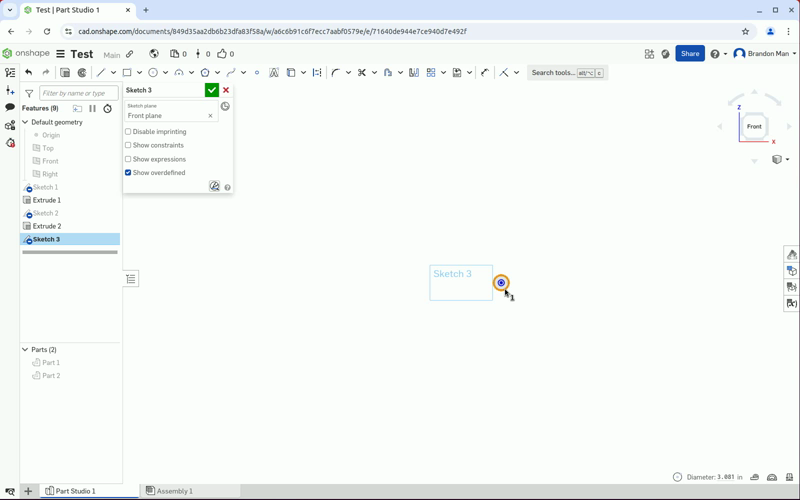
mouse_move(73, 352)
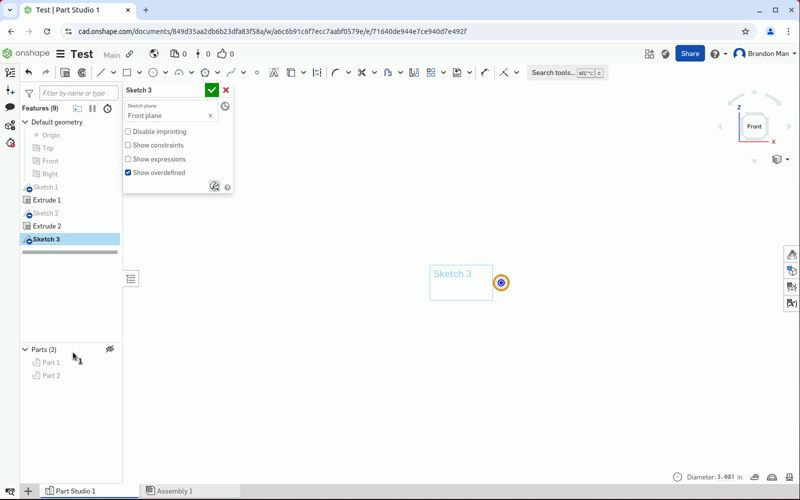
key(shift+y)
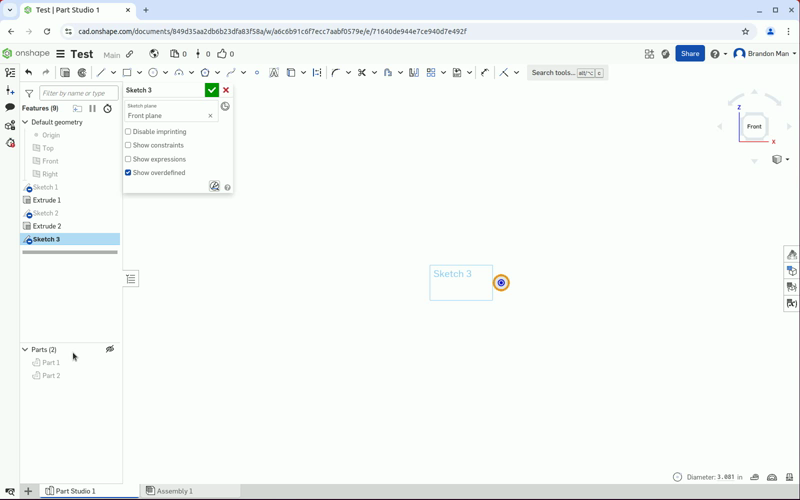
key(shift+e)
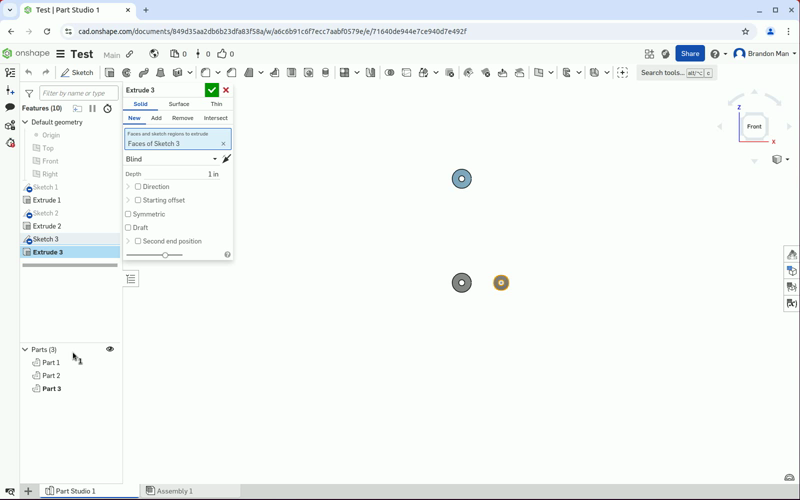
mouse_move(143, 106)
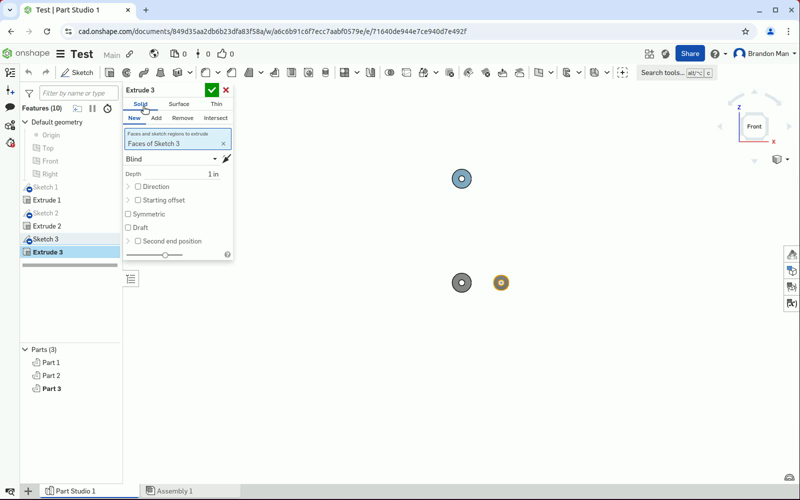
click(143, 106)
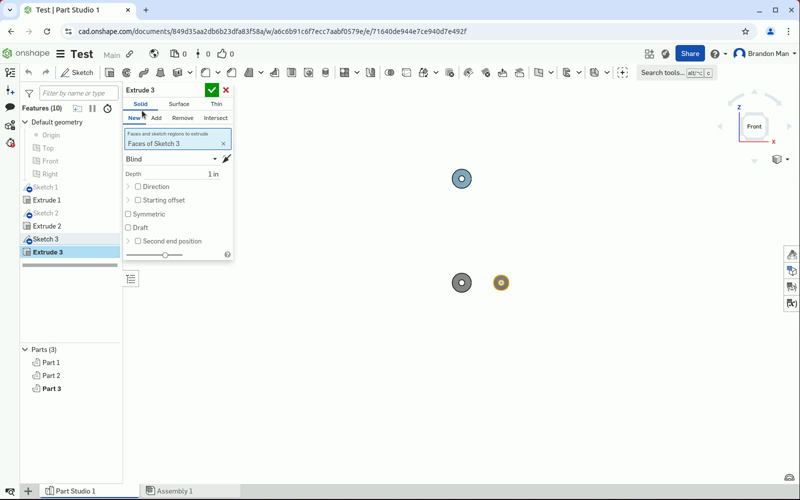
mouse_move(137, 120)
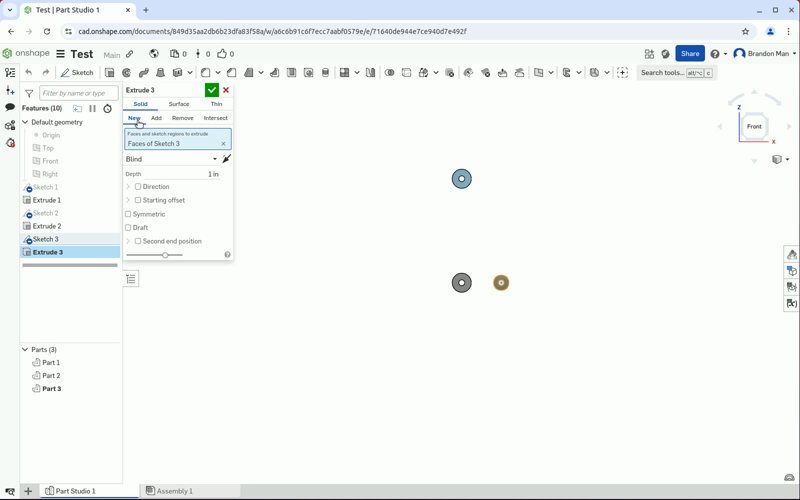
click(137, 120)
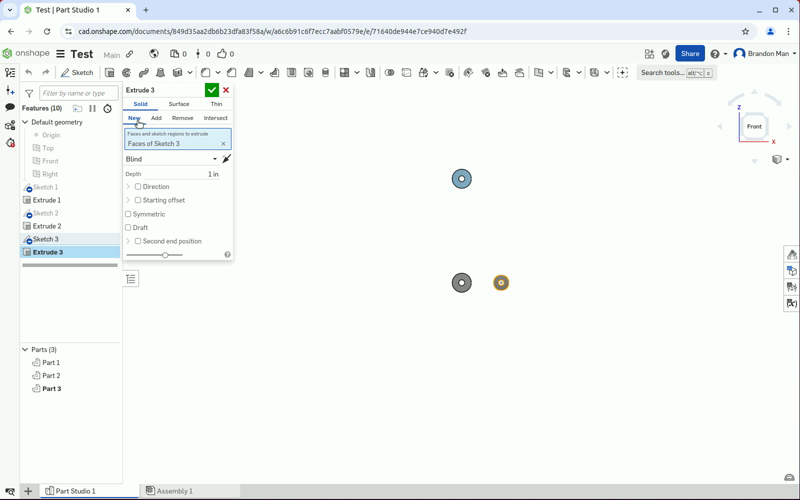
key(tab, 4)
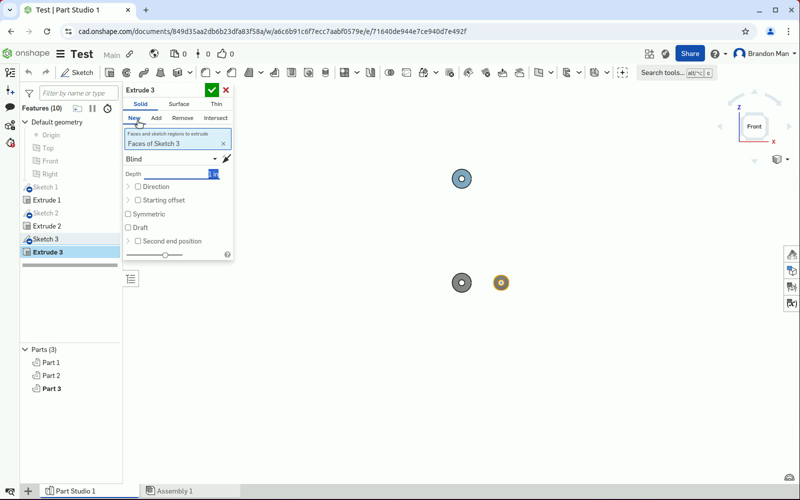
text(0.481)
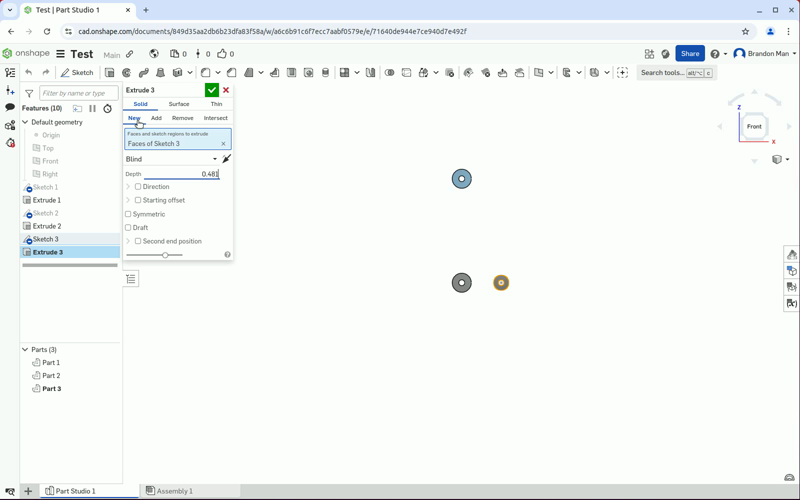
key(enter)
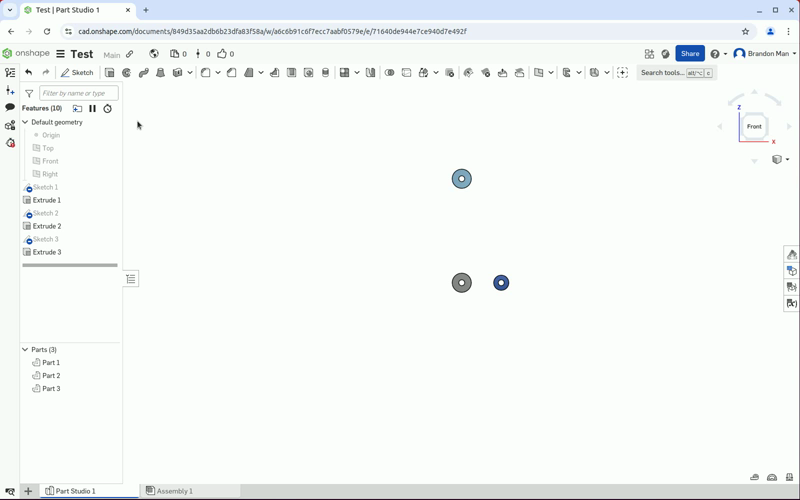
key(shift+h)
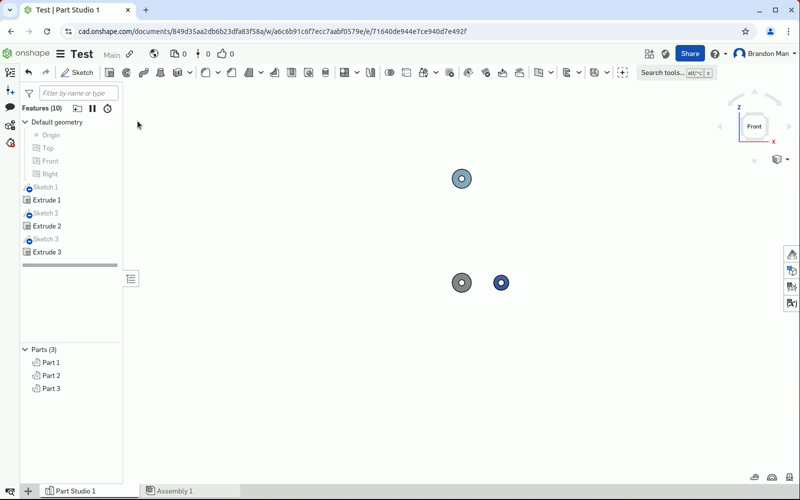
key(shift+h)
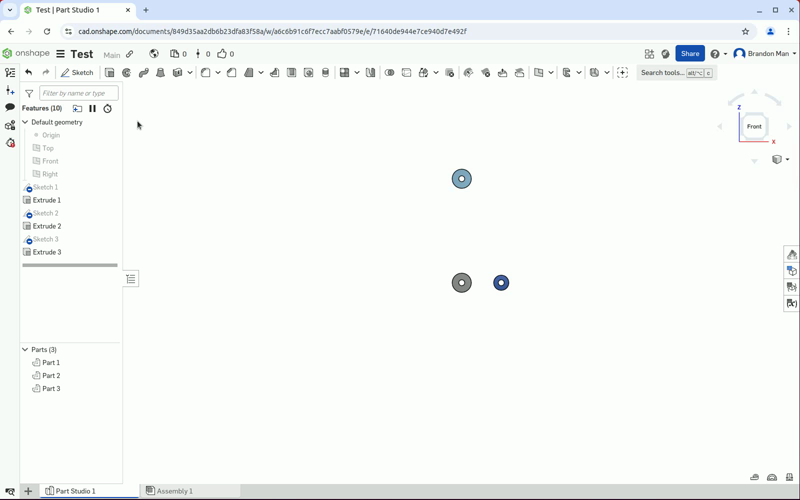
mouse_move(73, 189)
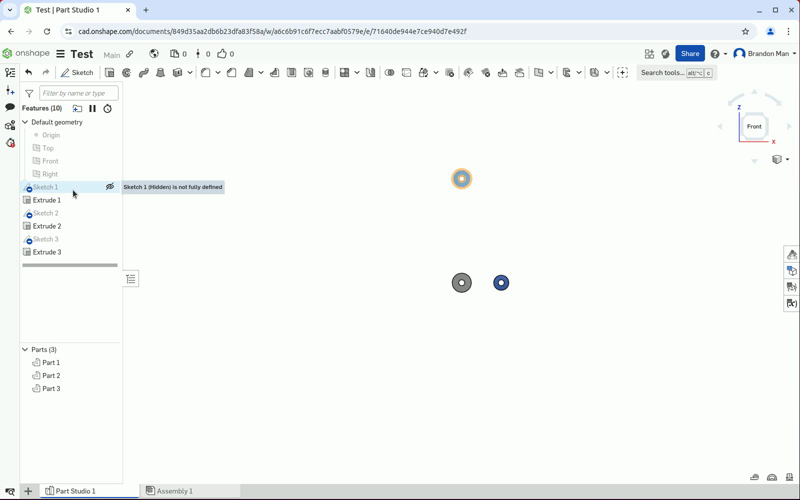
click(73, 189)
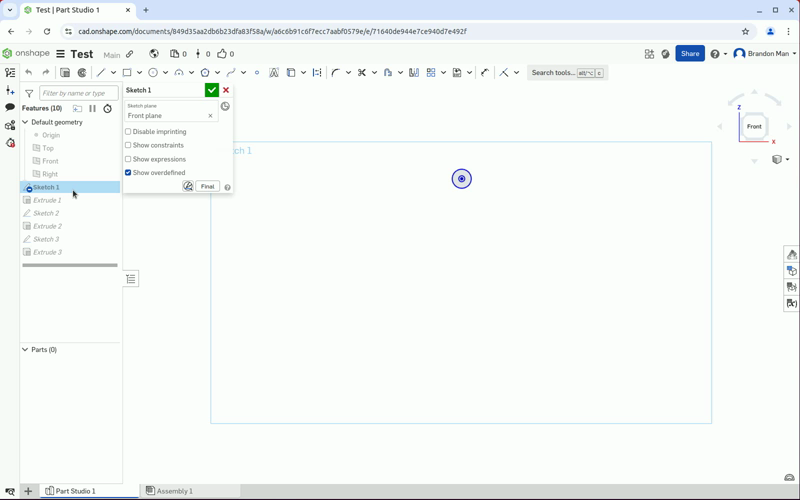
mouse_move(229, 92)
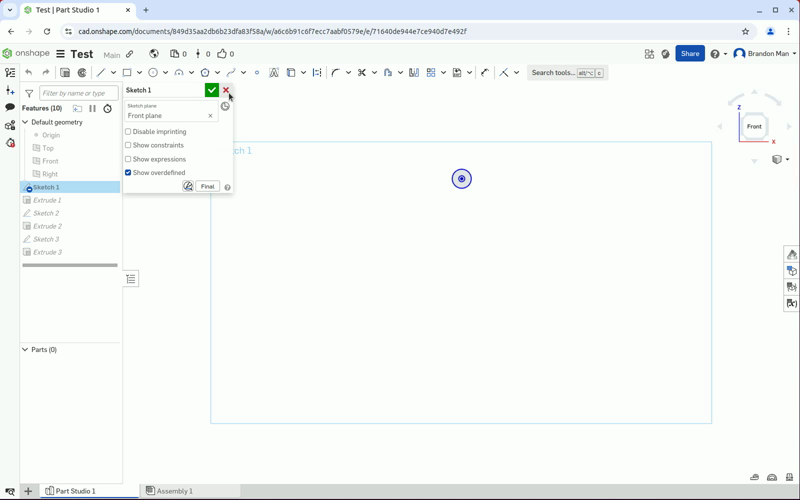
click(229, 92)
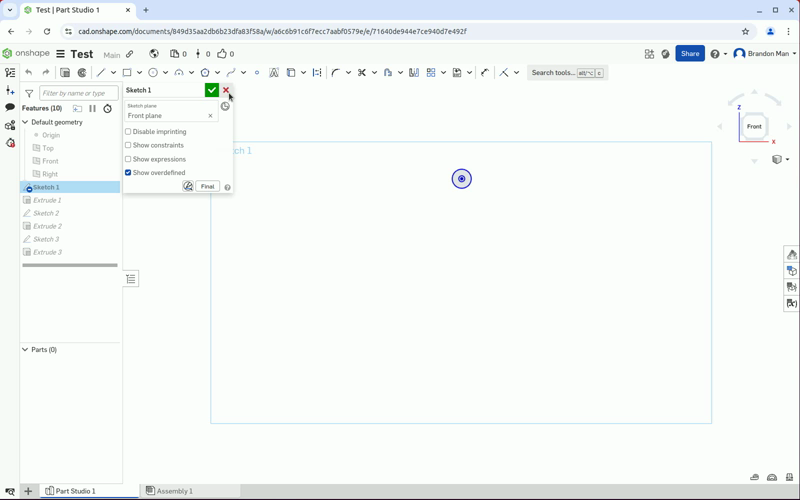
key(shift+s)
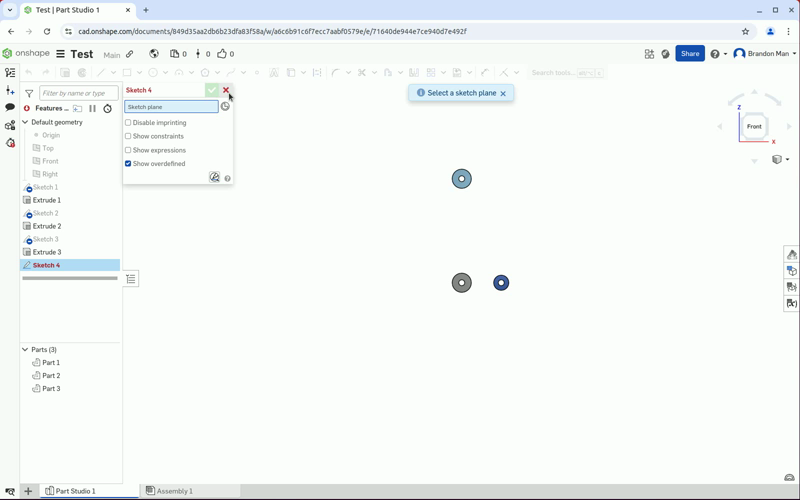
mouse_move(73, 163)
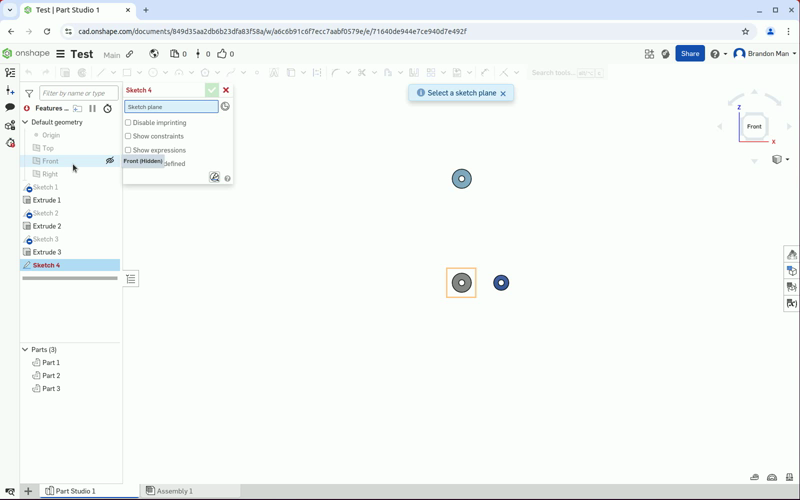
click(73, 163)
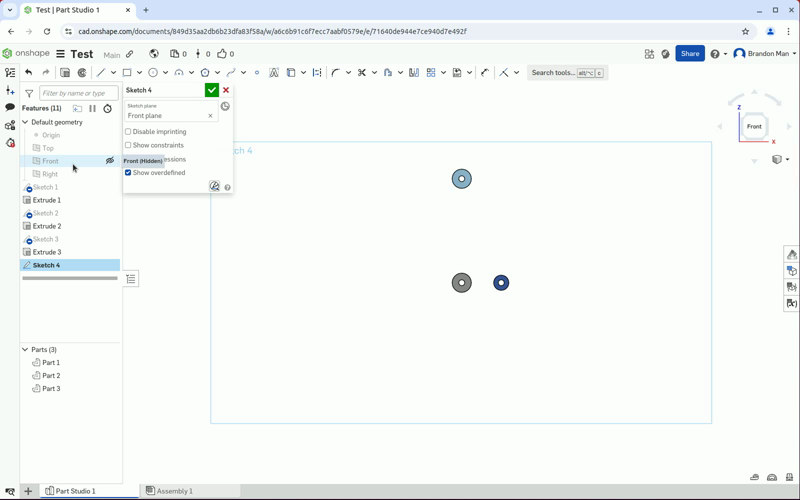
mouse_move(73, 352)
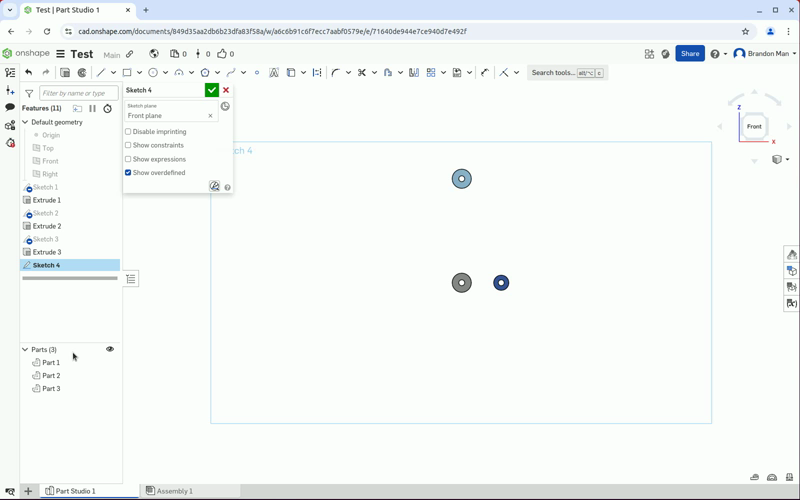
key(y)
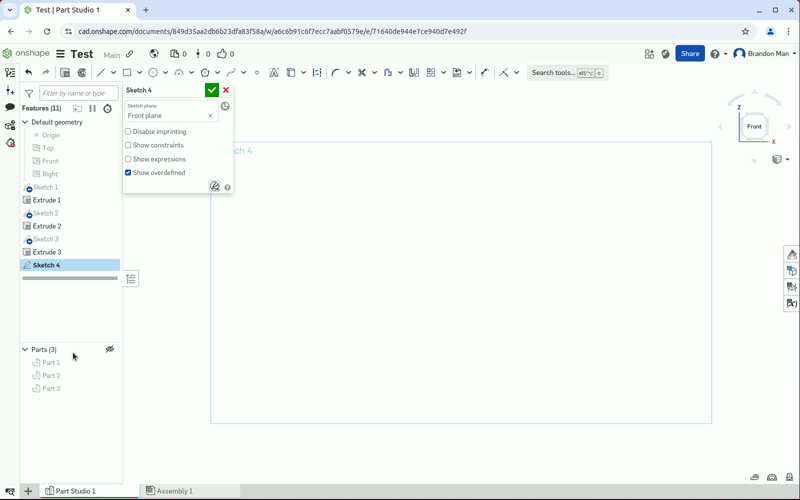
key(a)
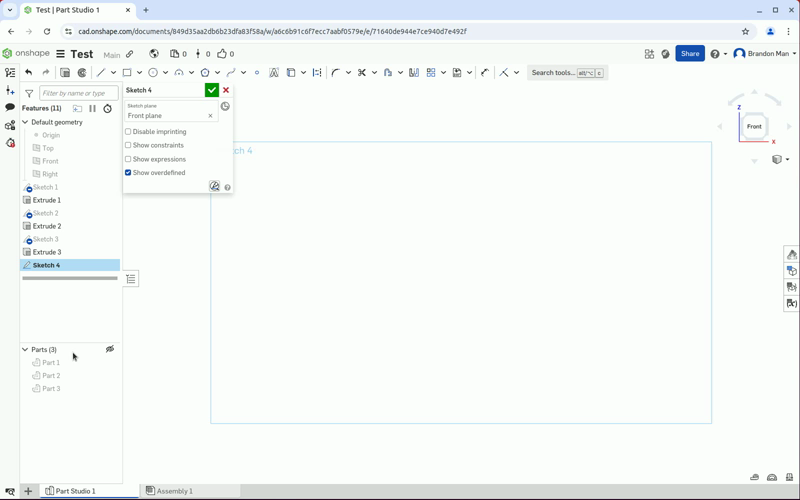
key_down(shift)
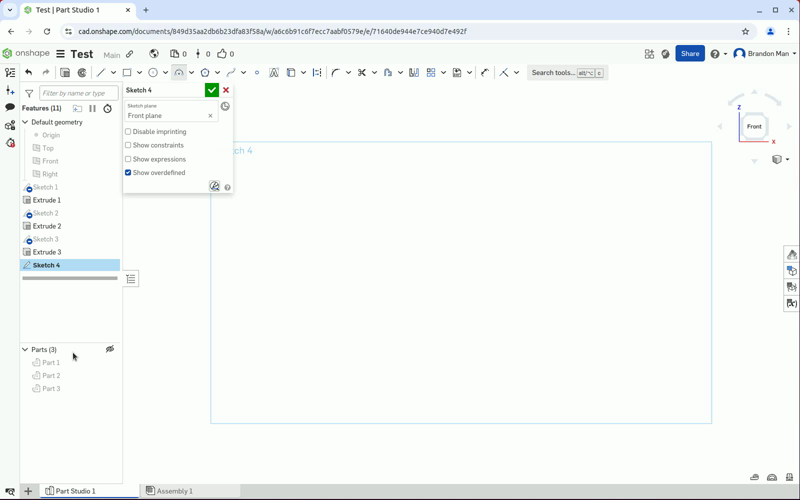
mouse_move(446, 223)
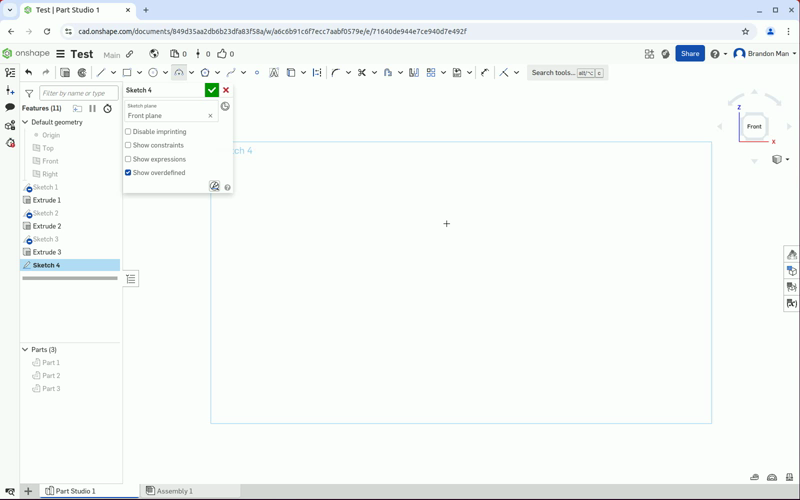
click(446, 223)
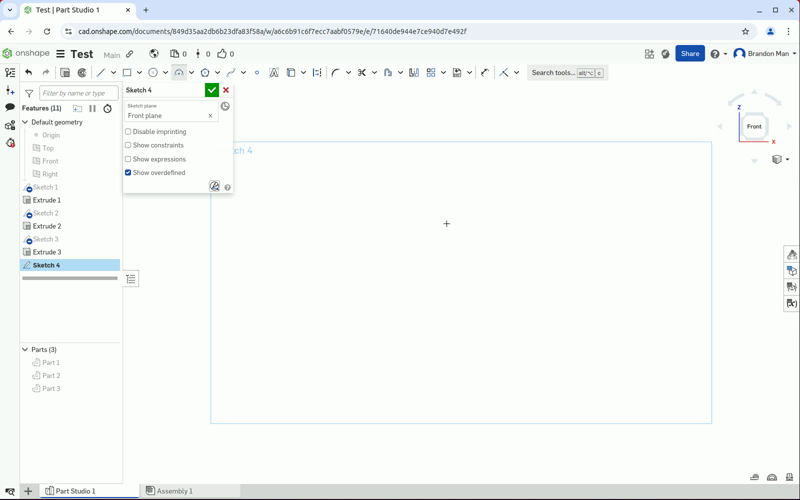
key_up(shift)
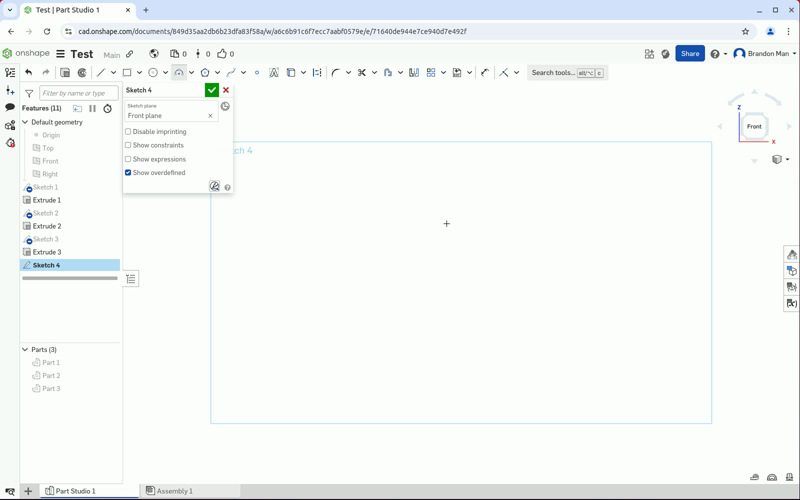
key_down(shift)
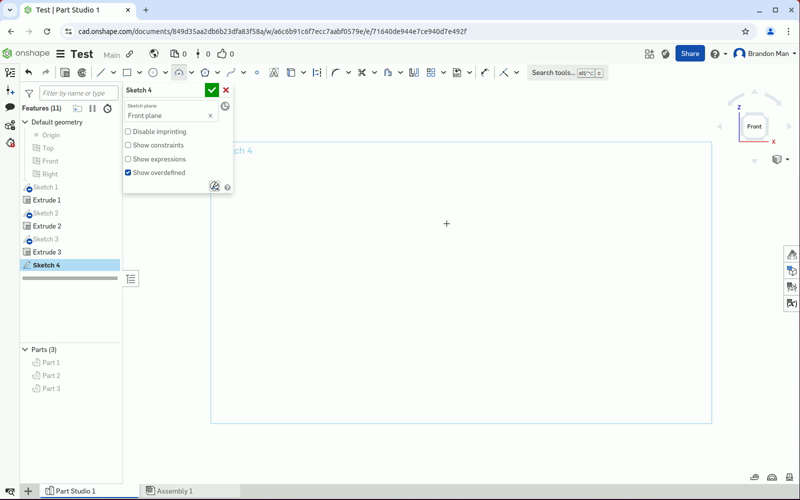
mouse_move(475, 223)
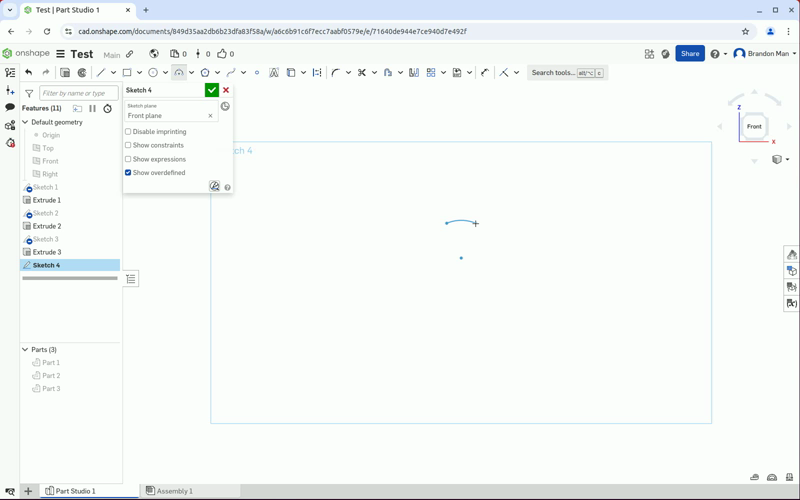
click(475, 223)
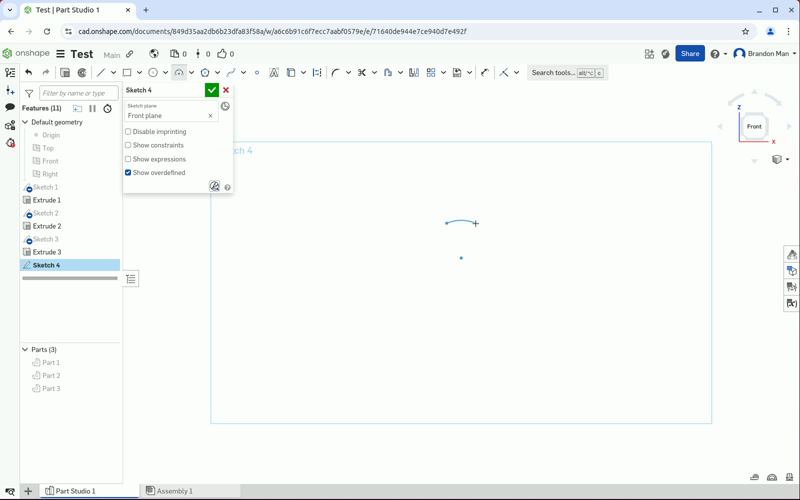
mouse_move(461, 210)
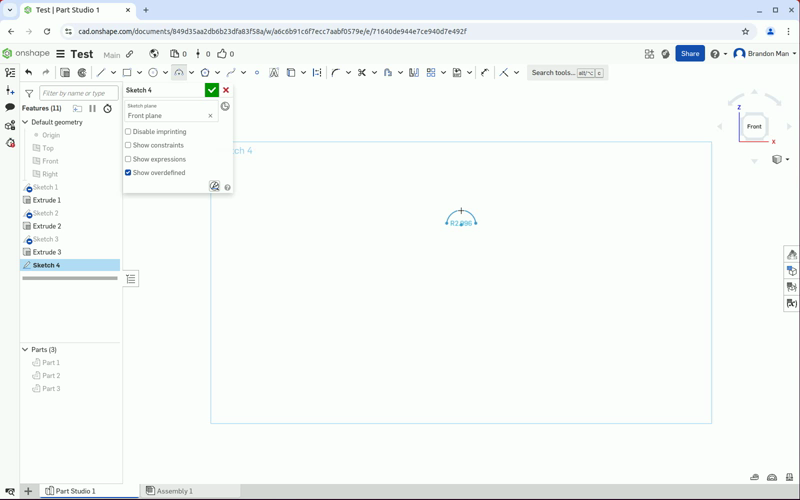
click(461, 210)
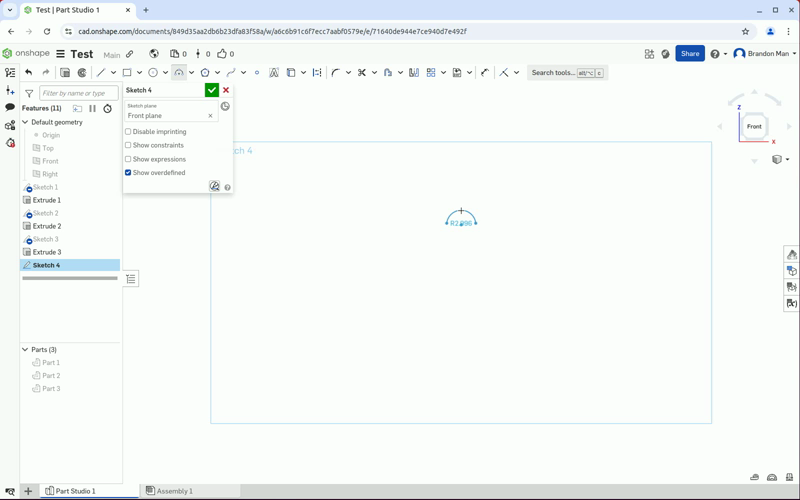
key_up(shift)
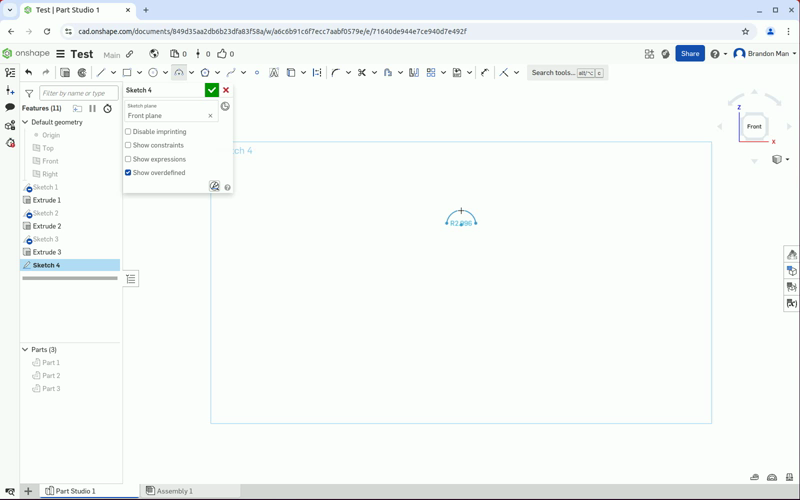
key(esc)
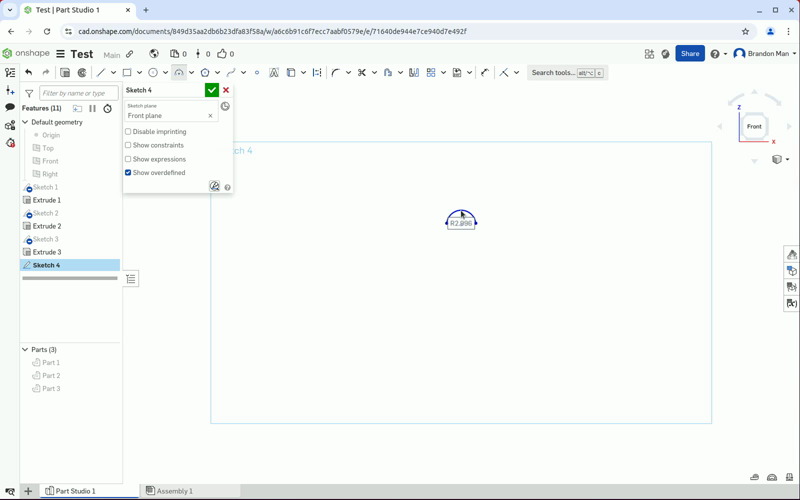
key(l)
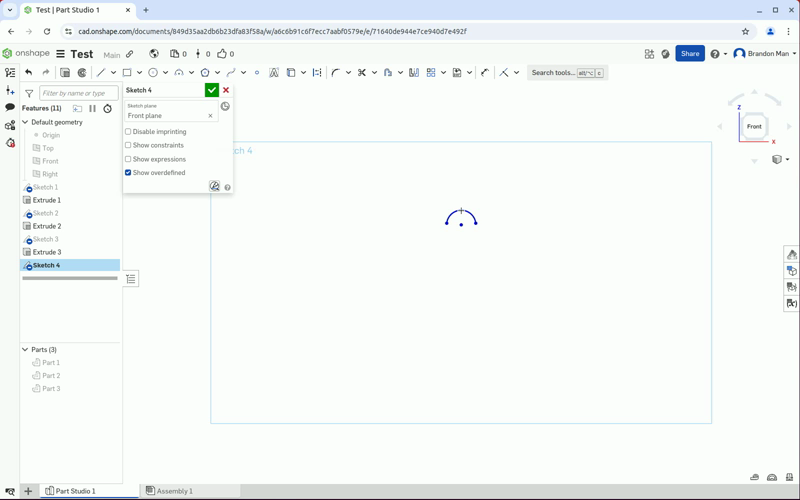
mouse_move(475, 223)
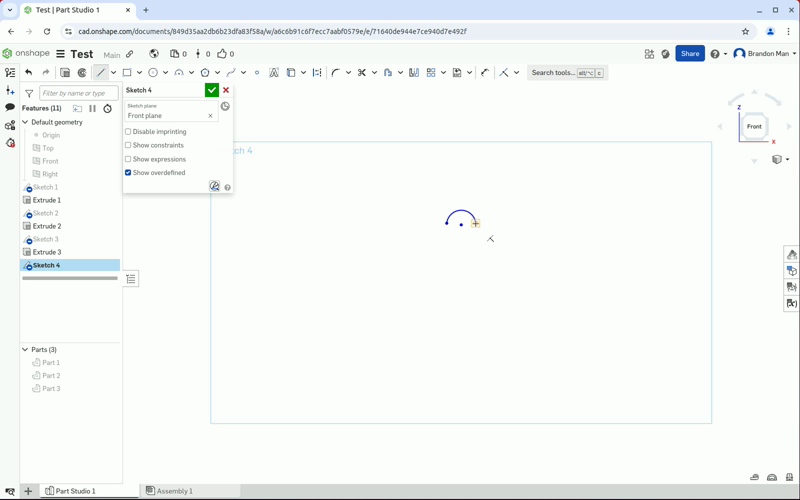
click(475, 223)
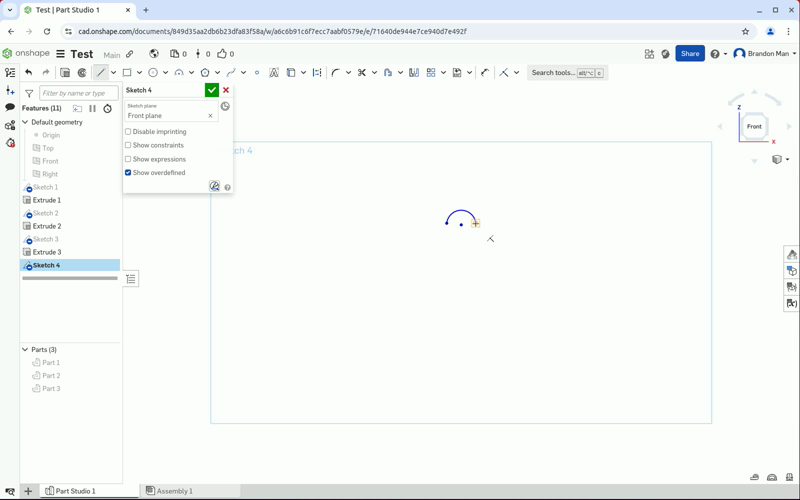
key_down(shift)
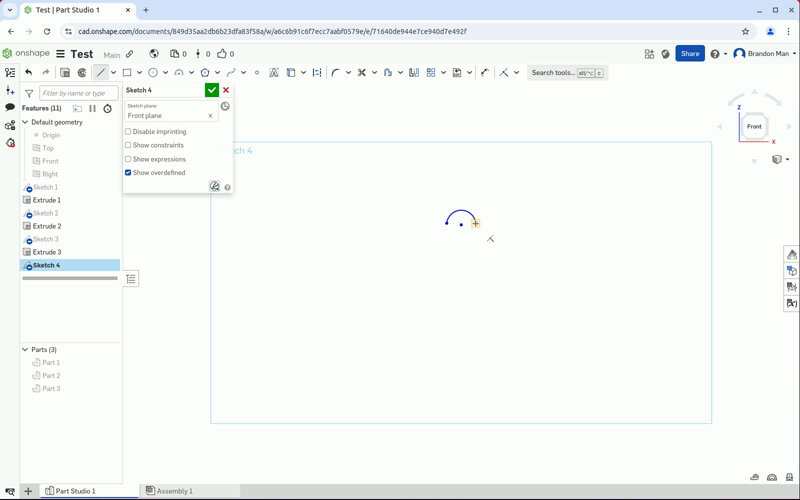
mouse_move(505, 223)
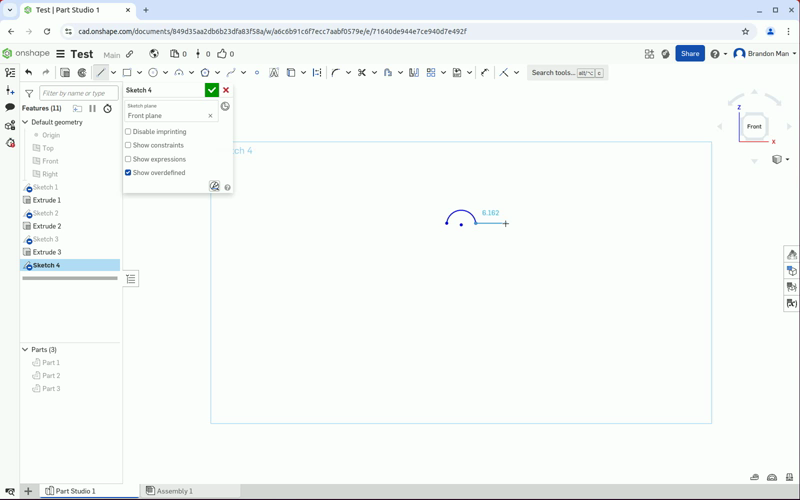
mouse_move(470, 179)
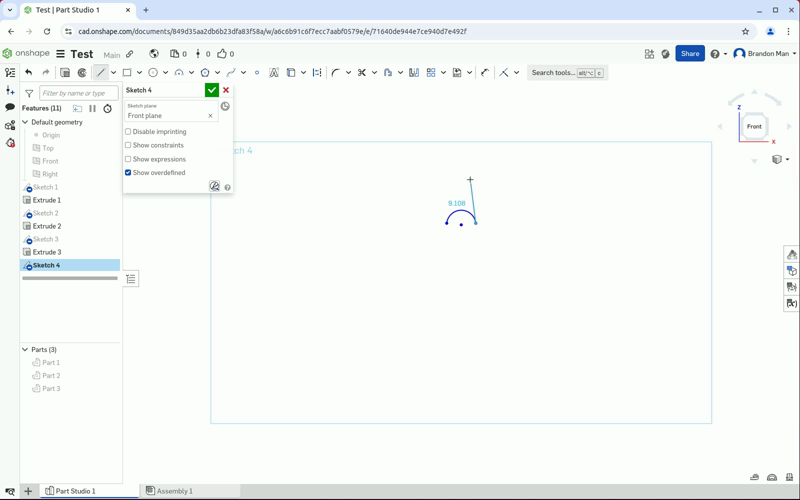
click(470, 179)
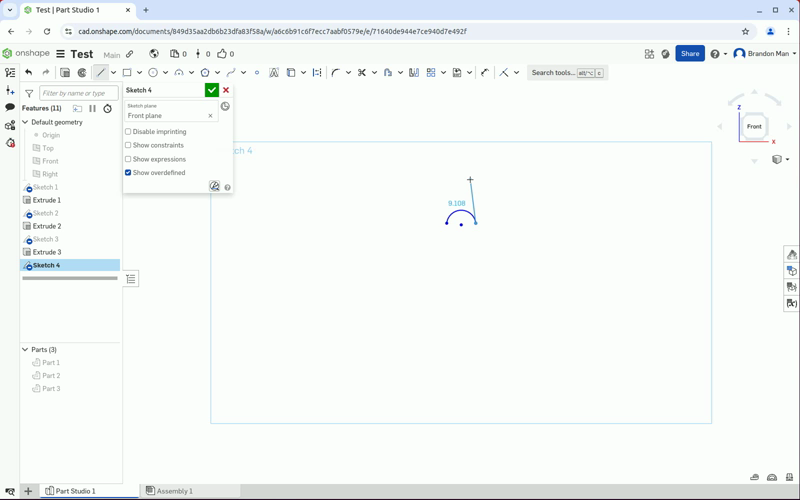
key_up(shift)
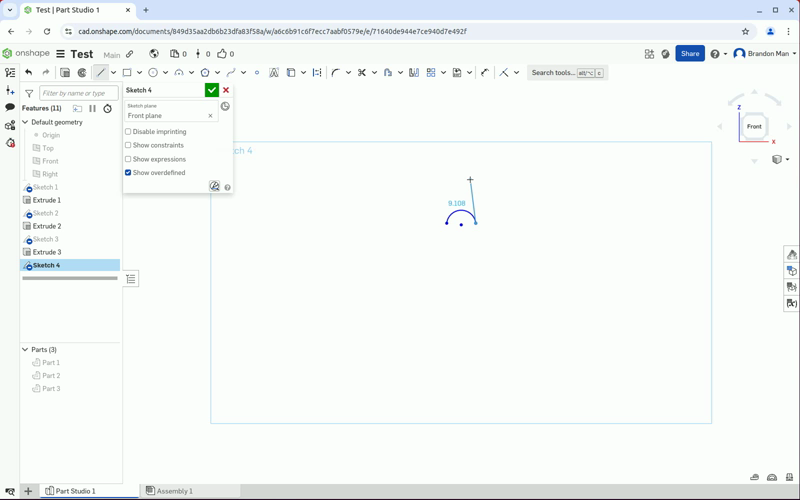
key(esc)
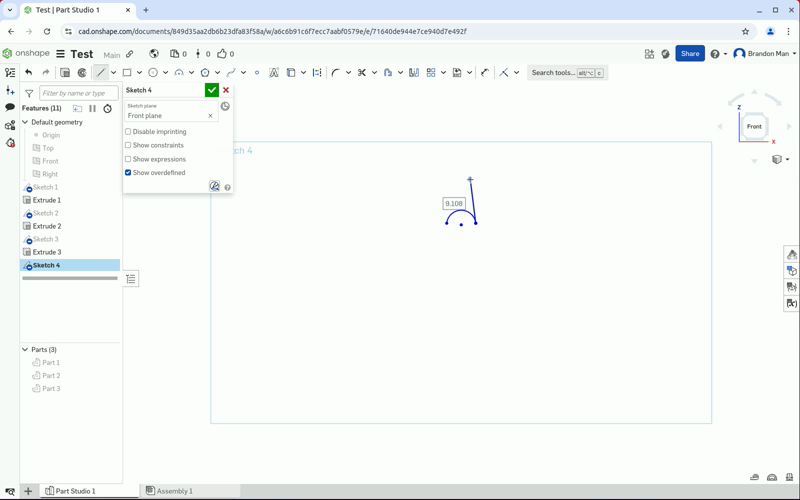
key(a)
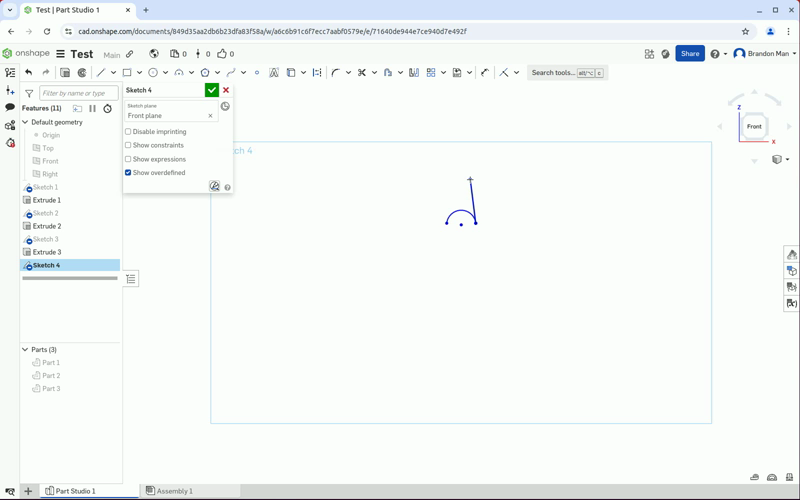
mouse_move(470, 179)
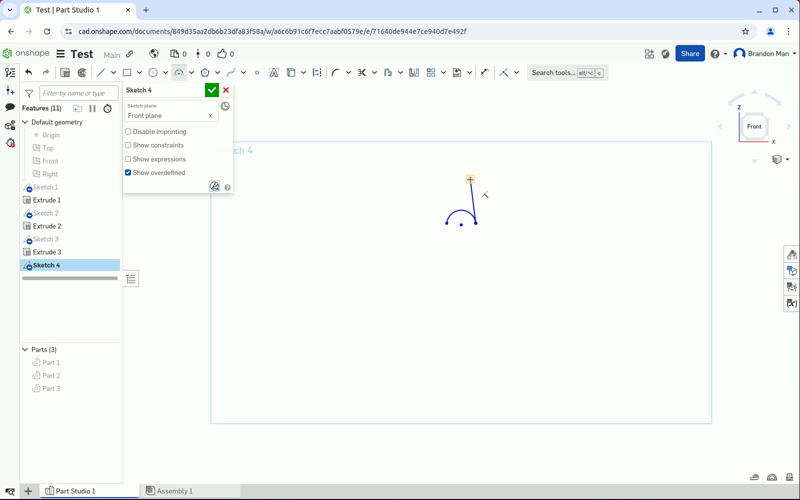
click(470, 179)
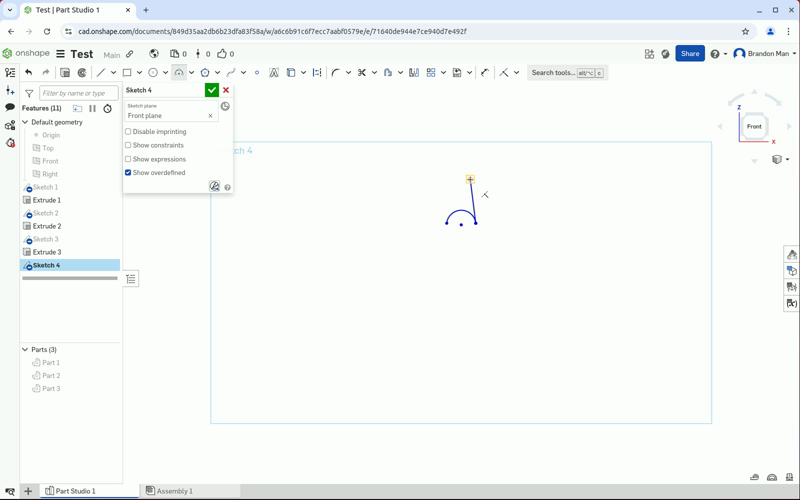
key_down(shift)
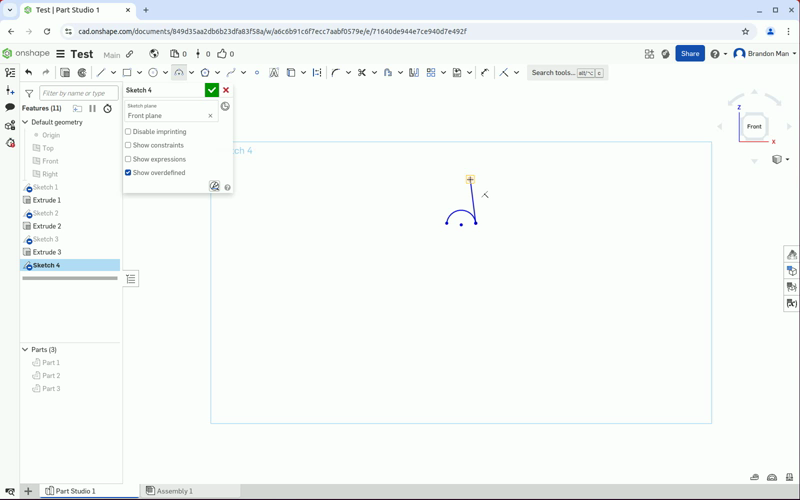
mouse_move(452, 179)
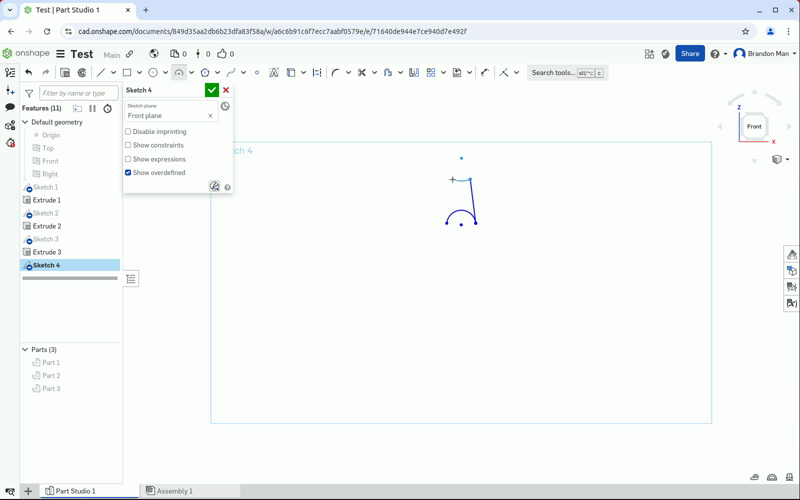
click(452, 179)
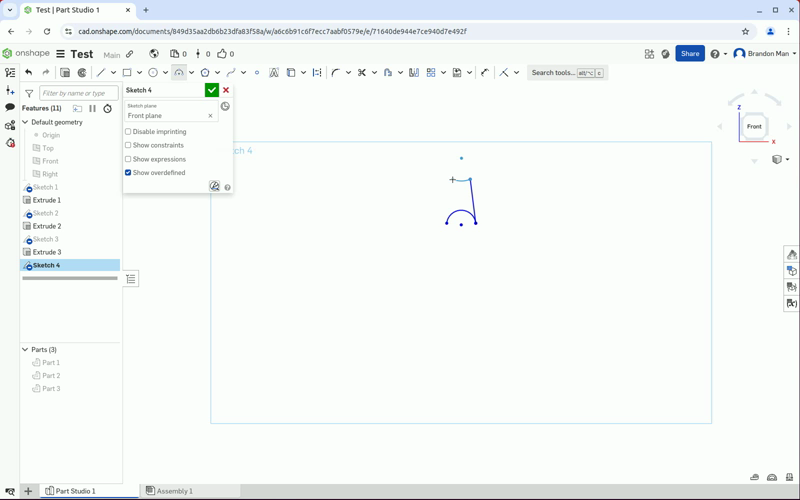
mouse_move(461, 186)
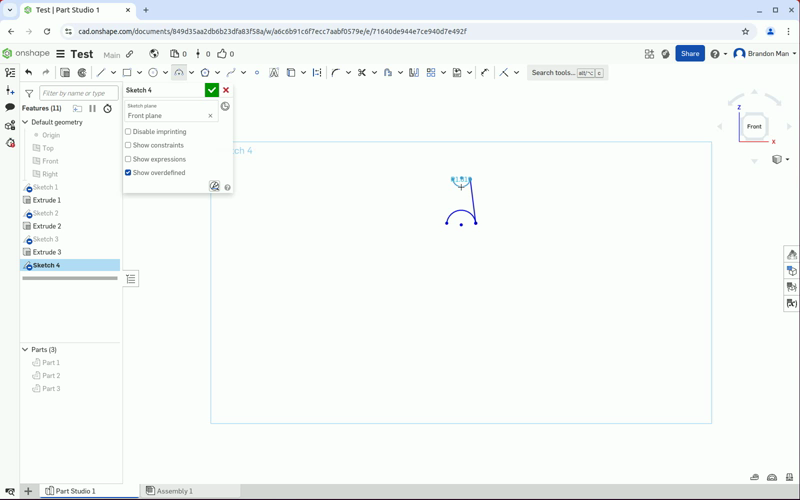
click(461, 186)
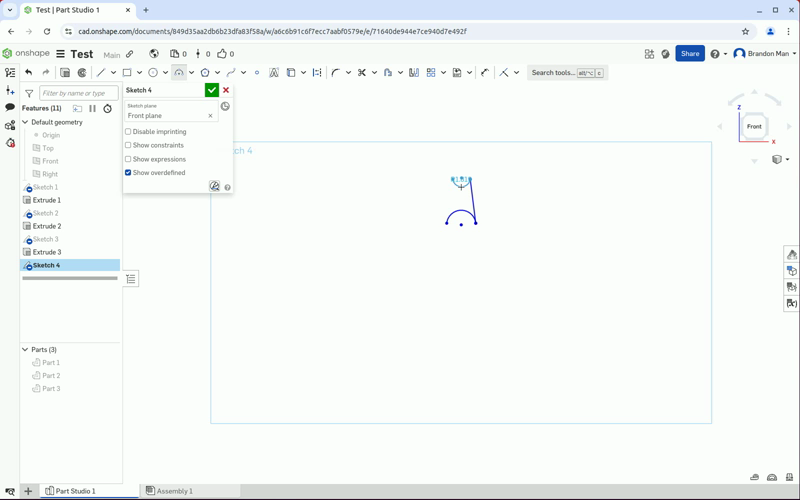
key_up(shift)
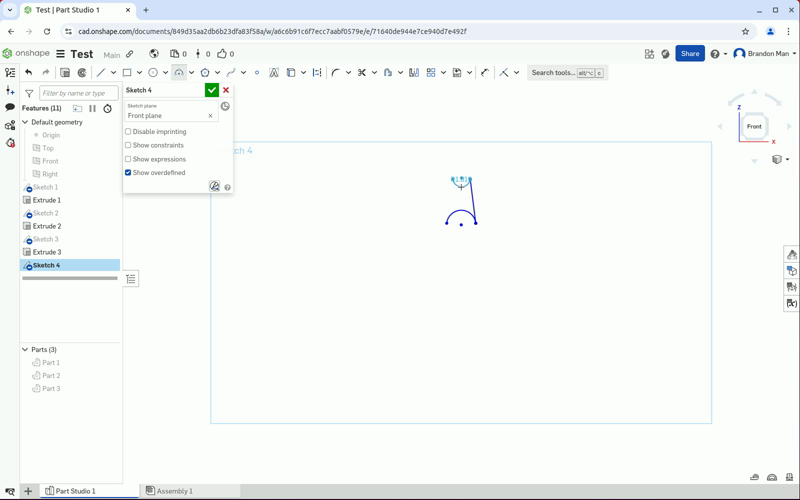
key(esc)
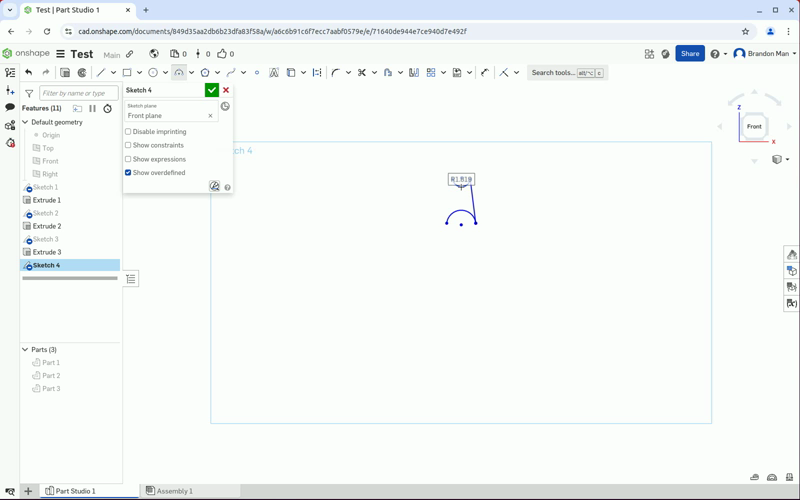
key(l)
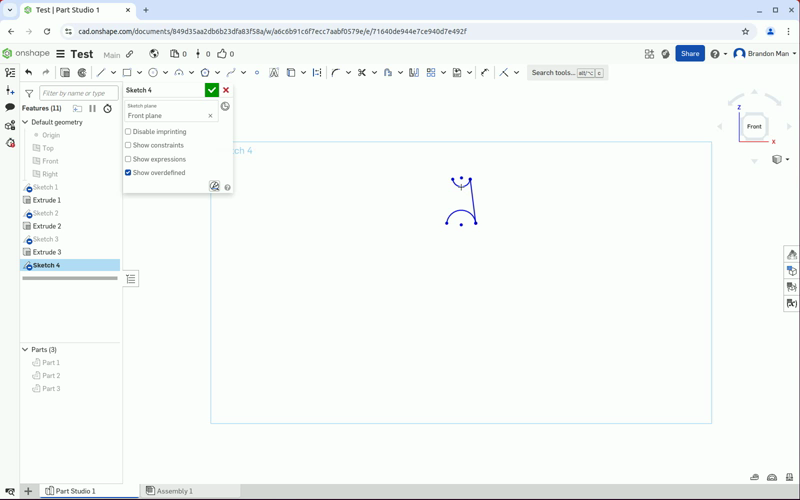
mouse_move(452, 179)
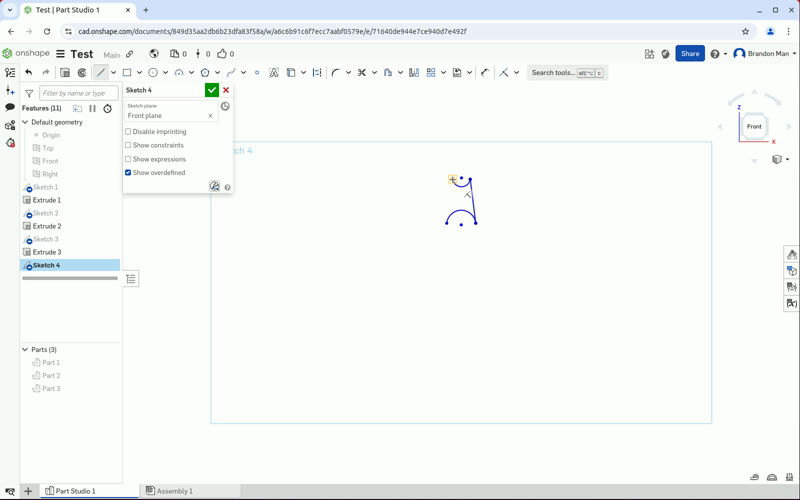
click(452, 179)
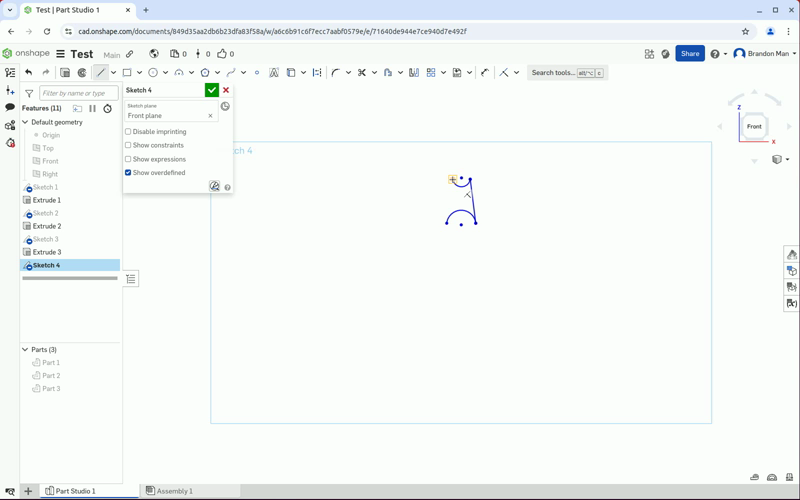
mouse_move(482, 179)
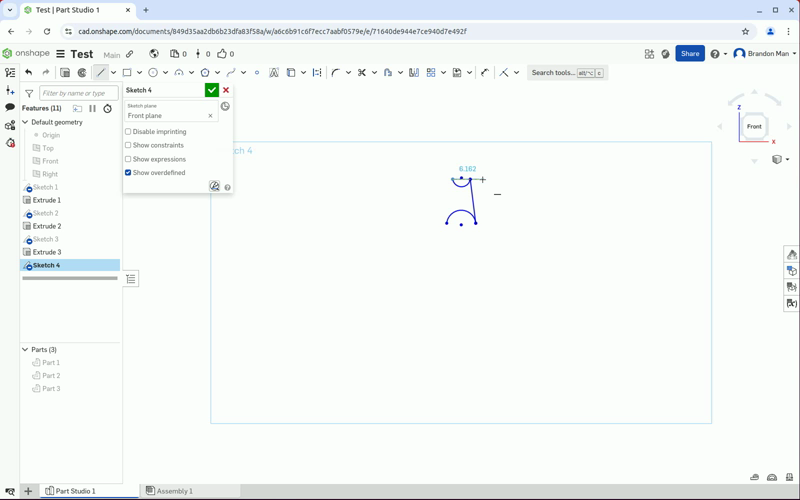
key_down(shift)
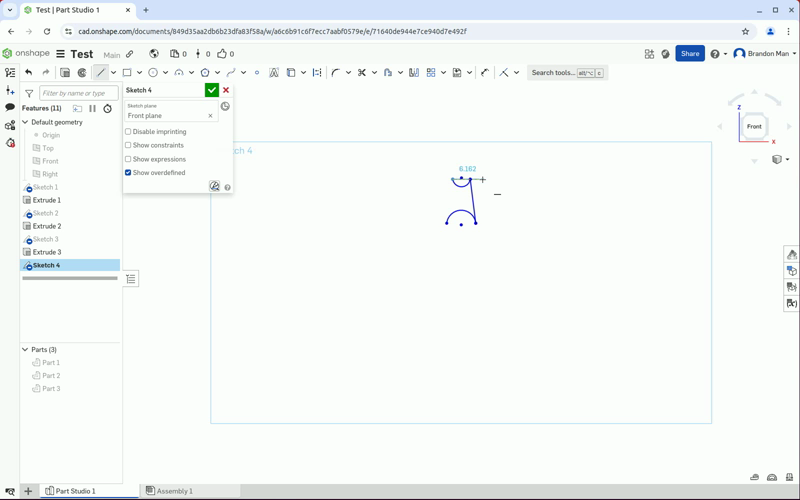
mouse_move(446, 223)
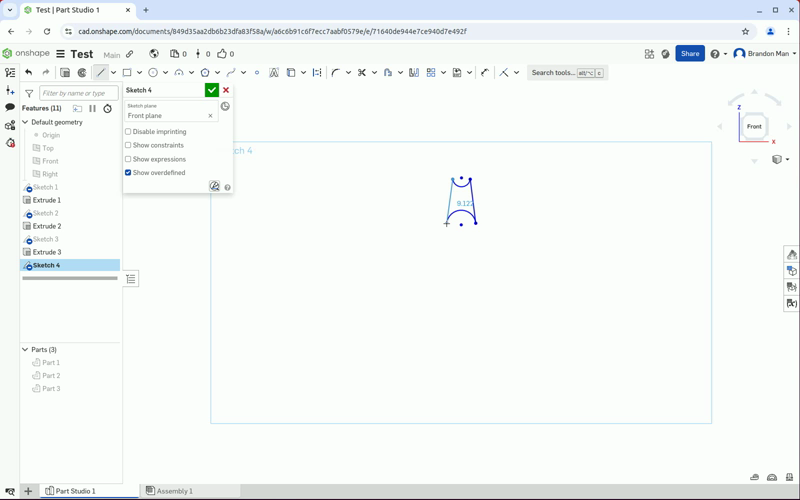
key_up(shift)
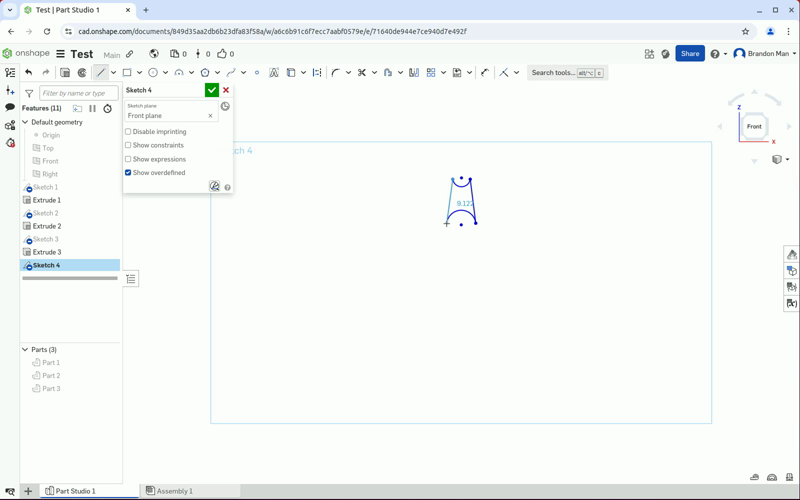
click(446, 223)
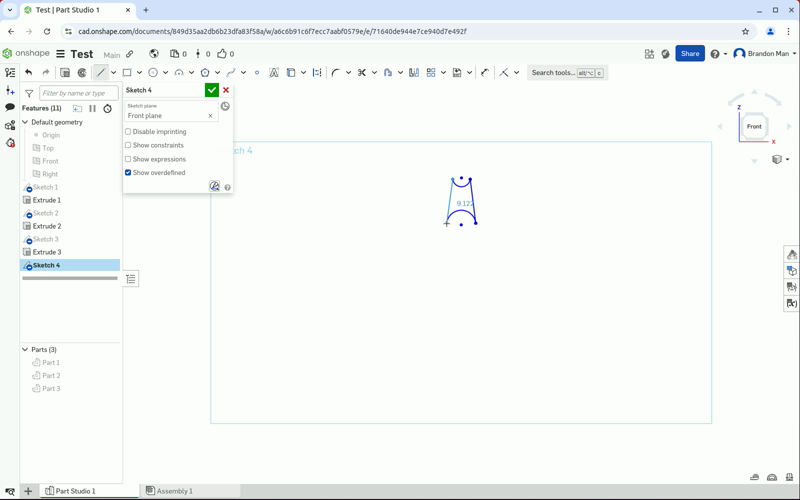
key(esc)
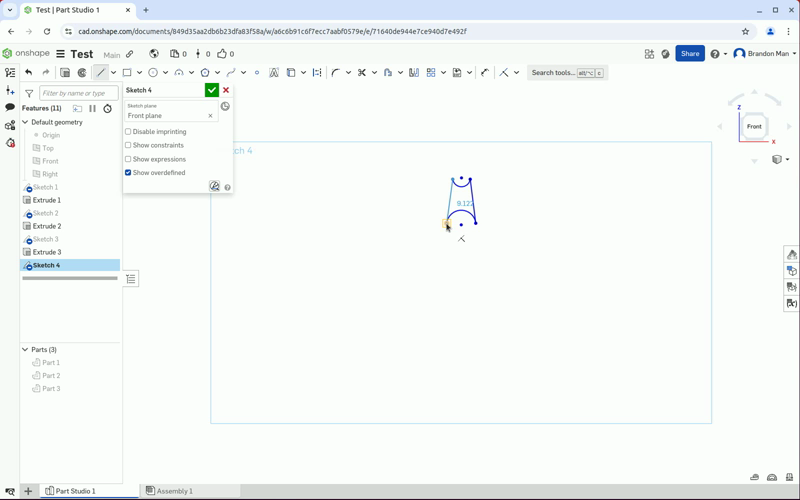
key(c)
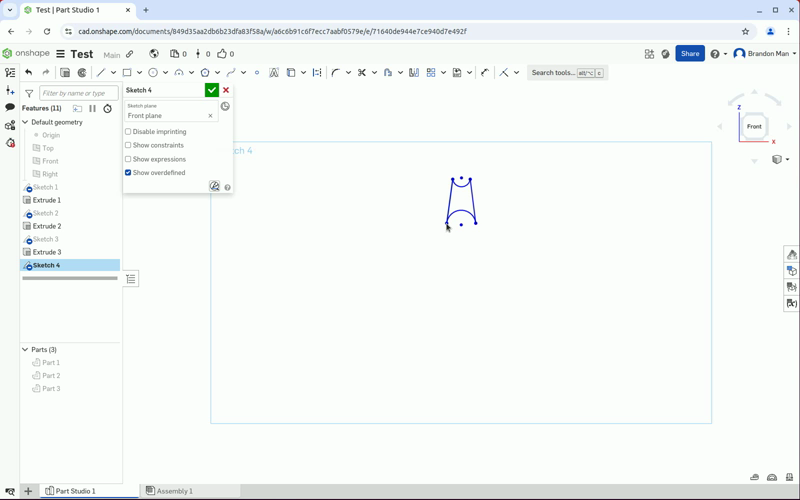
key_down(shift)
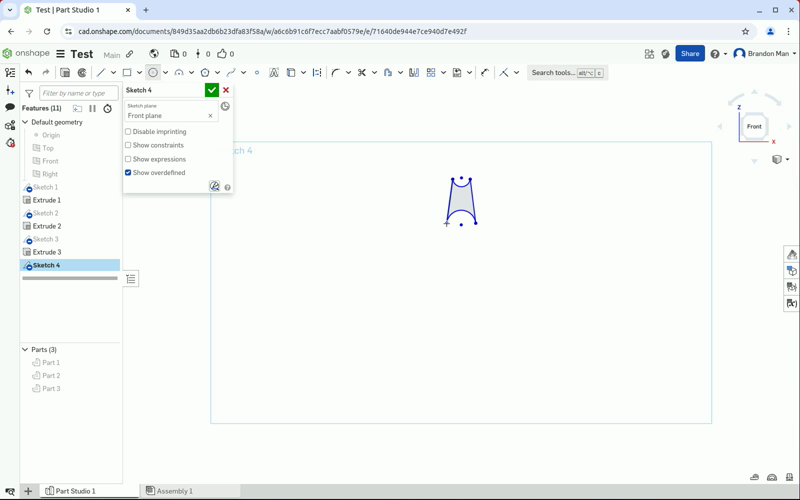
mouse_move(460, 197)
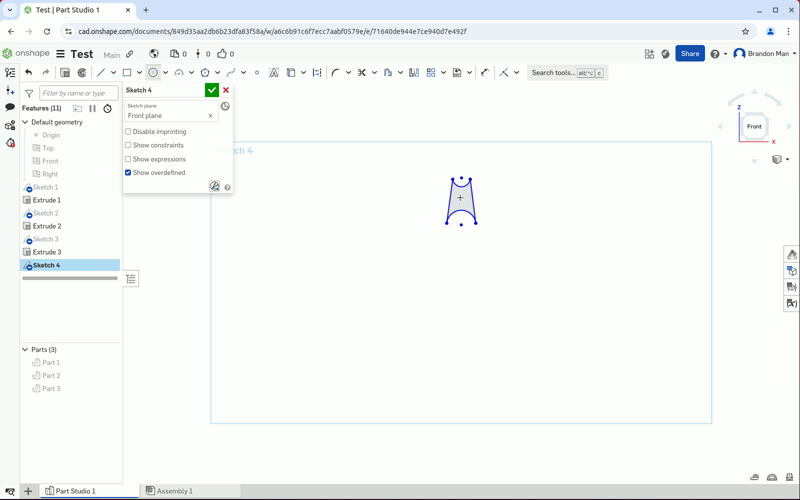
click(460, 197)
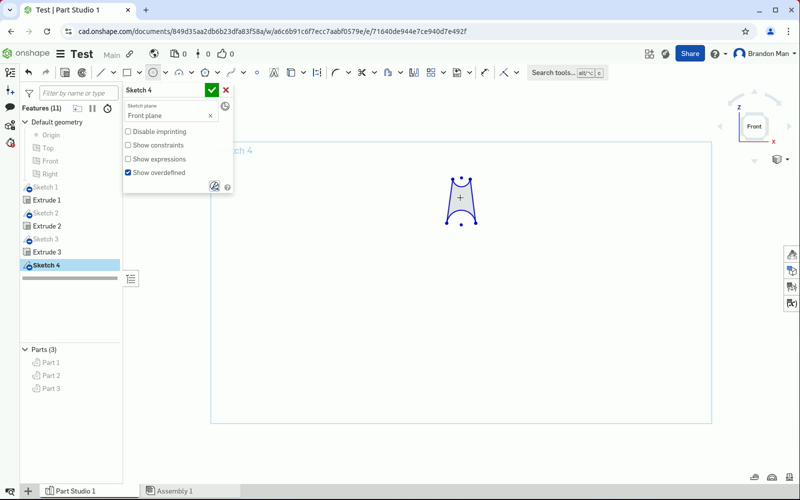
key_up(shift)
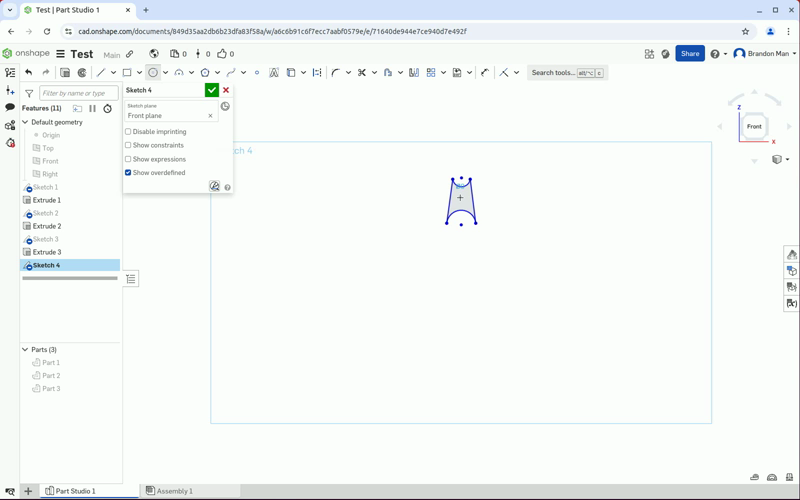
mouse_move(462, 197)
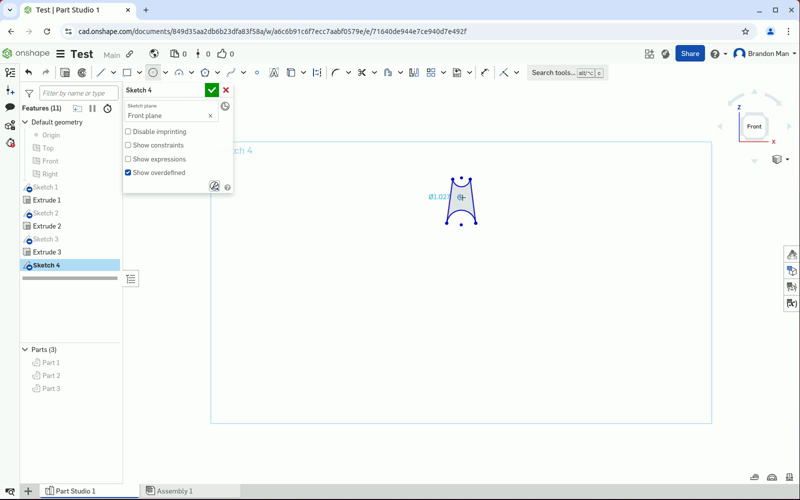
scroll(6)
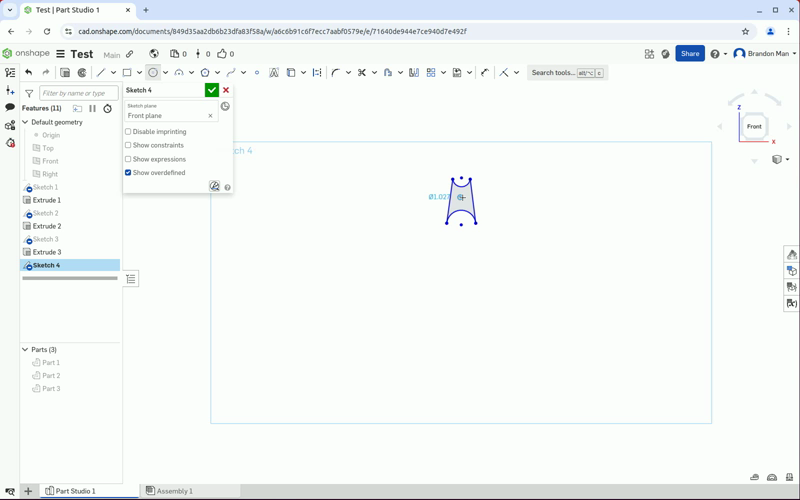
scroll(6)
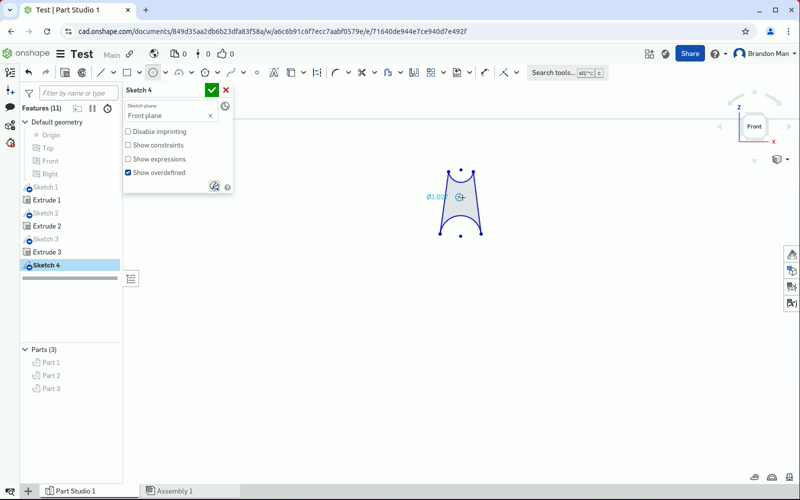
scroll(6)
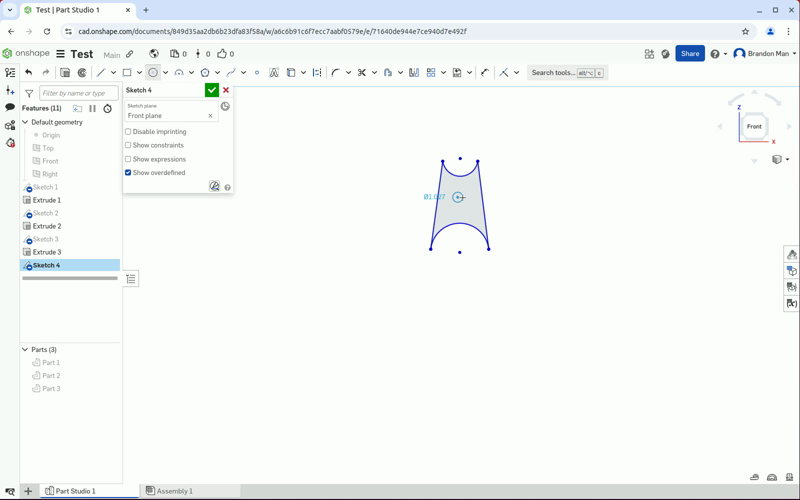
scroll(6)
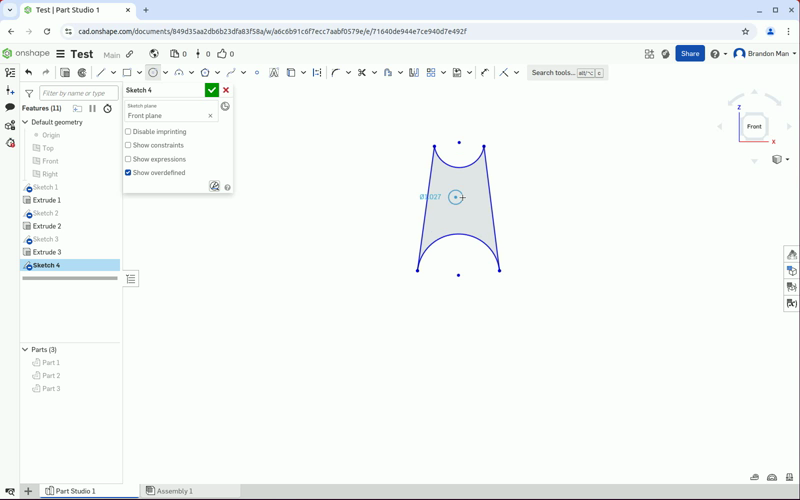
scroll(6)
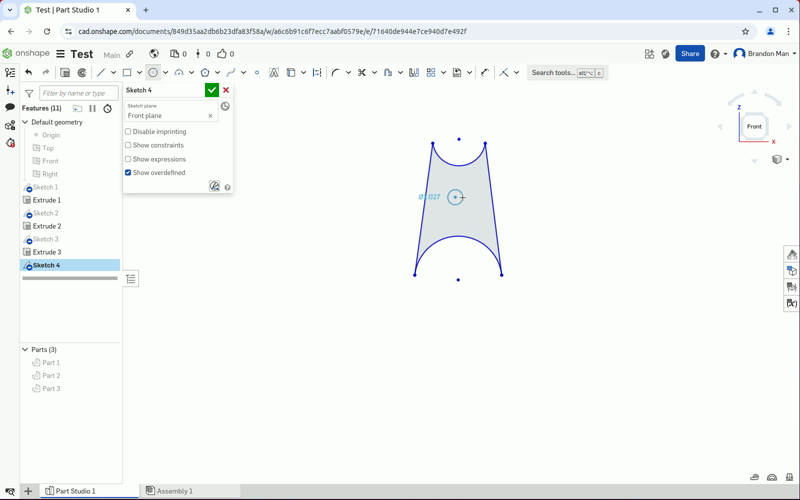
scroll(6)
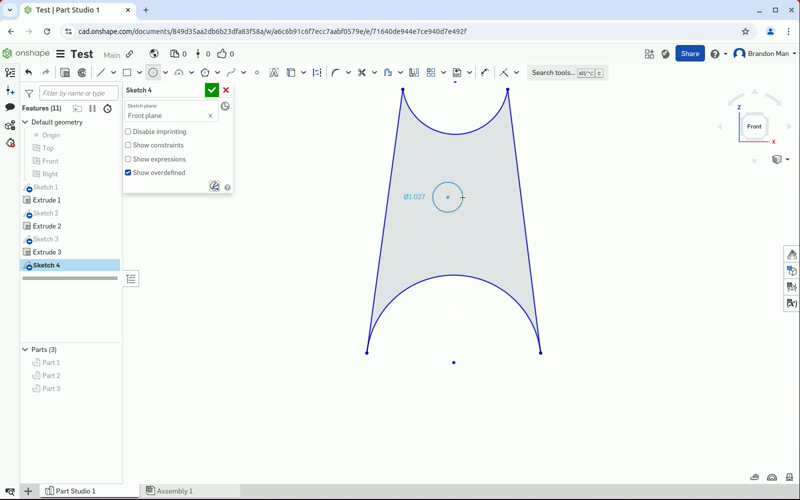
scroll(6)
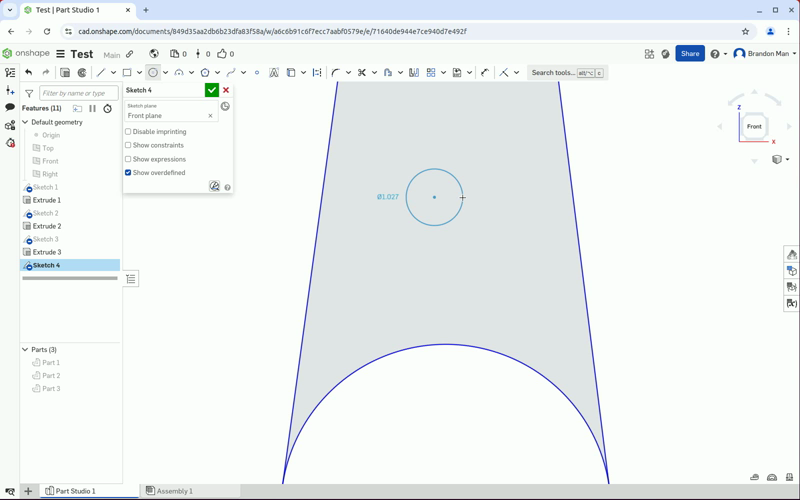
click(462, 197)
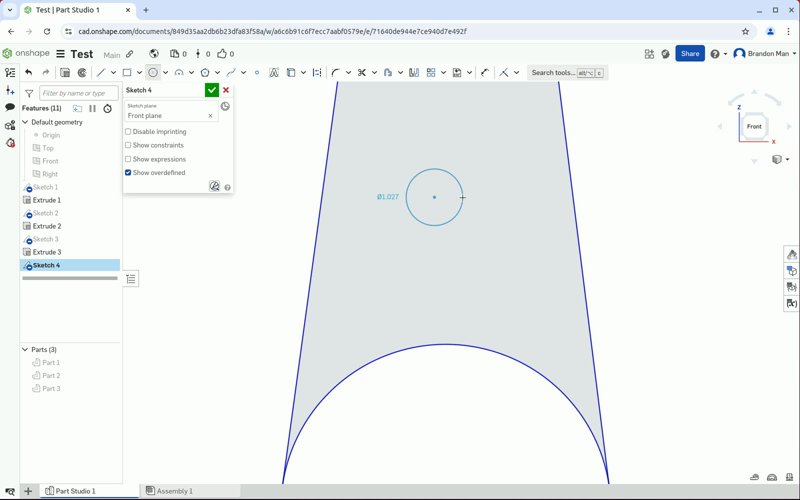
scroll(-6)
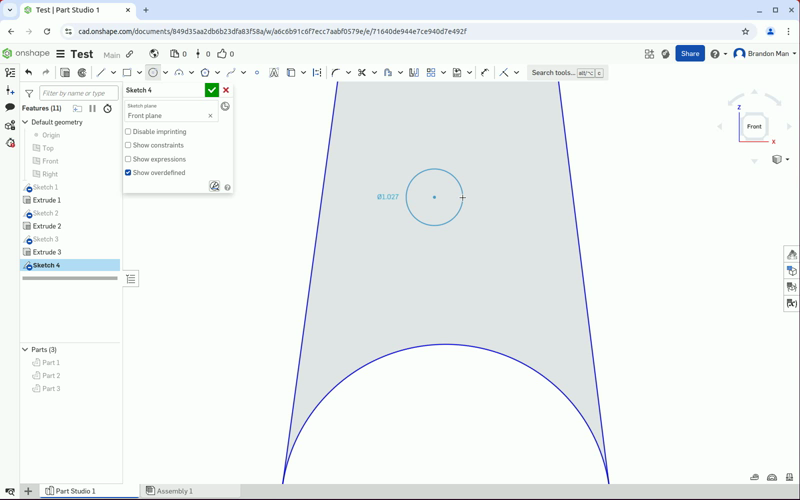
scroll(-6)
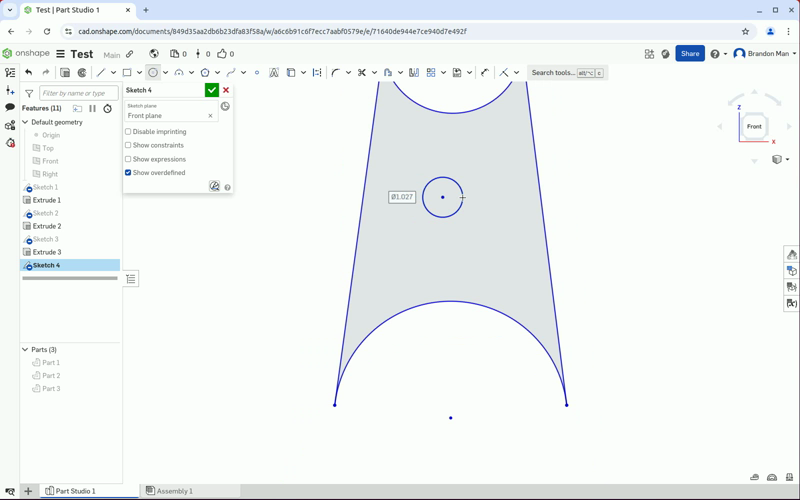
scroll(-6)
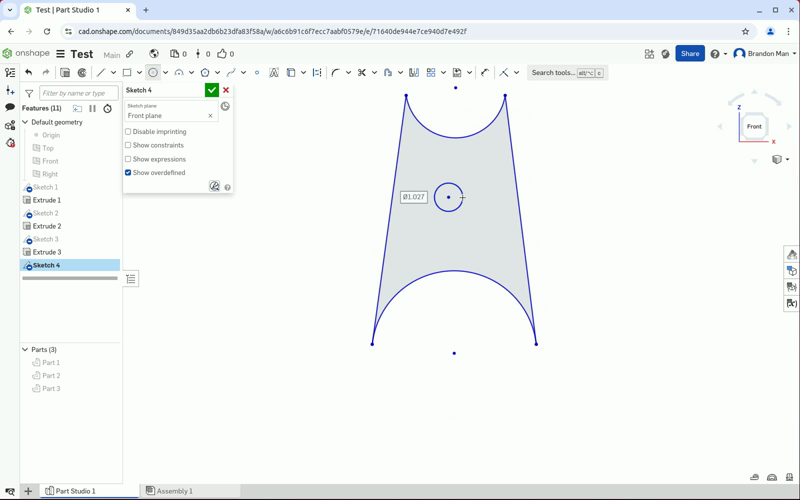
scroll(-6)
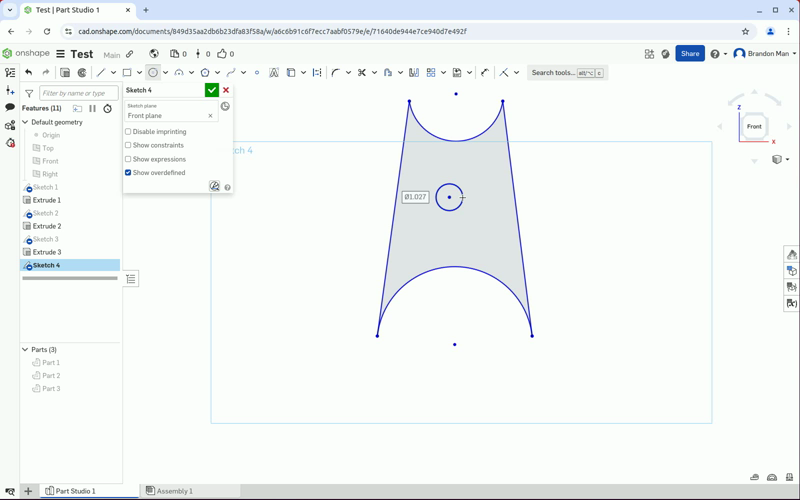
scroll(-6)
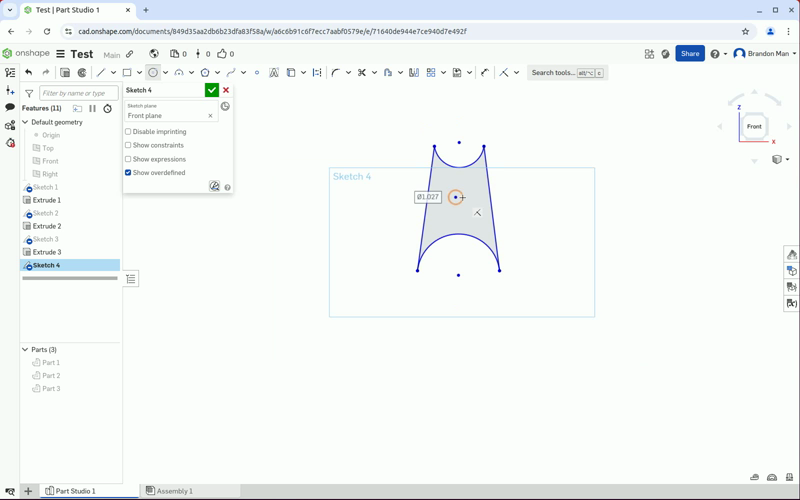
scroll(-6)
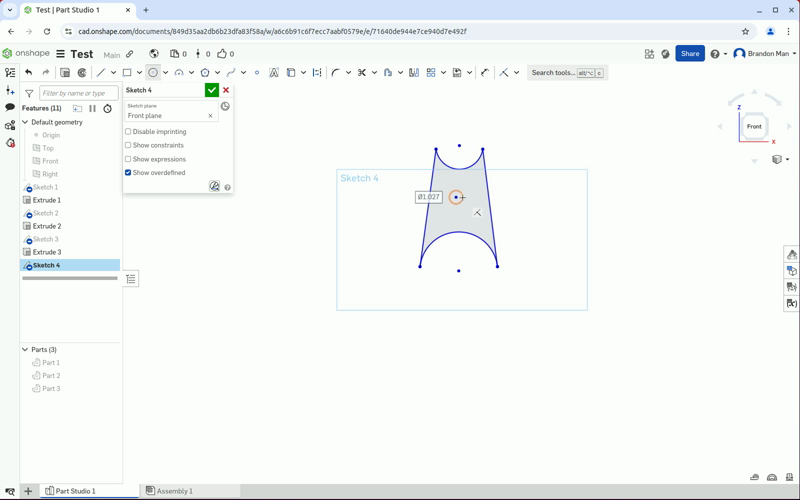
scroll(-6)
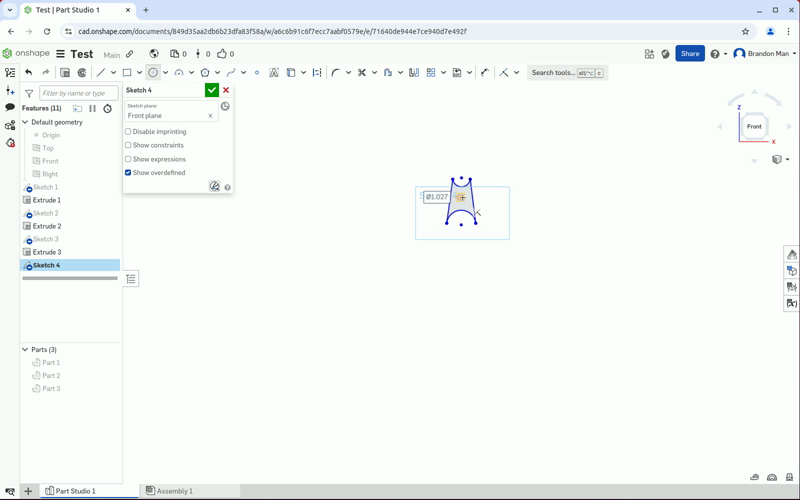
key(esc)
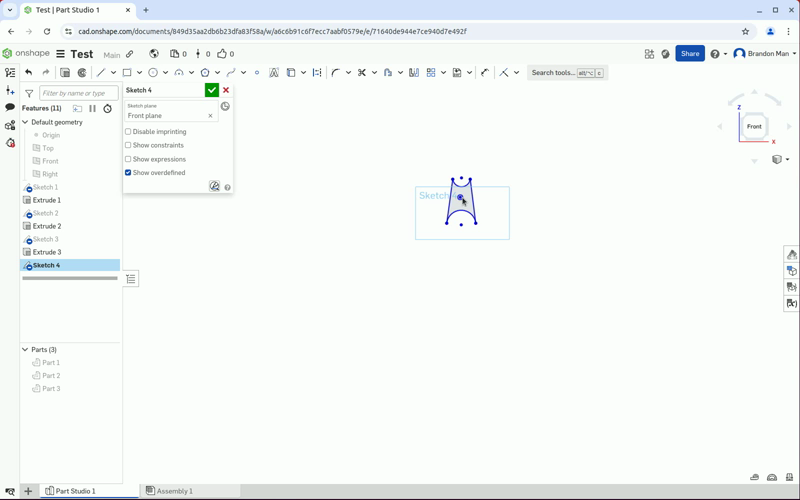
mouse_move(471, 196)
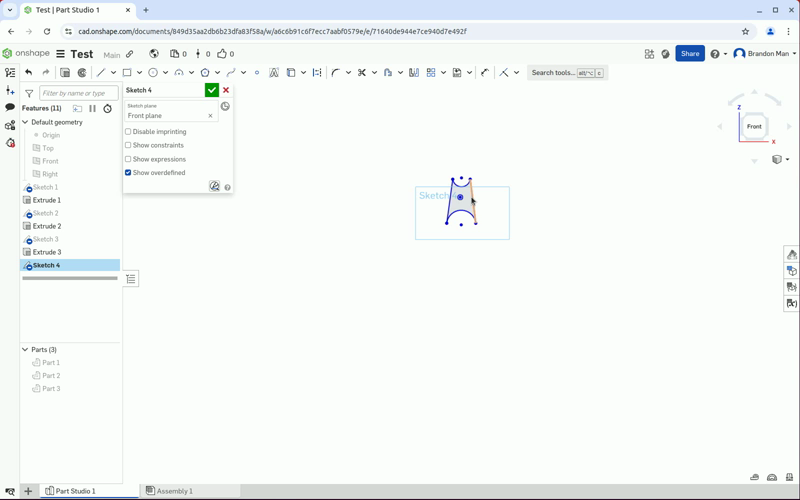
scroll(6)
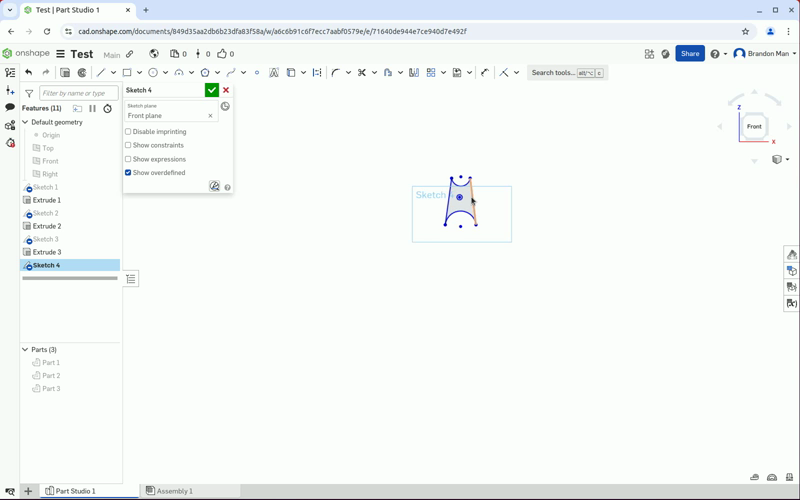
scroll(6)
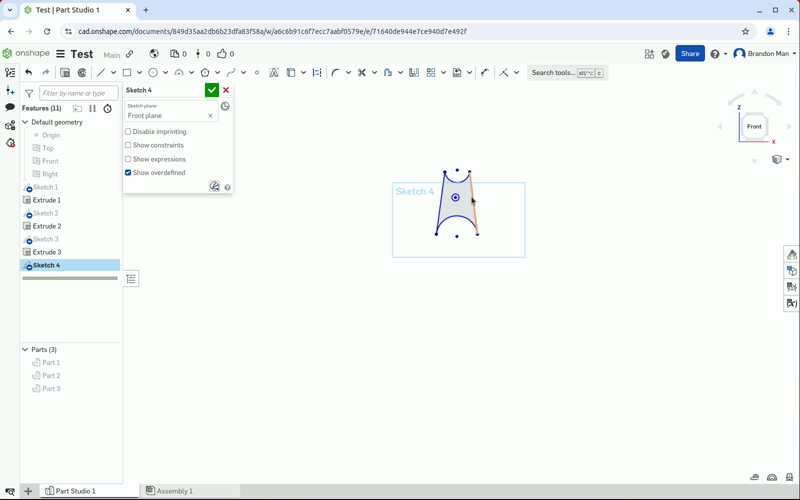
scroll(6)
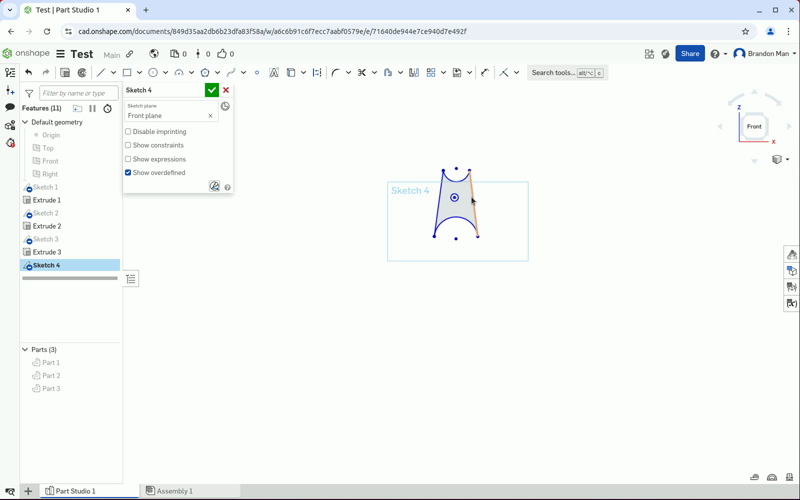
scroll(6)
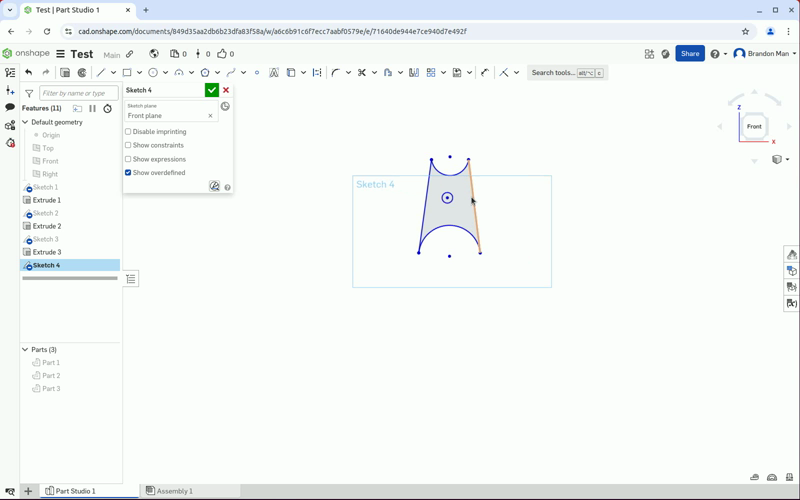
scroll(6)
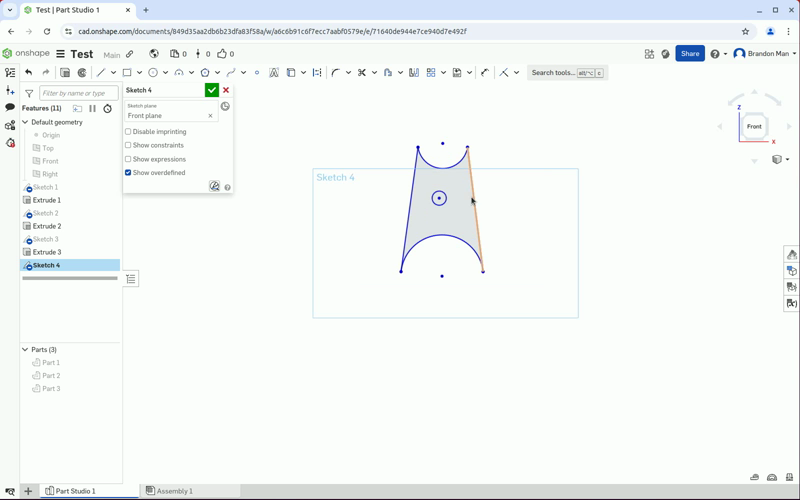
scroll(6)
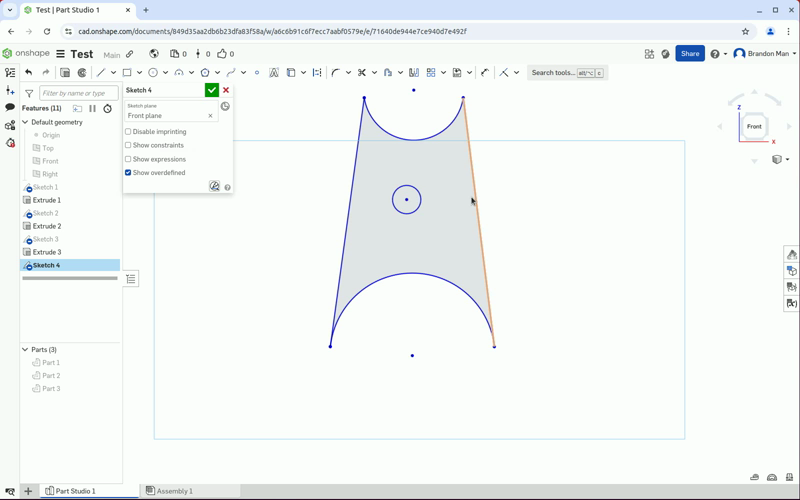
scroll(6)
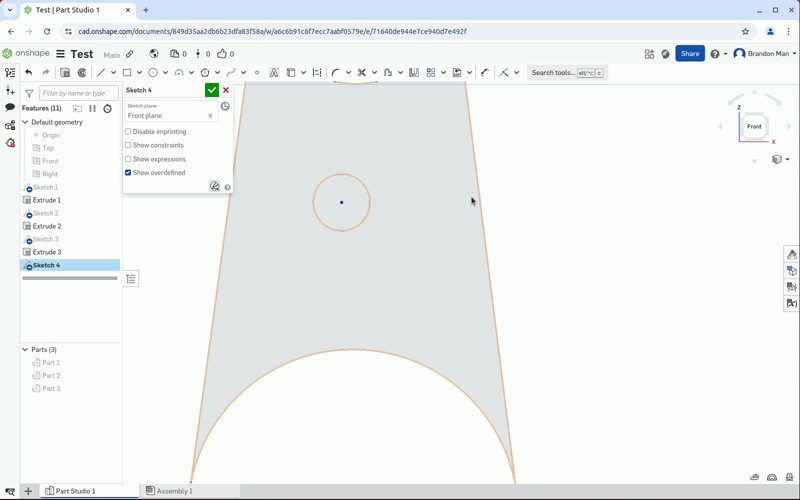
click(471, 196)
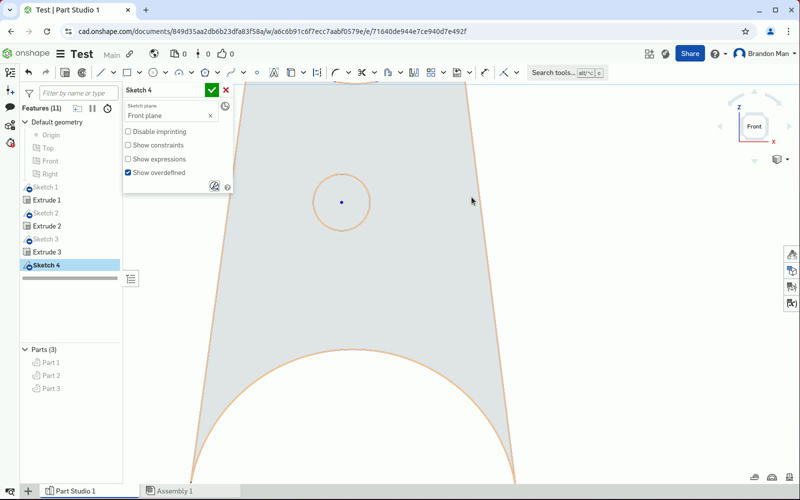
scroll(-6)
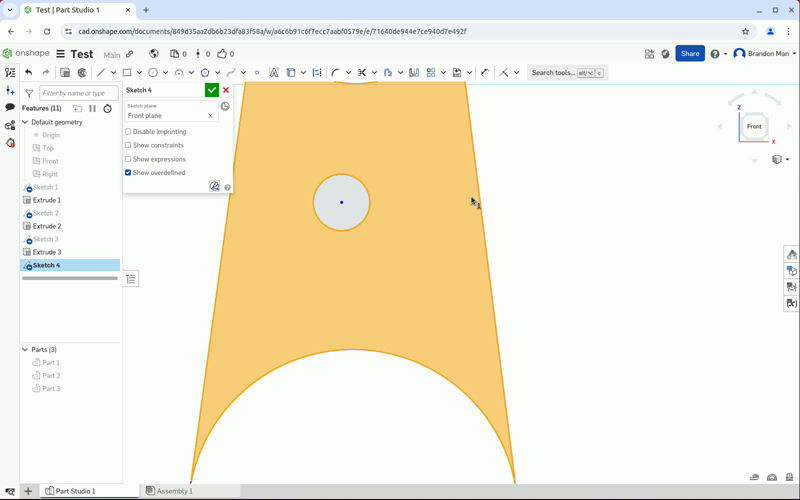
scroll(-6)
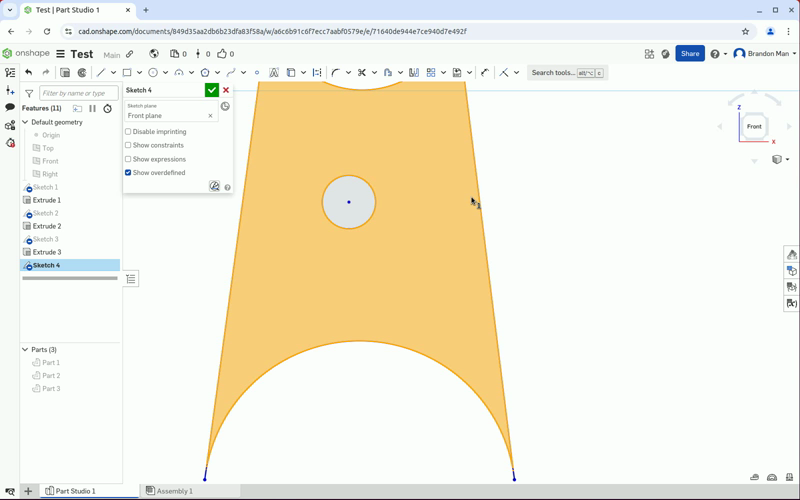
scroll(-6)
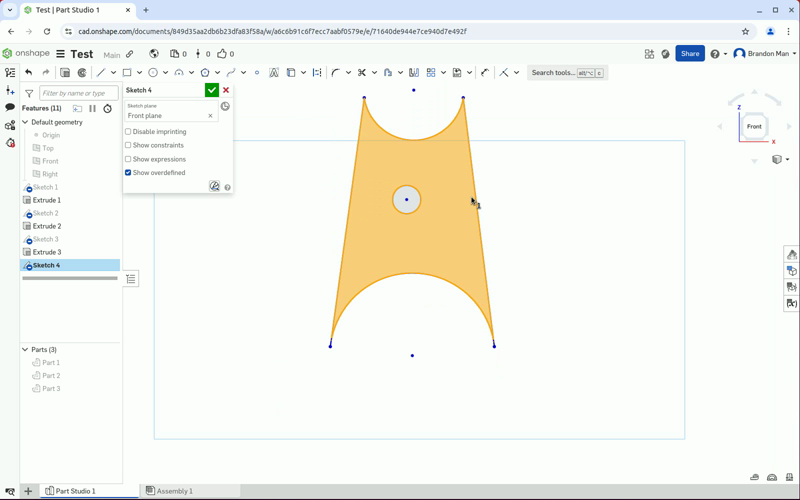
scroll(-6)
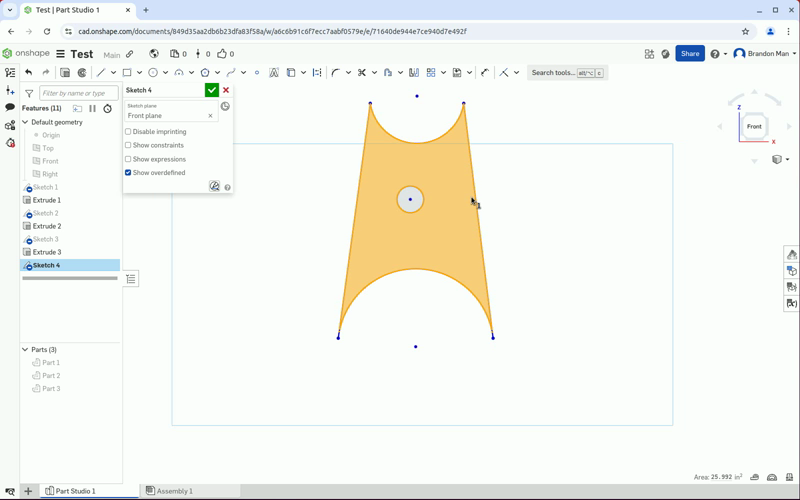
scroll(-6)
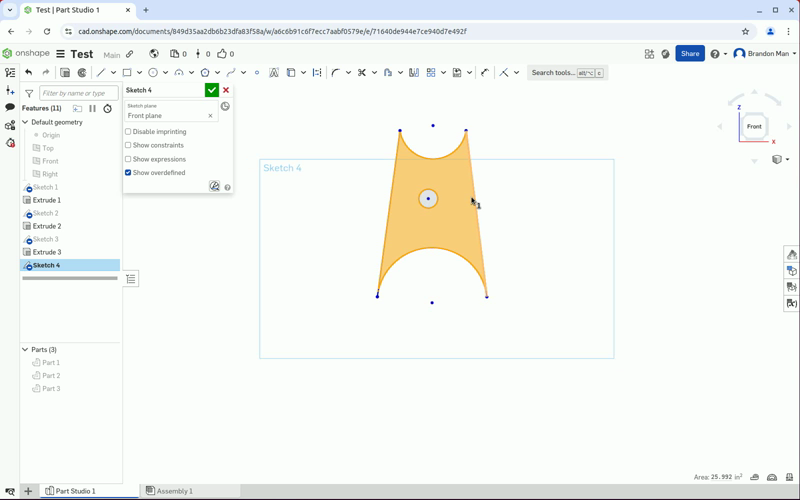
scroll(-6)
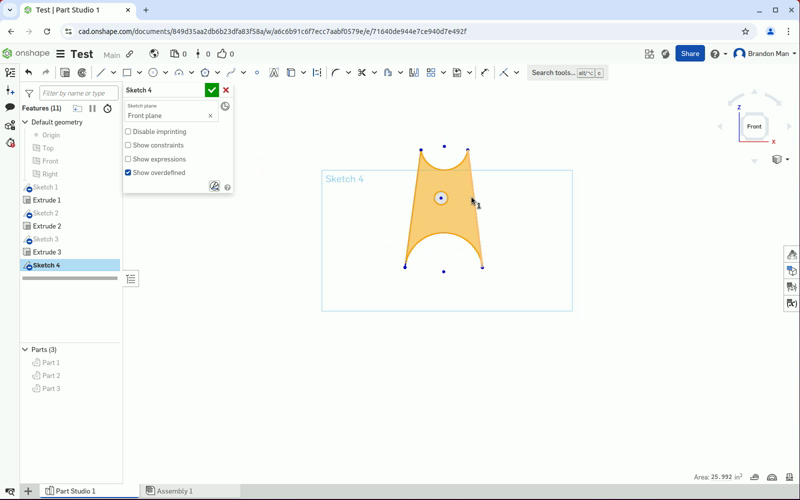
scroll(-6)
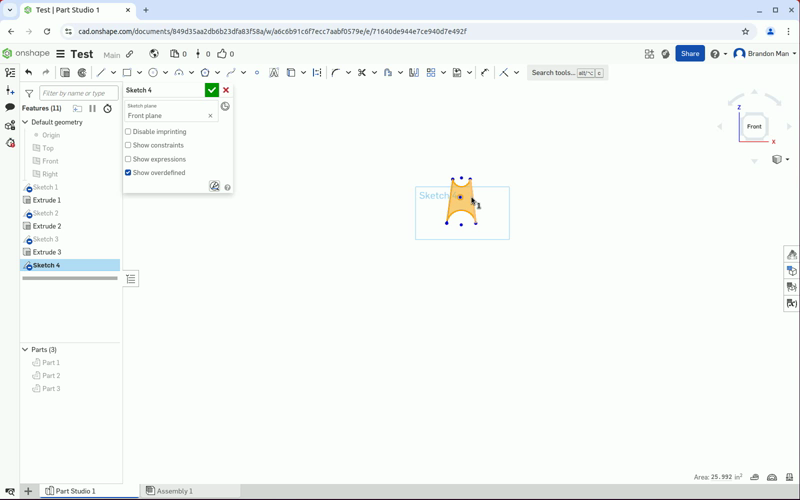
mouse_move(73, 352)
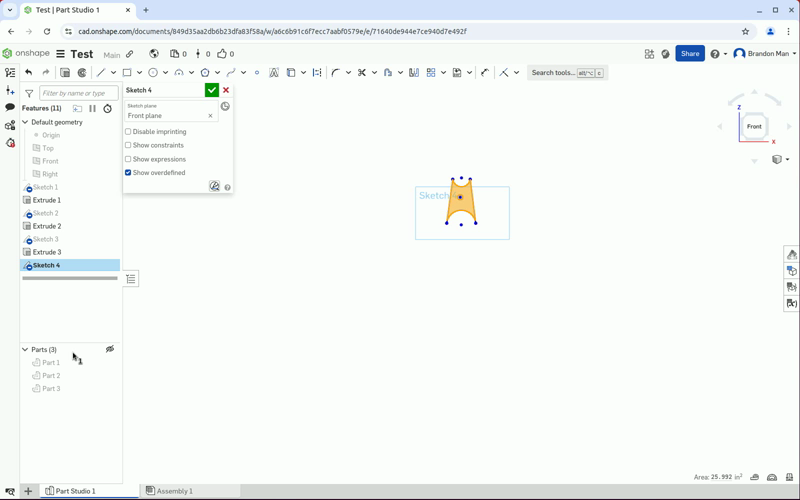
key(shift+y)
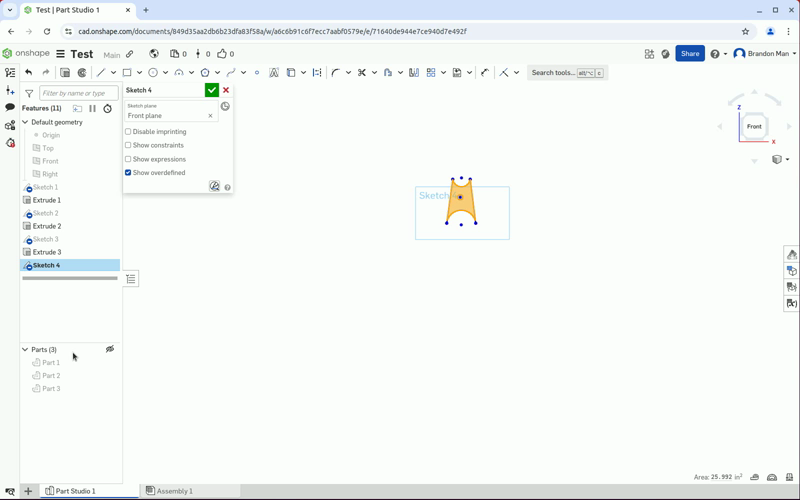
key(shift+e)
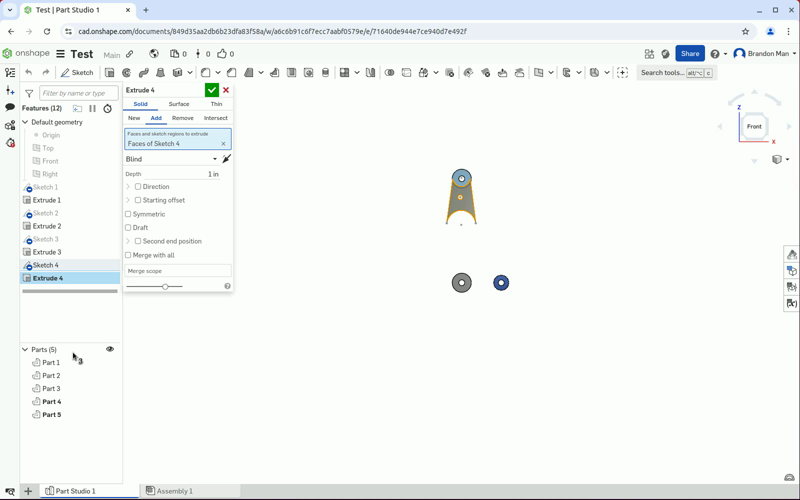
mouse_move(143, 106)
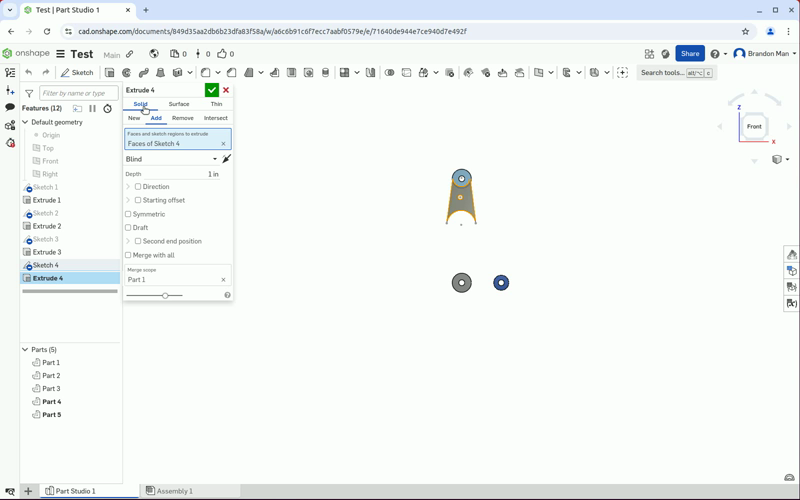
click(143, 106)
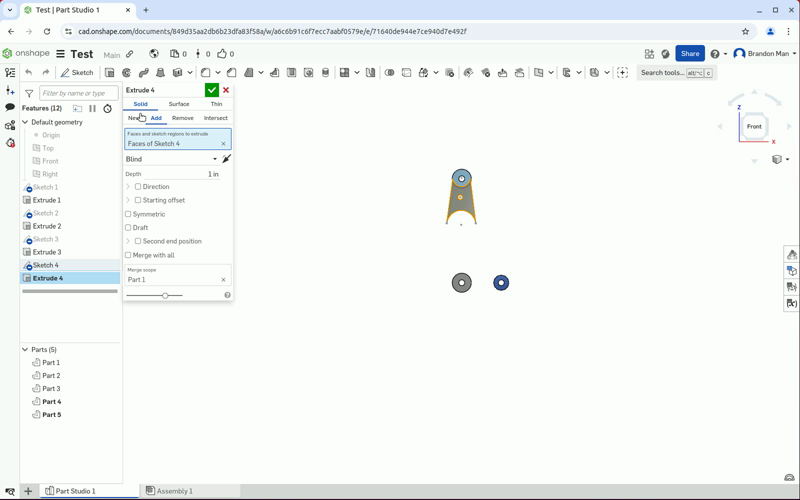
mouse_move(137, 120)
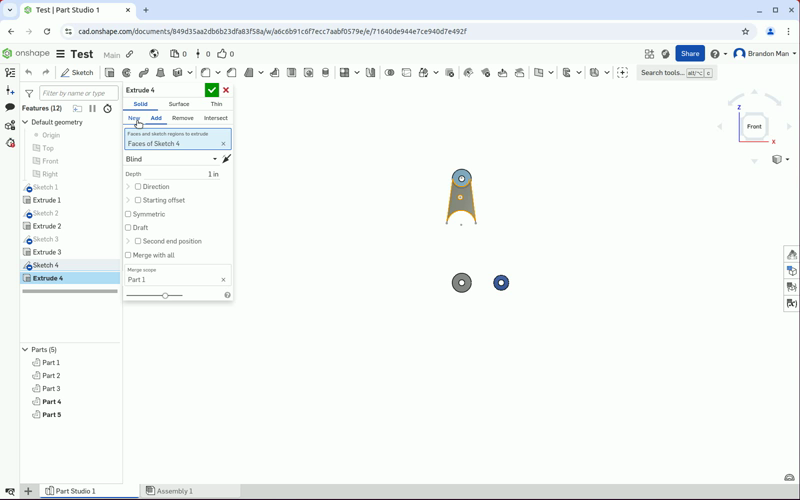
click(137, 120)
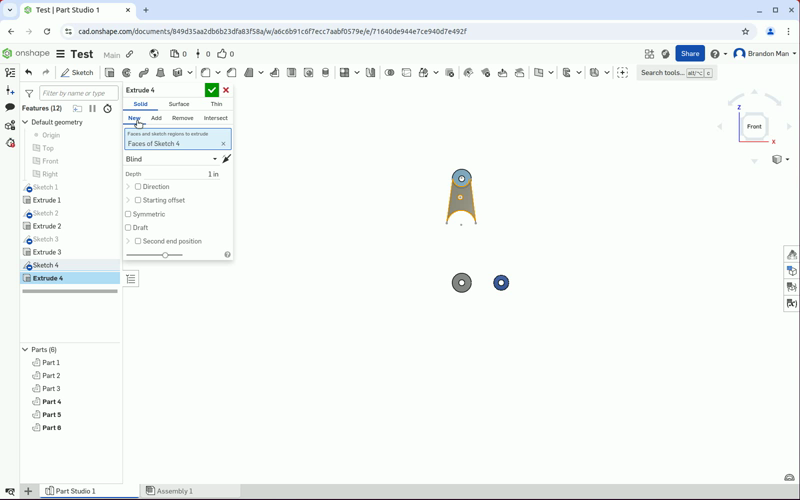
key(tab, 4)
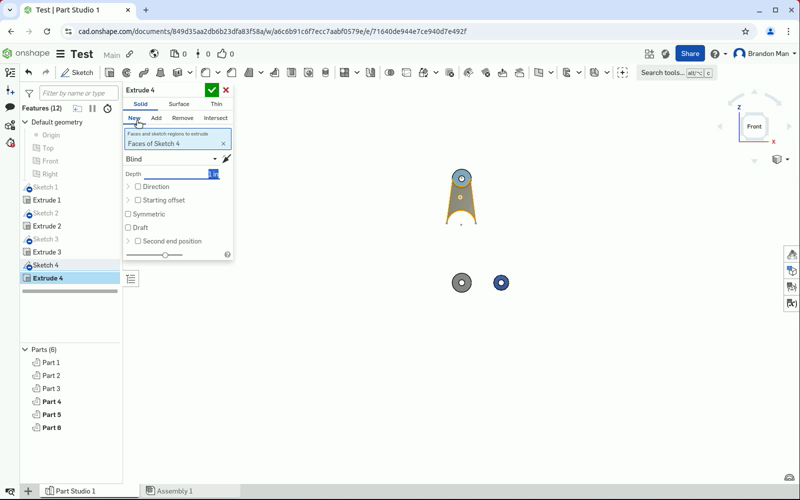
text(0.481)
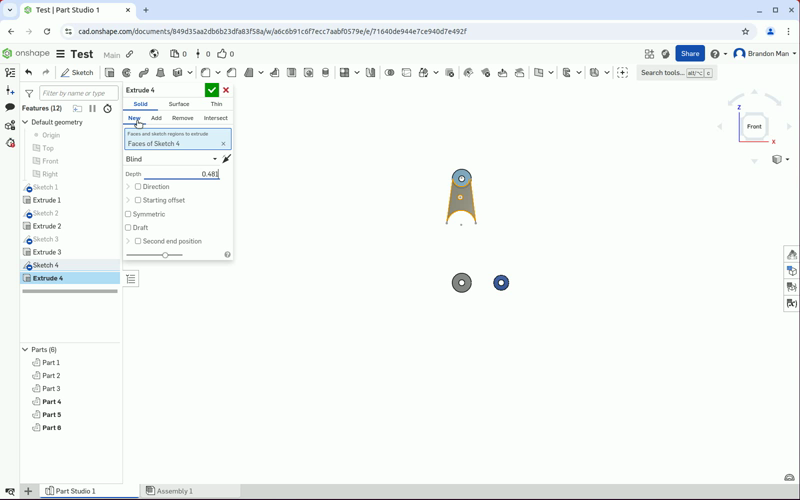
key(enter)
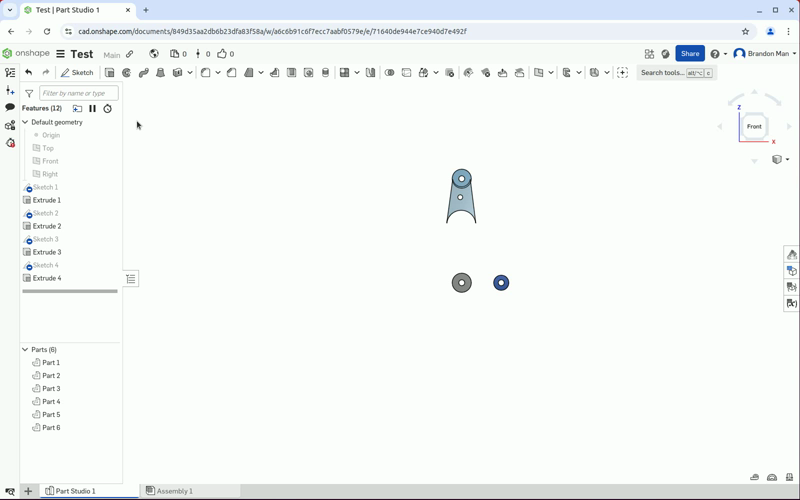
key(shift+h)
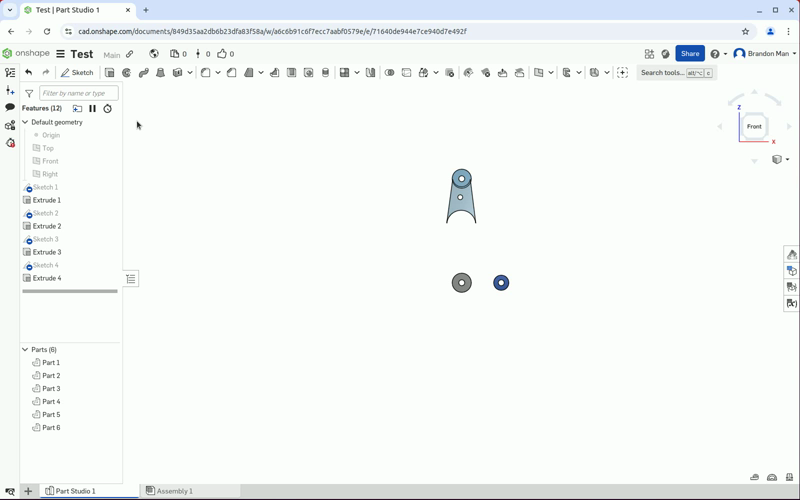
key(shift+h)
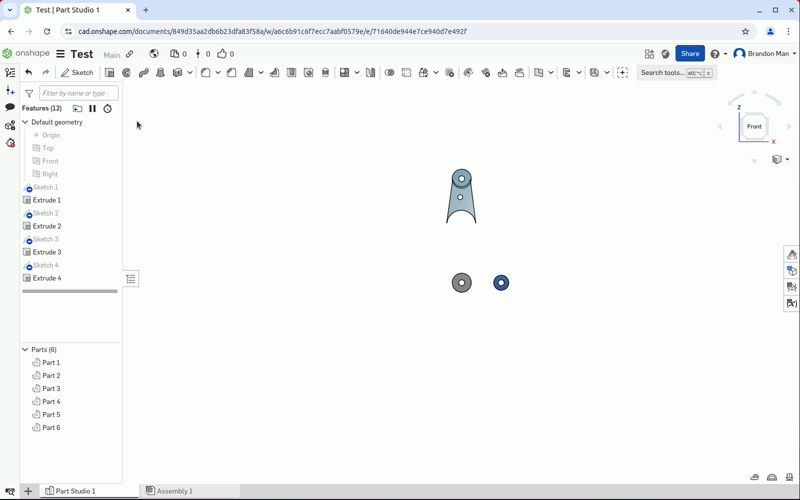
mouse_move(73, 189)
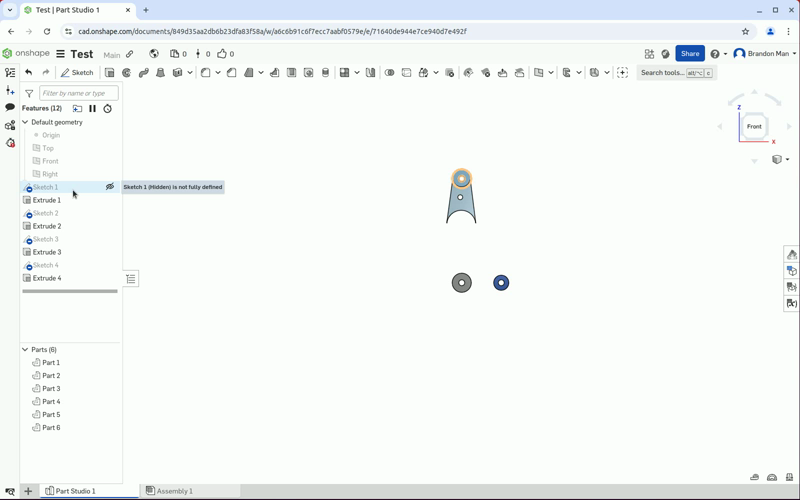
click(73, 189)
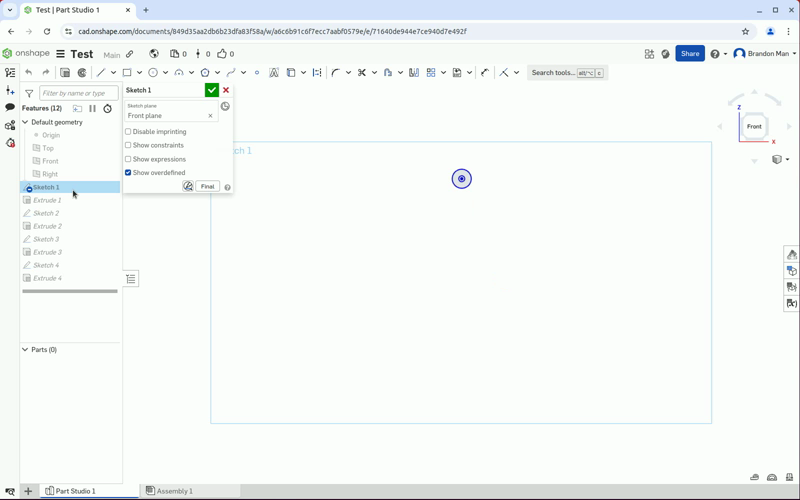
mouse_move(229, 92)
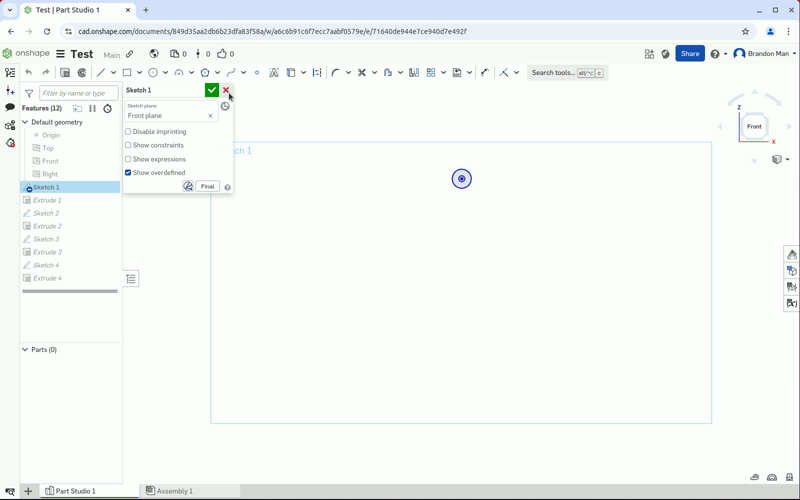
click(229, 92)
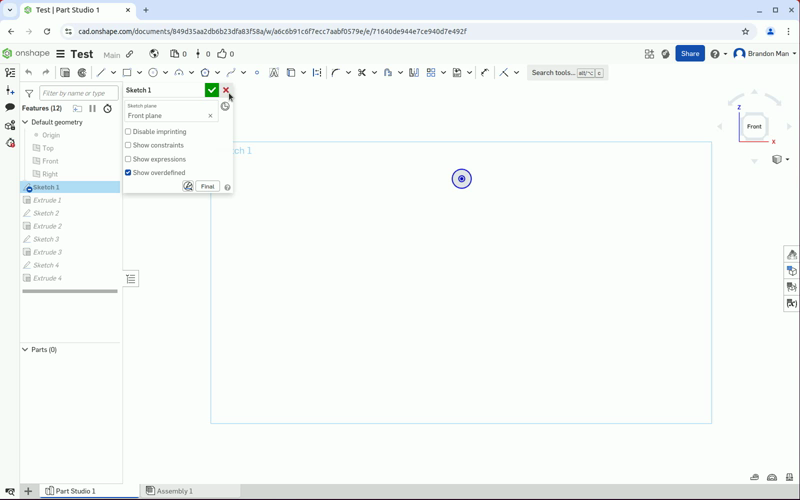
key(shift+s)
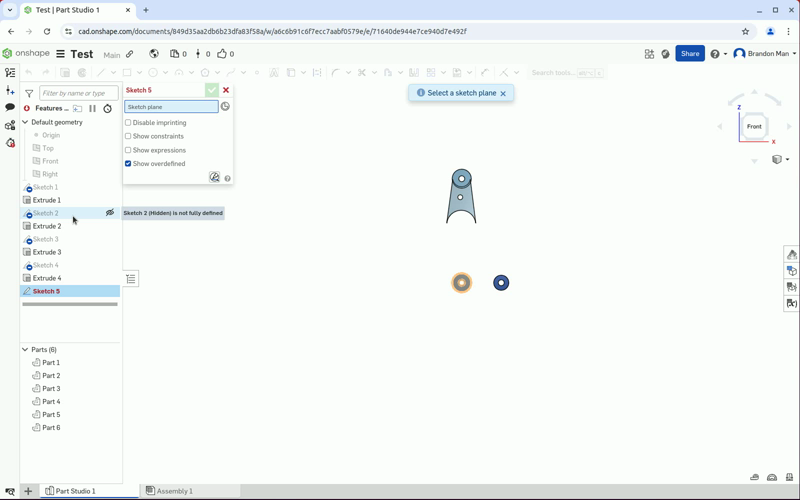
scroll(3)
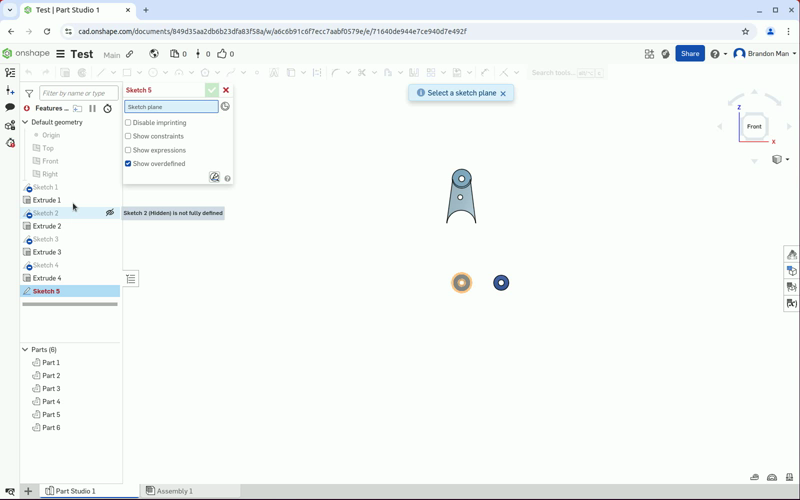
mouse_move(73, 163)
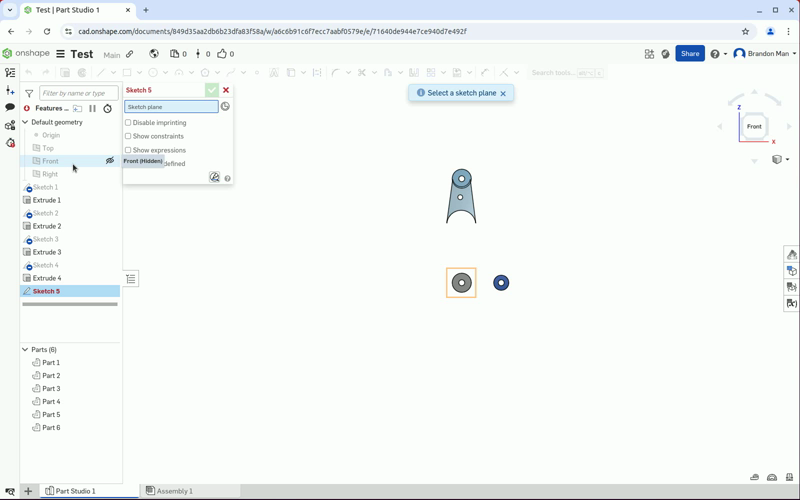
click(73, 163)
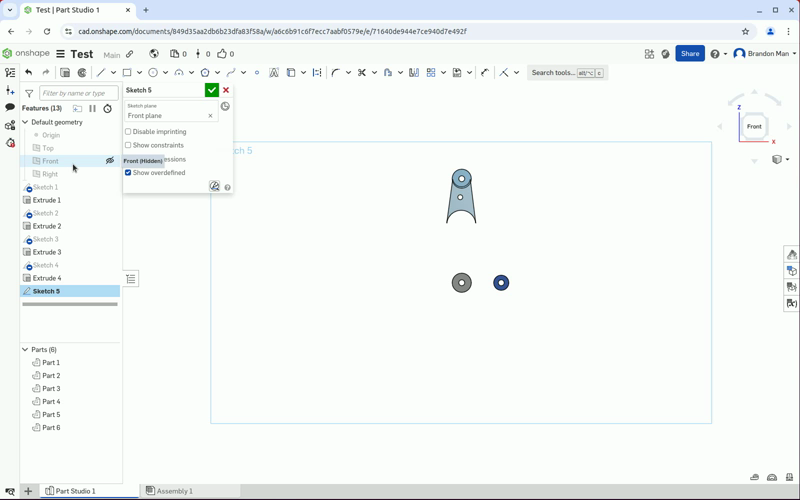
mouse_move(73, 352)
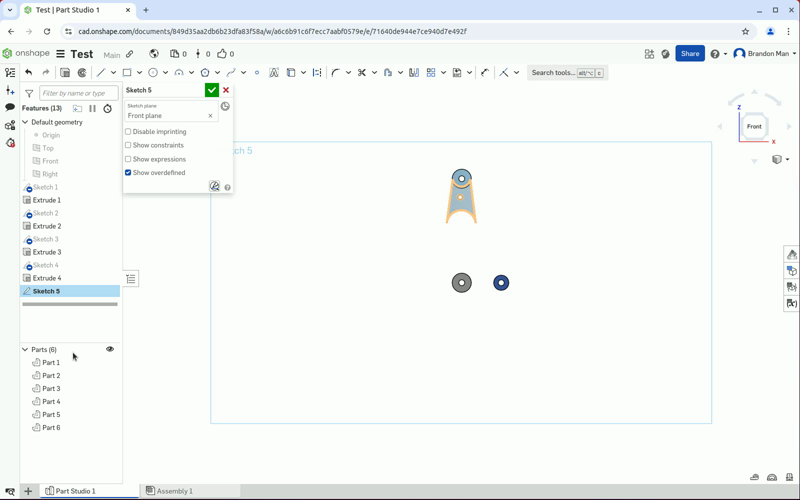
key(y)
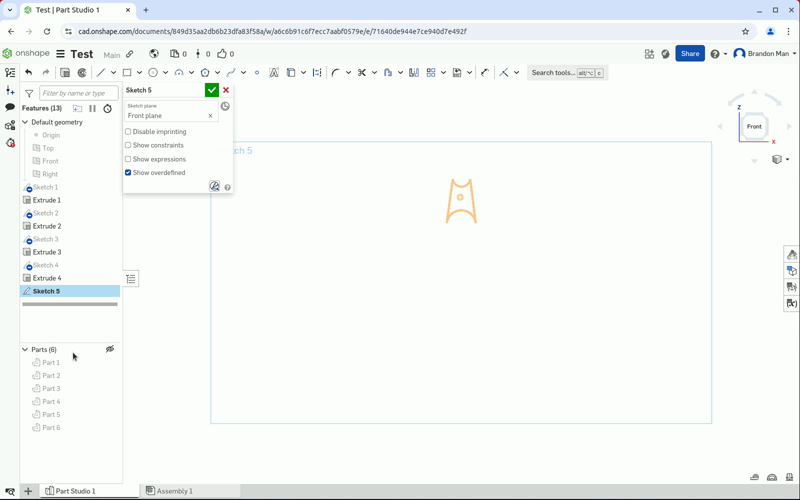
key(l)
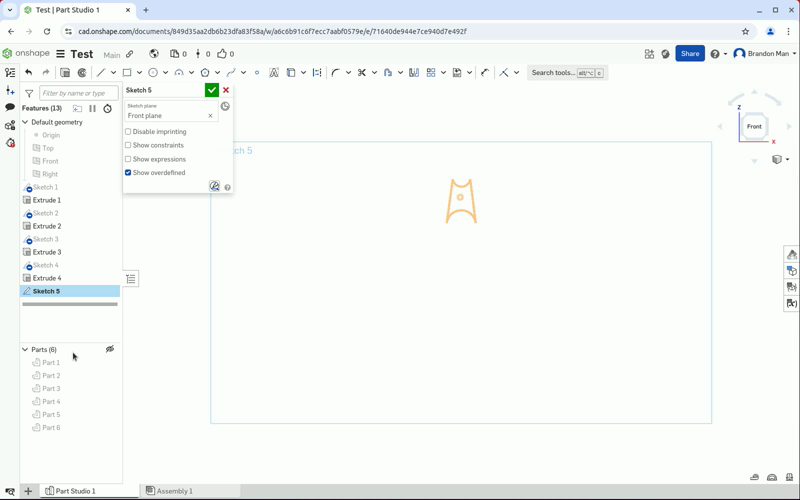
key_down(shift)
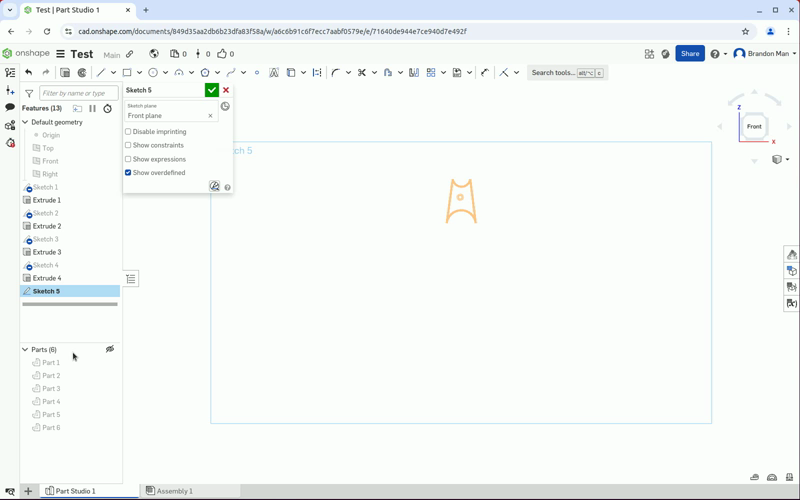
mouse_move(446, 228)
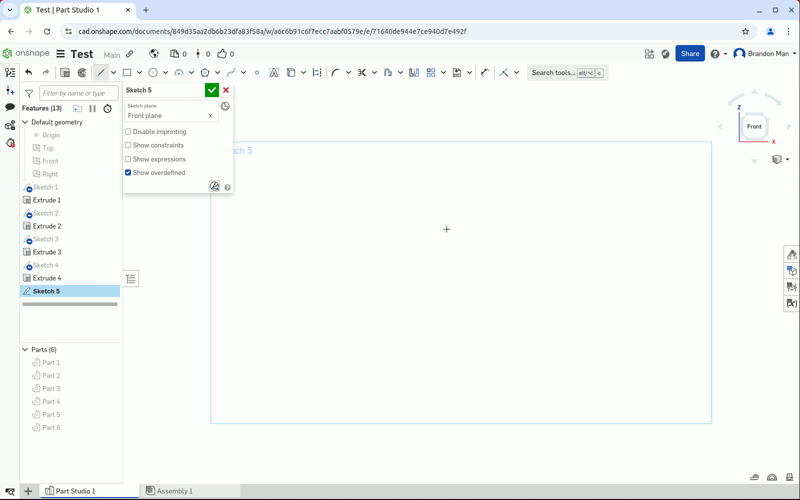
click(446, 228)
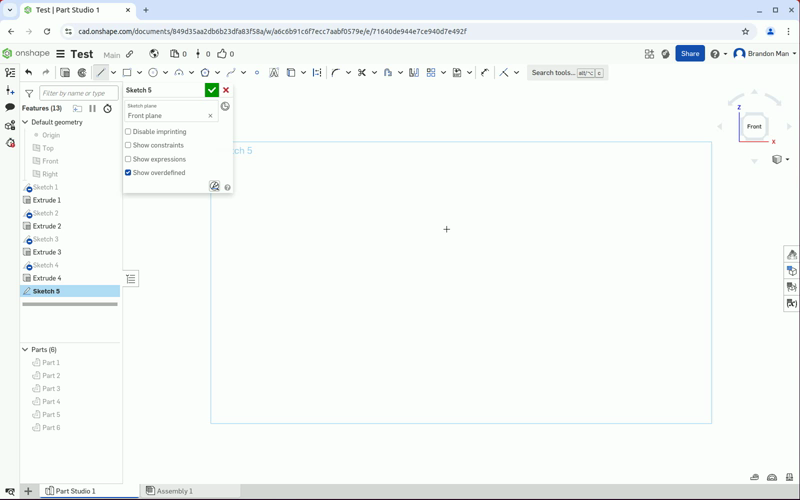
key_up(shift)
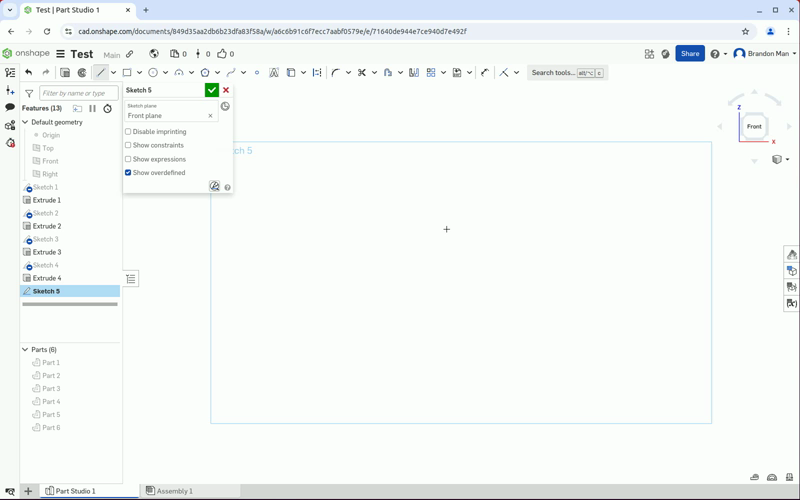
key_down(shift)
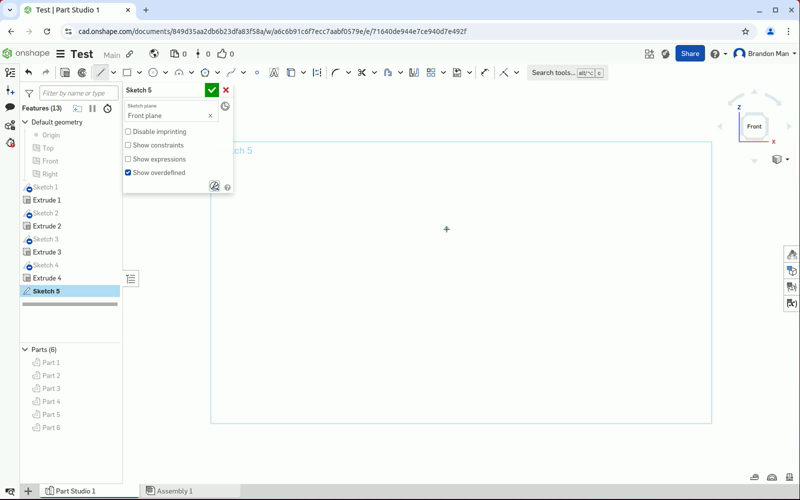
mouse_move(476, 228)
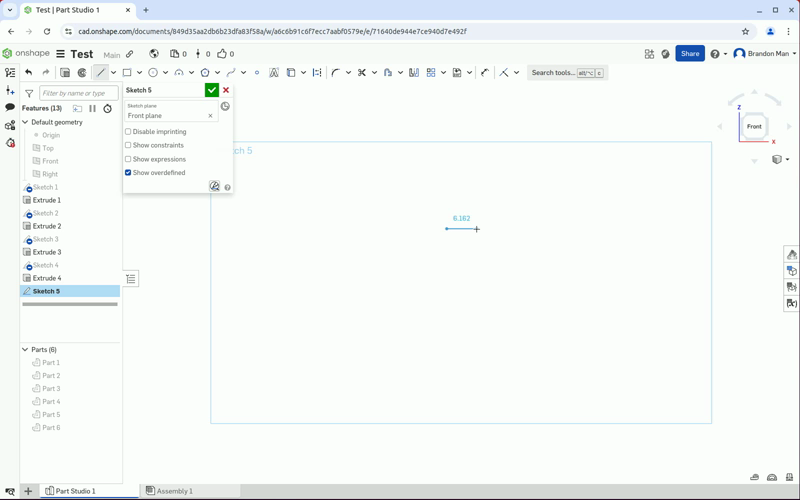
mouse_move(454, 277)
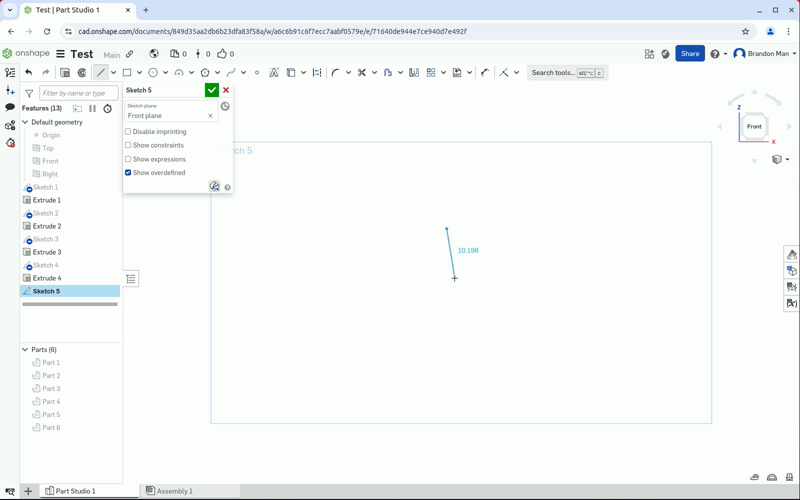
click(454, 277)
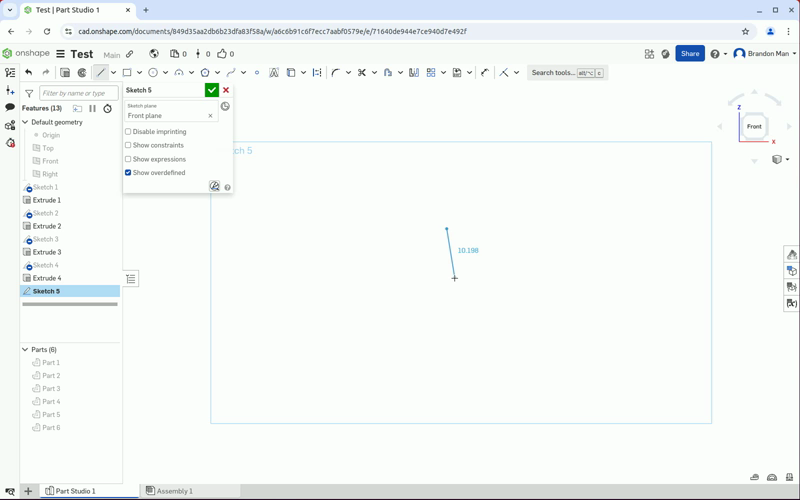
key_up(shift)
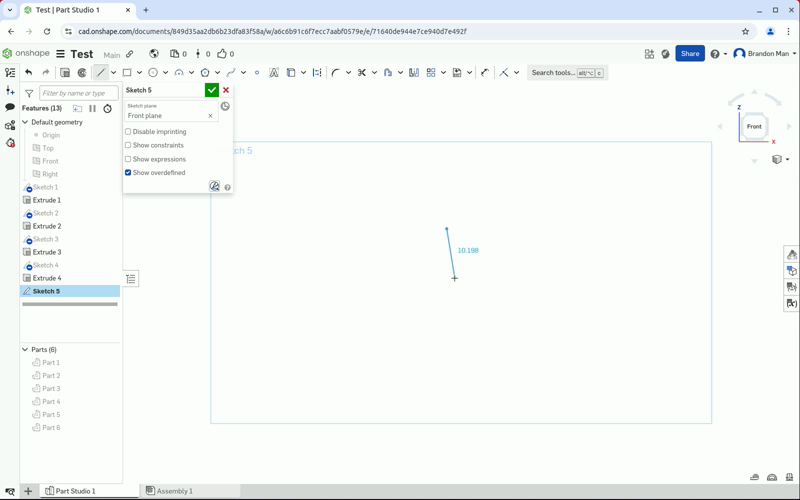
key(esc)
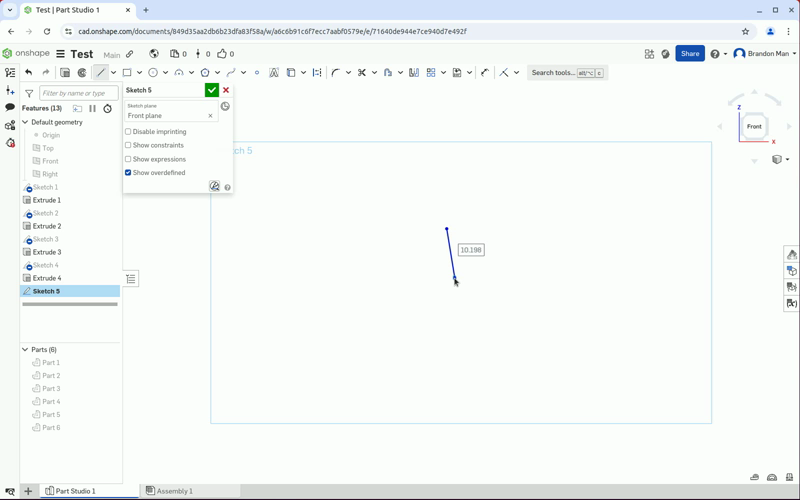
key(a)
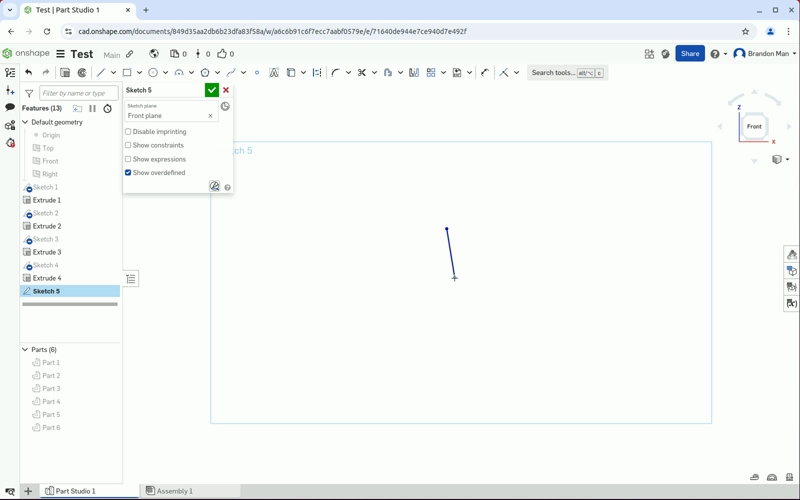
mouse_move(454, 277)
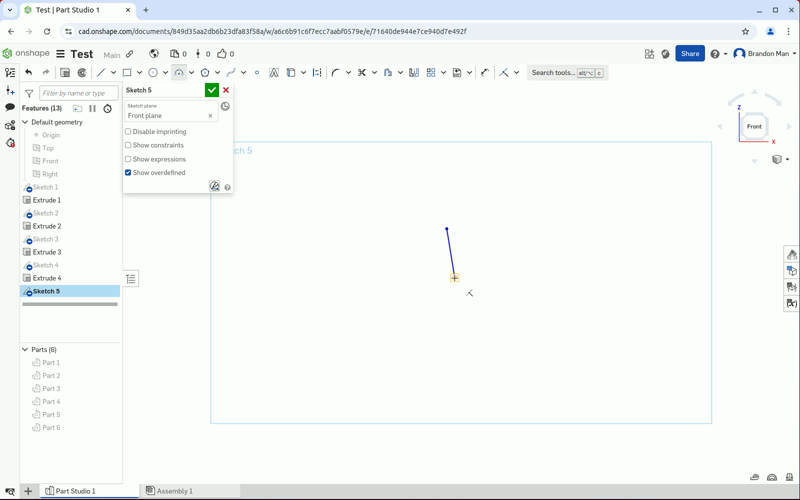
click(454, 277)
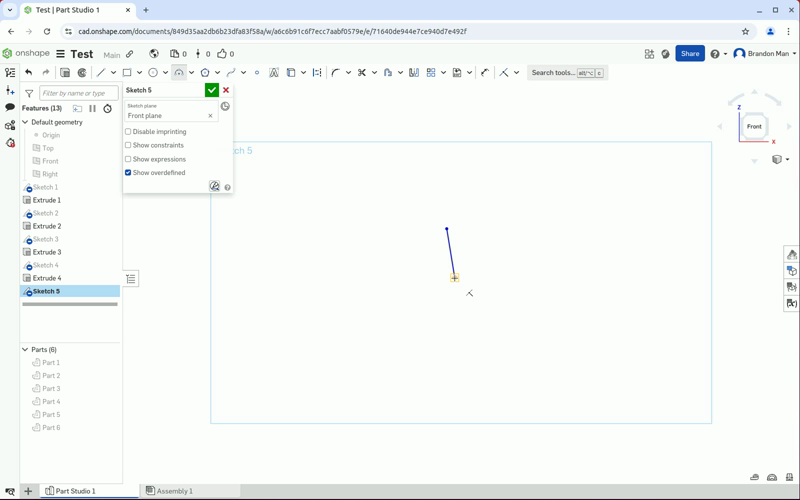
key_down(shift)
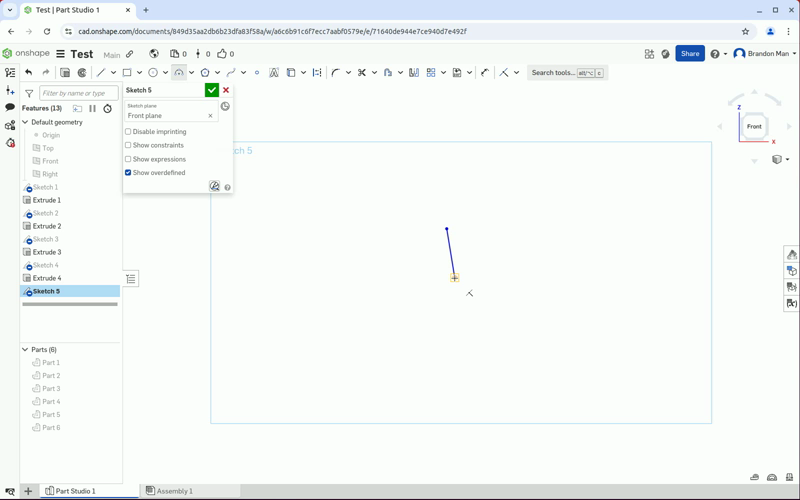
mouse_move(463, 291)
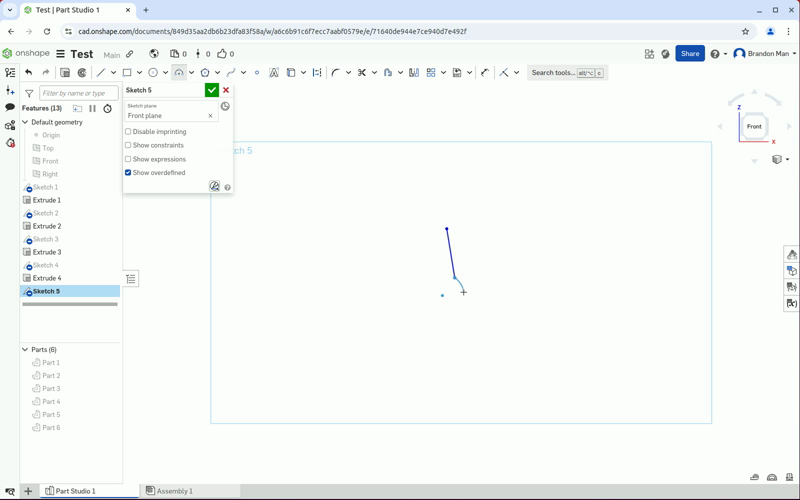
click(463, 291)
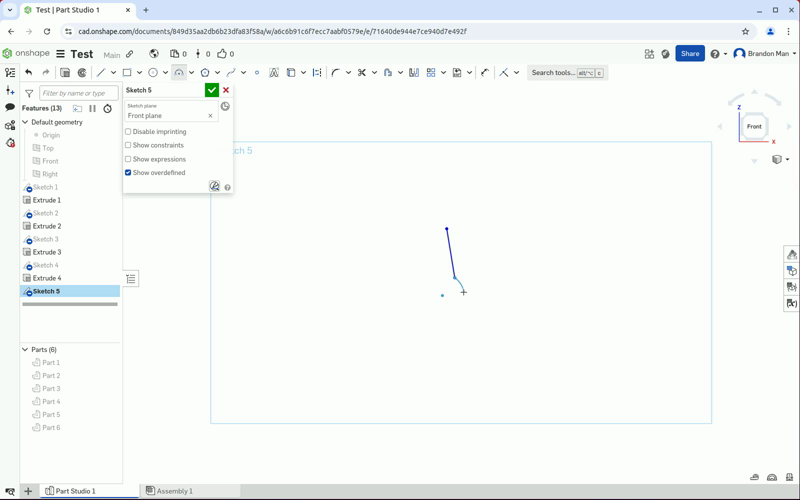
mouse_move(467, 278)
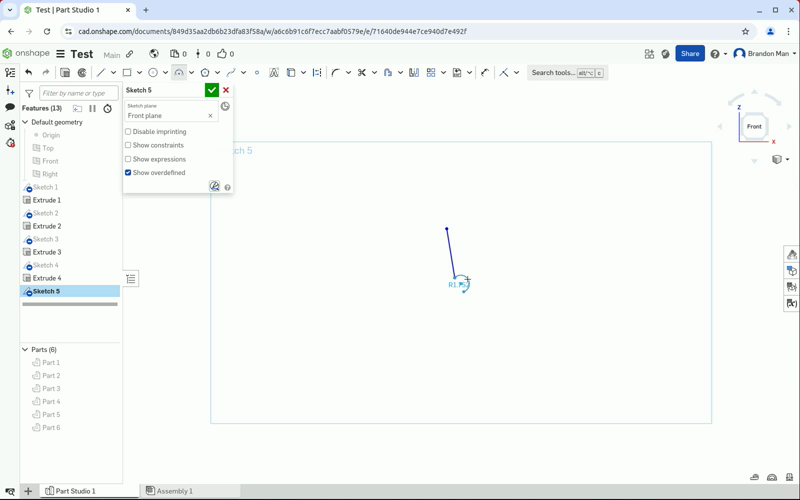
click(467, 278)
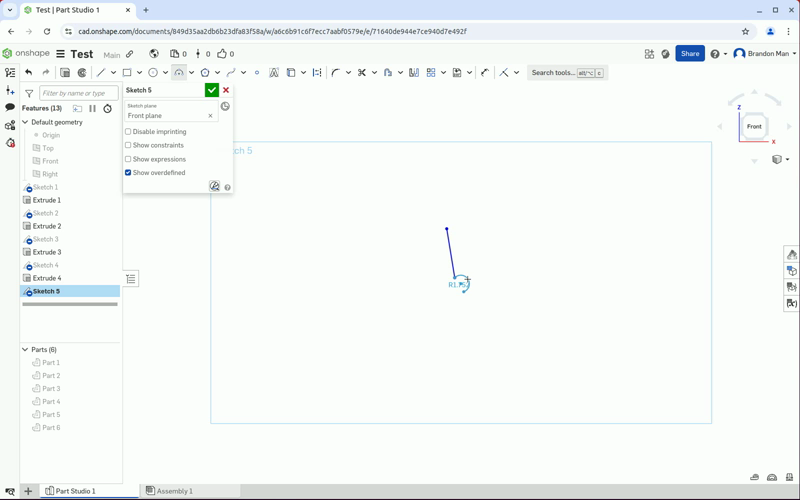
key_up(shift)
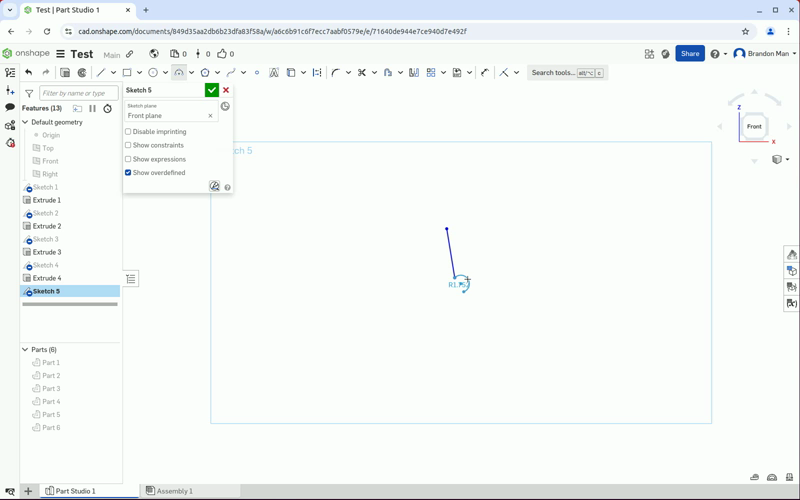
key(esc)
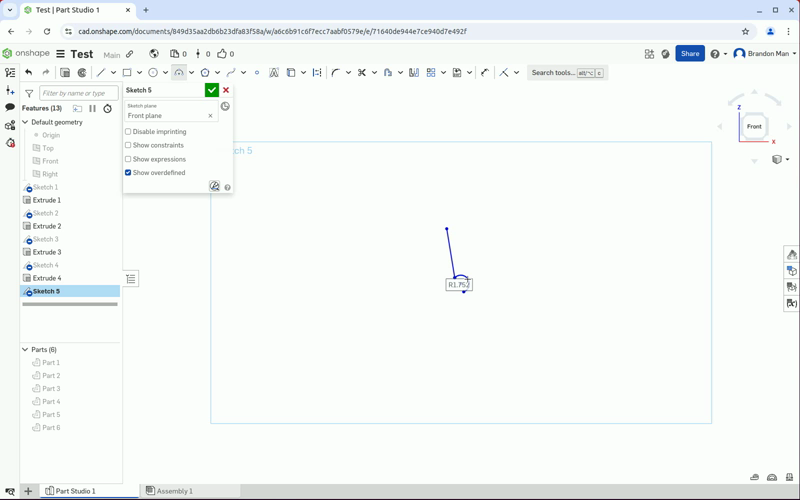
key(l)
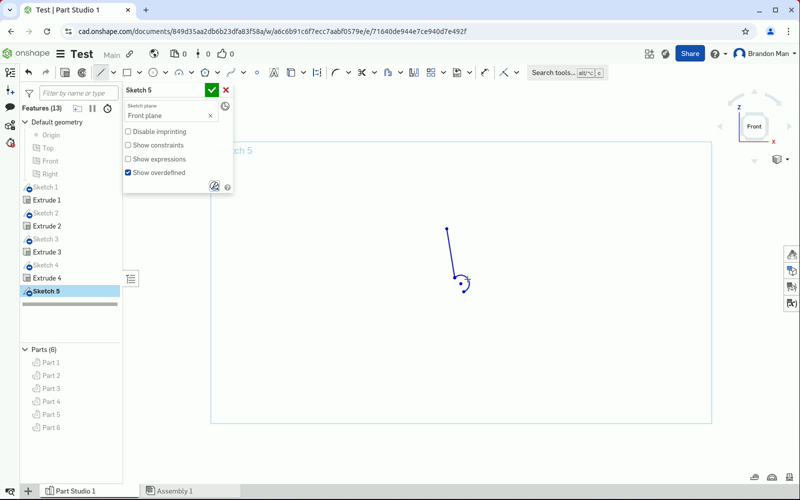
mouse_move(463, 291)
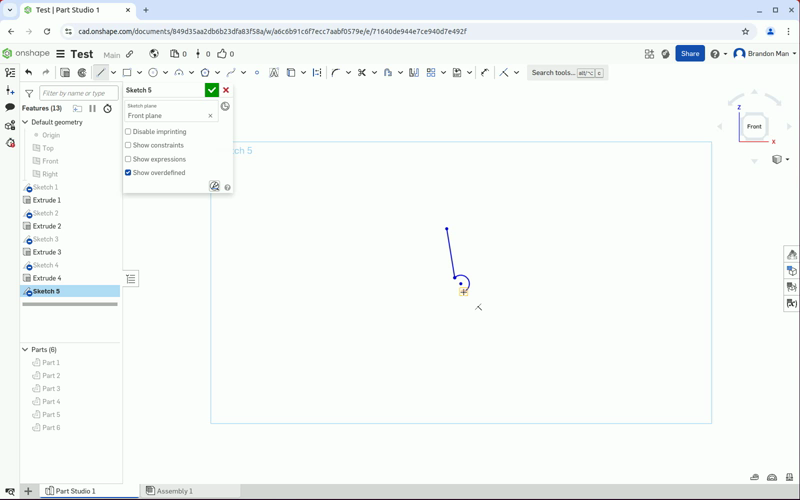
click(463, 291)
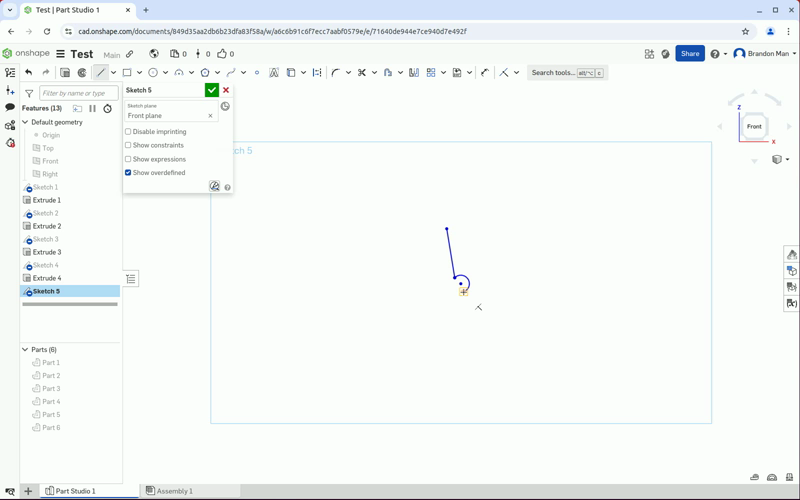
key_down(shift)
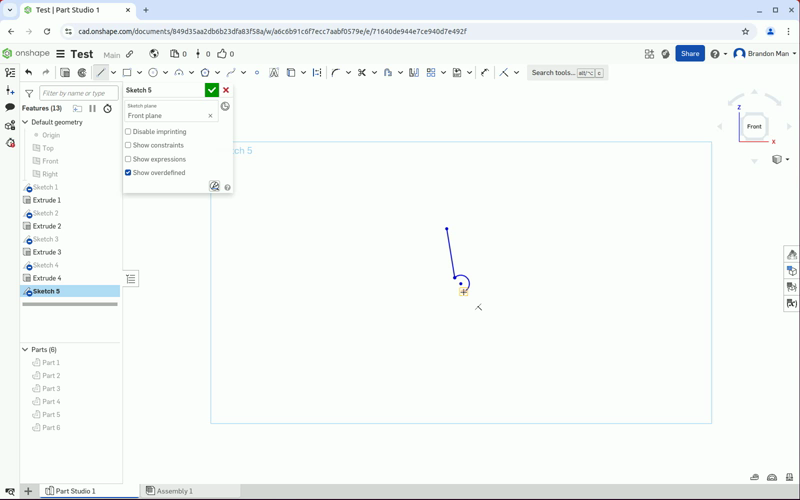
mouse_move(493, 291)
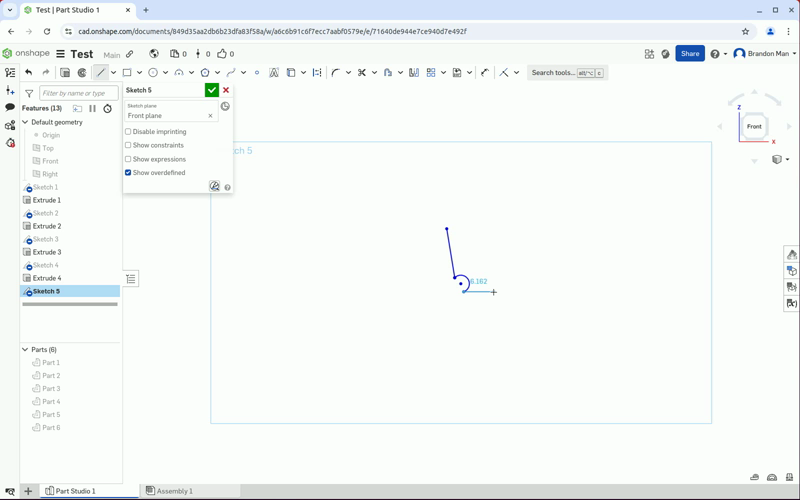
mouse_move(501, 291)
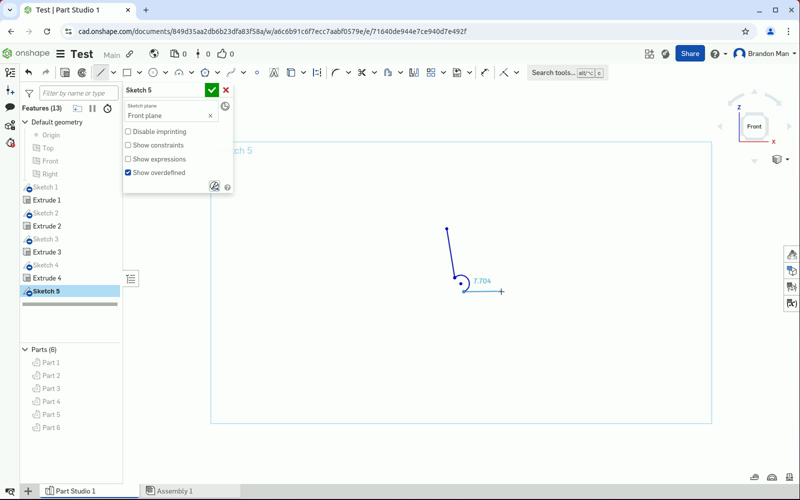
click(501, 291)
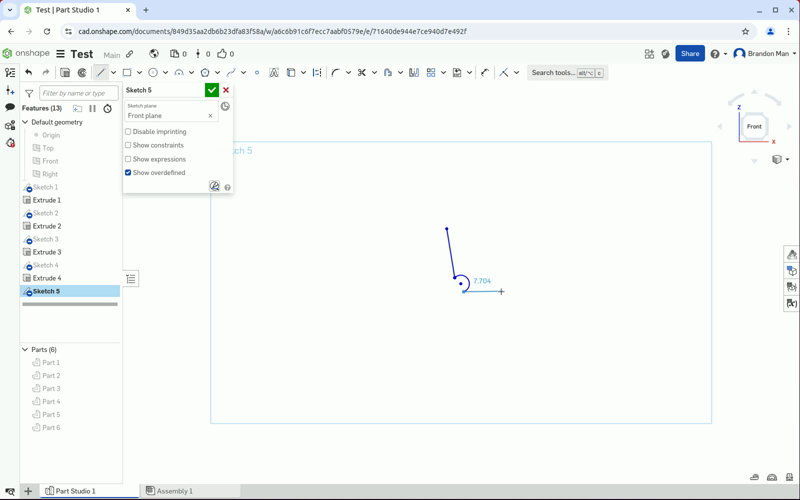
key_up(shift)
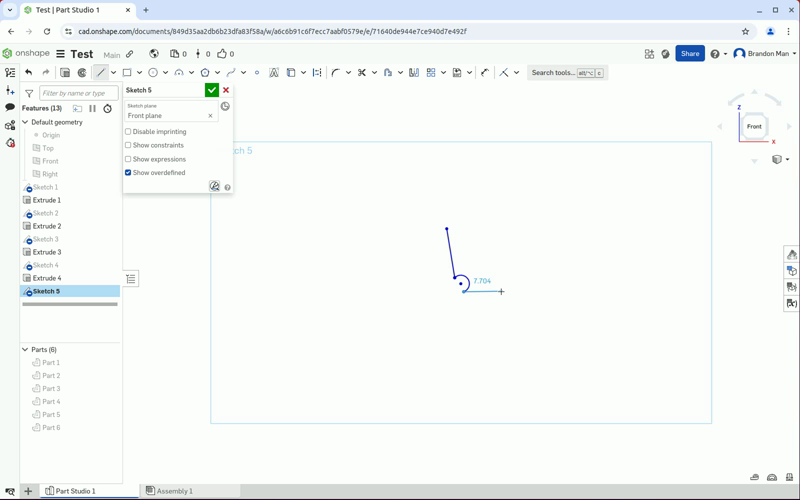
key(esc)
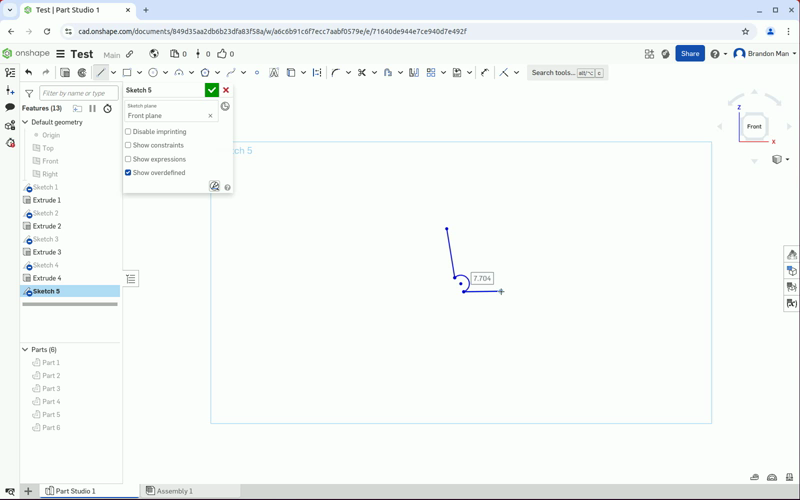
key(a)
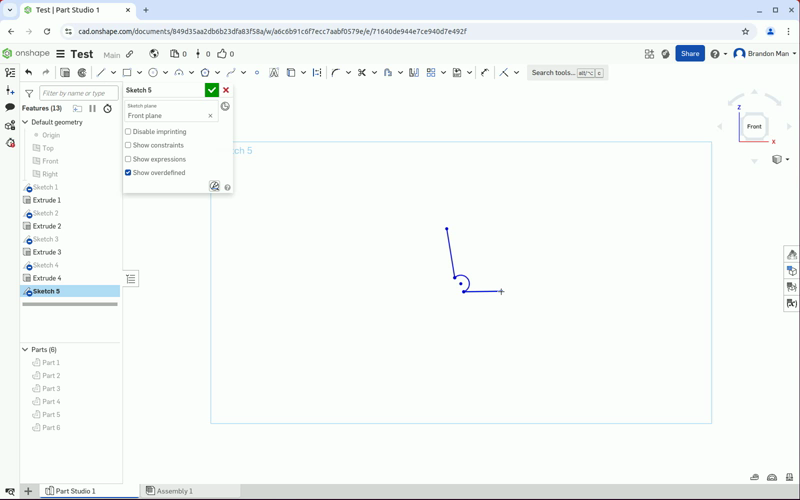
mouse_move(501, 291)
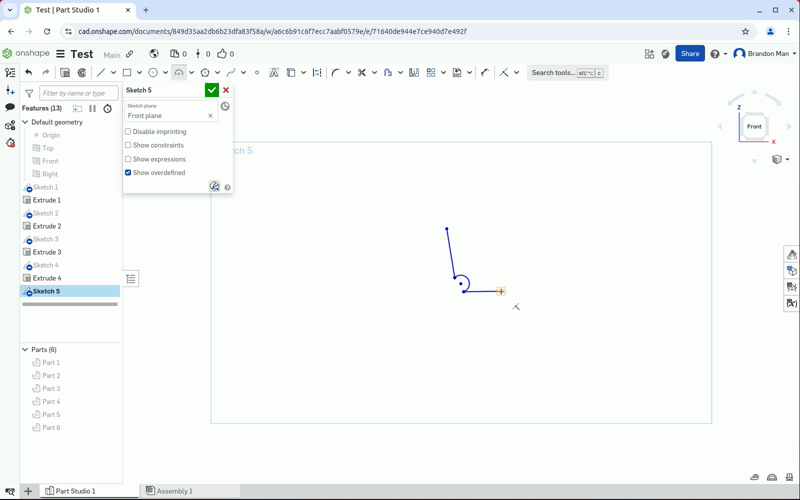
click(501, 291)
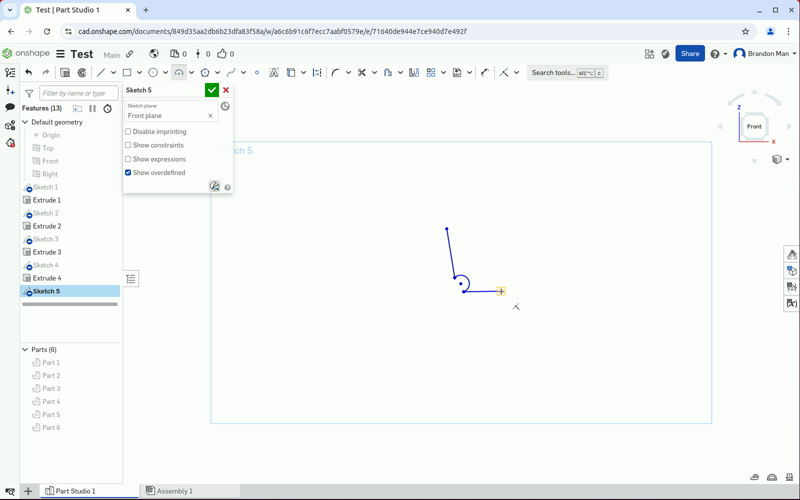
key_down(shift)
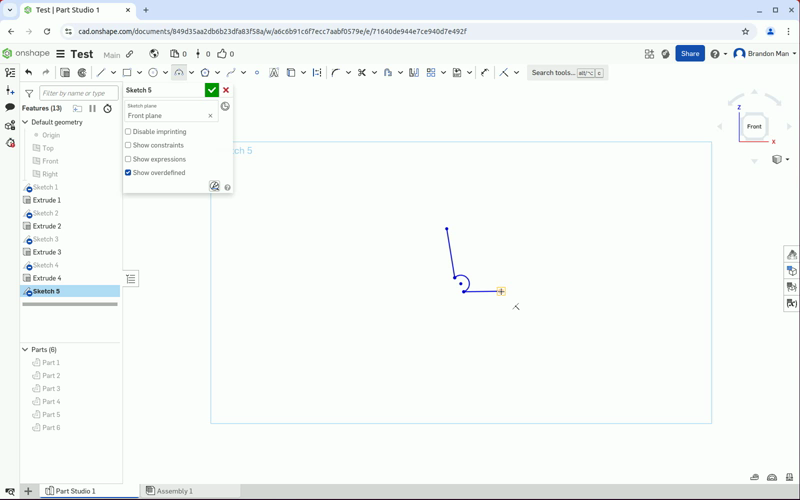
mouse_move(501, 276)
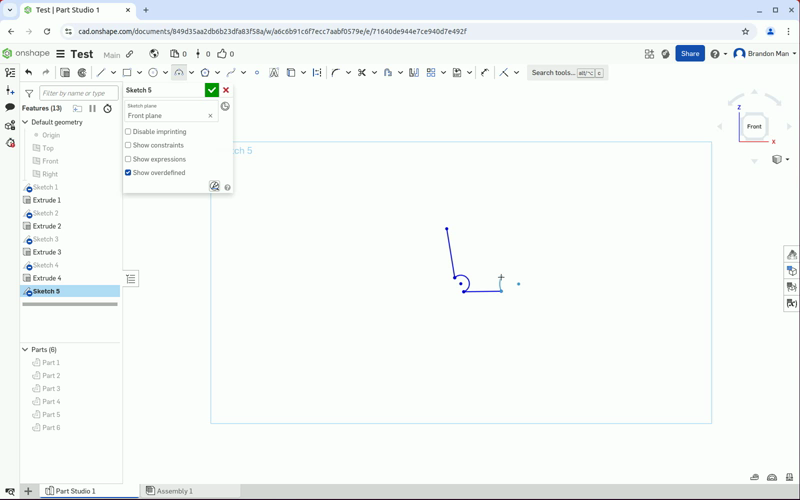
click(501, 276)
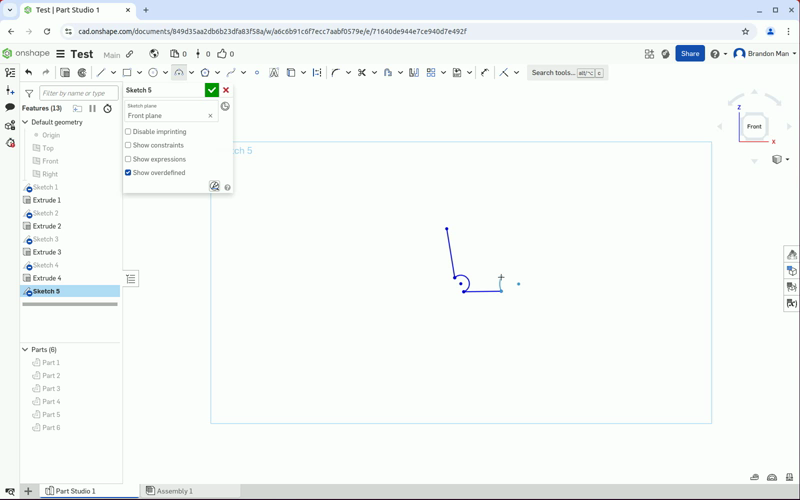
mouse_move(494, 283)
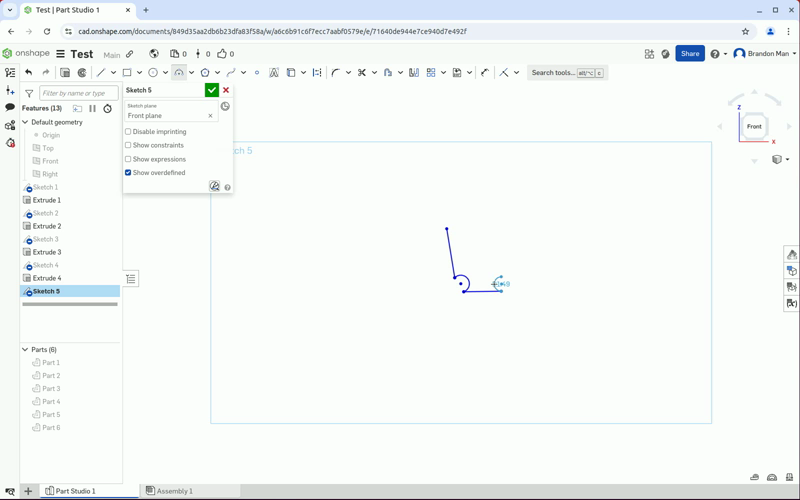
click(494, 283)
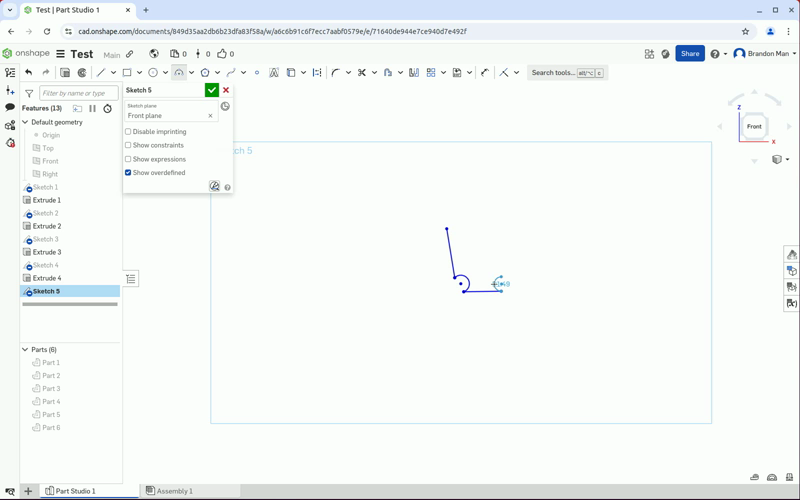
key_up(shift)
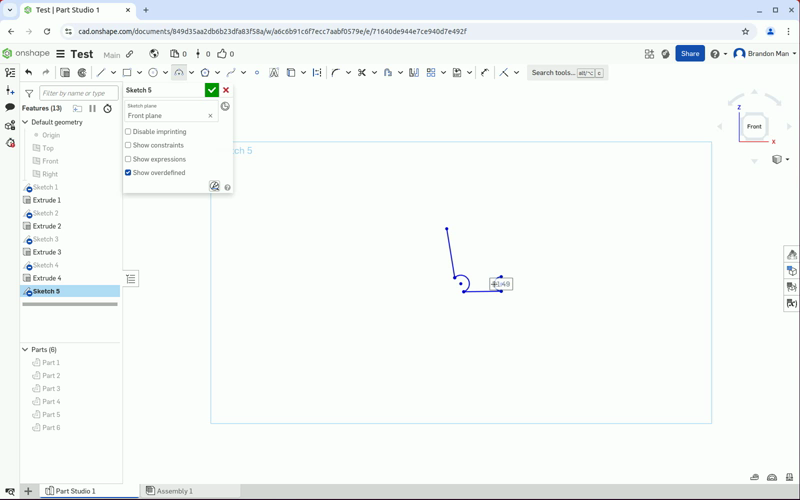
key(esc)
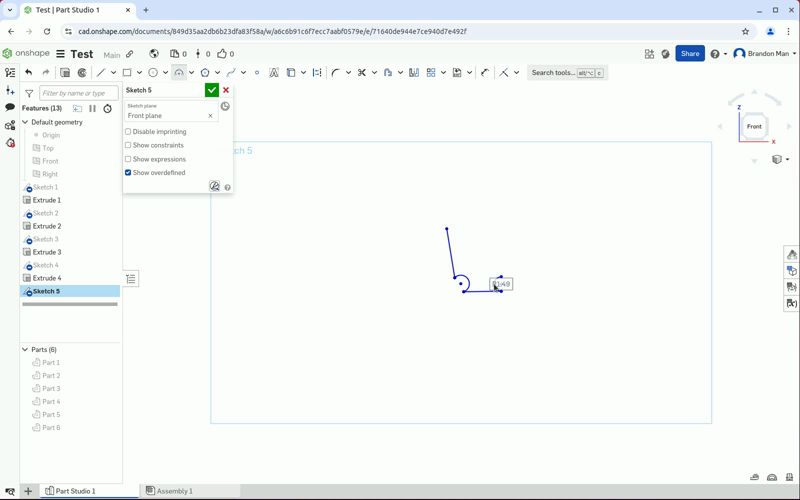
key(l)
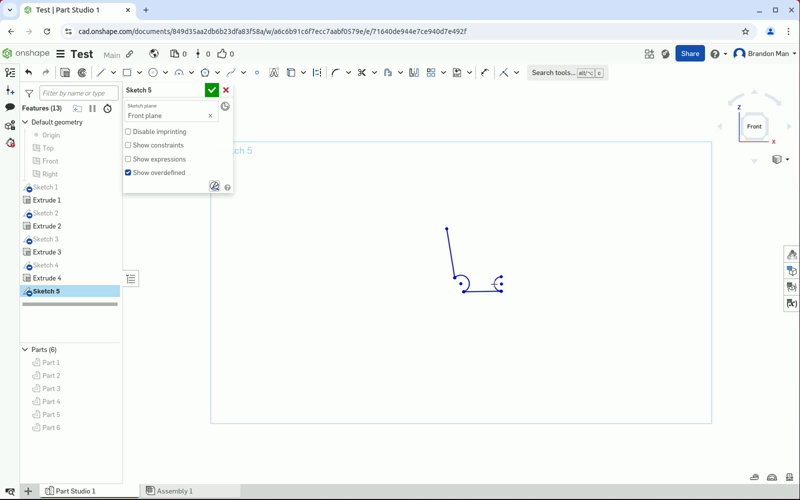
mouse_move(501, 276)
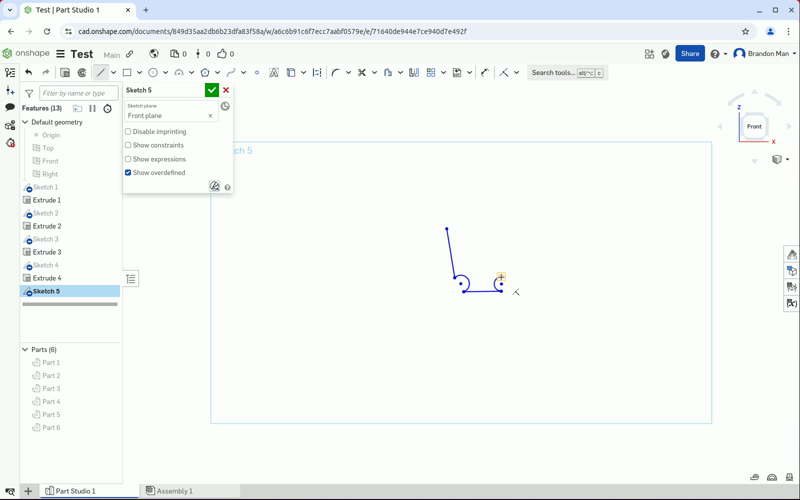
click(501, 276)
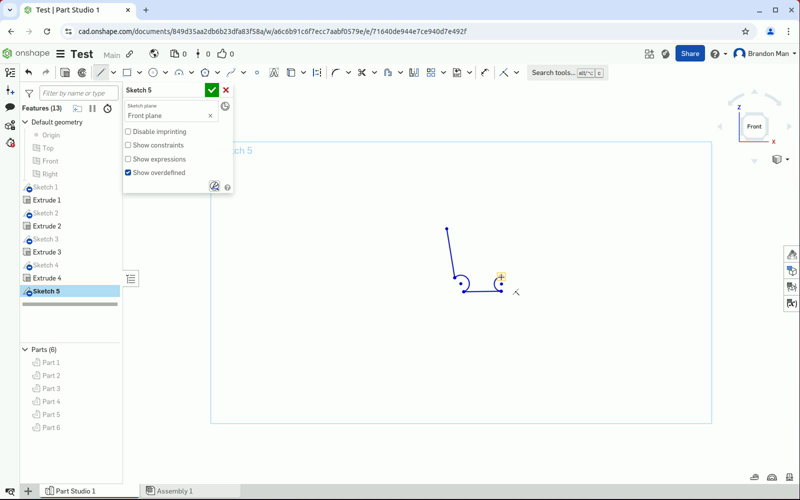
key_down(shift)
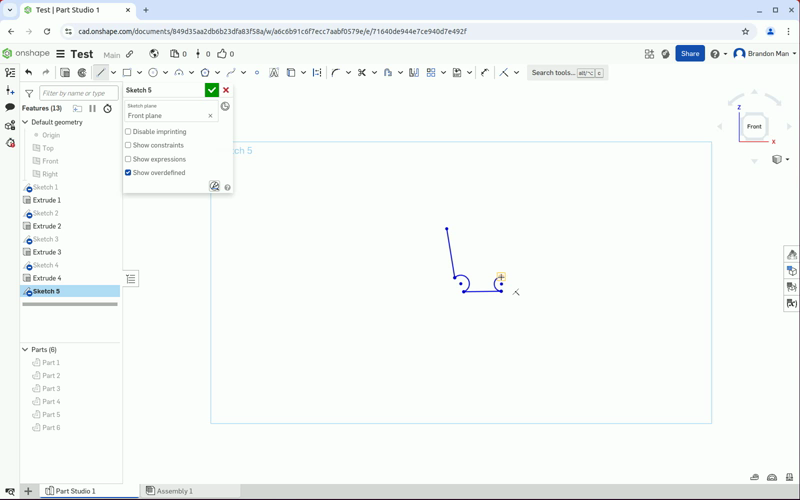
mouse_move(531, 276)
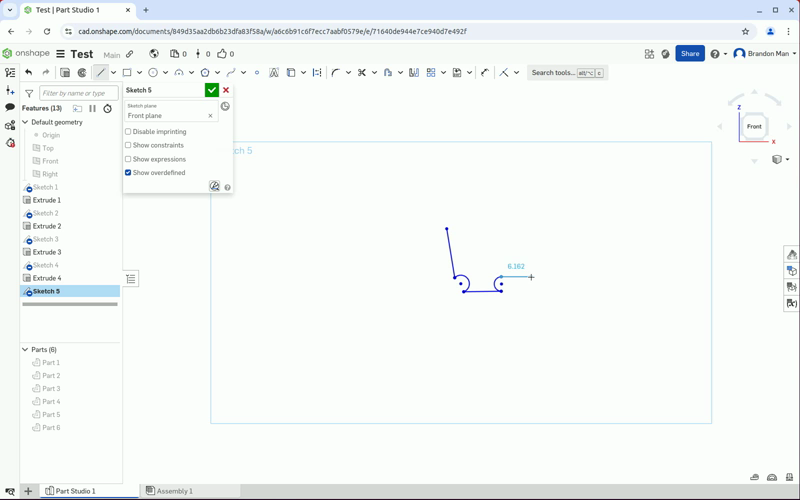
mouse_move(475, 276)
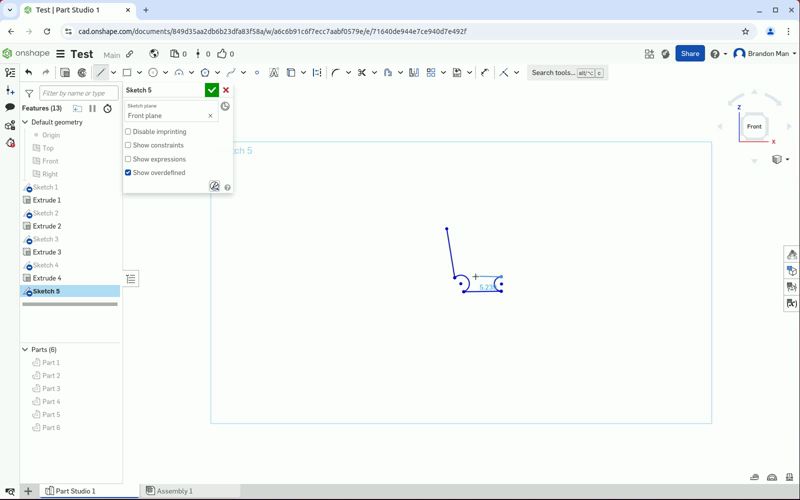
click(475, 276)
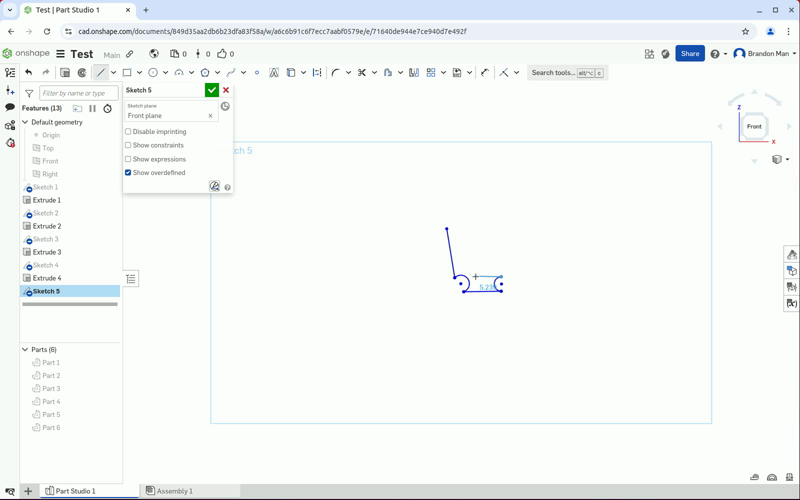
key_up(shift)
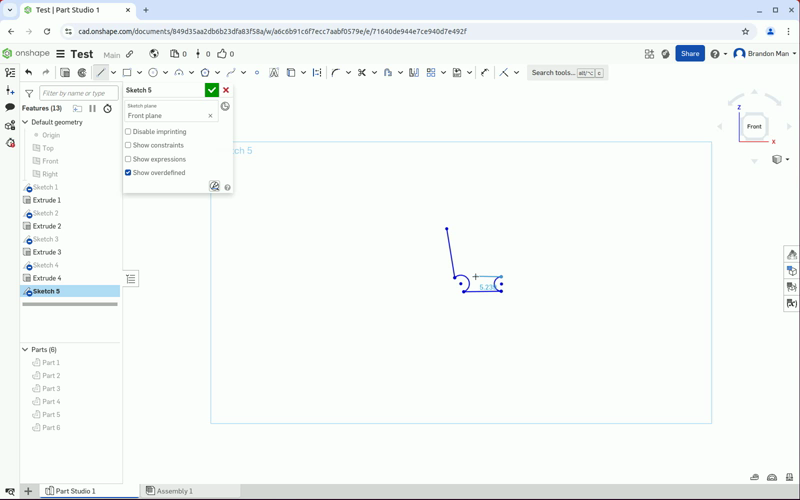
key(esc)
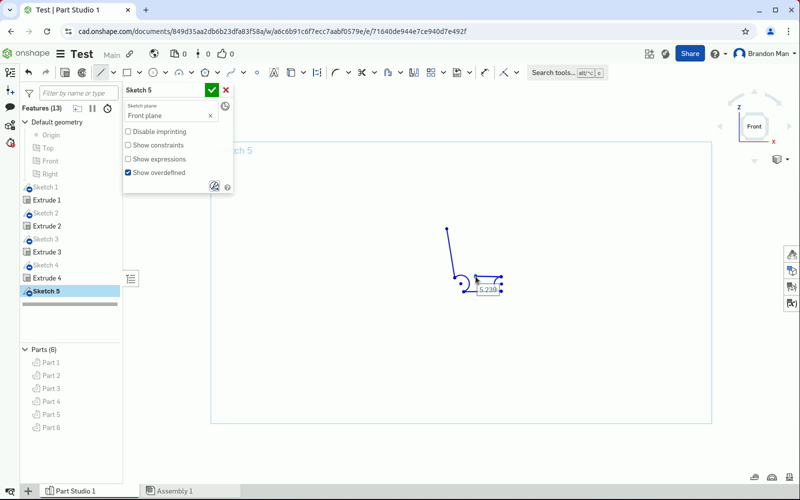
key(a)
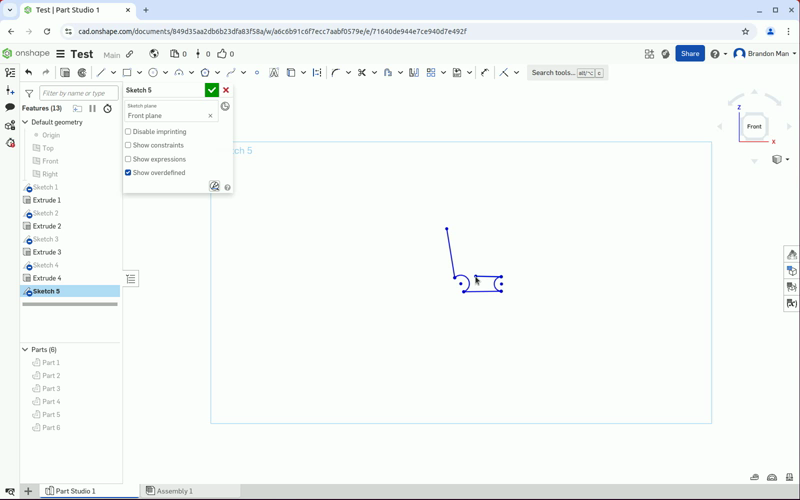
mouse_move(475, 276)
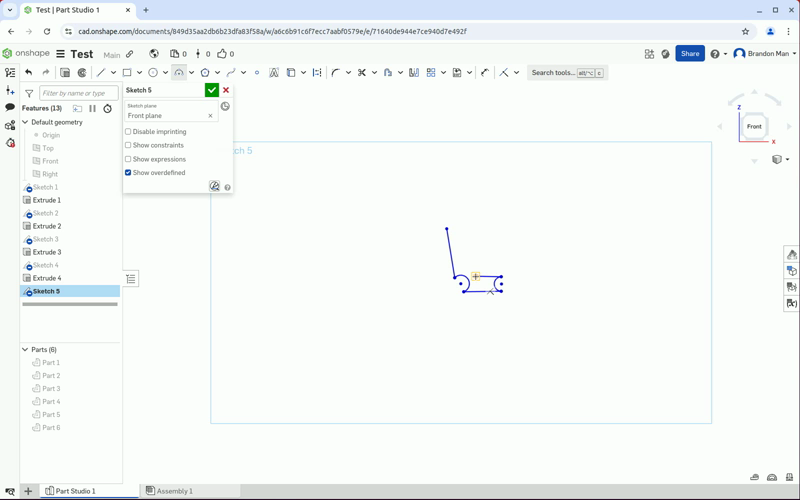
click(475, 276)
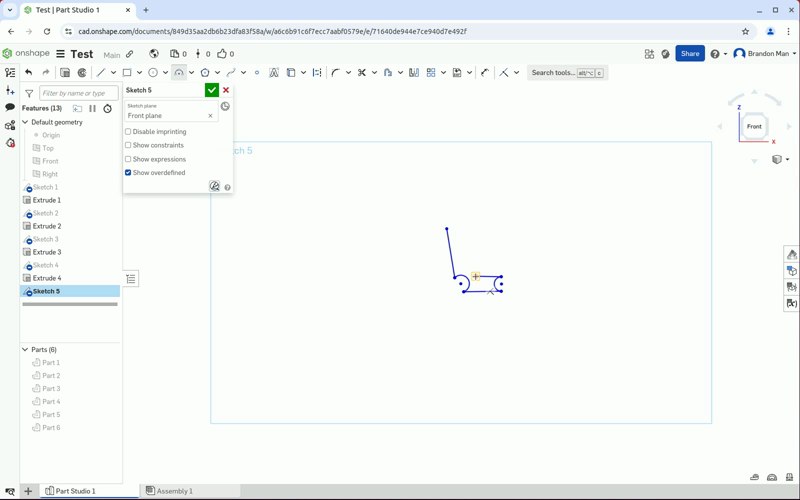
key_down(shift)
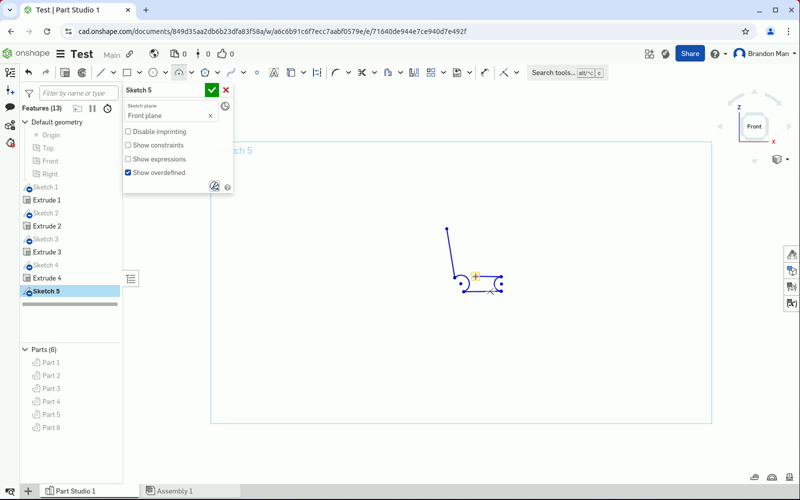
mouse_move(468, 267)
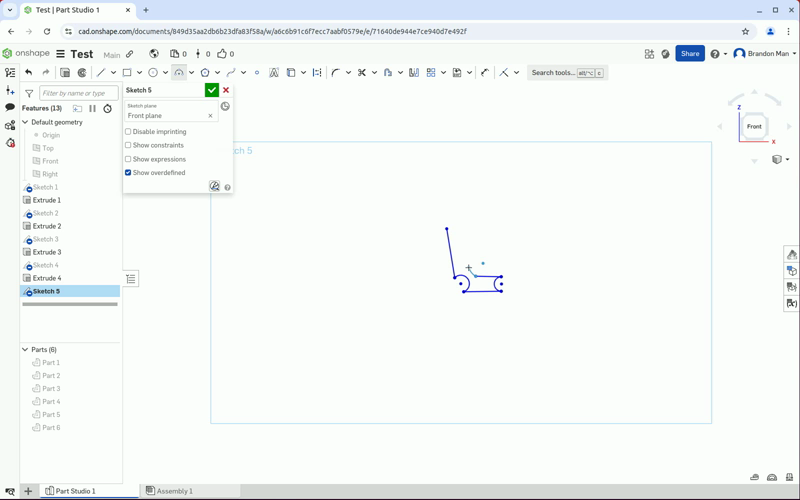
click(468, 267)
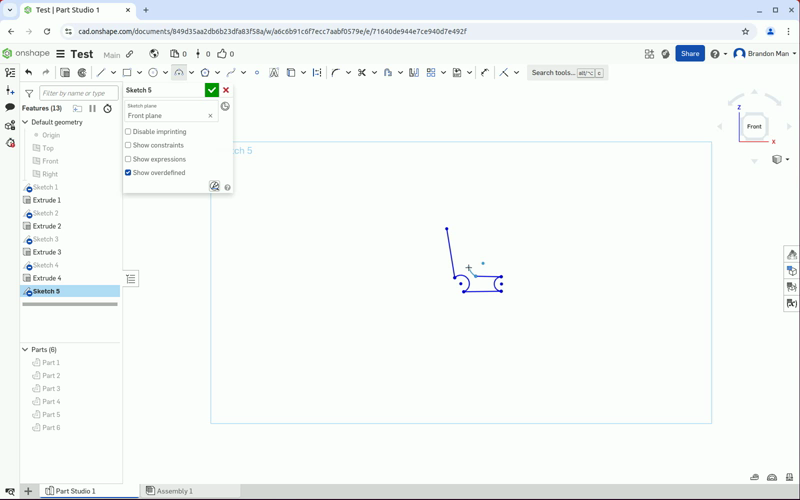
mouse_move(470, 273)
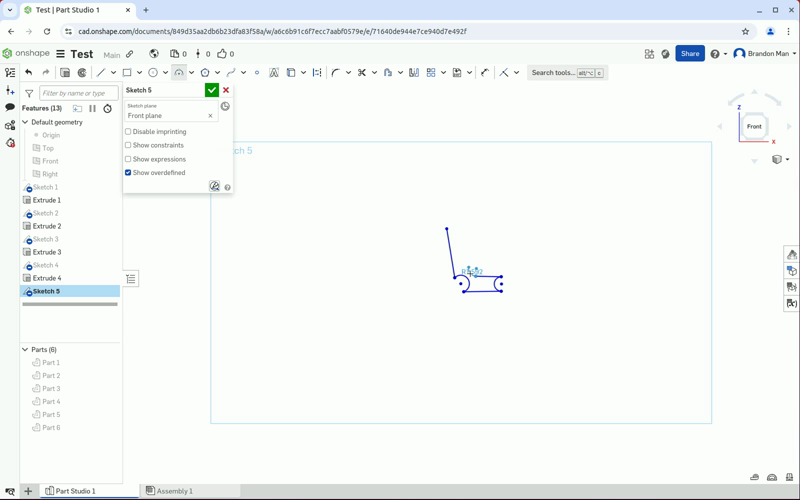
click(470, 273)
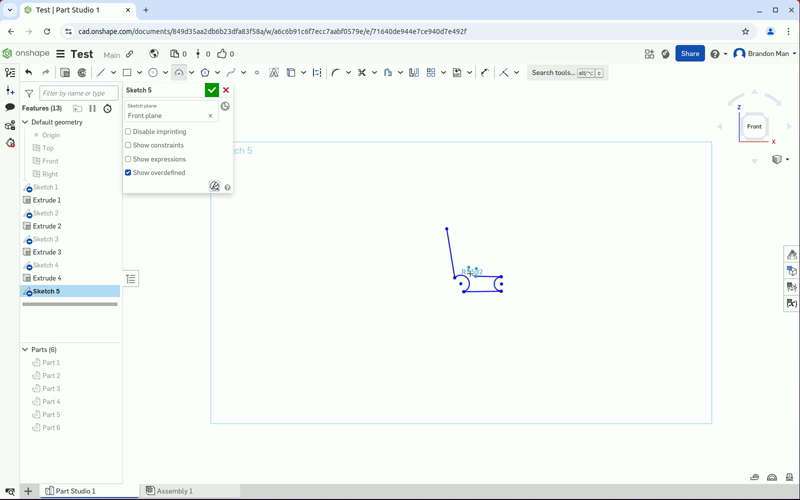
key_up(shift)
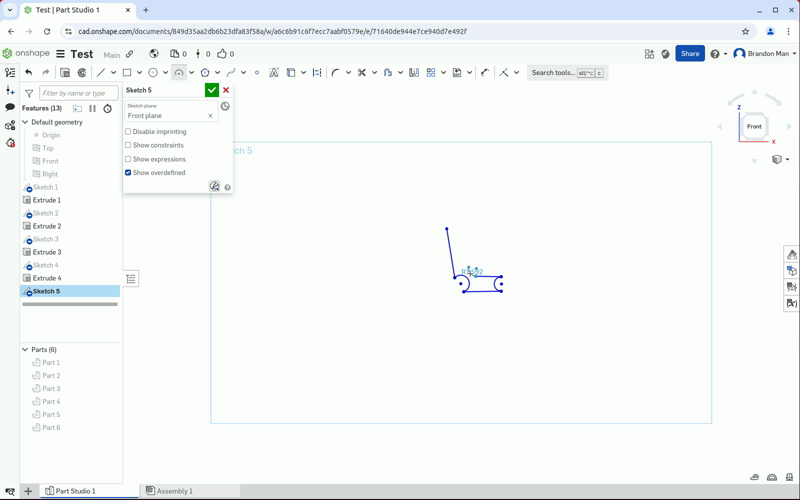
key(esc)
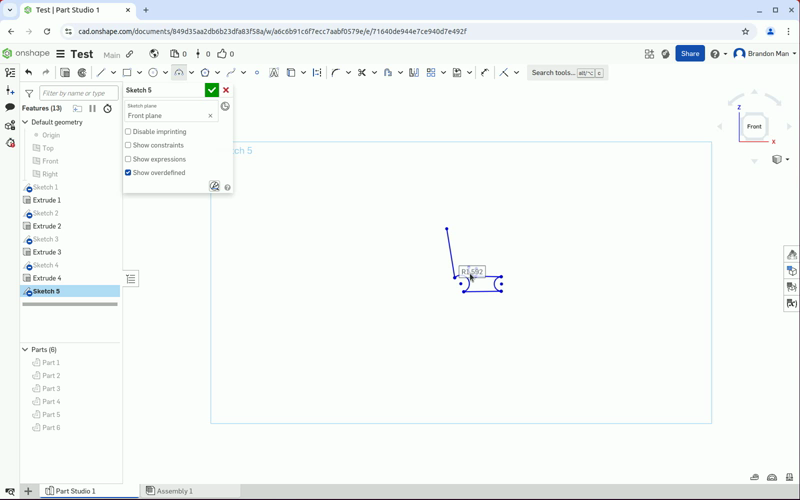
key(l)
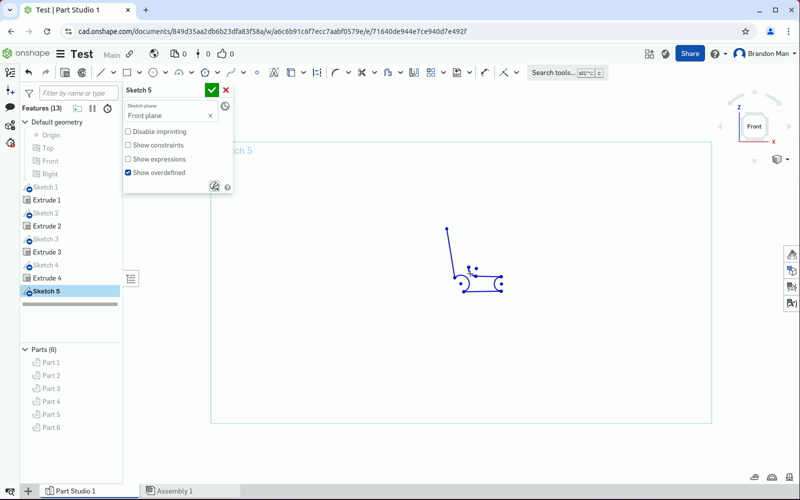
mouse_move(468, 267)
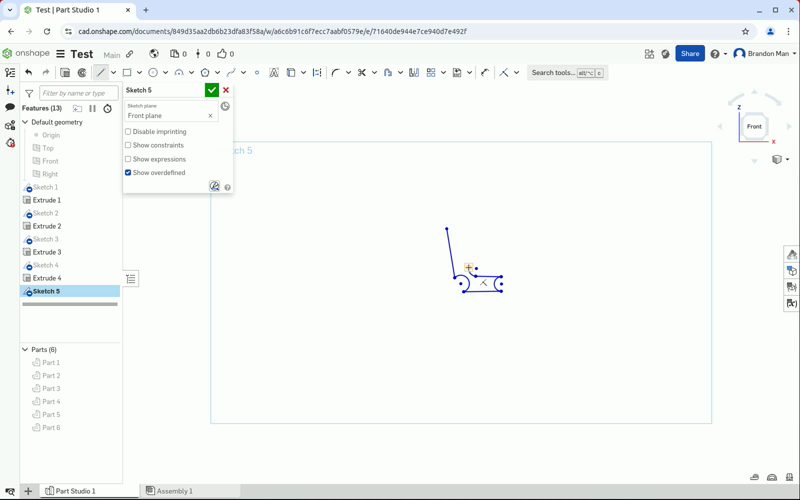
click(468, 267)
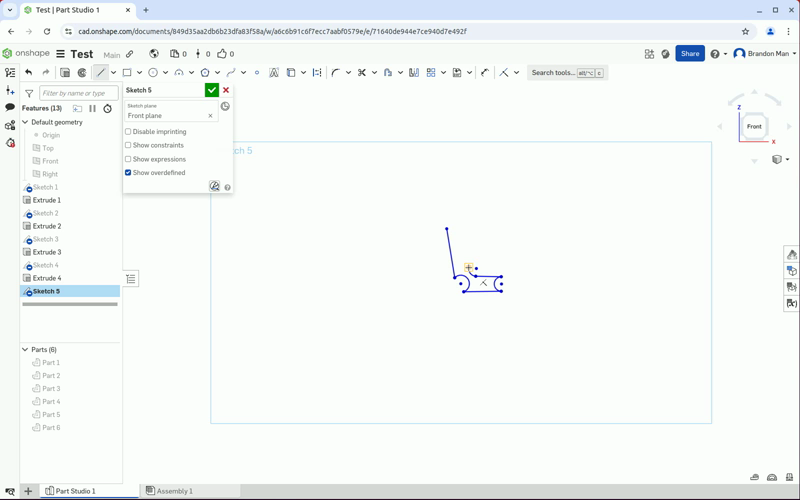
key_down(shift)
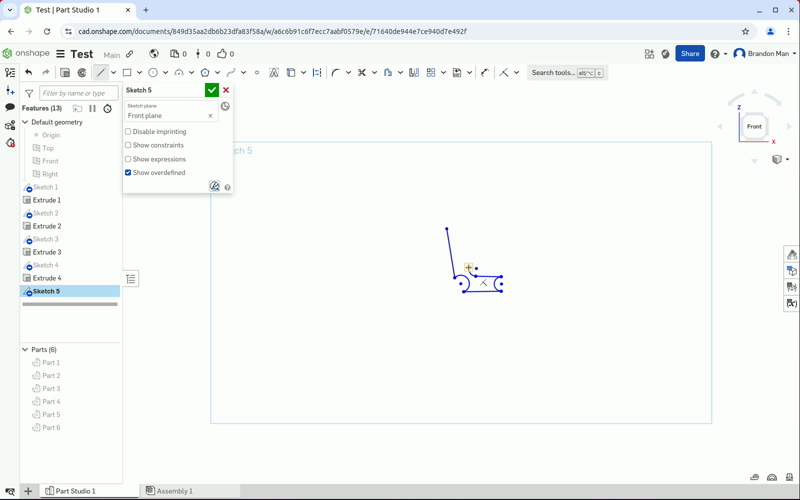
mouse_move(498, 267)
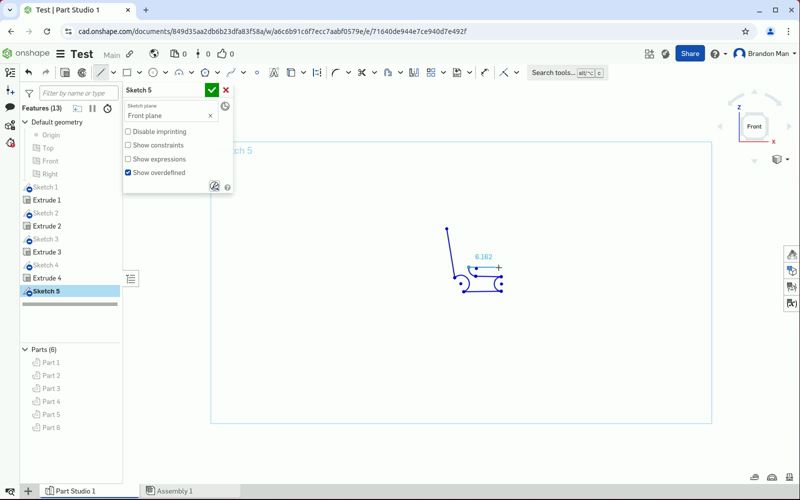
mouse_move(474, 228)
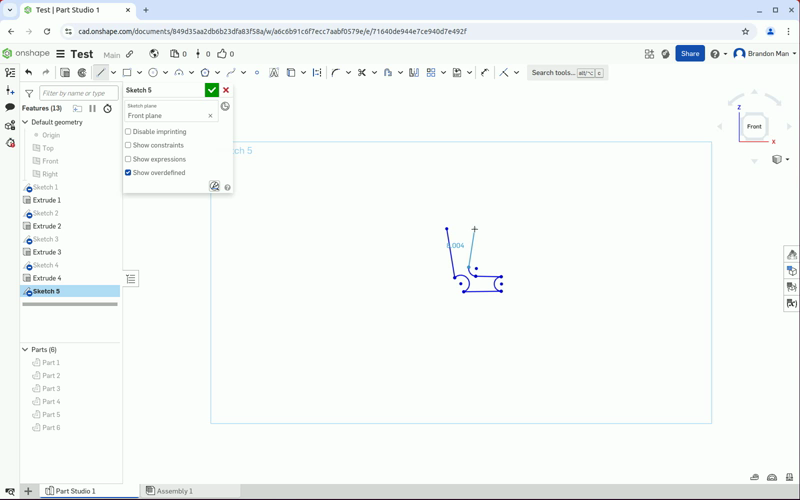
click(474, 228)
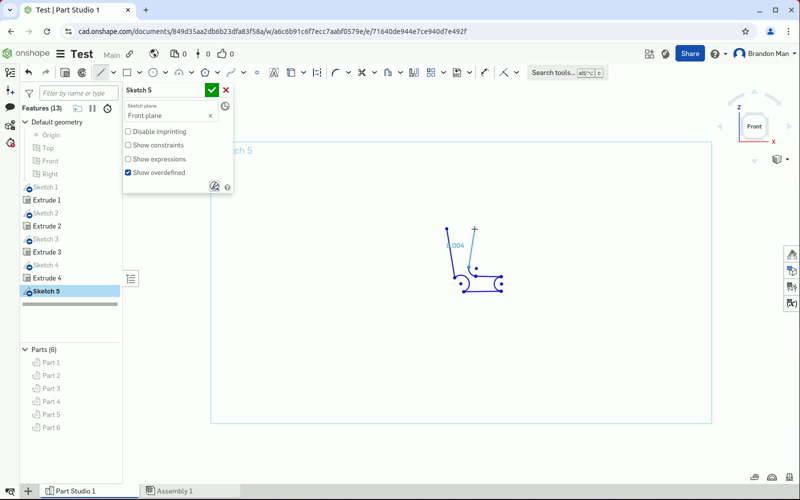
key_up(shift)
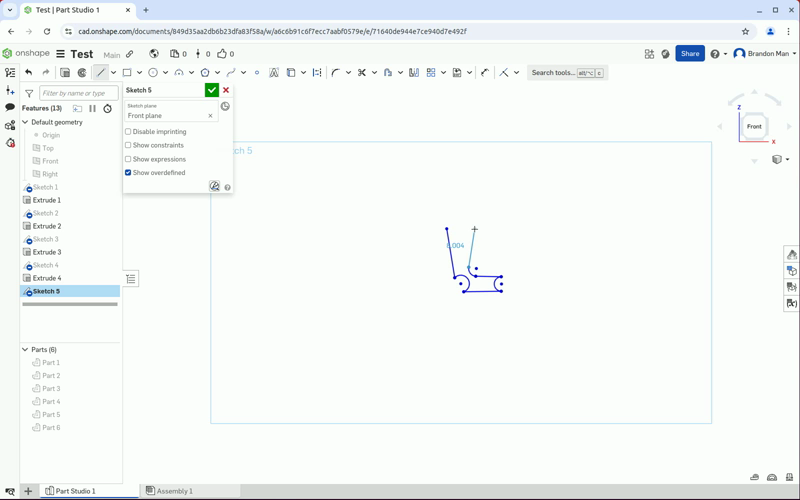
key(esc)
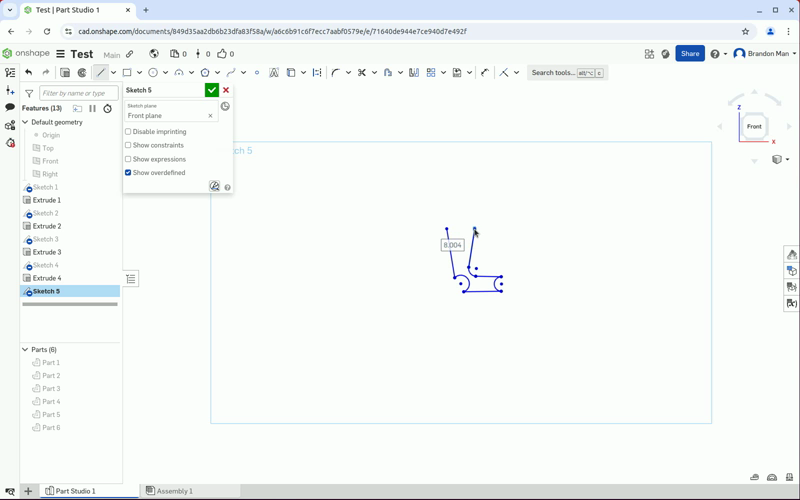
key(a)
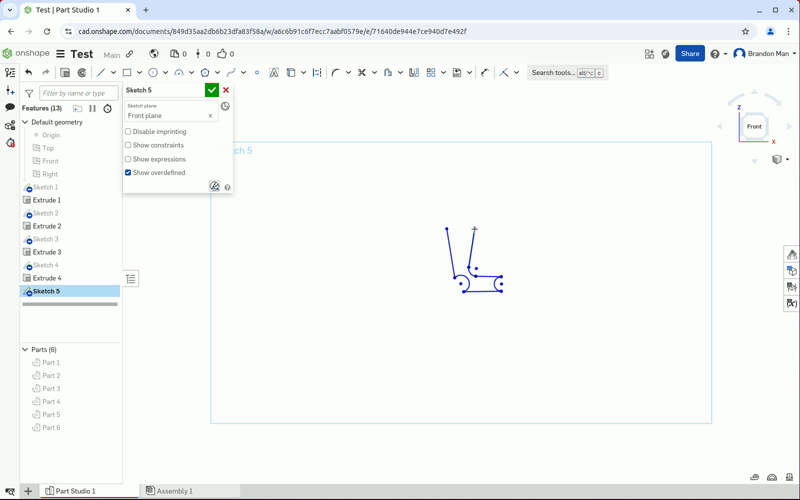
mouse_move(474, 228)
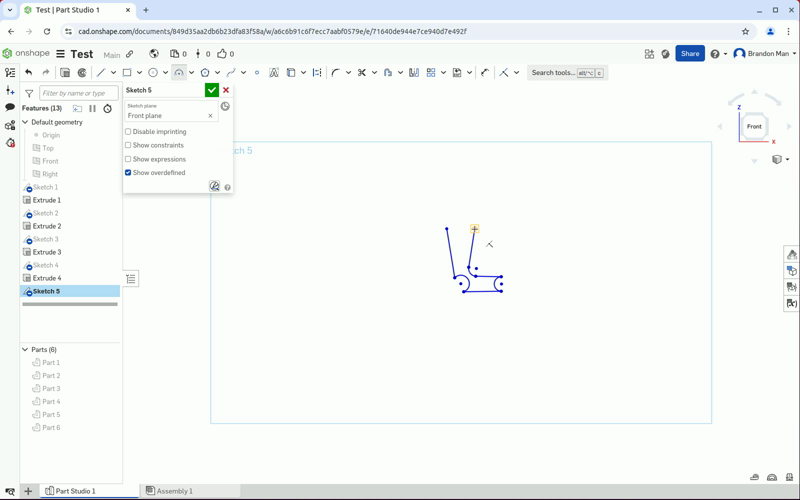
click(474, 228)
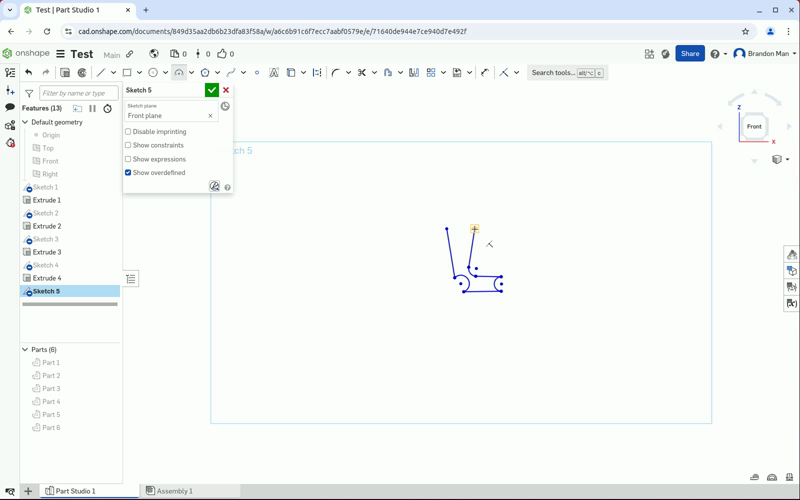
mouse_move(446, 228)
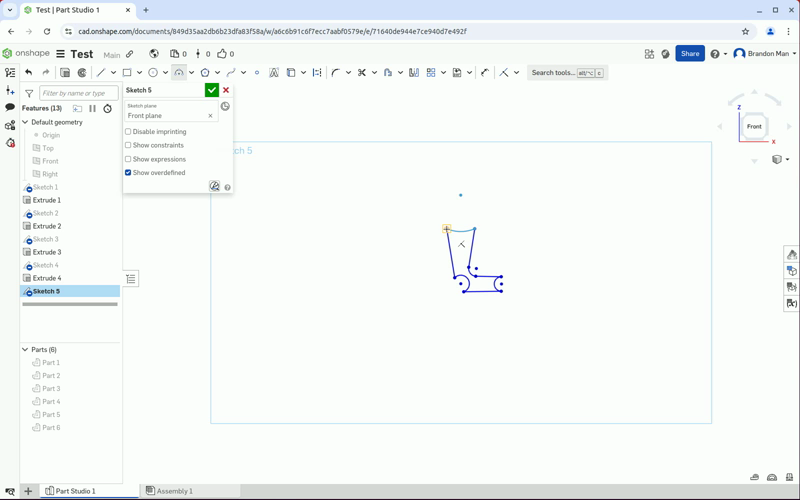
click(446, 228)
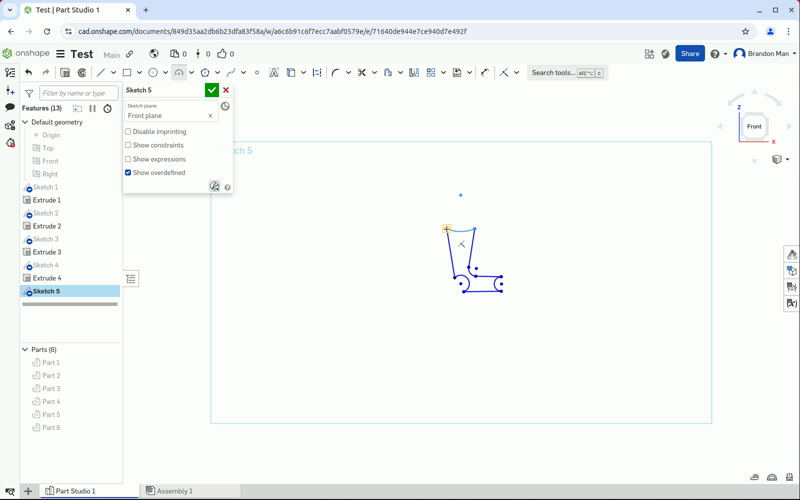
key_down(shift)
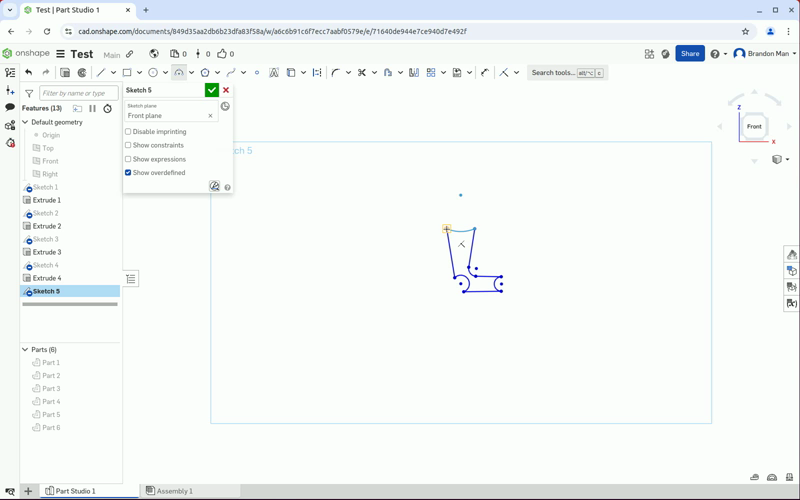
mouse_move(460, 240)
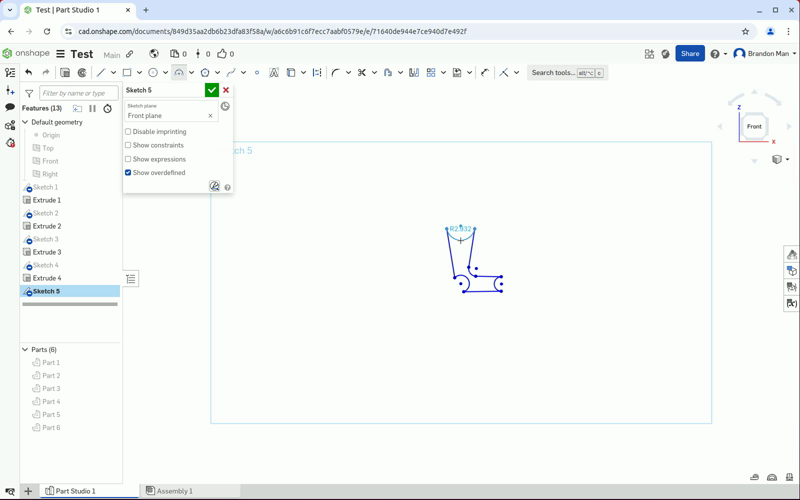
click(460, 240)
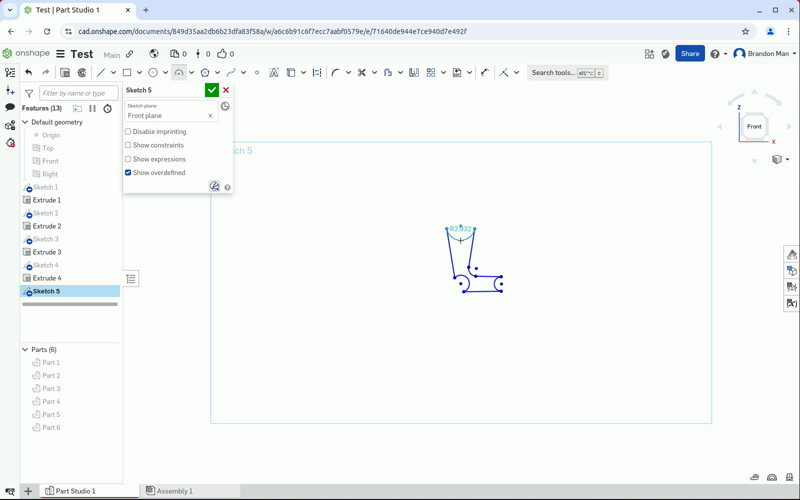
key_up(shift)
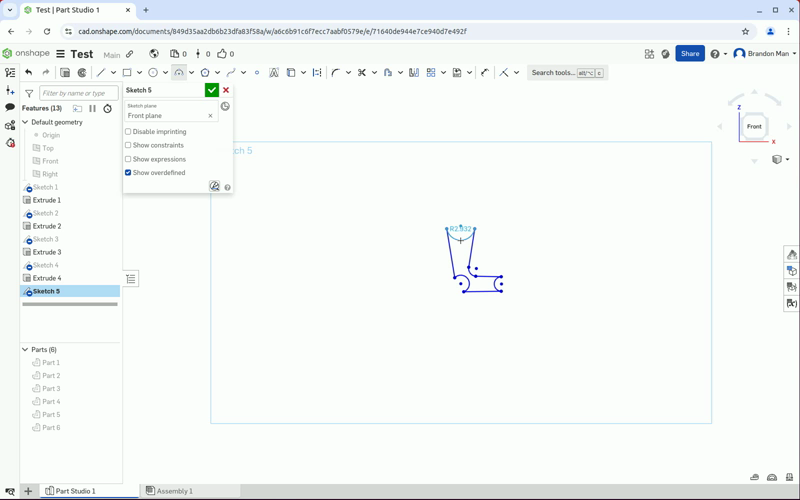
key(esc)
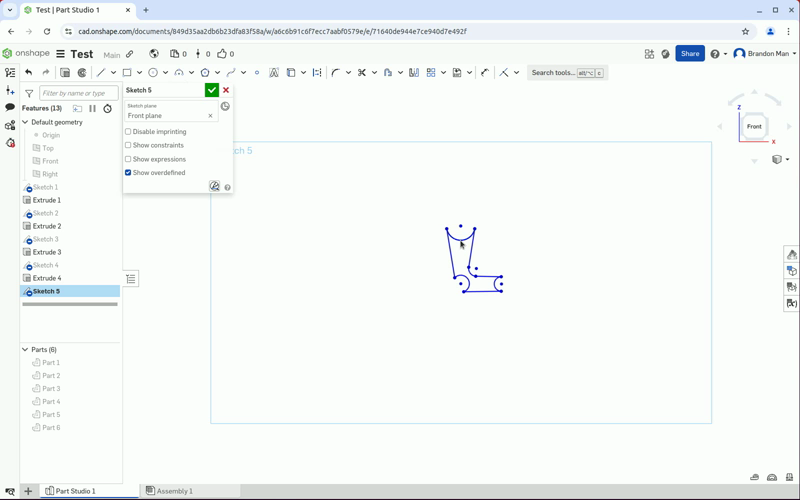
mouse_move(455, 259)
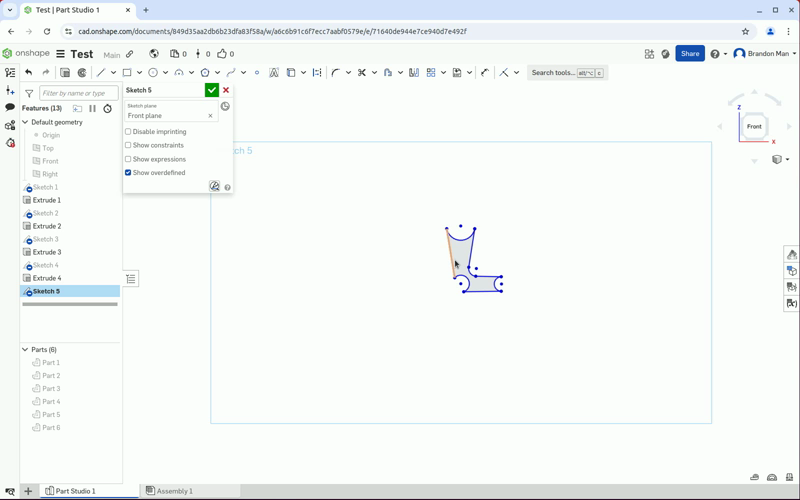
scroll(6)
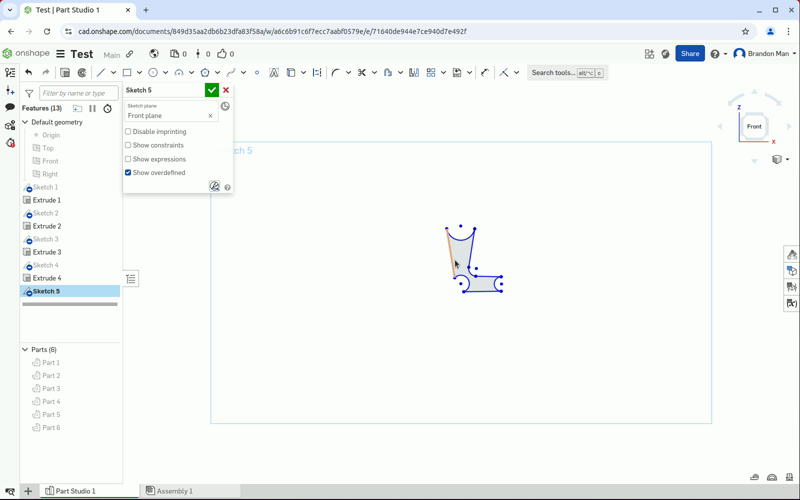
scroll(6)
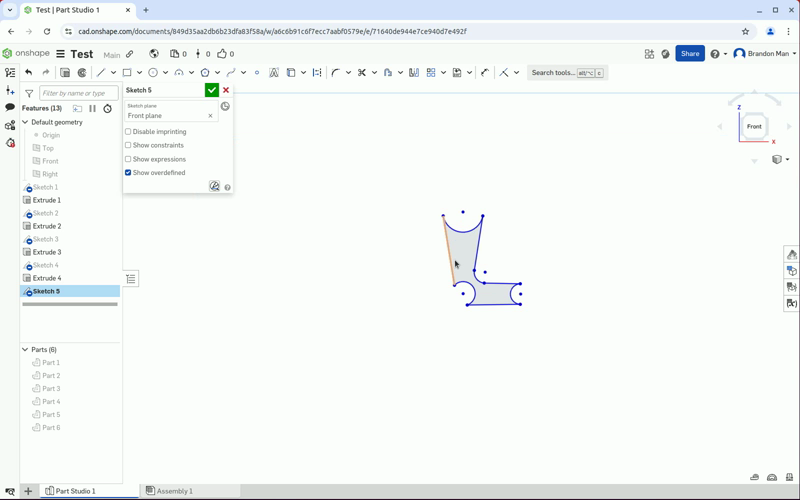
scroll(6)
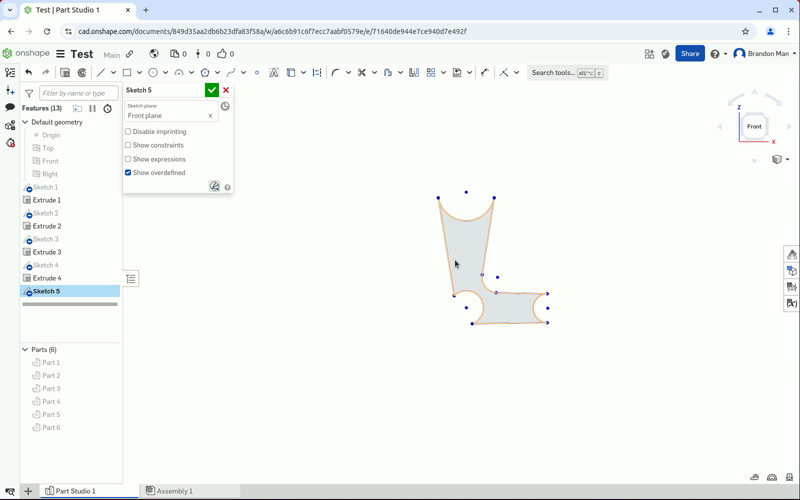
scroll(6)
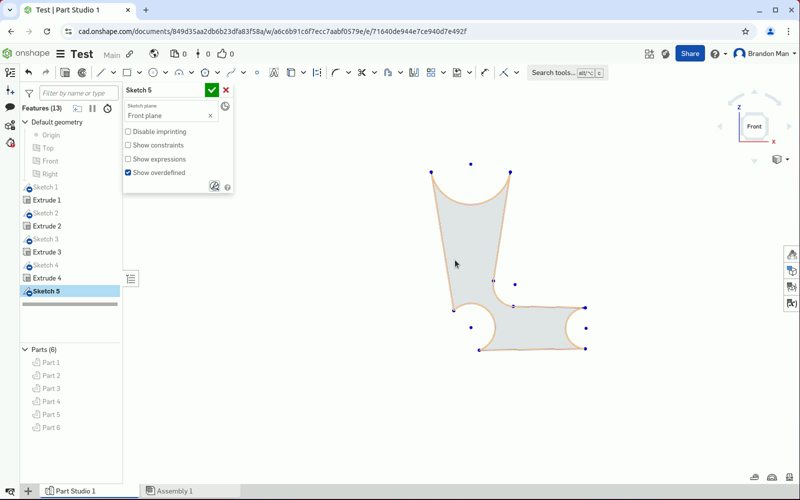
scroll(6)
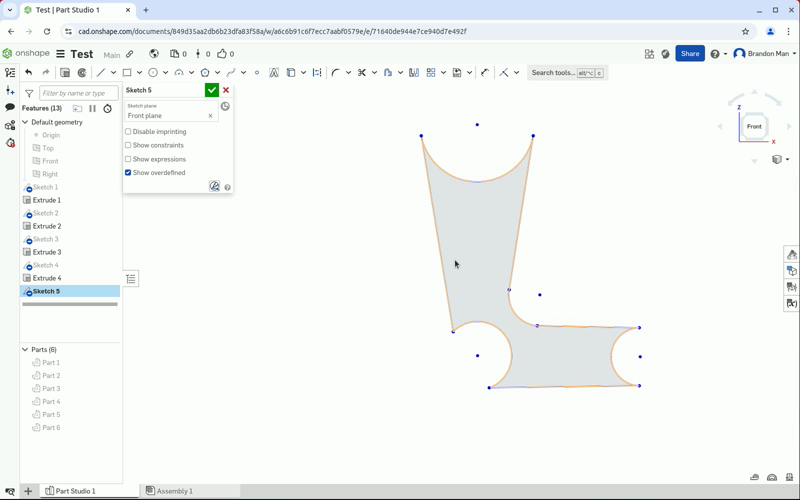
scroll(6)
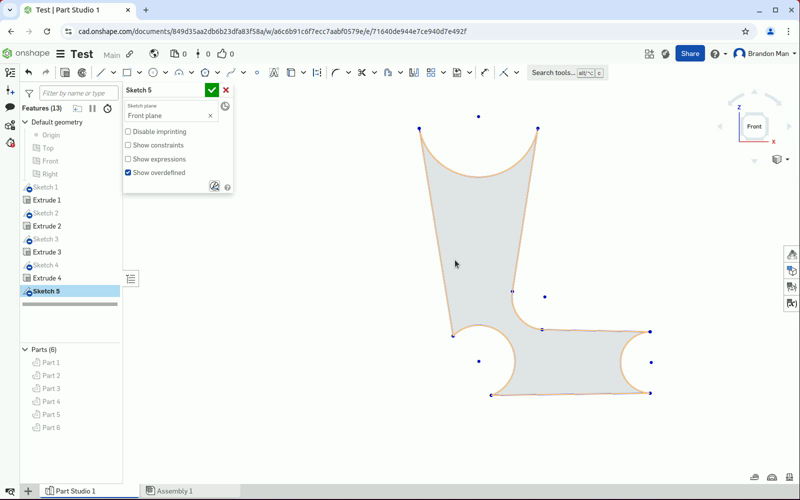
scroll(6)
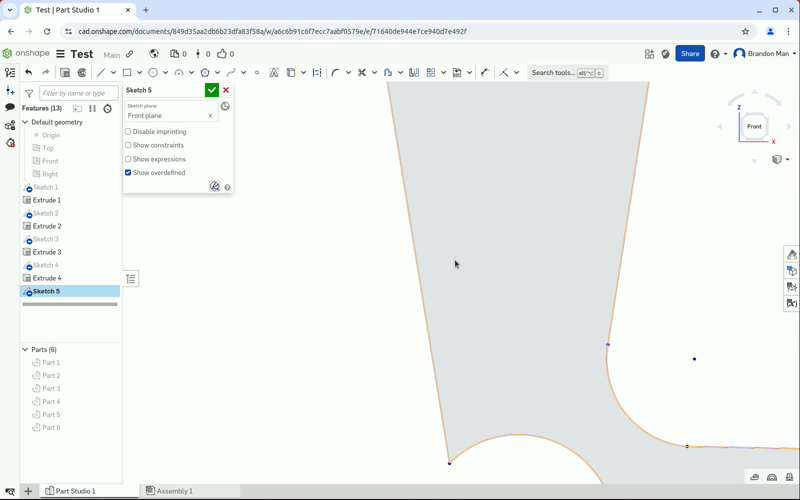
click(455, 259)
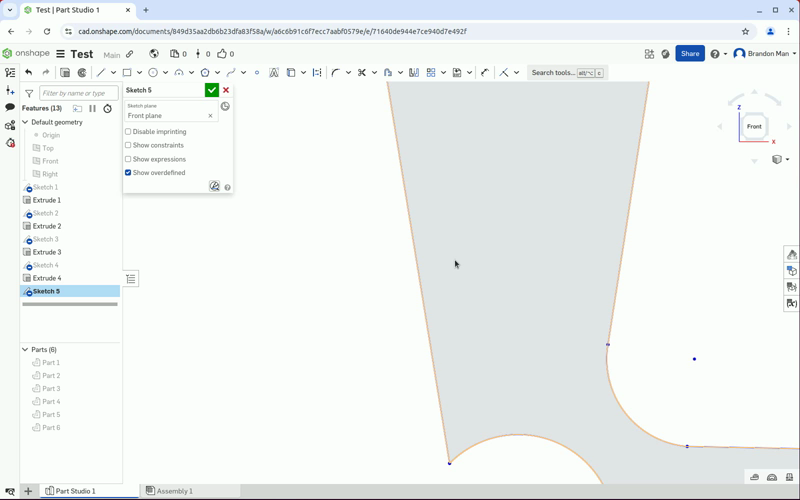
scroll(-6)
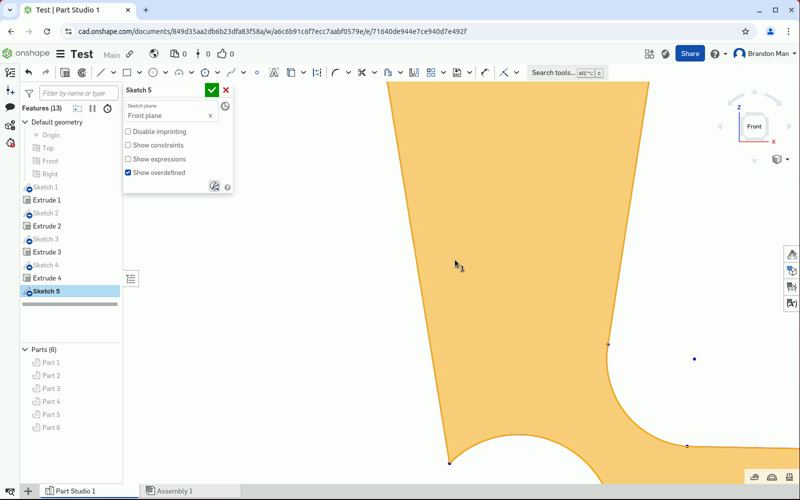
scroll(-6)
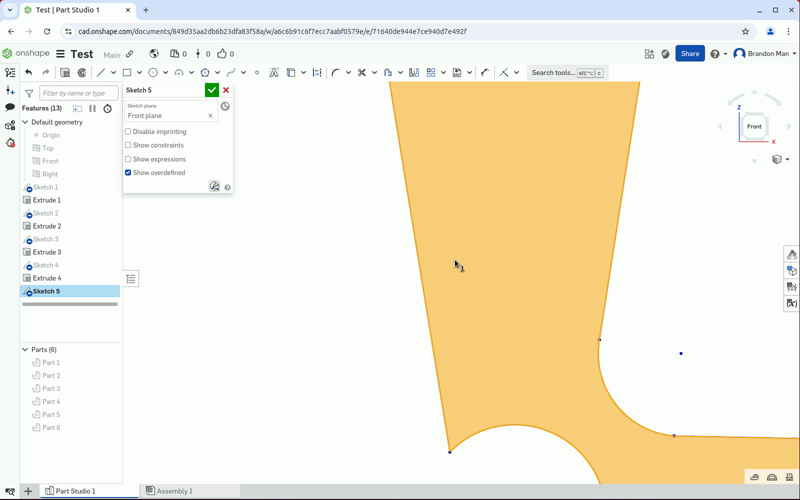
scroll(-6)
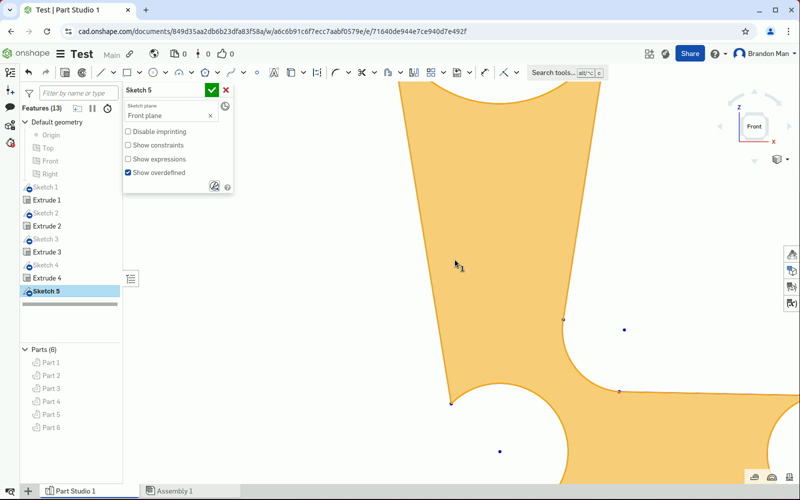
scroll(-6)
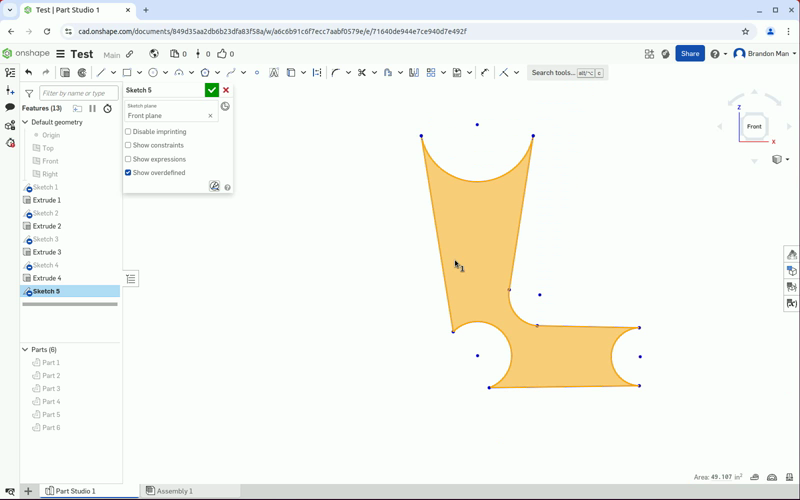
scroll(-6)
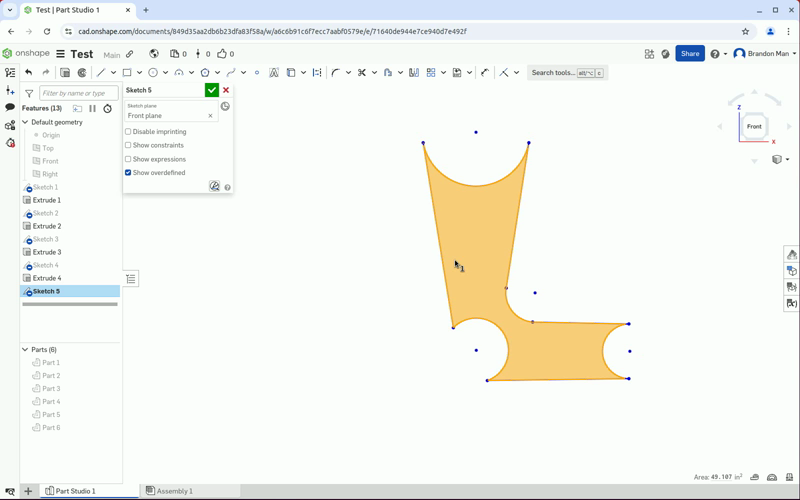
scroll(-6)
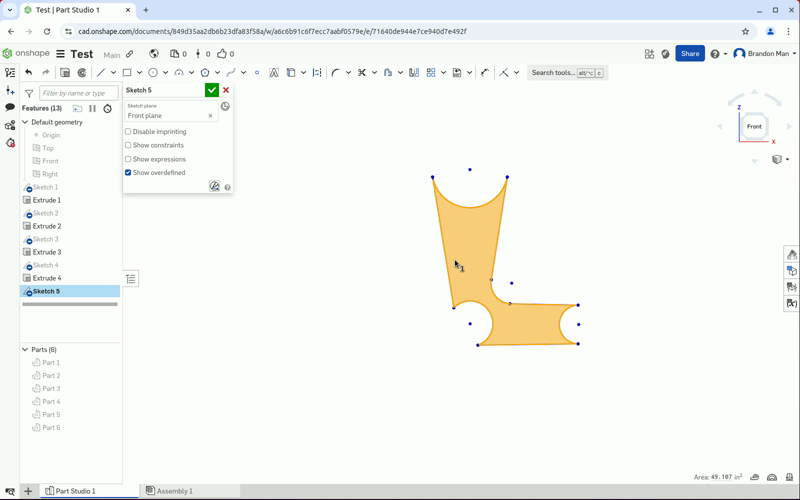
scroll(-6)
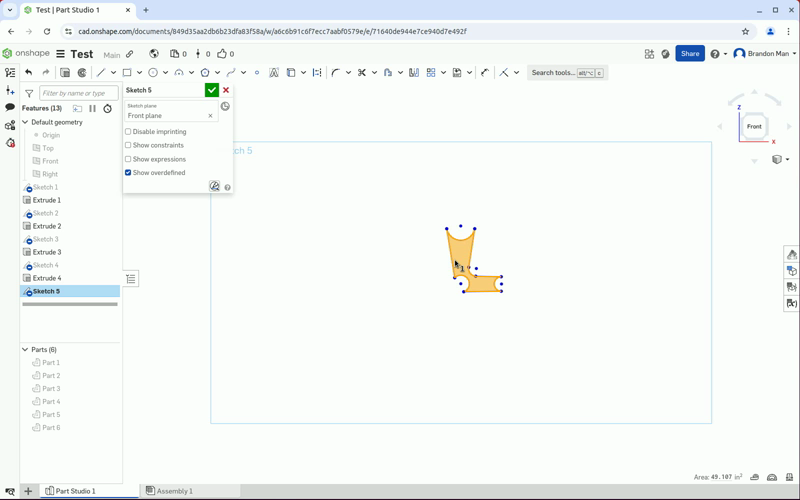
mouse_move(73, 352)
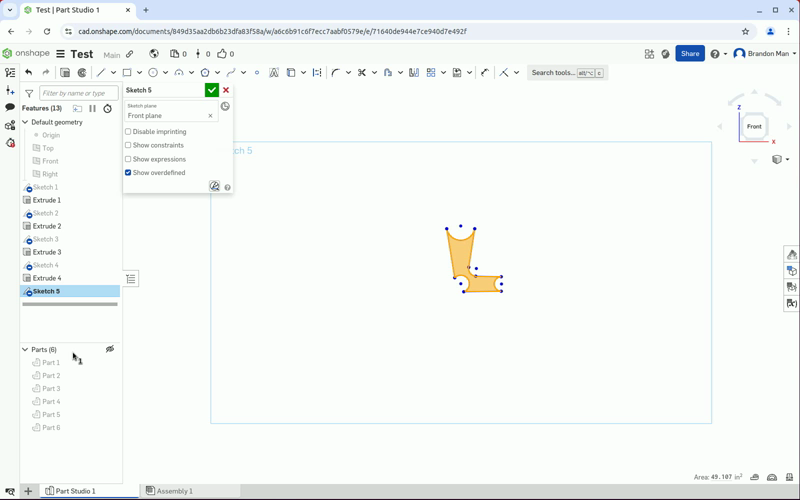
key(shift+y)
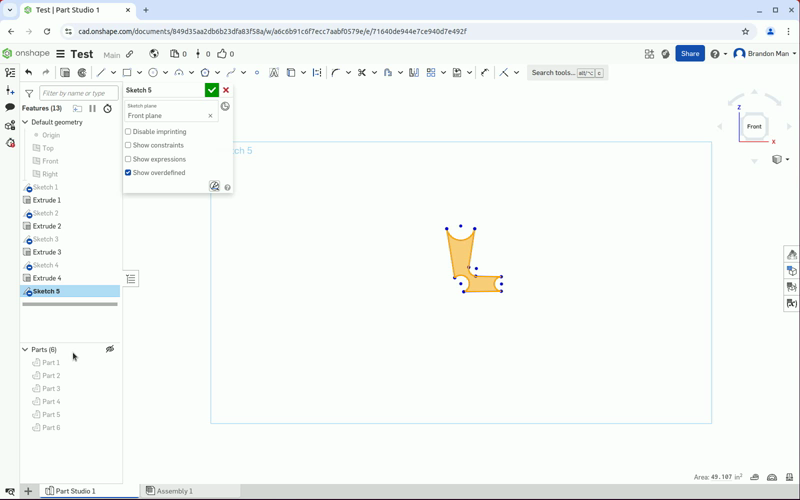
key(shift+e)
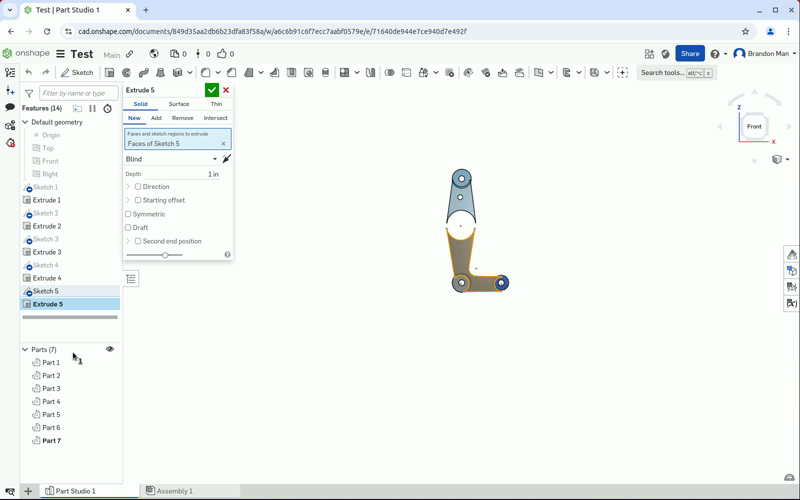
mouse_move(143, 106)
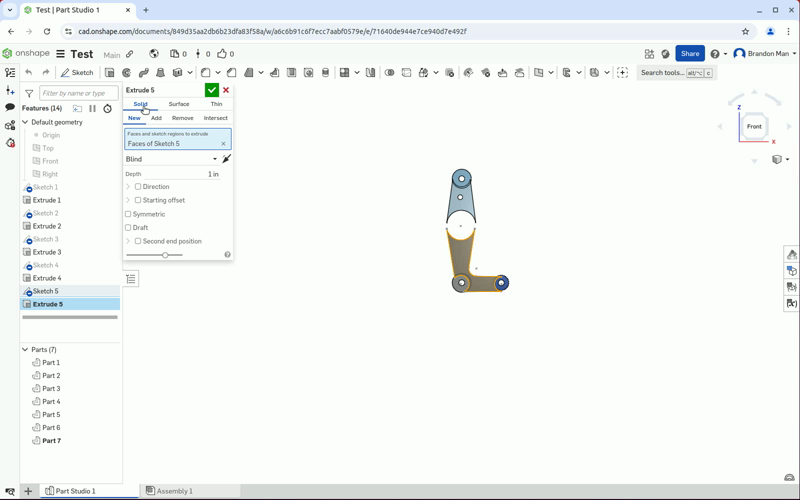
click(143, 106)
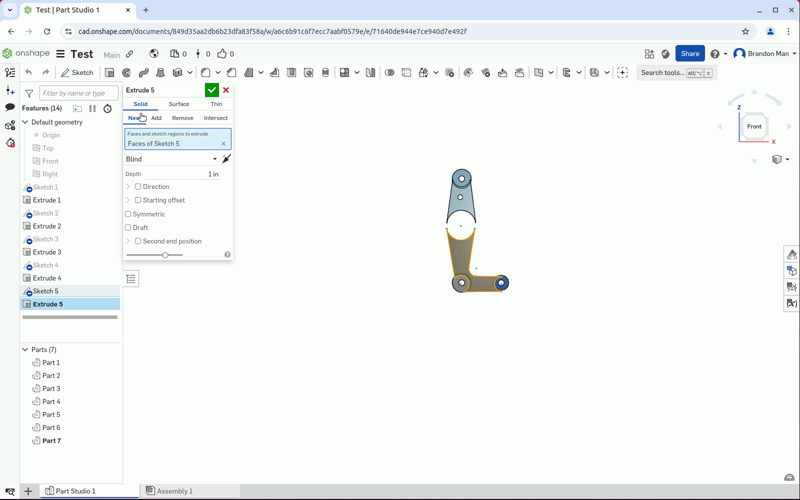
mouse_move(137, 120)
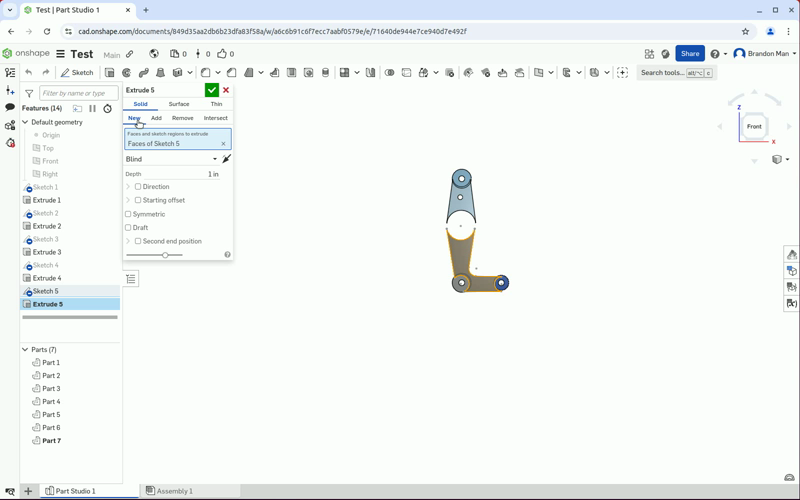
click(137, 120)
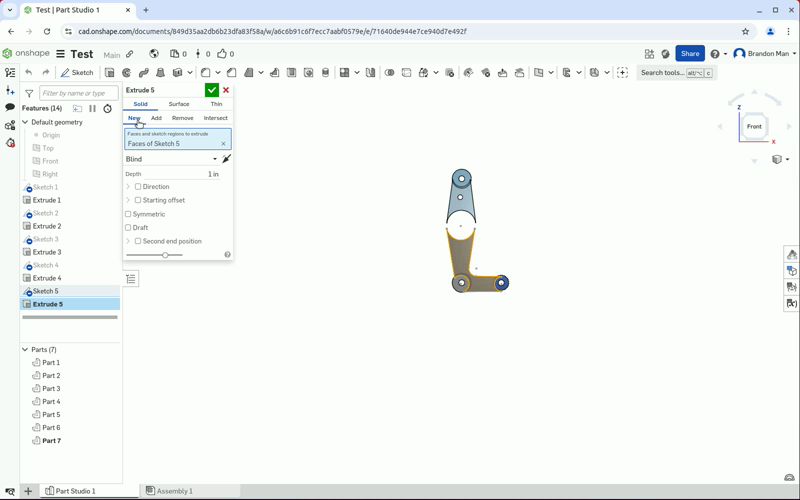
key(tab, 4)
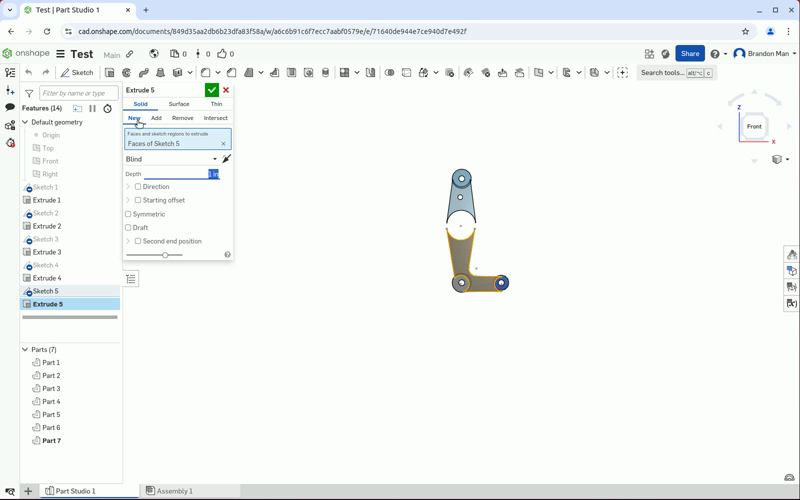
text(0.481)
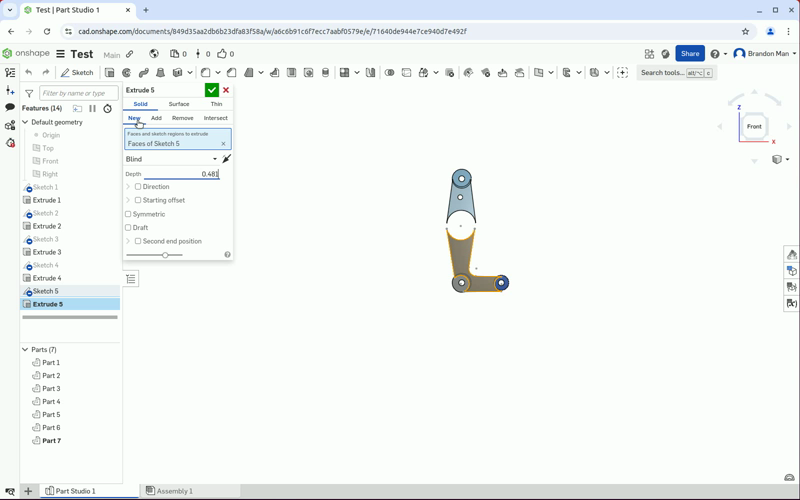
key(enter)
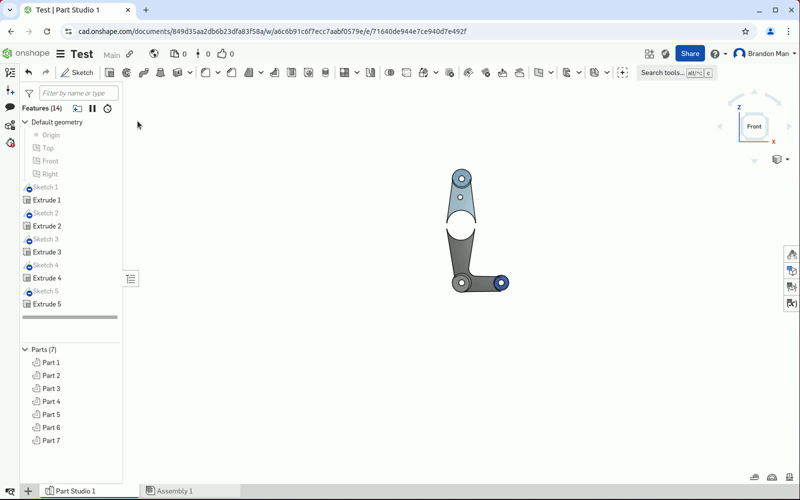
key(shift+h)
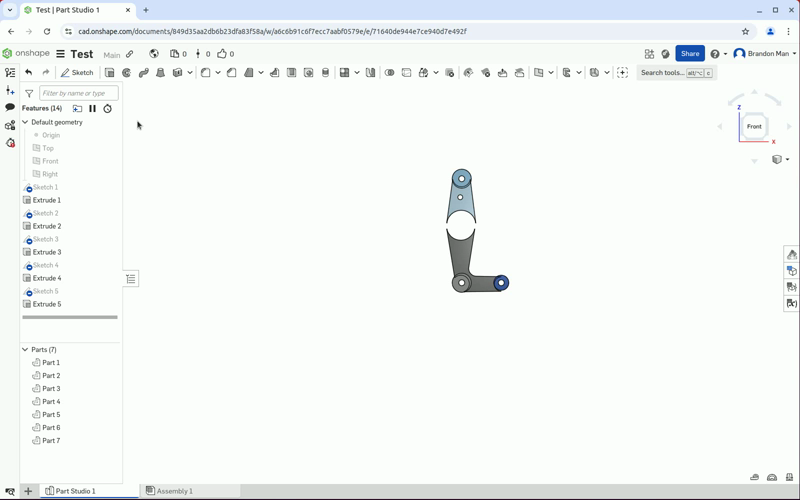
key(shift+h)
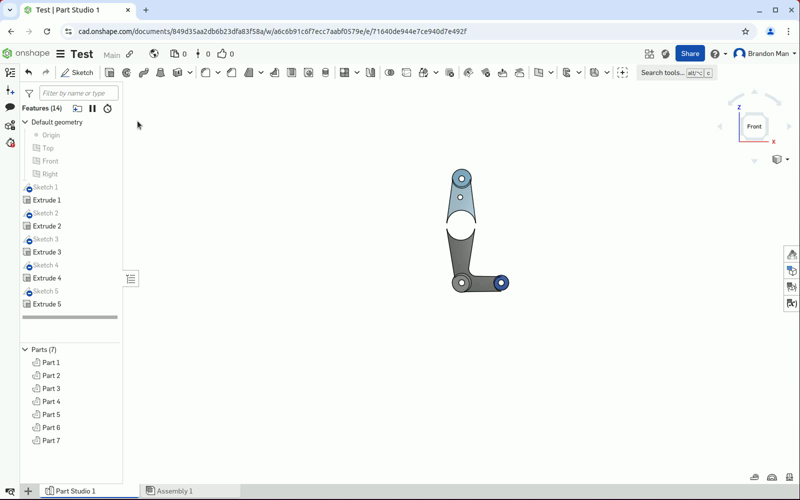
mouse_move(73, 189)
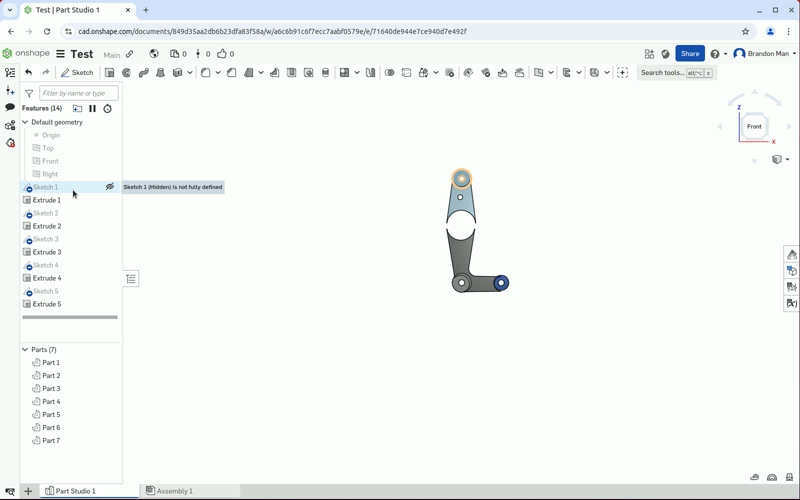
click(73, 189)
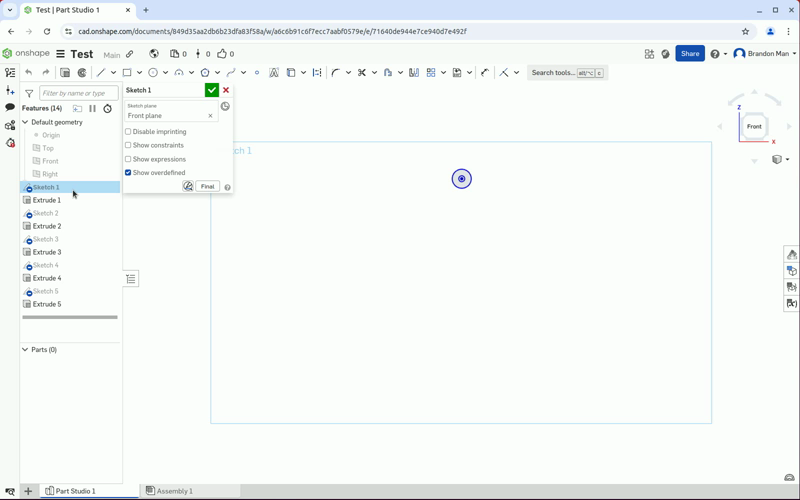
mouse_move(229, 92)
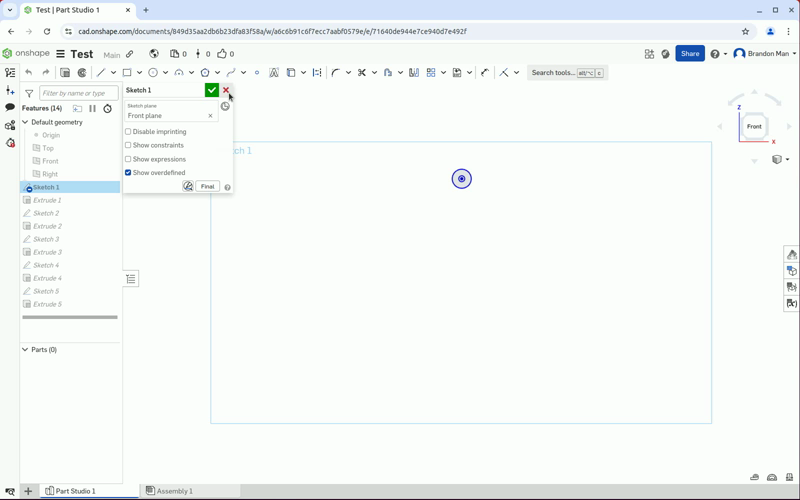
click(229, 92)
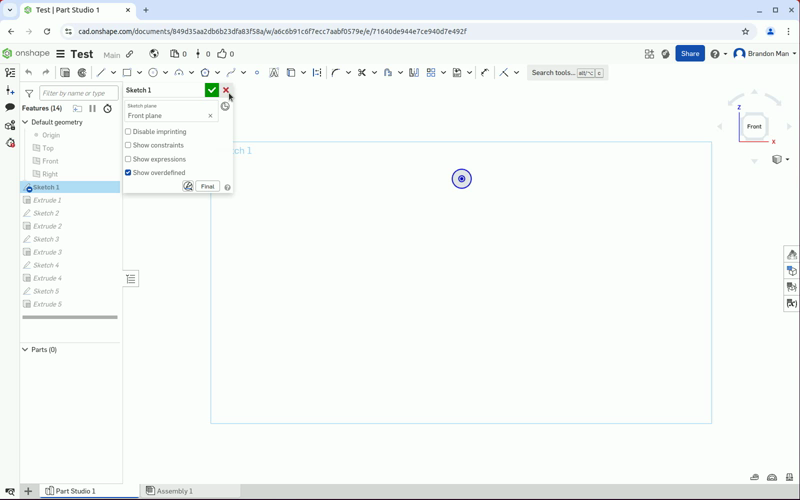
key(shift+s)
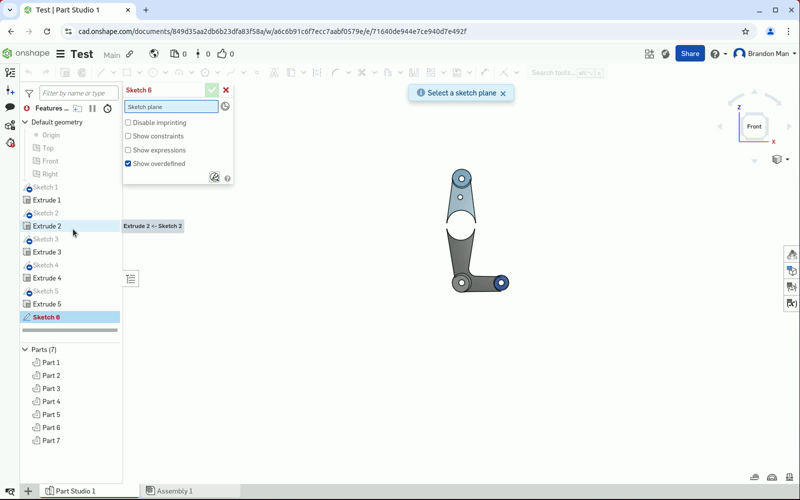
scroll(3)
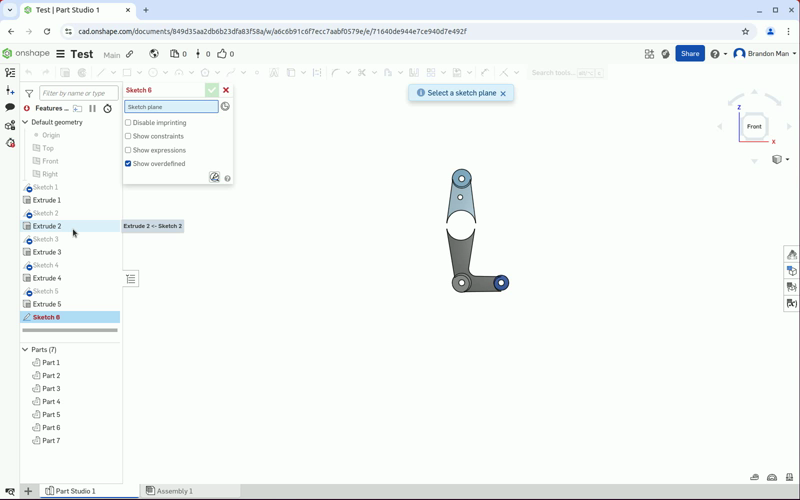
mouse_move(73, 163)
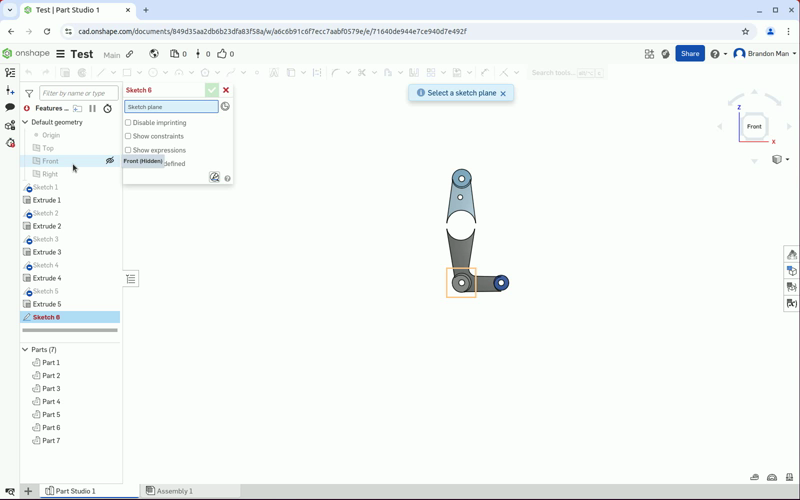
click(73, 163)
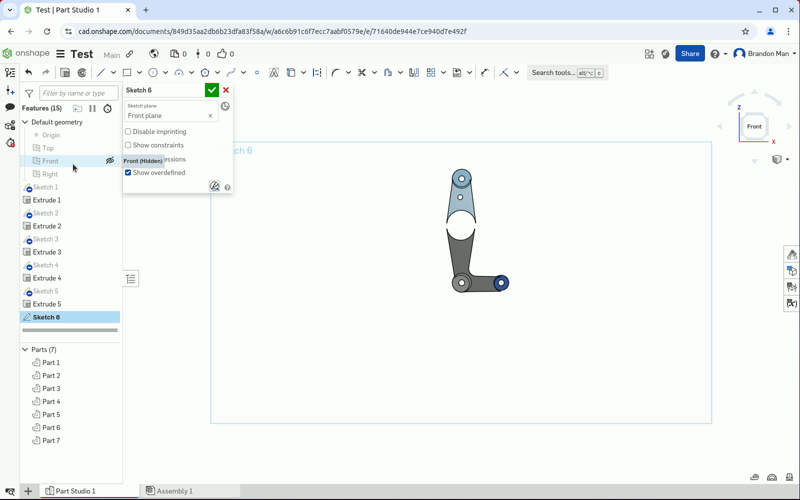
mouse_move(73, 352)
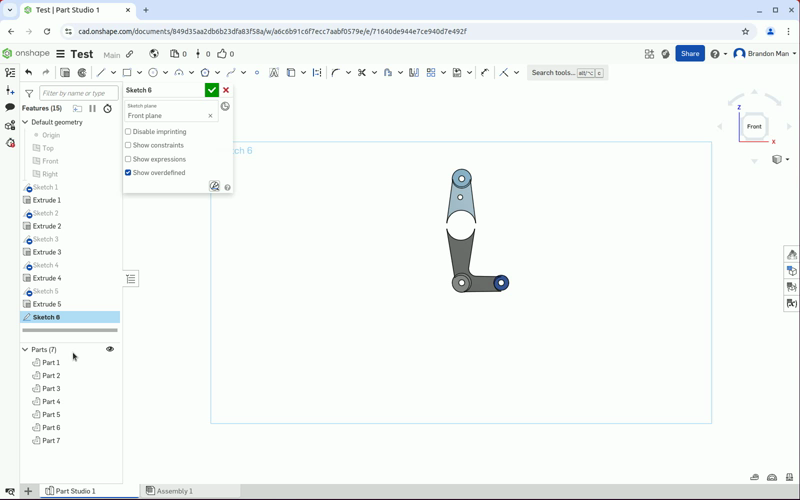
key(y)
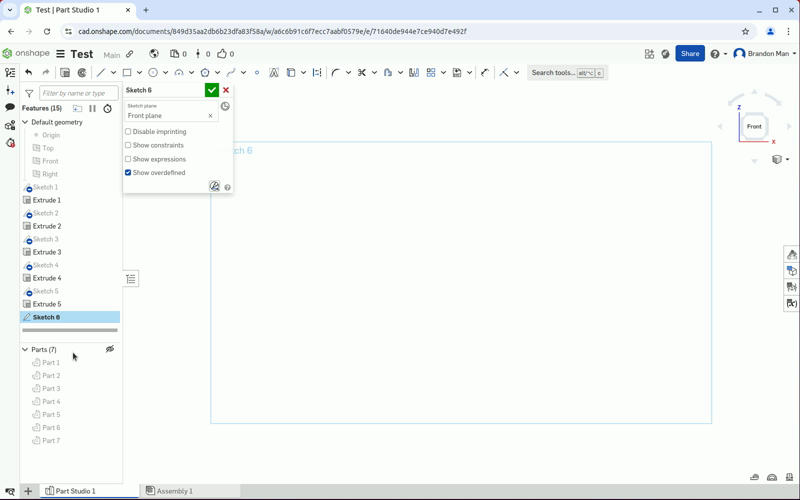
key(c)
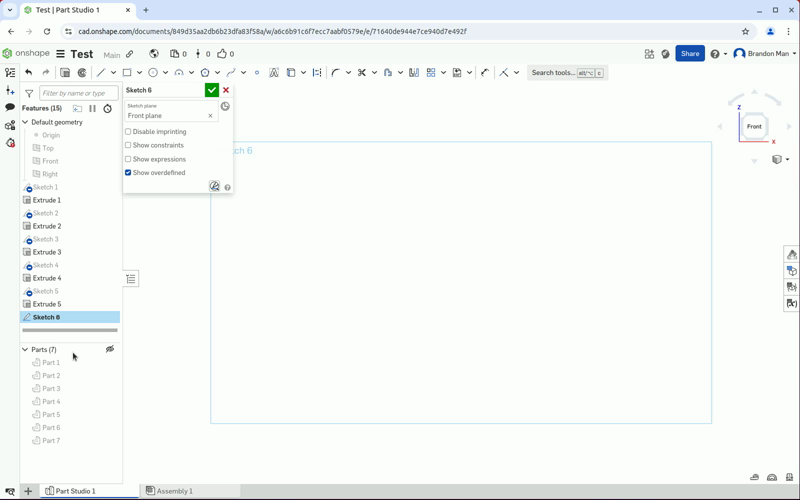
key_down(shift)
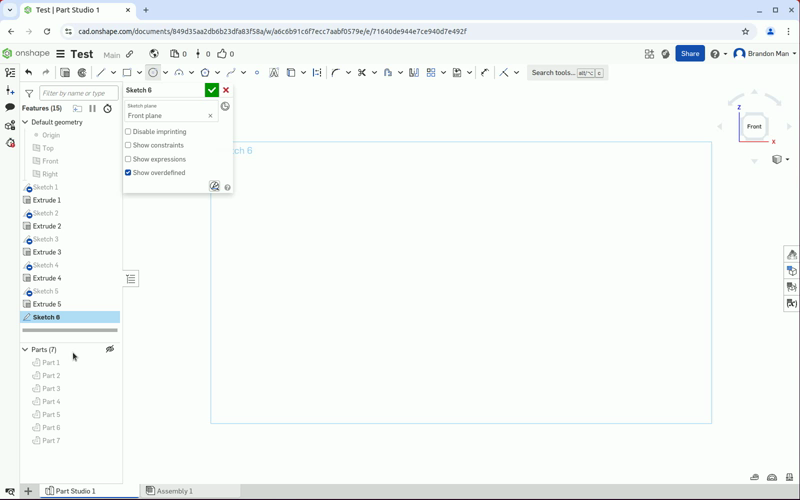
mouse_move(461, 225)
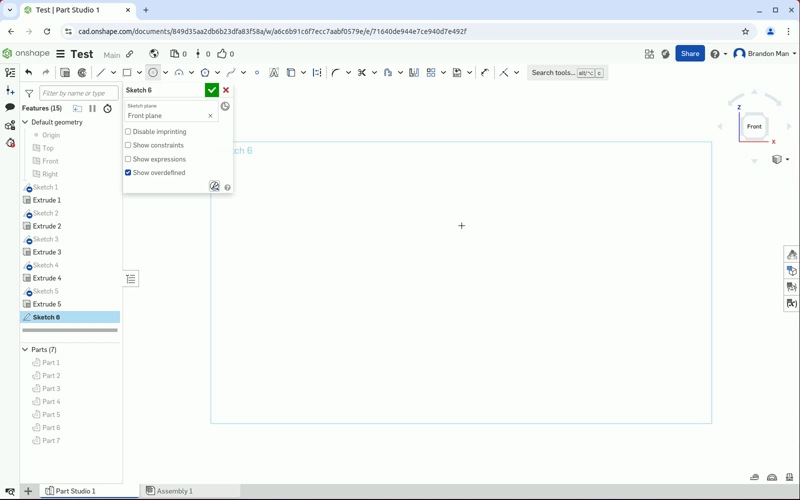
click(461, 225)
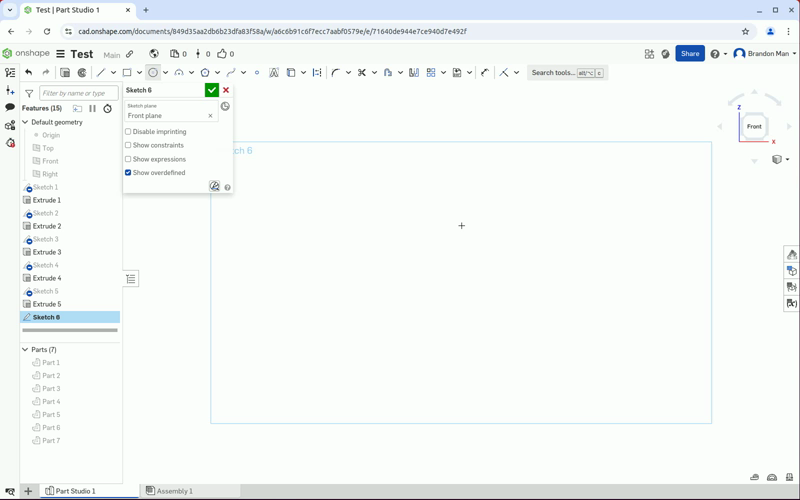
key_up(shift)
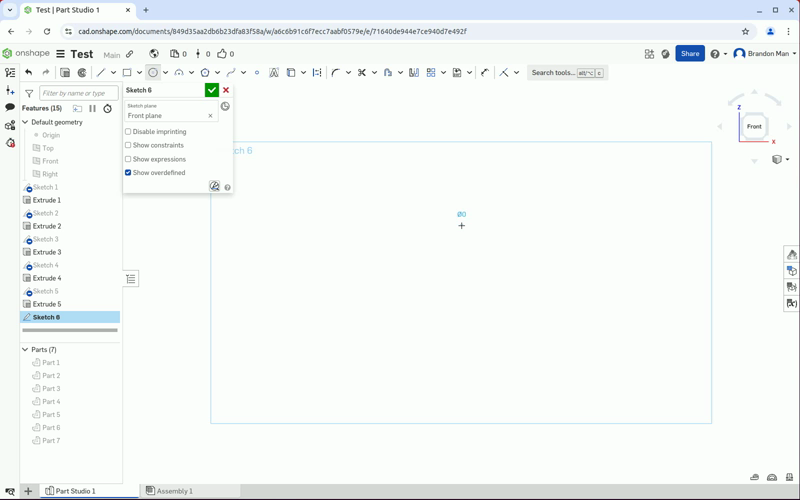
mouse_move(477, 225)
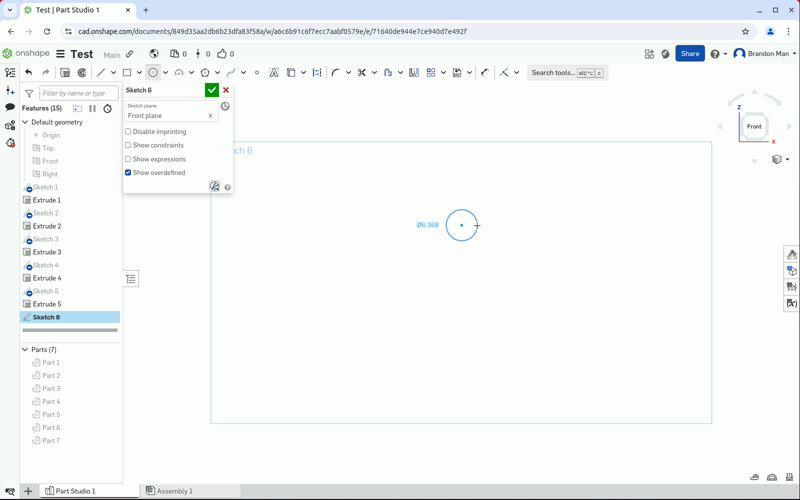
click(477, 225)
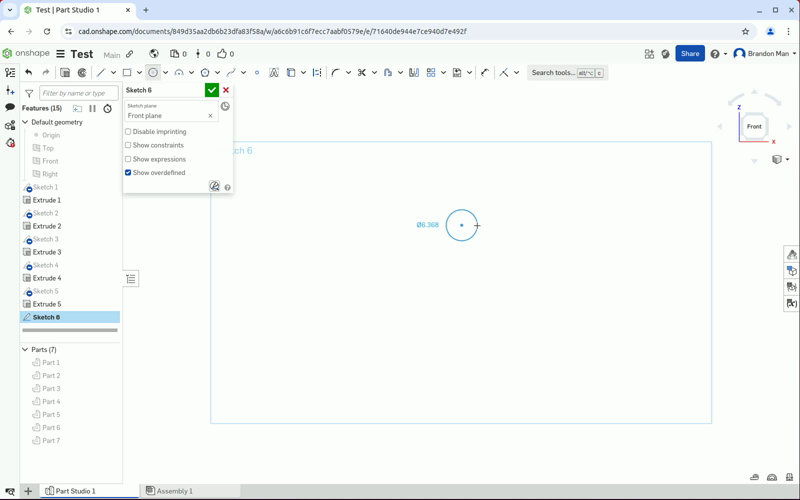
key(esc)
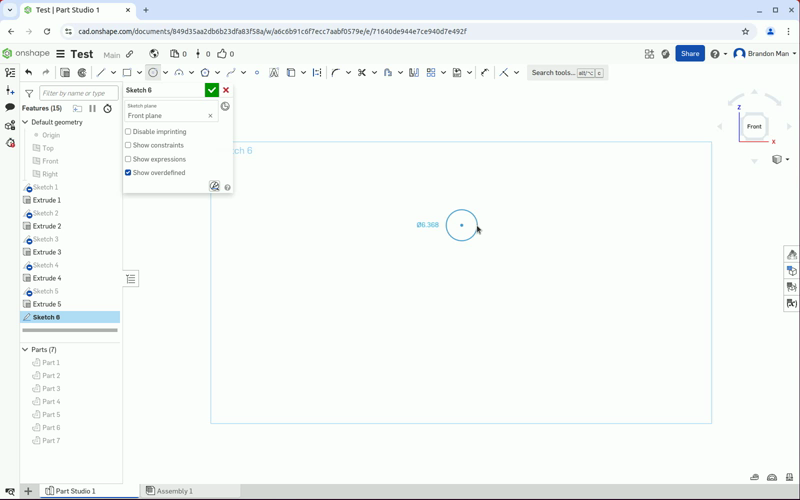
key(c)
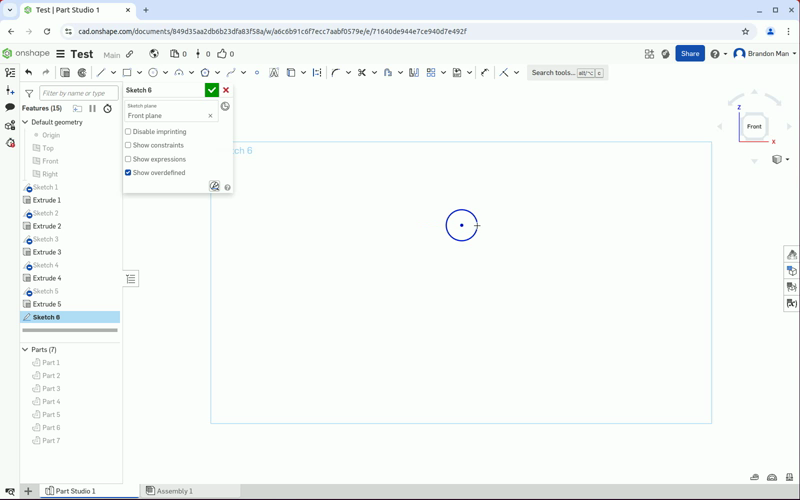
key_down(shift)
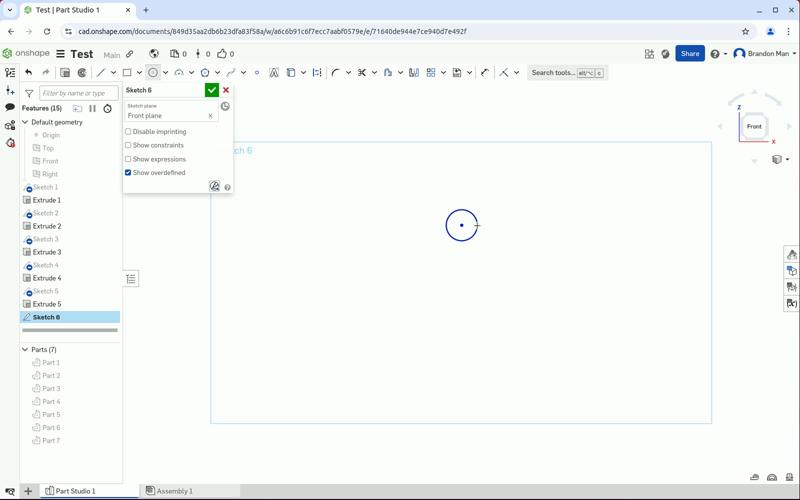
mouse_move(461, 225)
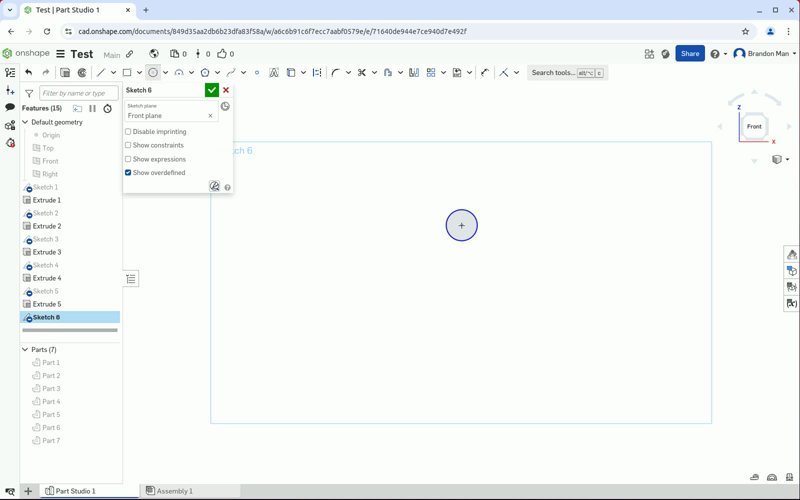
click(461, 225)
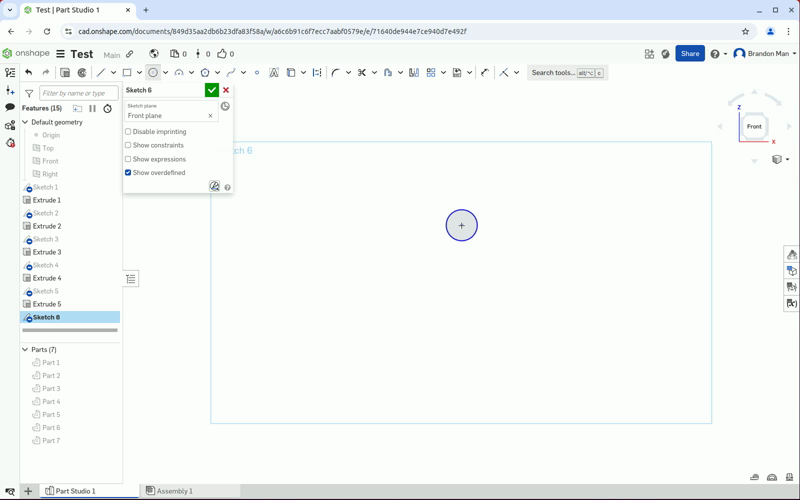
key_up(shift)
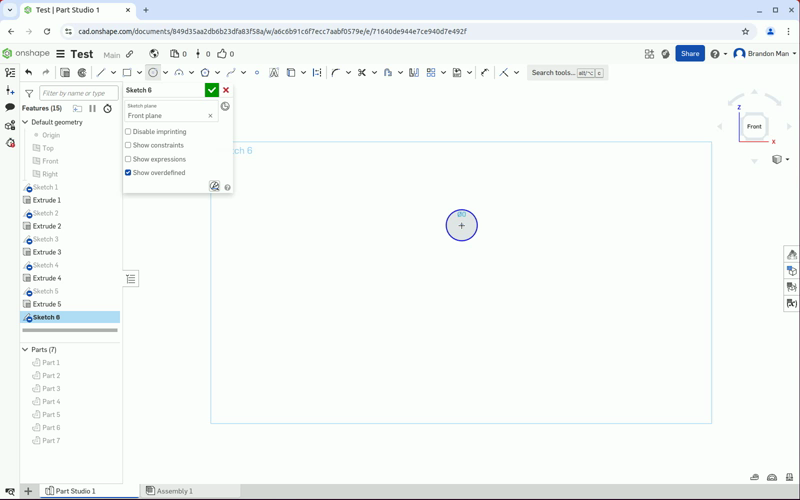
mouse_move(465, 225)
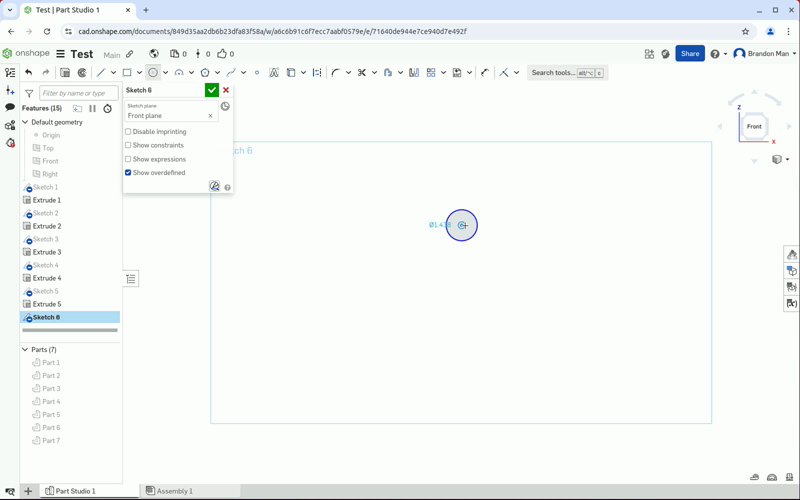
scroll(6)
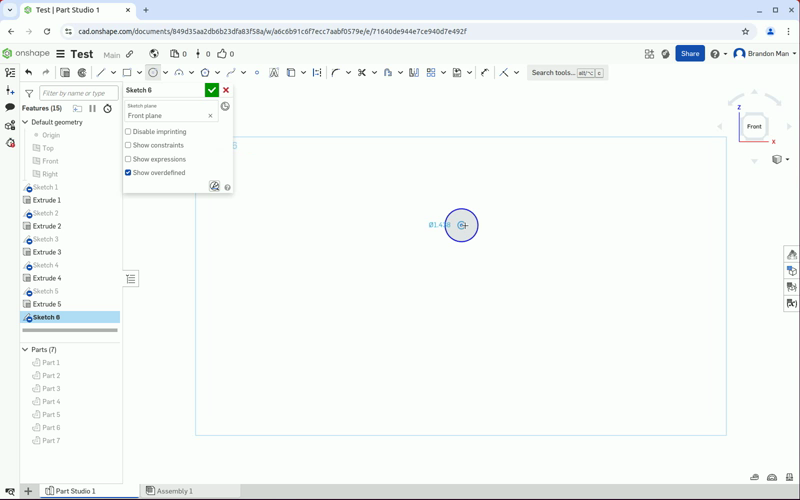
scroll(6)
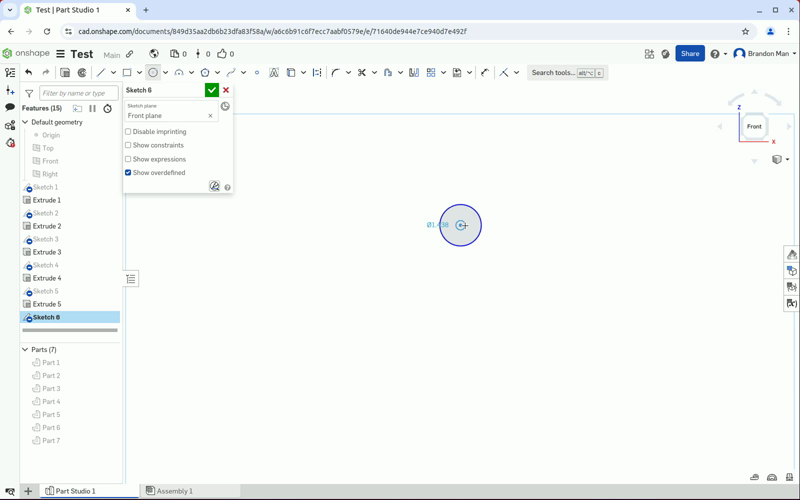
scroll(6)
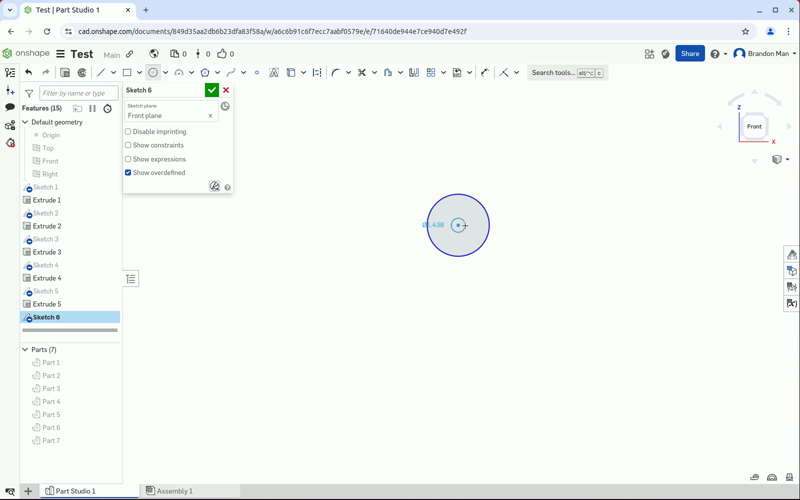
scroll(6)
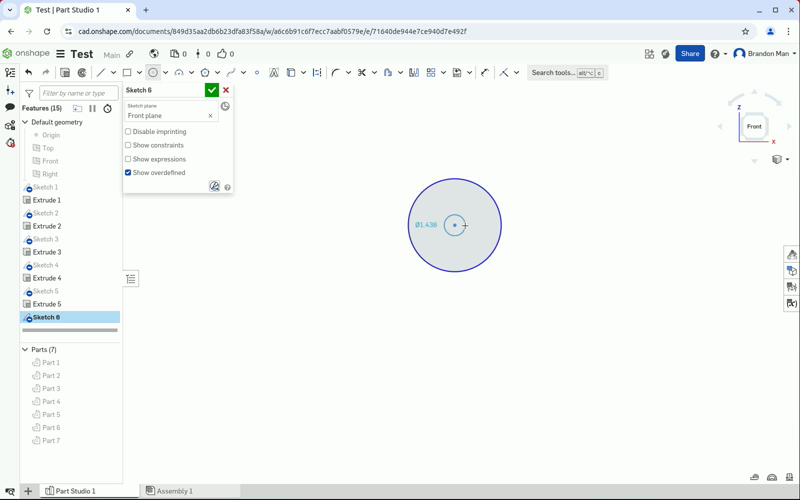
scroll(6)
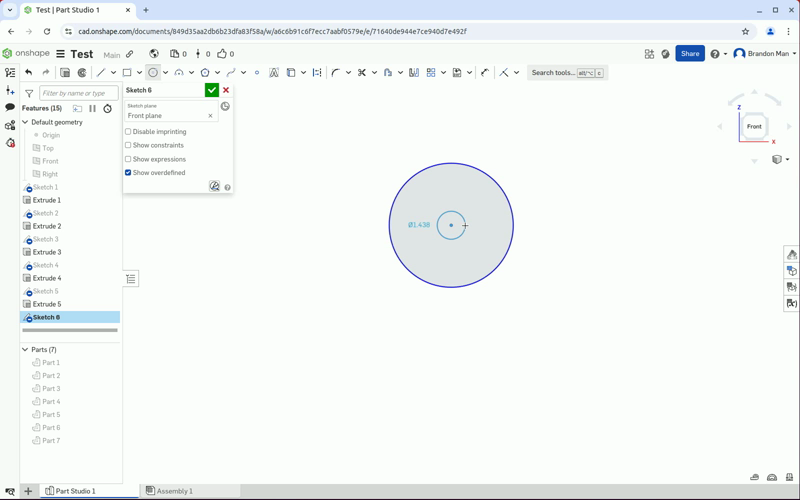
scroll(6)
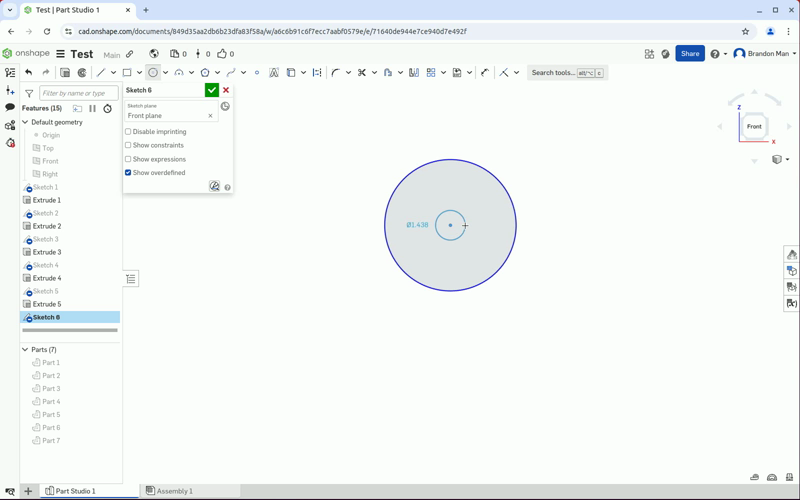
scroll(6)
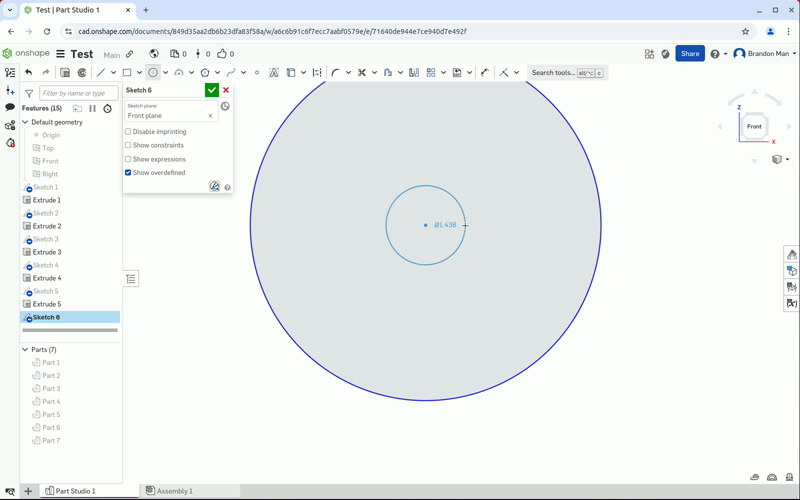
click(465, 225)
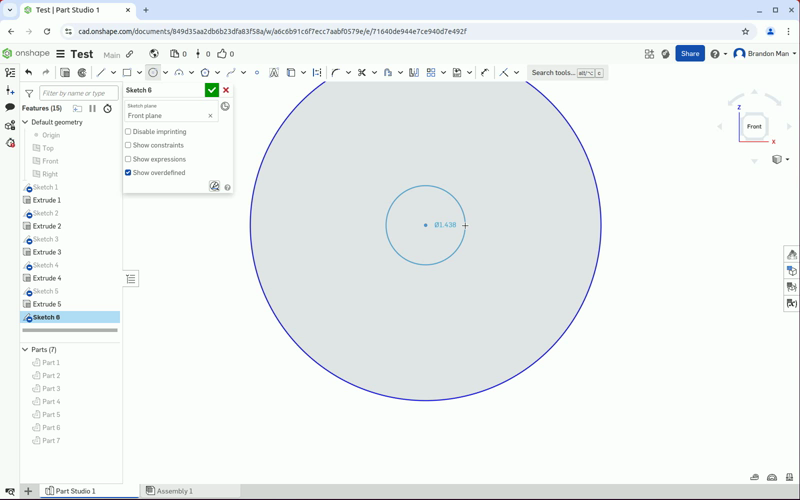
scroll(-6)
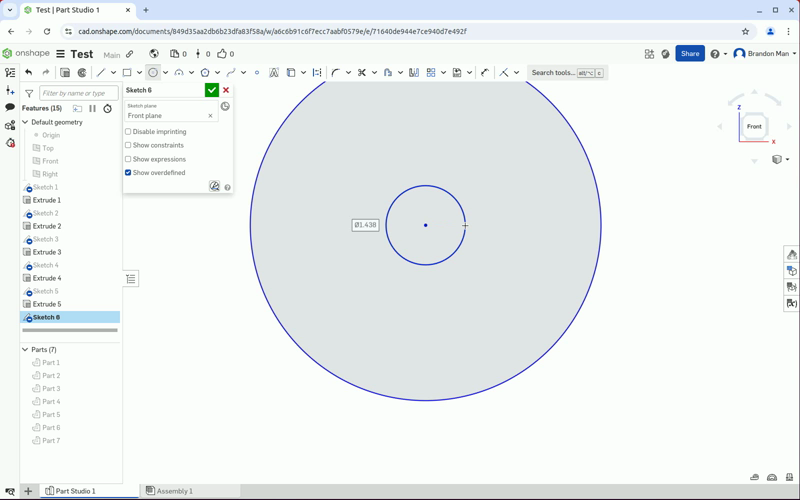
scroll(-6)
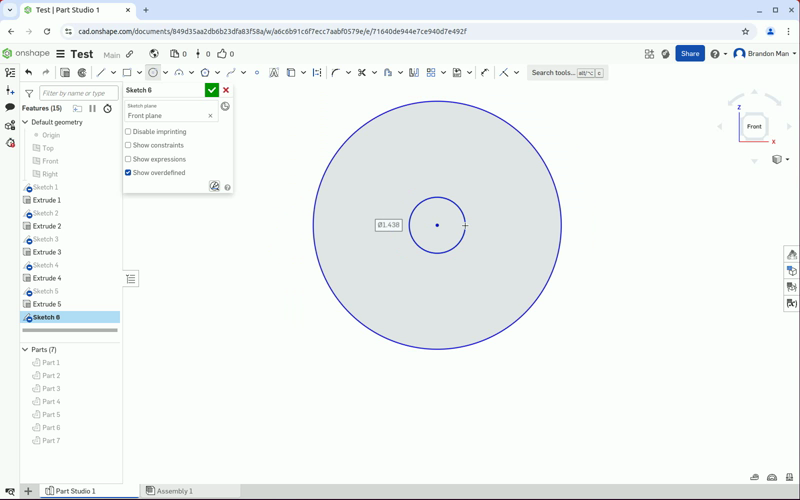
scroll(-6)
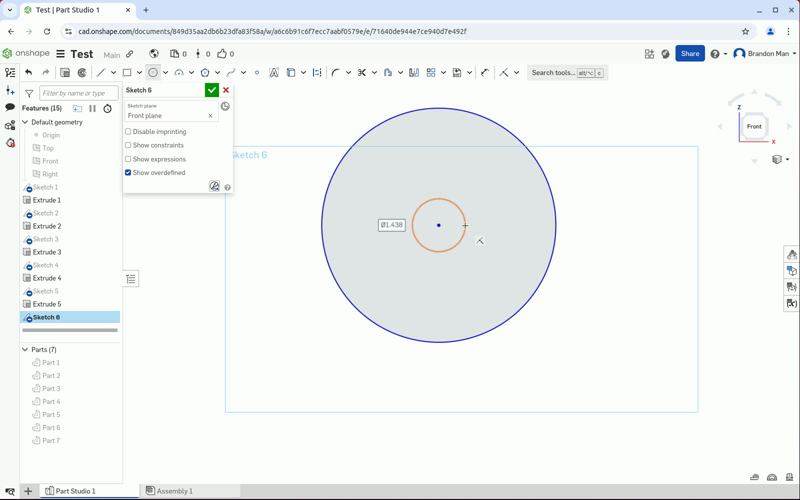
scroll(-6)
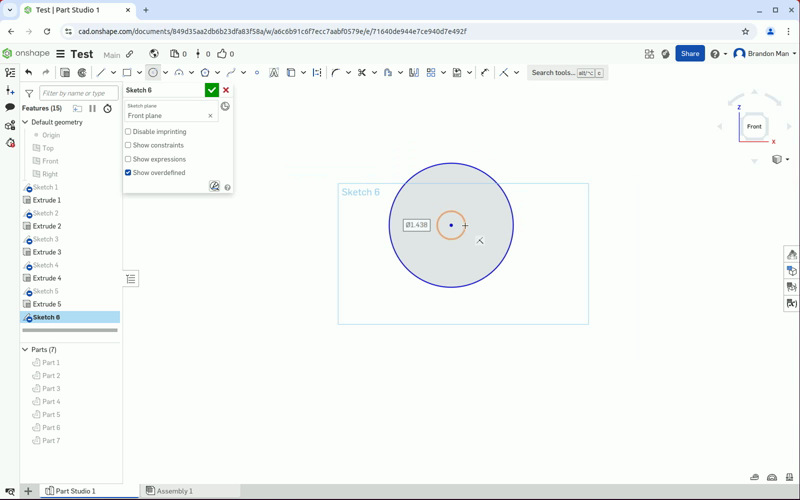
scroll(-6)
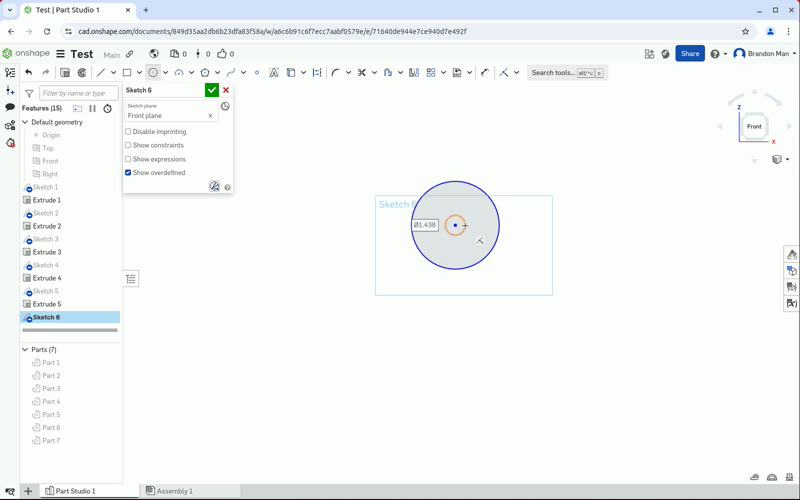
scroll(-6)
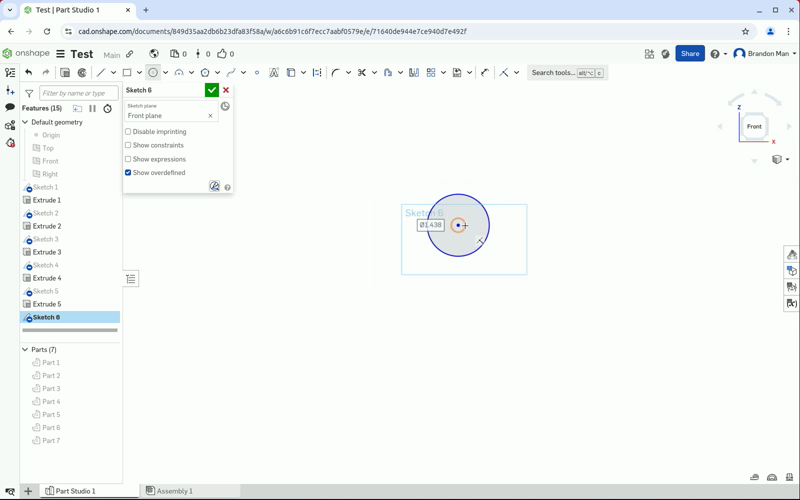
scroll(-6)
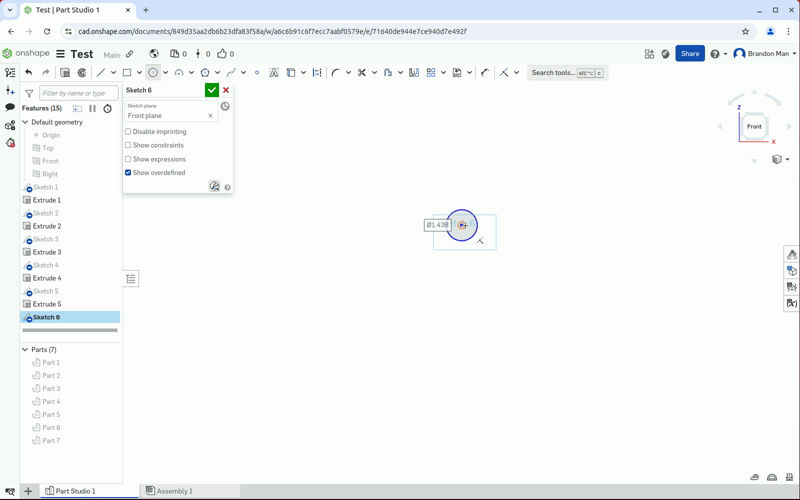
key(esc)
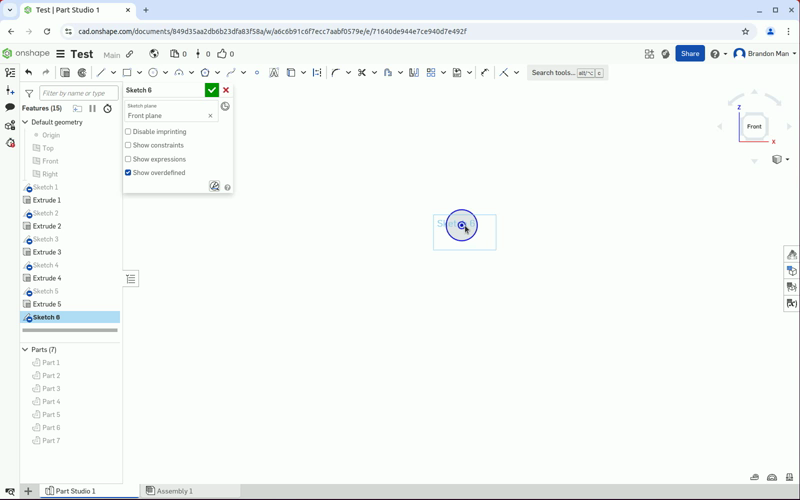
mouse_move(454, 219)
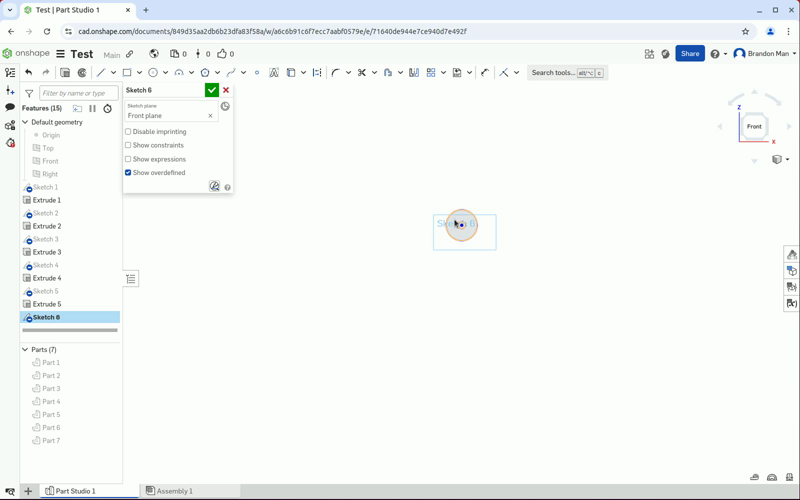
scroll(6)
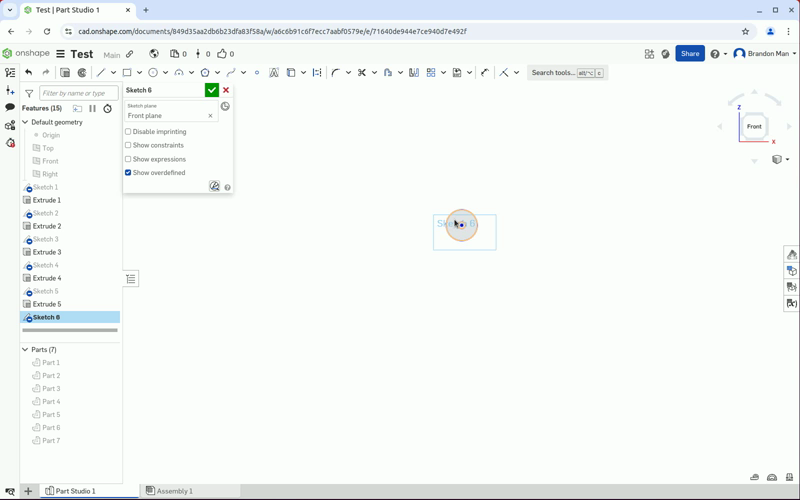
scroll(6)
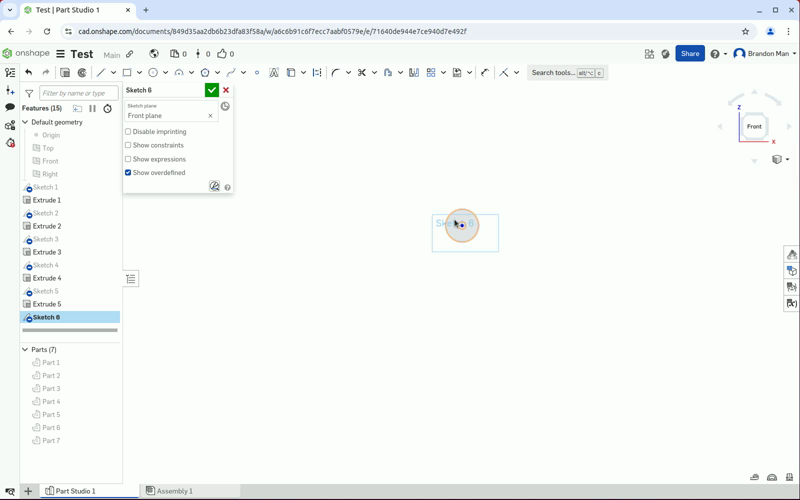
scroll(6)
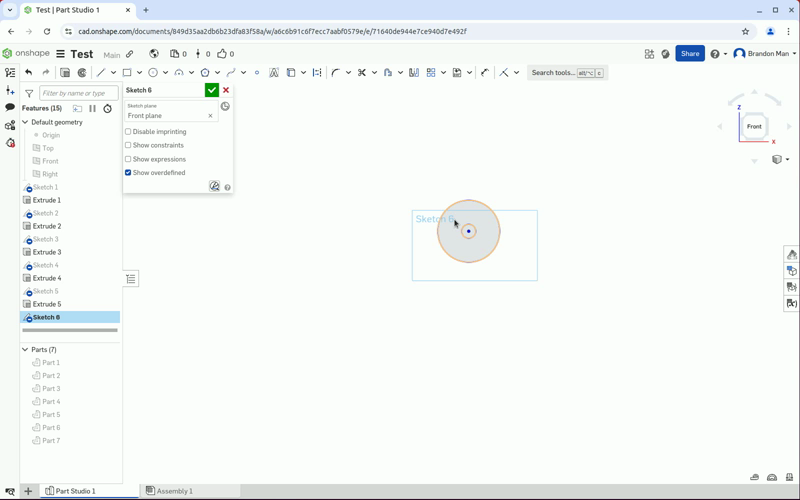
scroll(6)
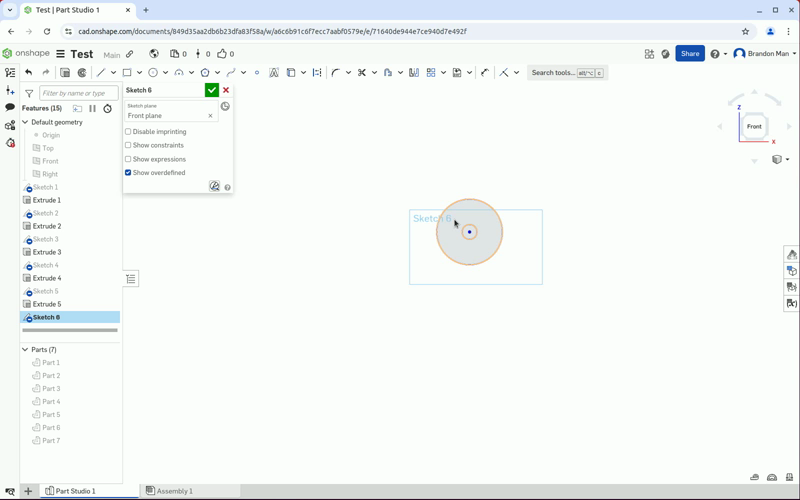
scroll(6)
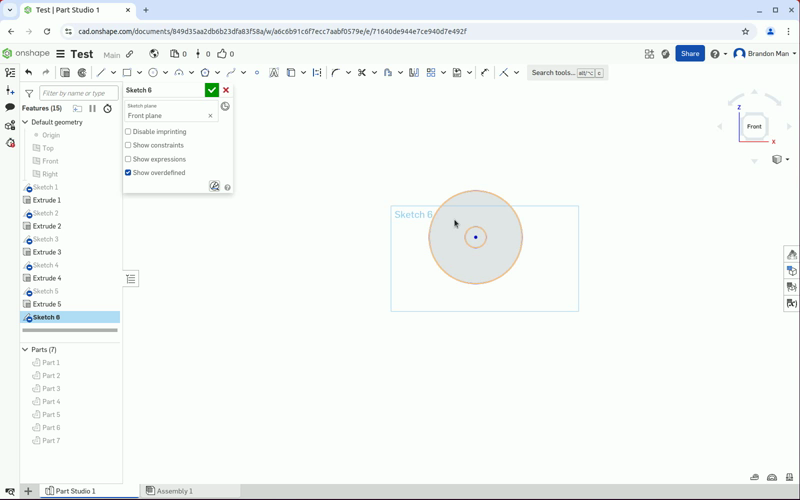
scroll(6)
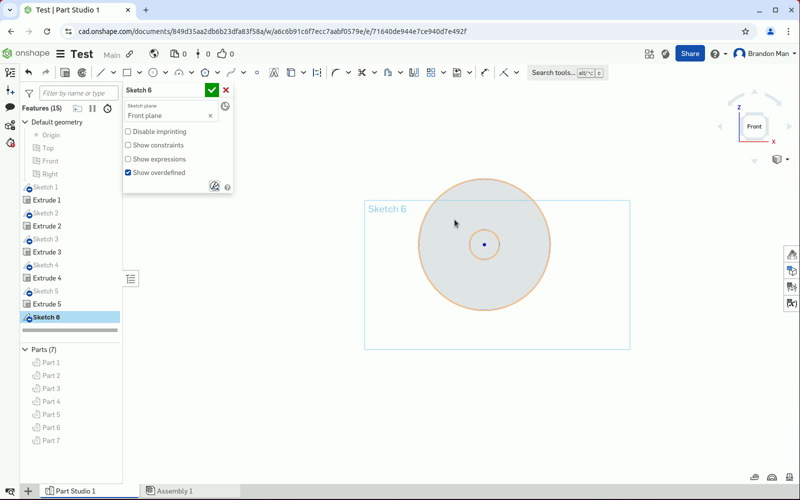
scroll(6)
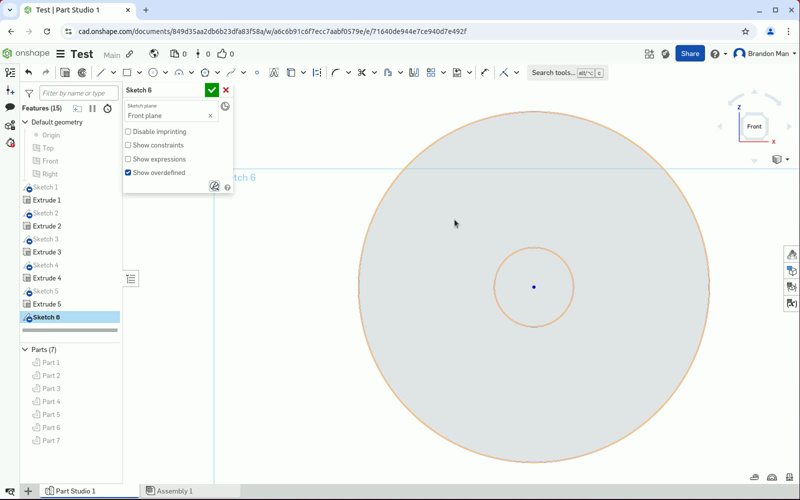
click(454, 219)
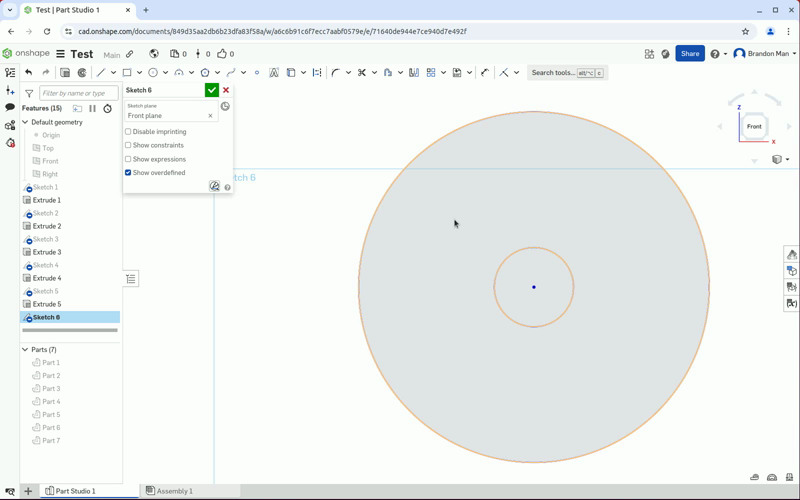
scroll(-6)
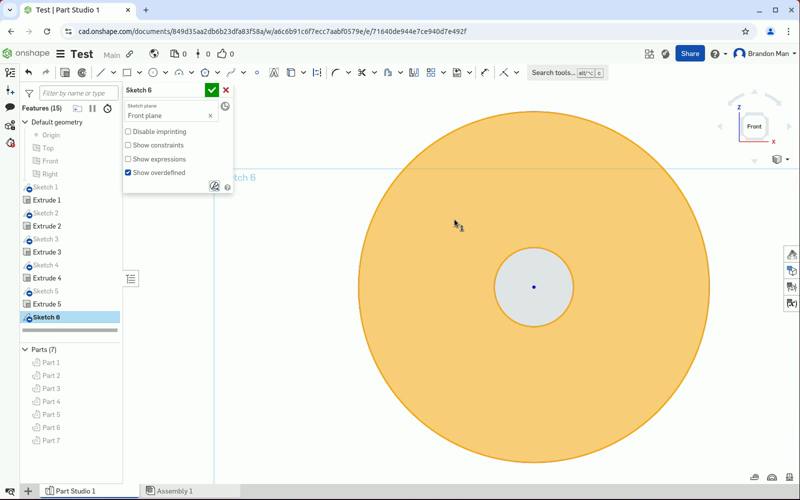
scroll(-6)
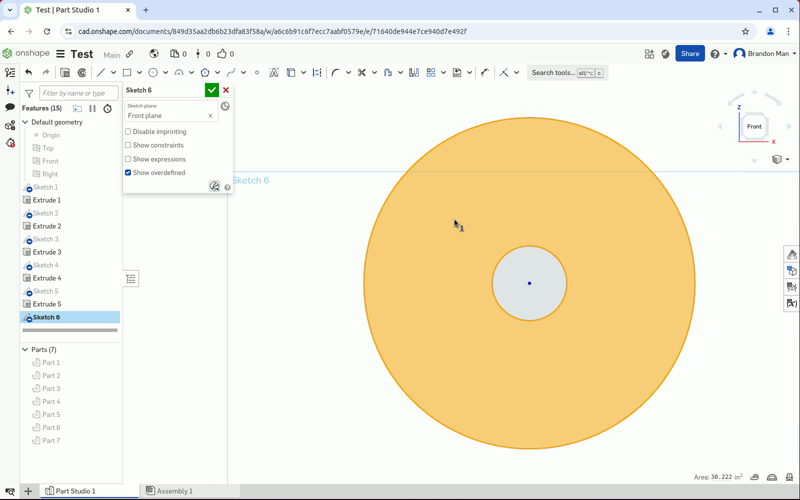
scroll(-6)
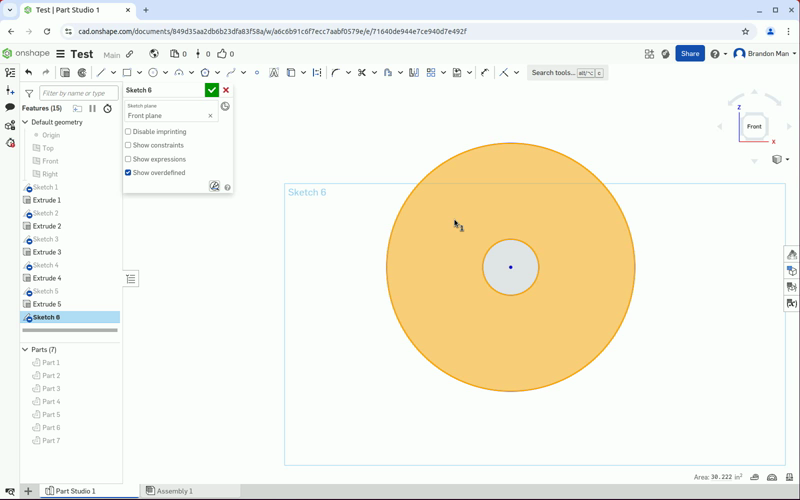
scroll(-6)
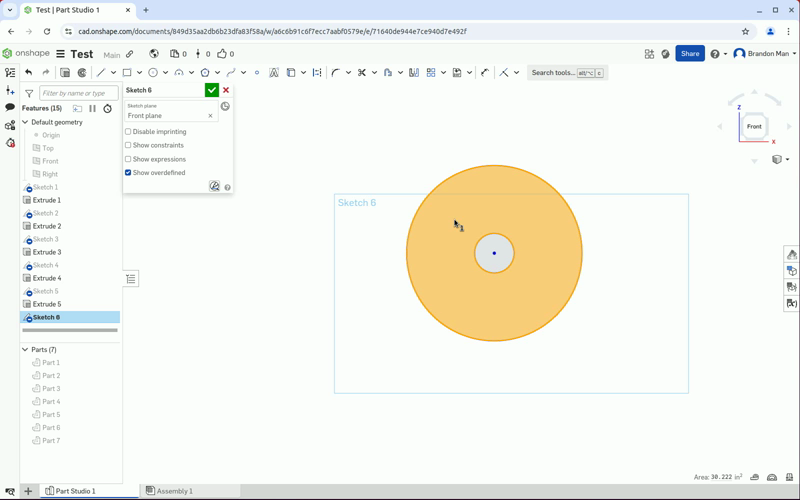
scroll(-6)
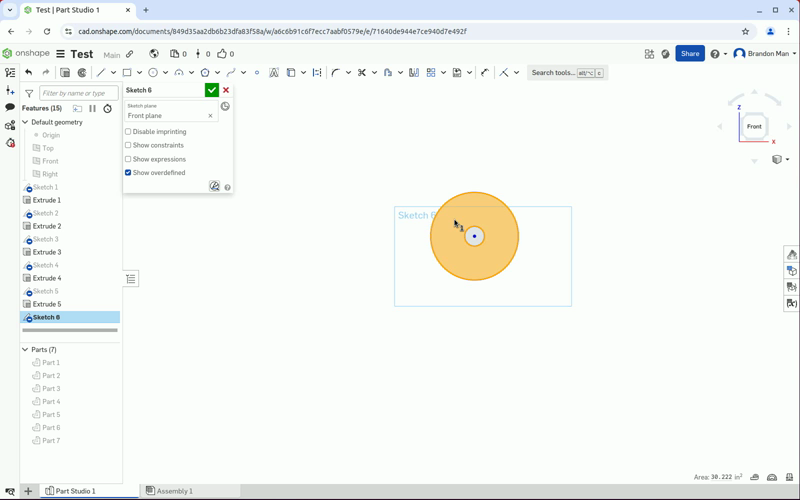
scroll(-6)
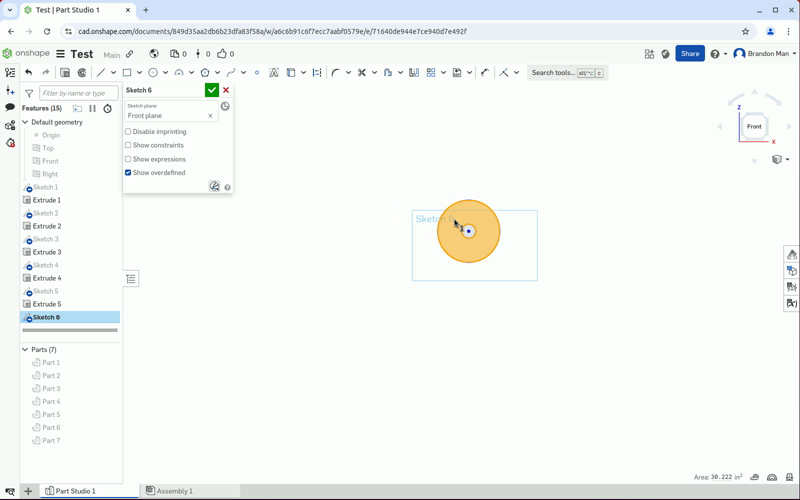
scroll(-6)
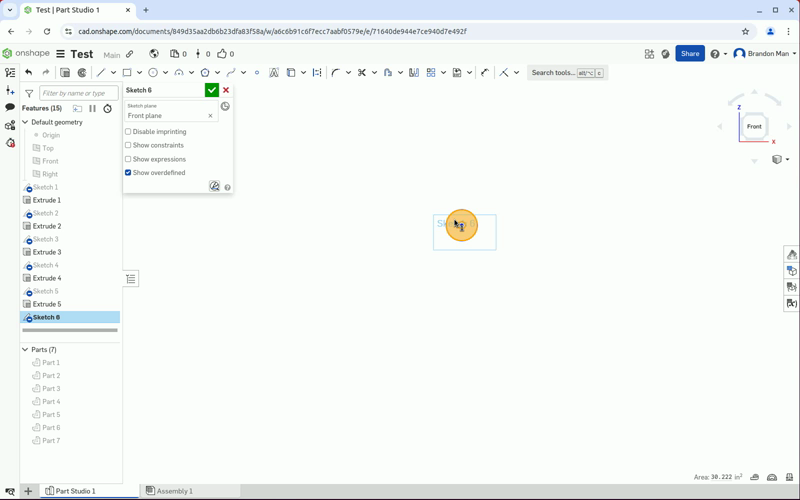
mouse_move(73, 352)
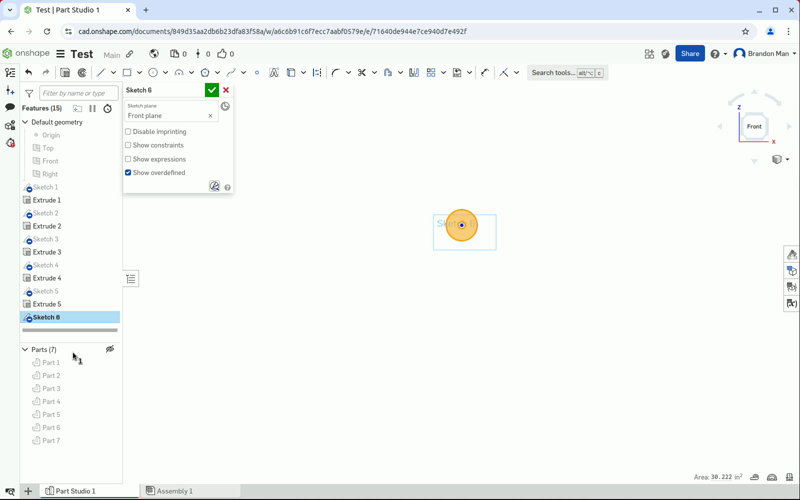
key(shift+y)
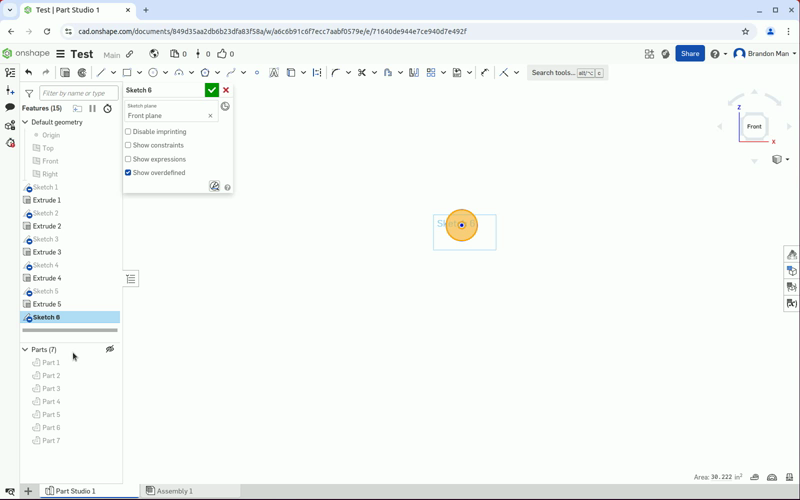
key(shift+e)
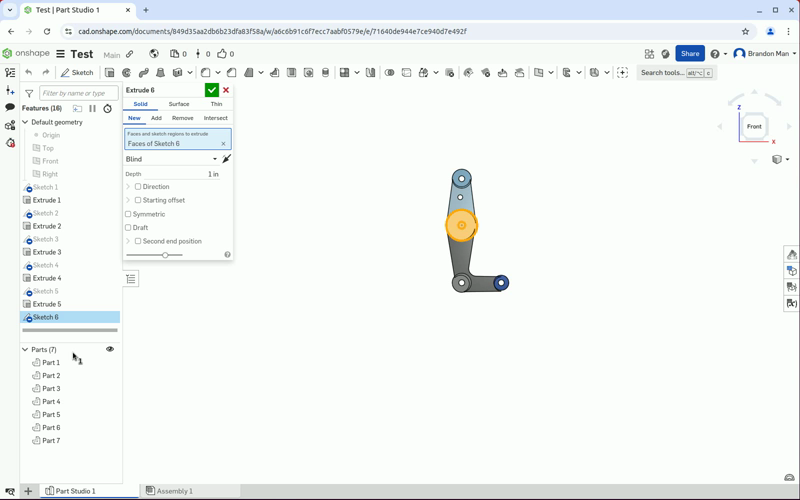
mouse_move(143, 106)
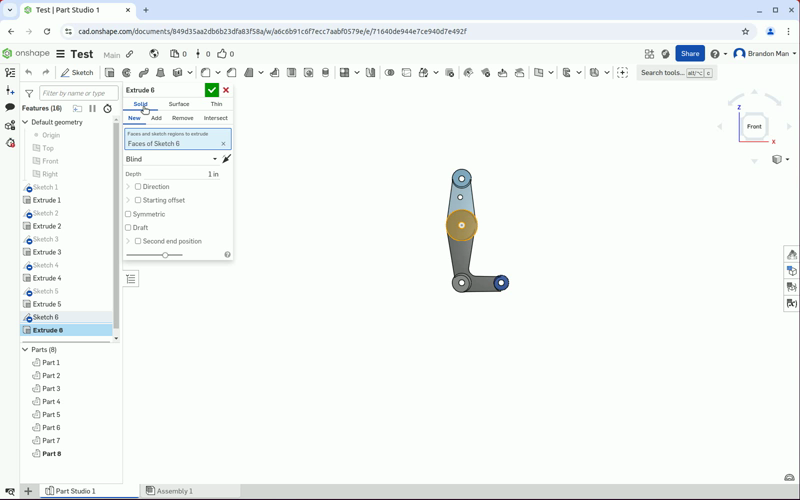
click(143, 106)
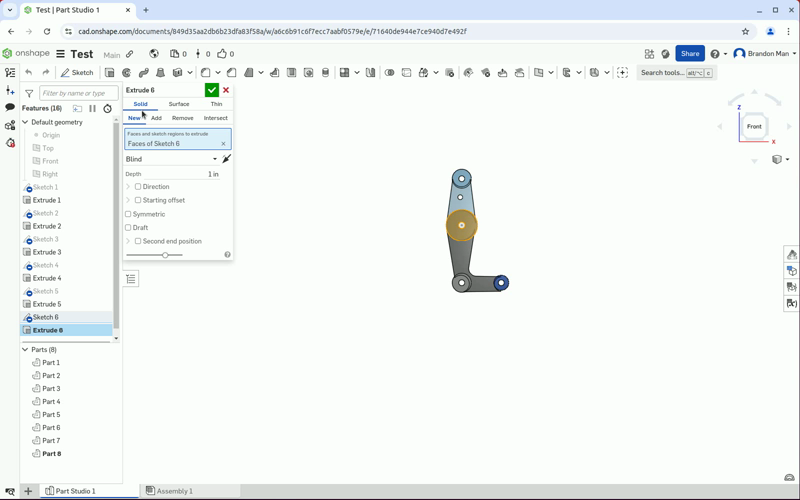
mouse_move(137, 120)
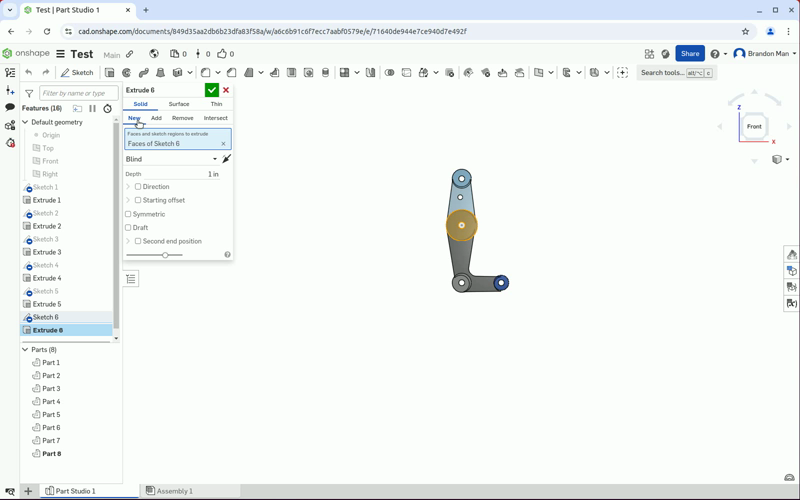
click(137, 120)
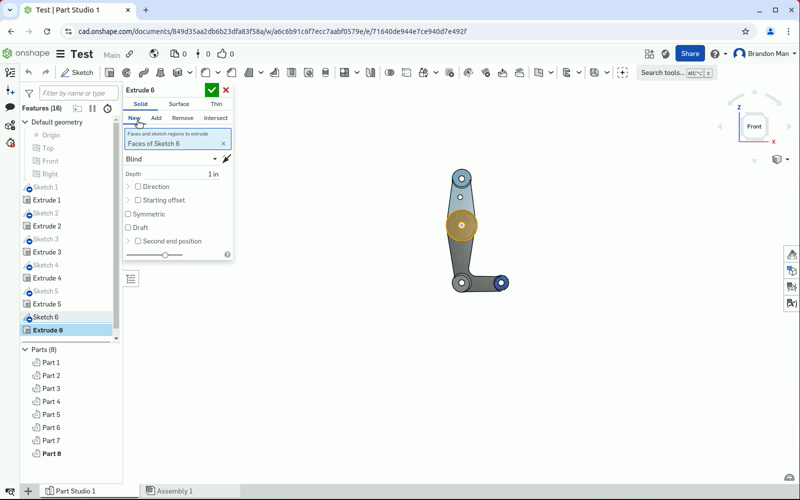
key(tab, 4)
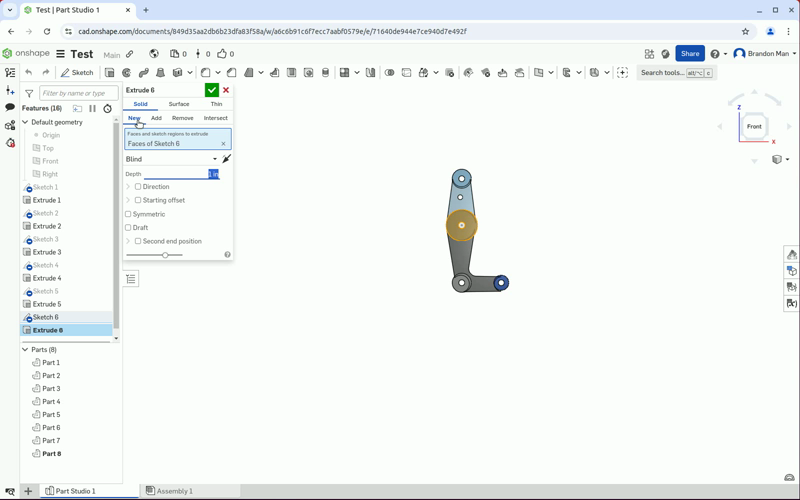
text(0.481)
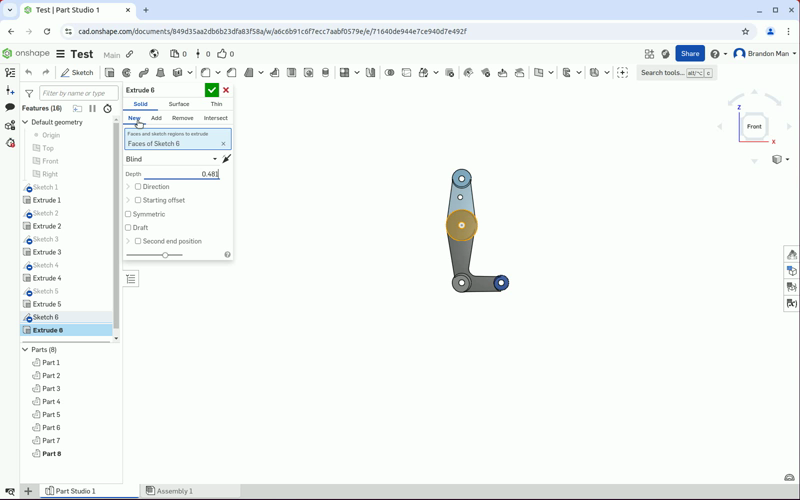
key(enter)
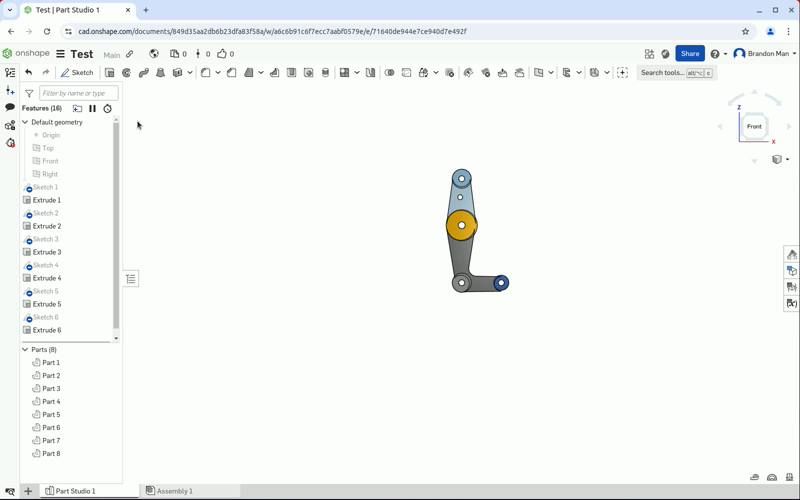
key(shift+h)
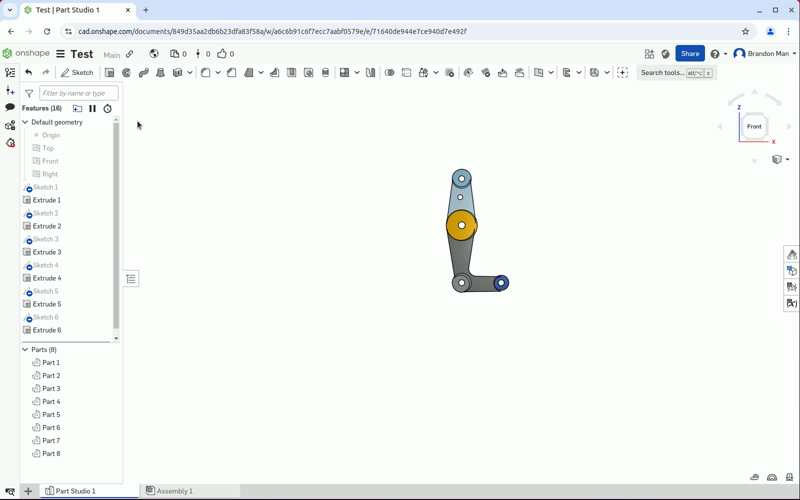
key(shift+h)
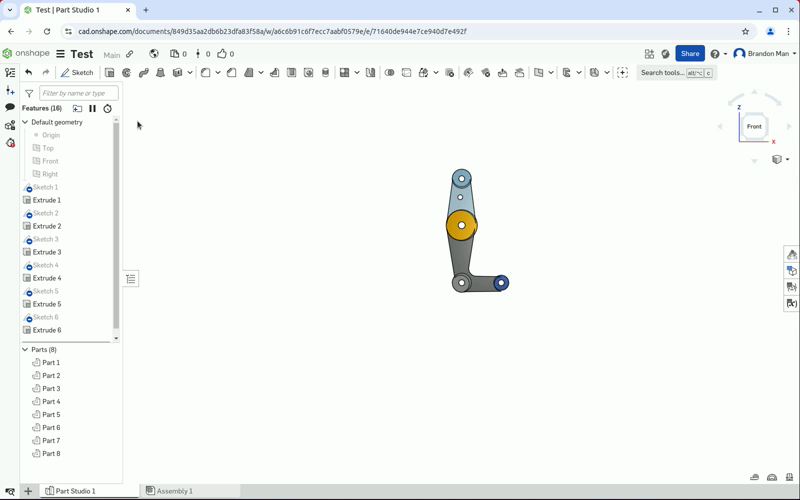
key(shift+7)
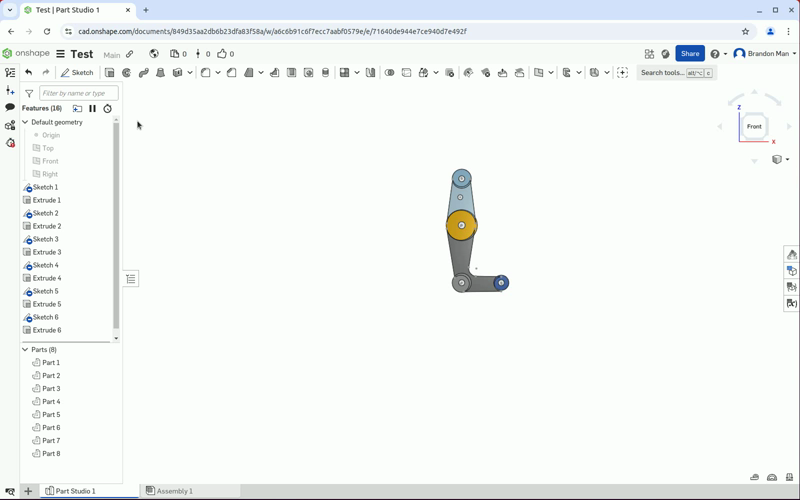
key(left, 2)
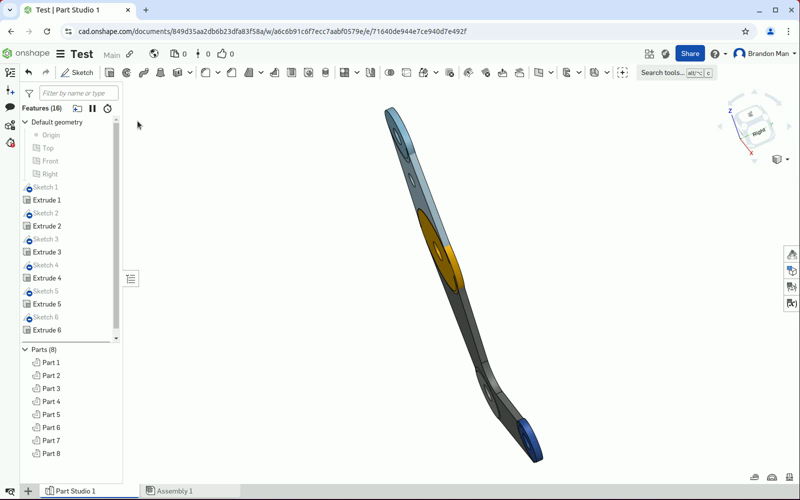
key(down, 2)
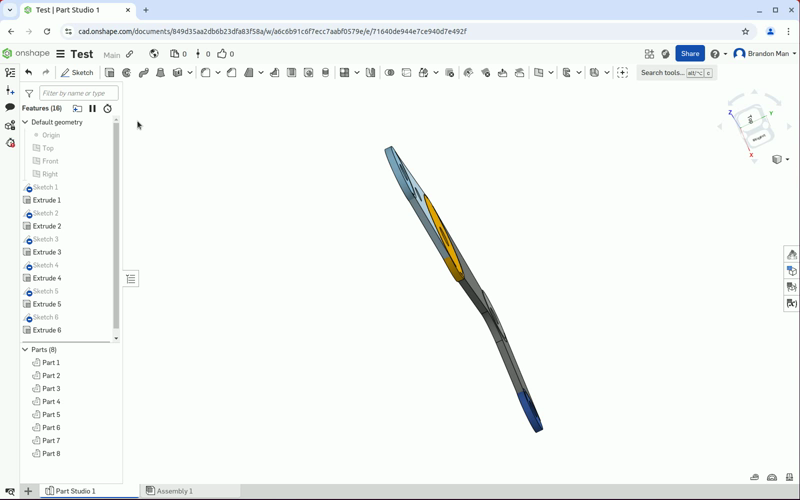
key(up, 2)
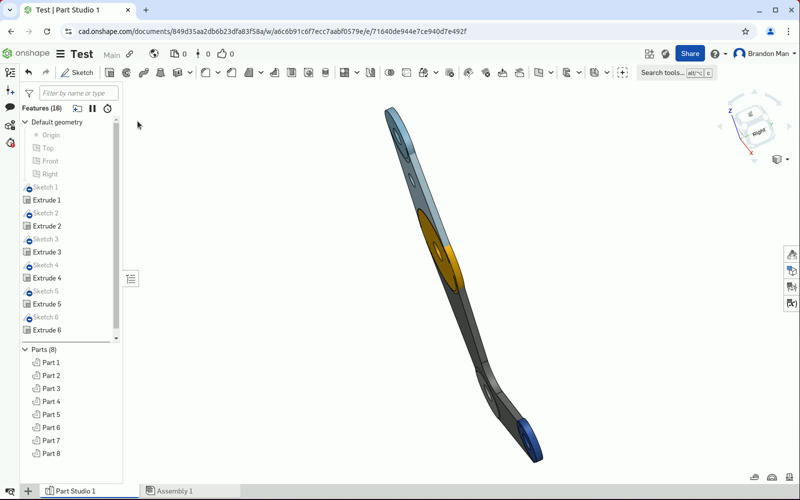
key(right, 2)
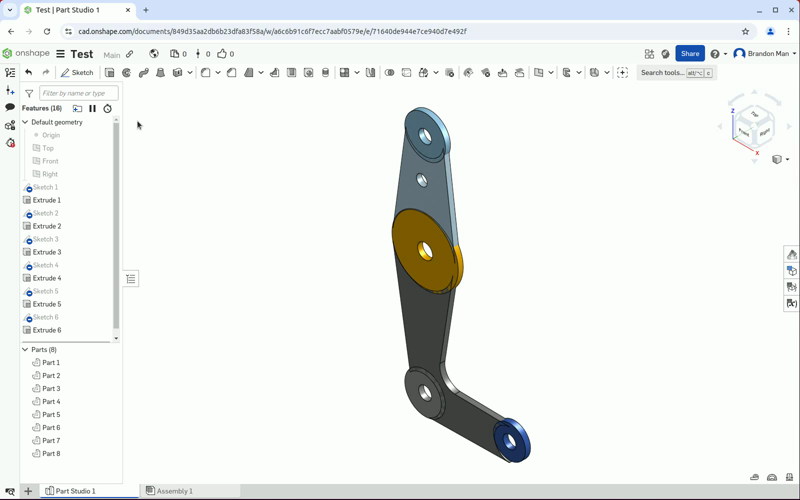
mouse_move(69, 189)
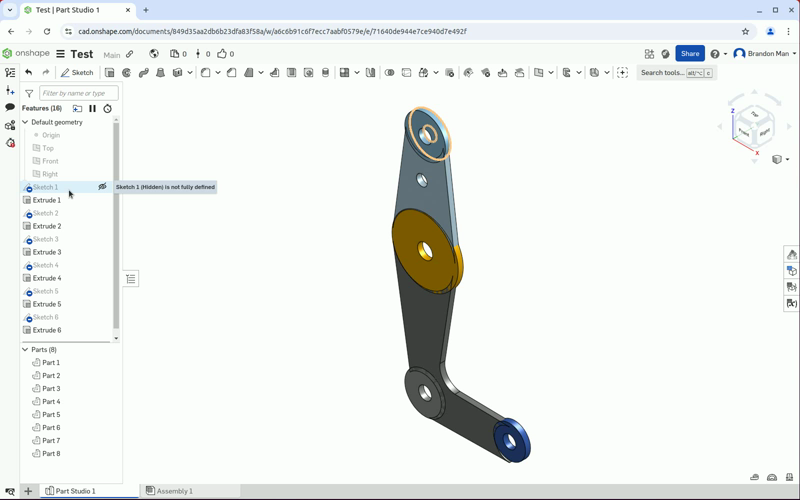
click(69, 189)